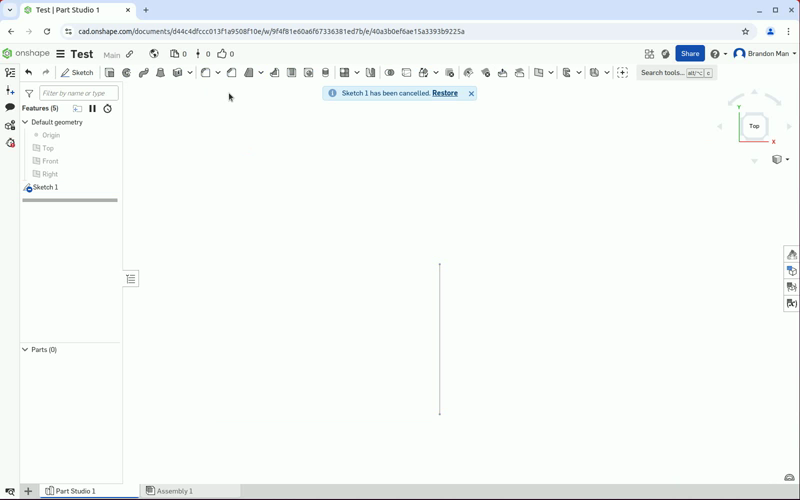
key(shift+h)
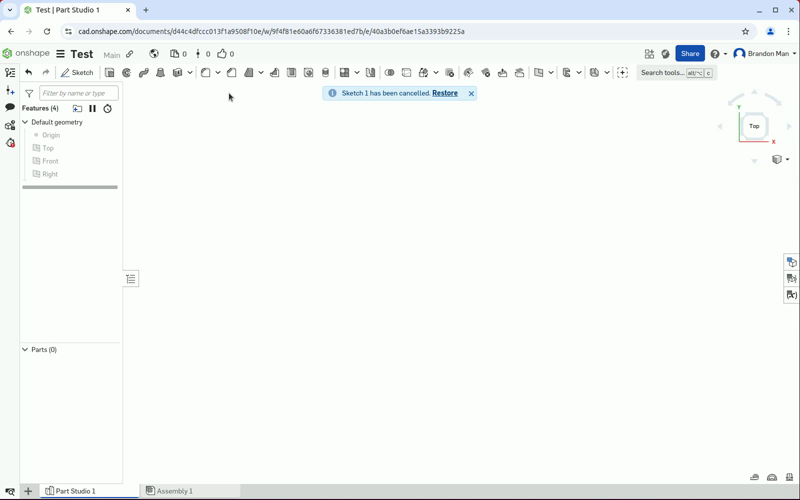
mouse_move(73, 352)
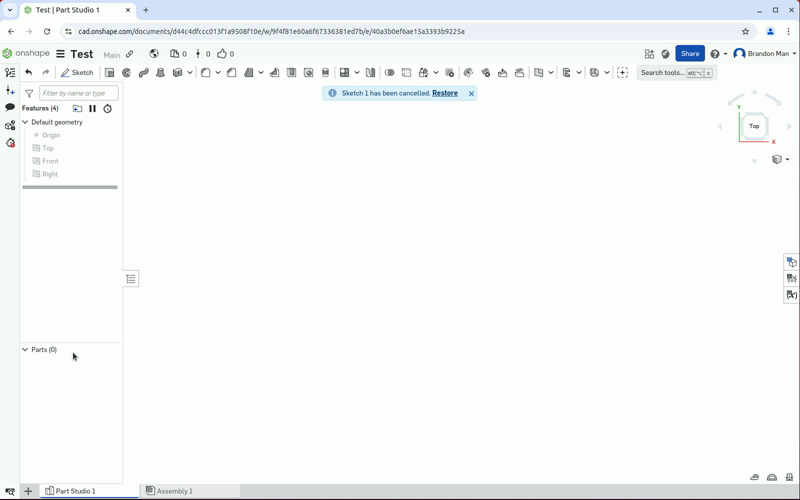
key(y)
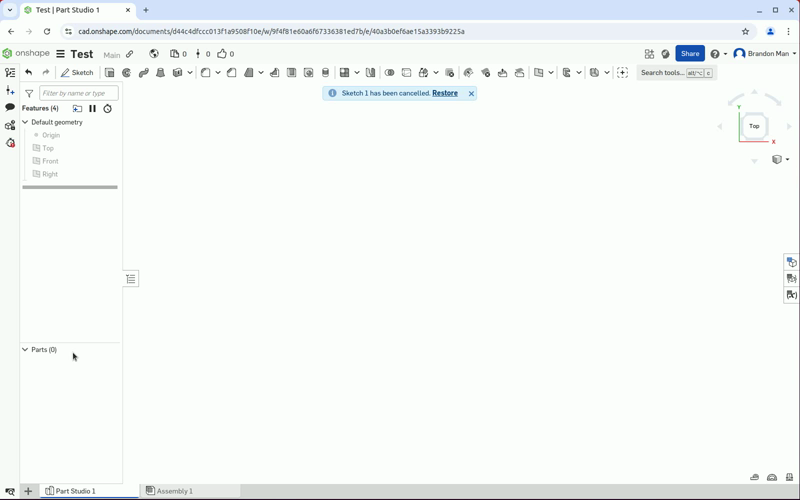
key(shift+p)
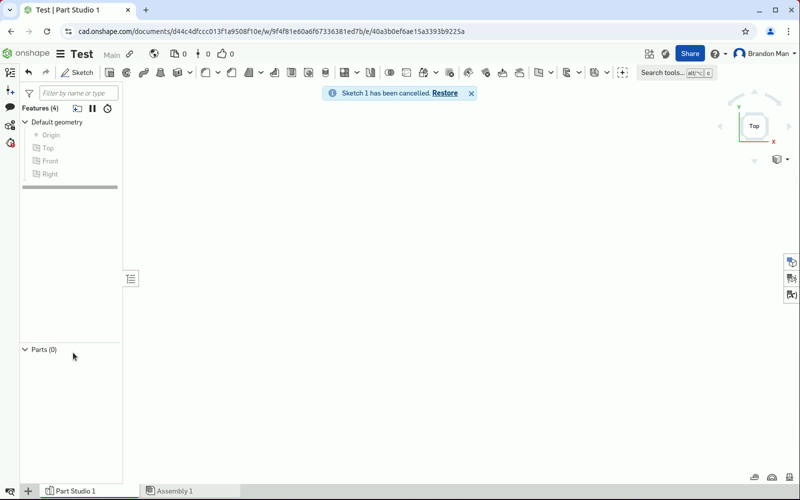
key(space)
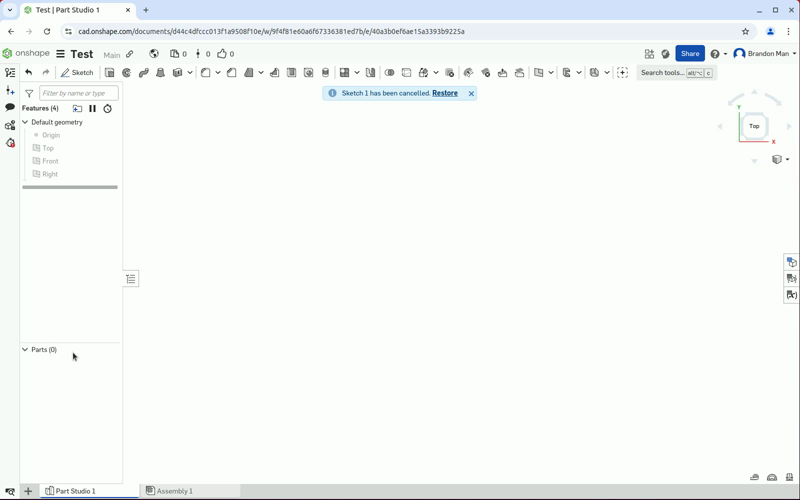
key_down(shift)
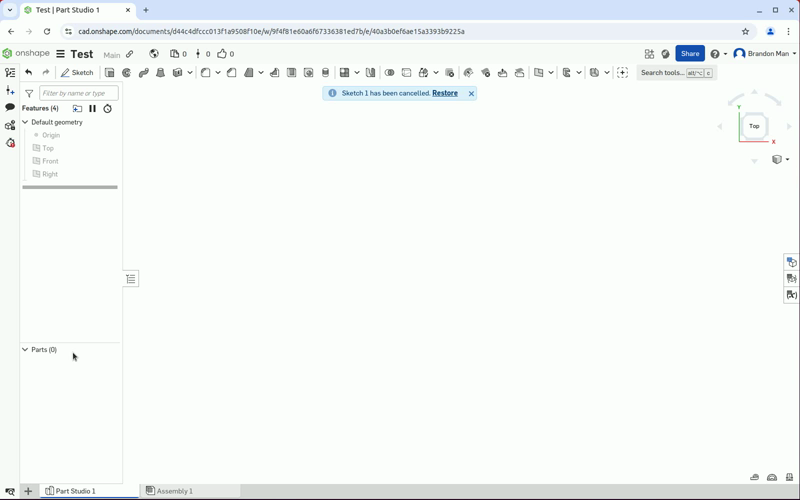
key(up)
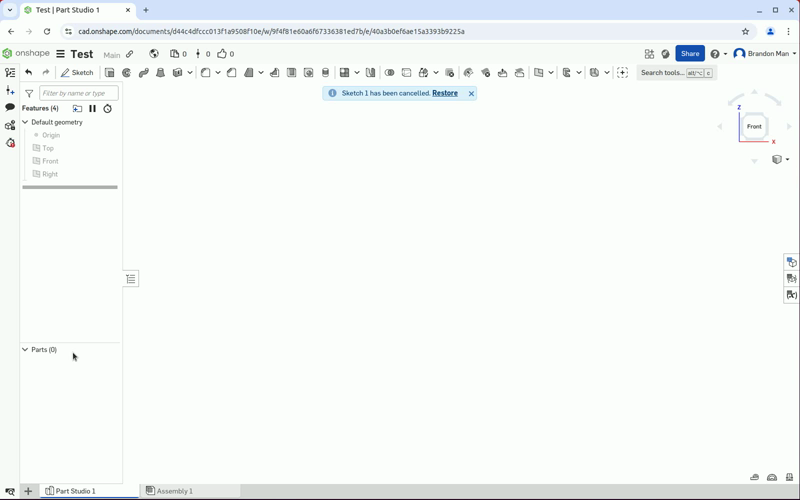
key_up(shift)
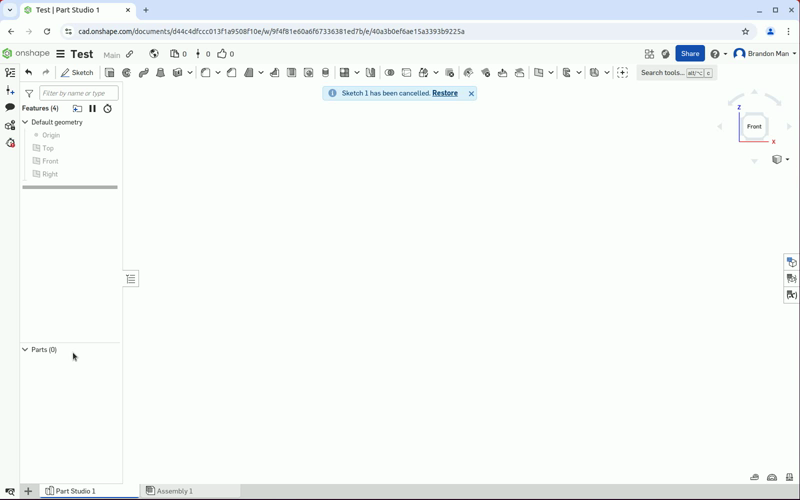
mouse_move(73, 352)
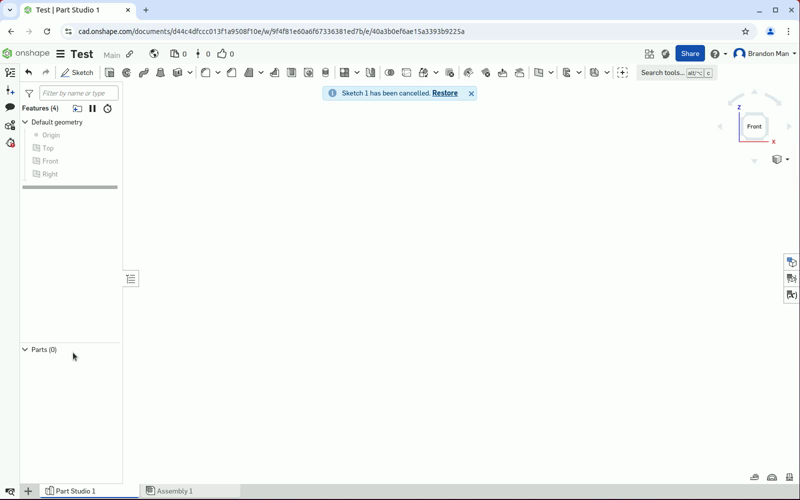
key(shift+y)
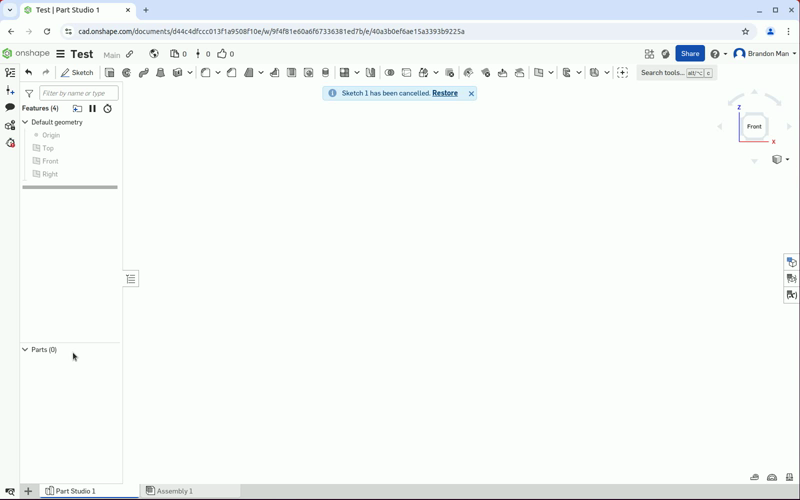
key(shift+s)
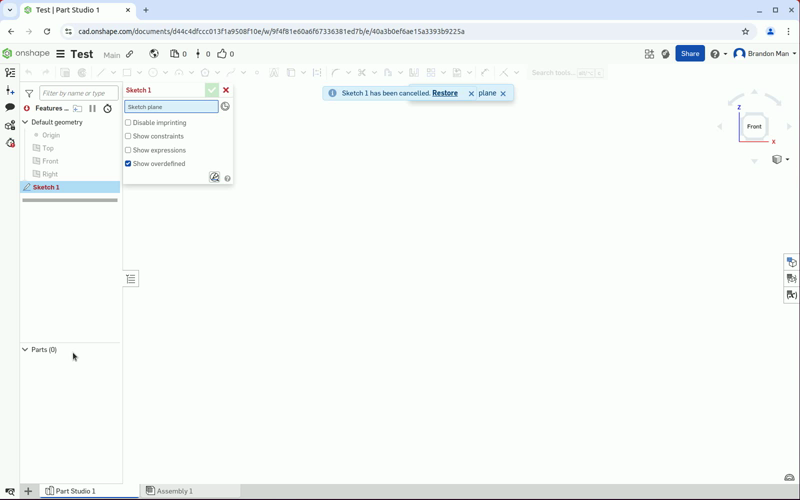
mouse_move(73, 163)
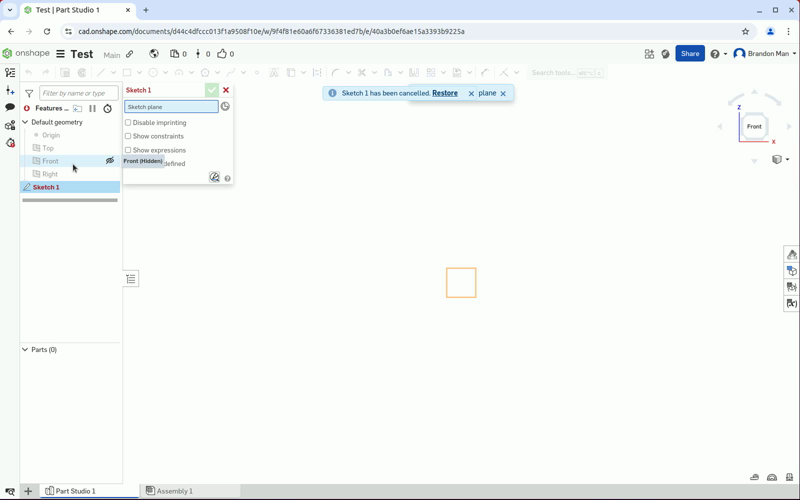
click(73, 163)
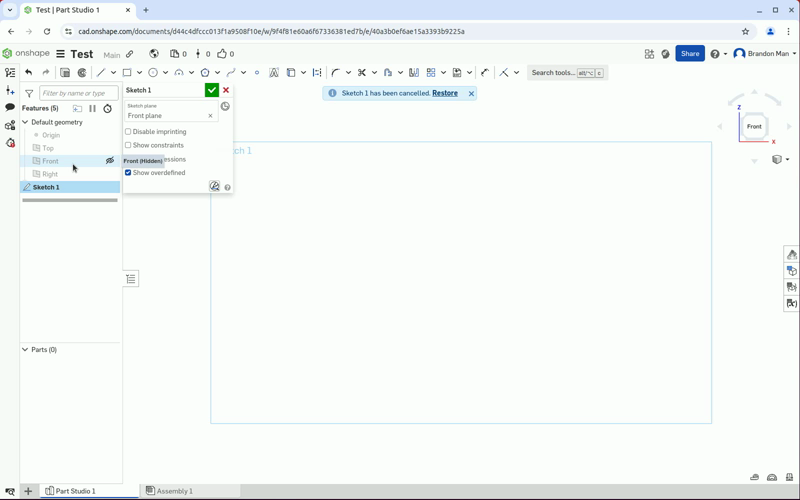
mouse_move(73, 352)
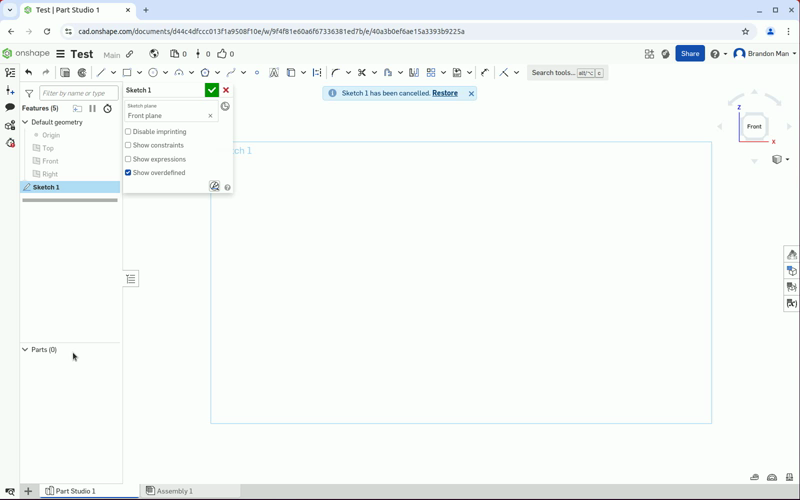
key(y)
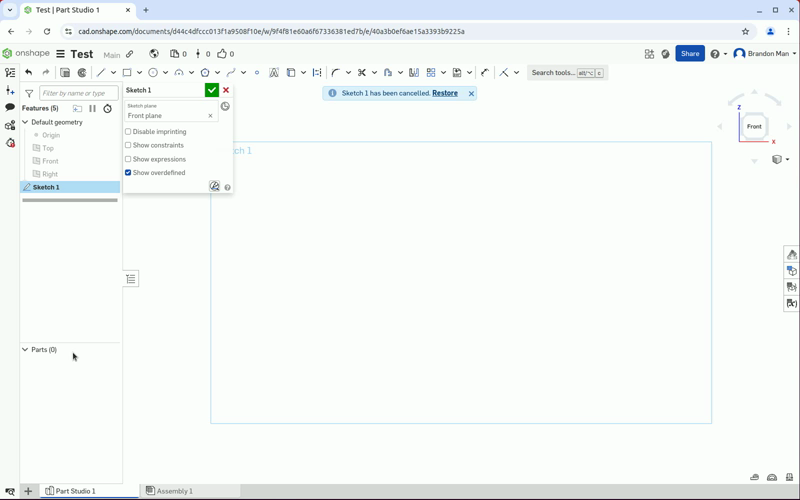
key(l)
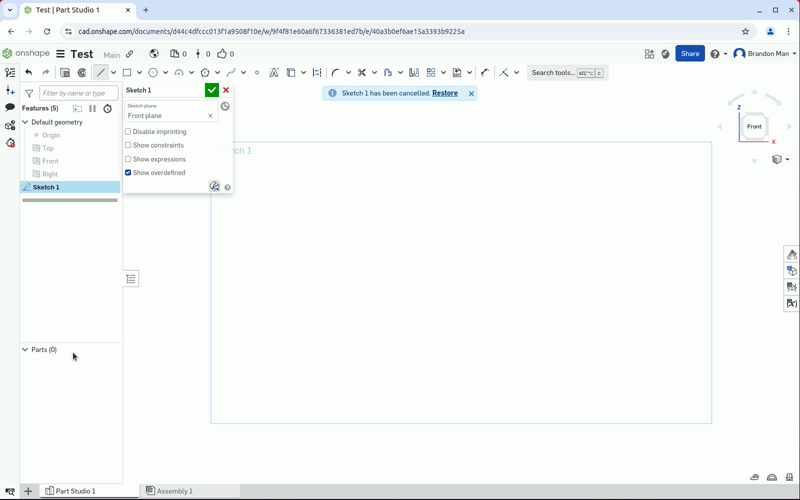
key_down(shift)
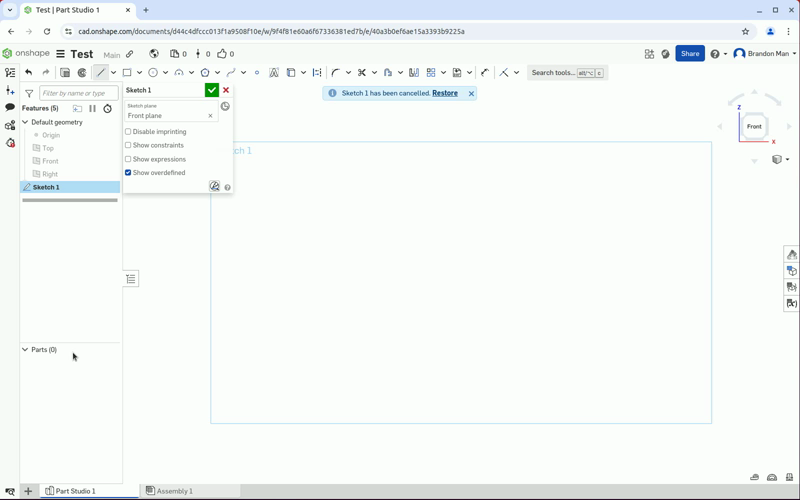
mouse_move(460, 282)
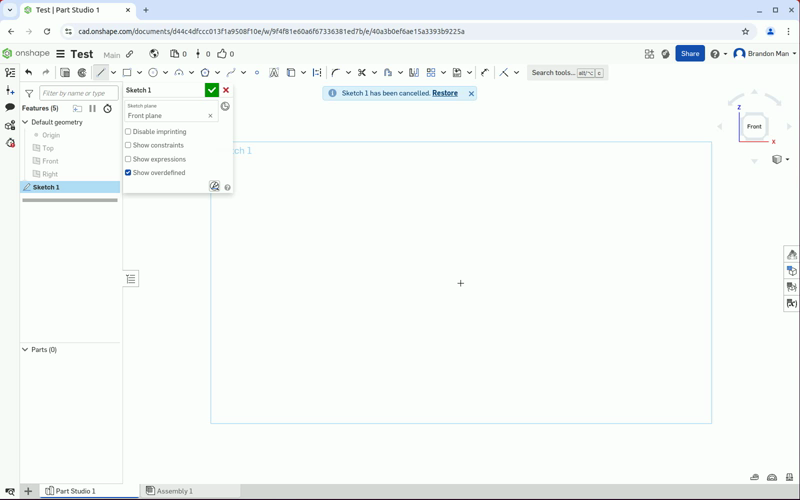
click(460, 282)
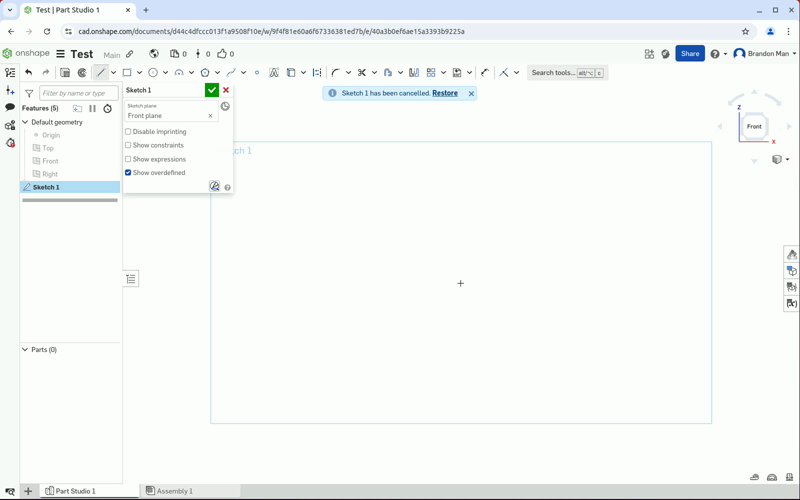
key_up(shift)
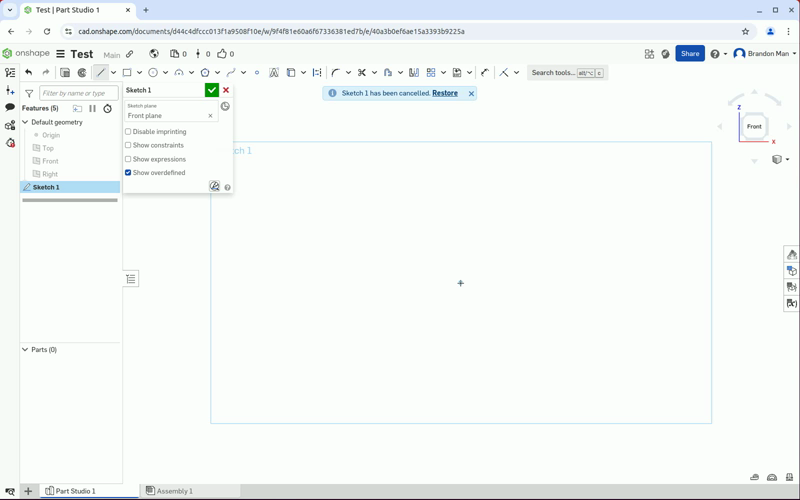
key_down(shift)
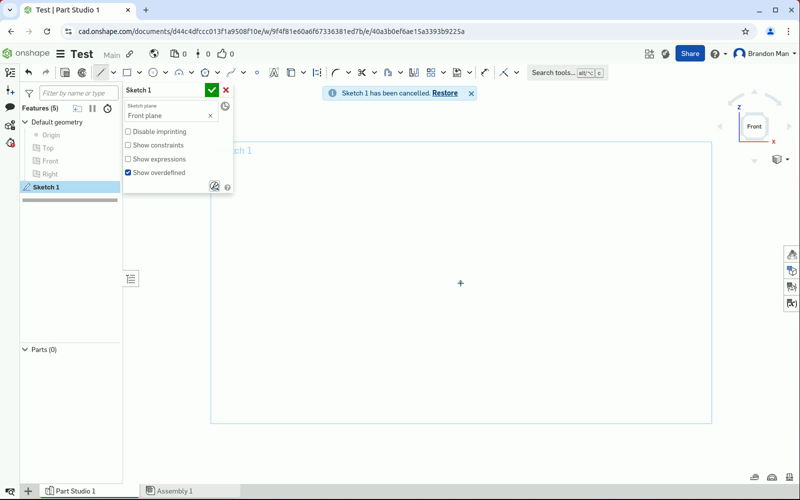
mouse_move(490, 282)
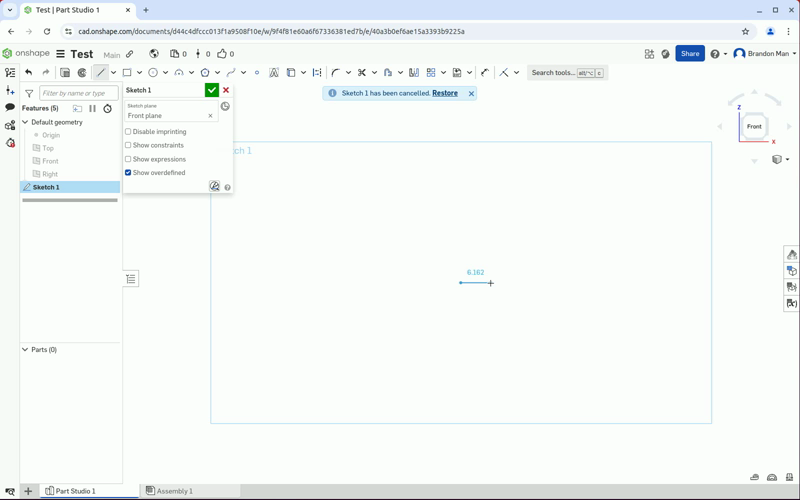
mouse_move(478, 282)
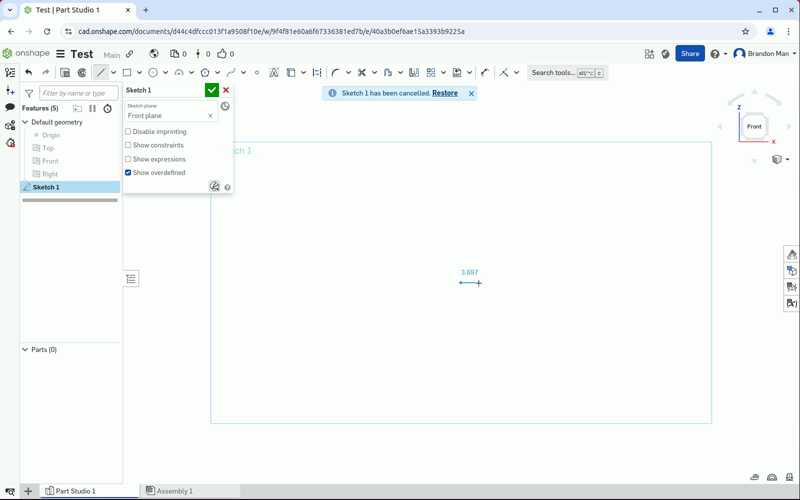
click(478, 282)
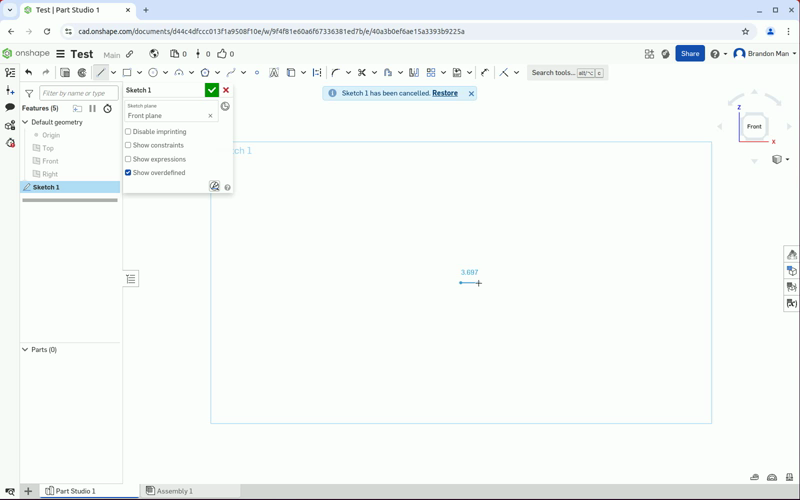
key_up(shift)
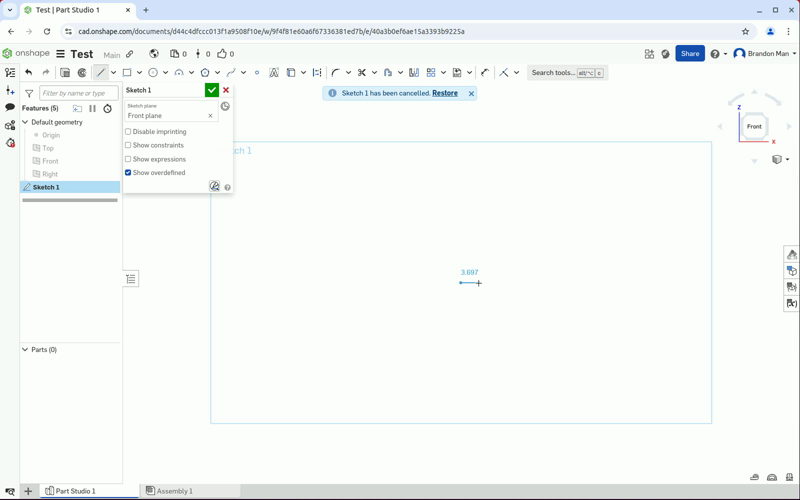
key_down(shift)
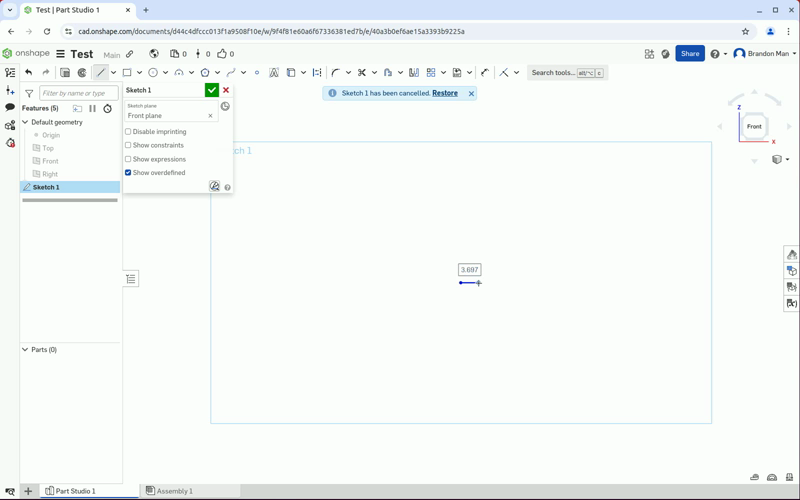
mouse_move(508, 282)
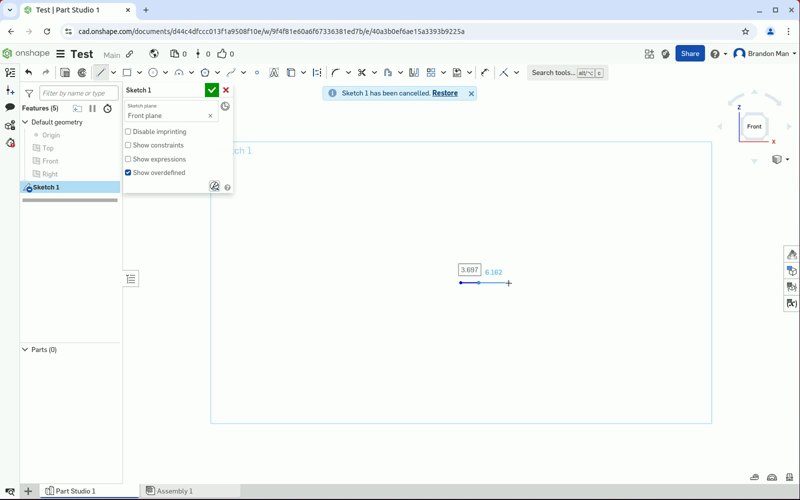
mouse_move(478, 252)
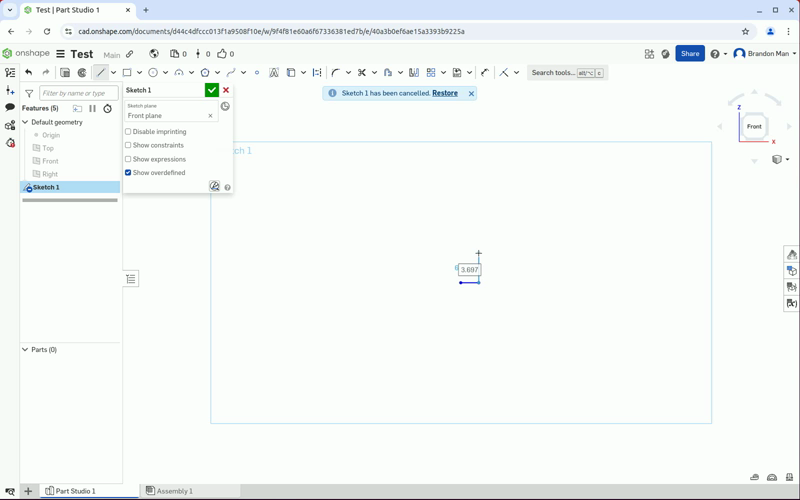
click(478, 252)
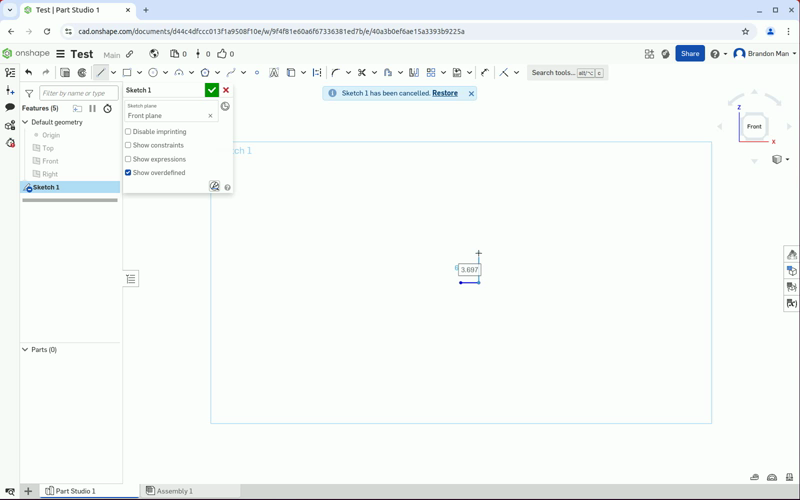
key_up(shift)
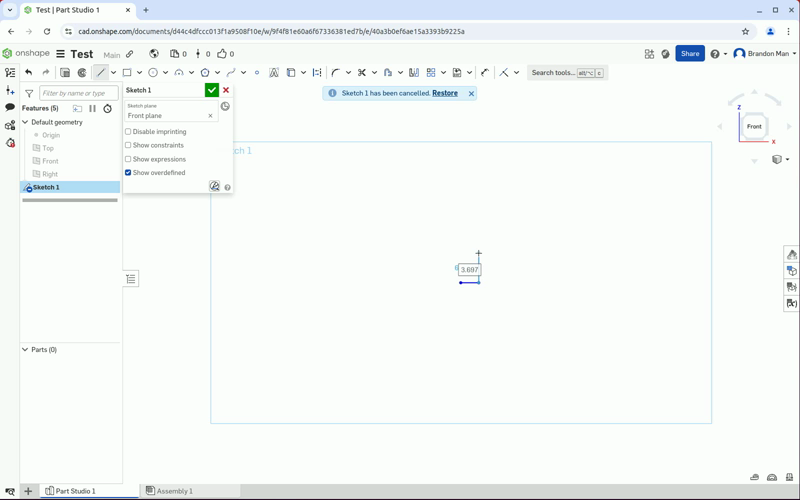
key_down(shift)
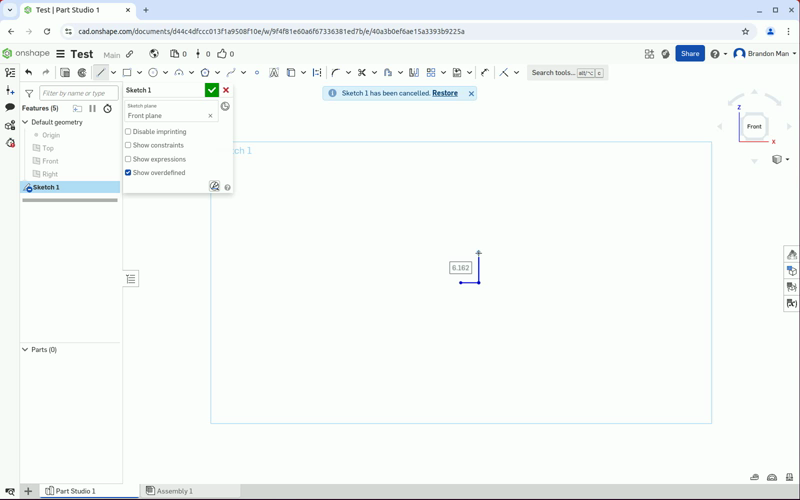
mouse_move(508, 252)
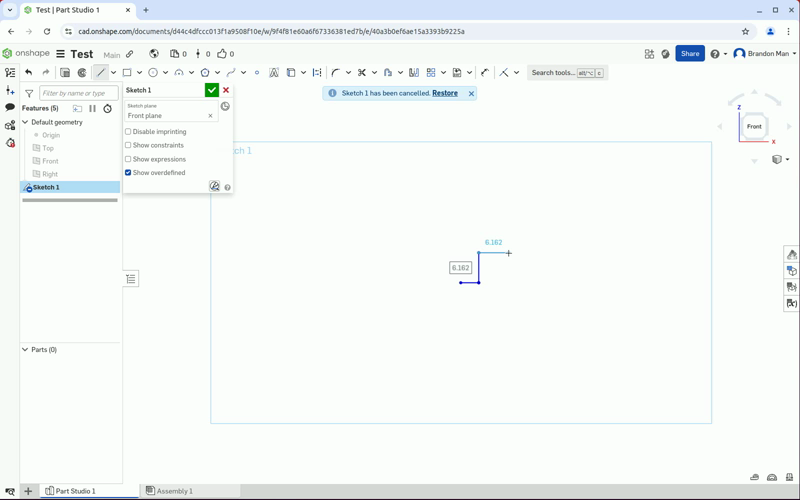
mouse_move(460, 252)
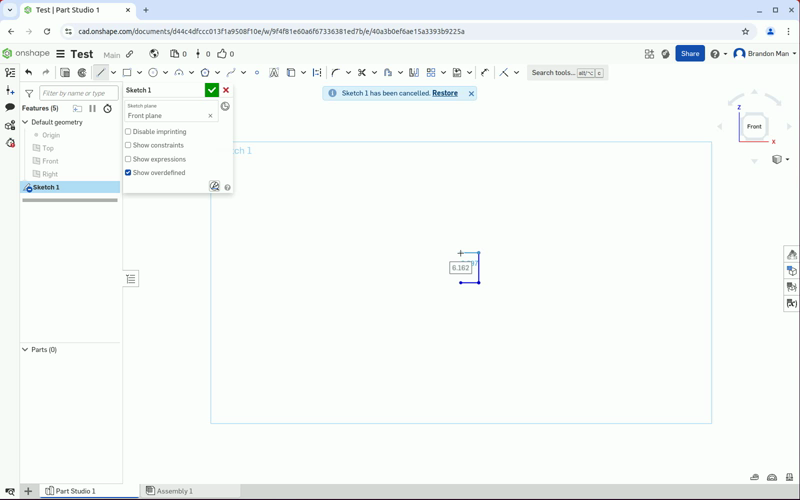
click(460, 252)
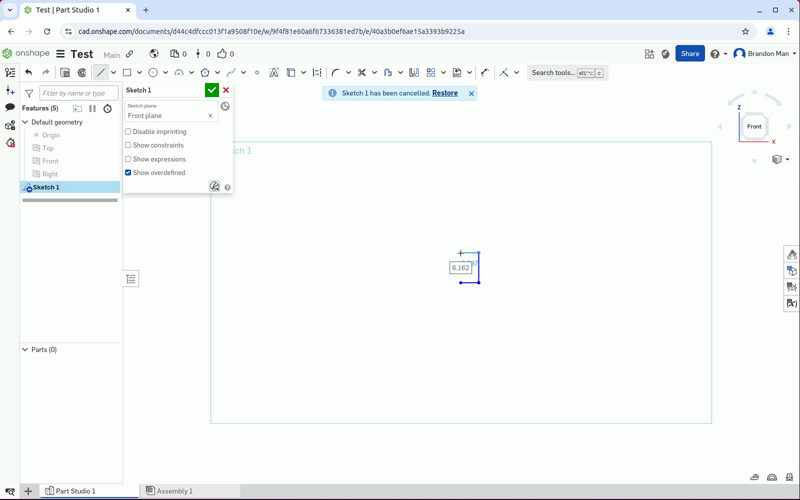
key_up(shift)
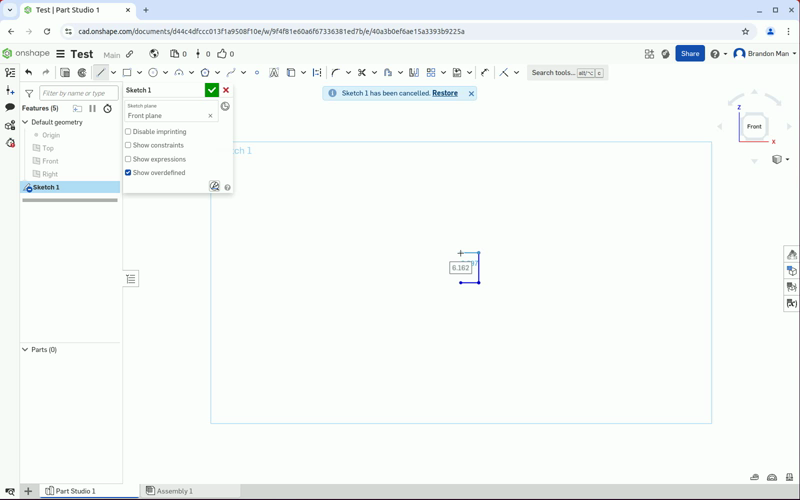
mouse_move(490, 252)
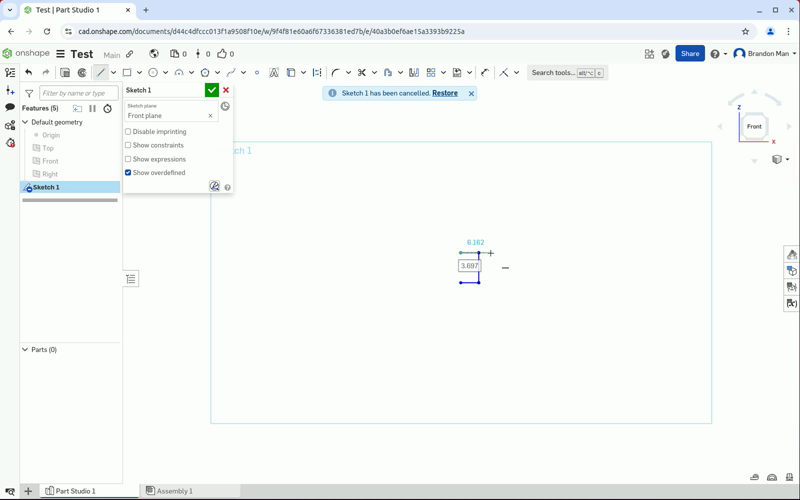
key_down(shift)
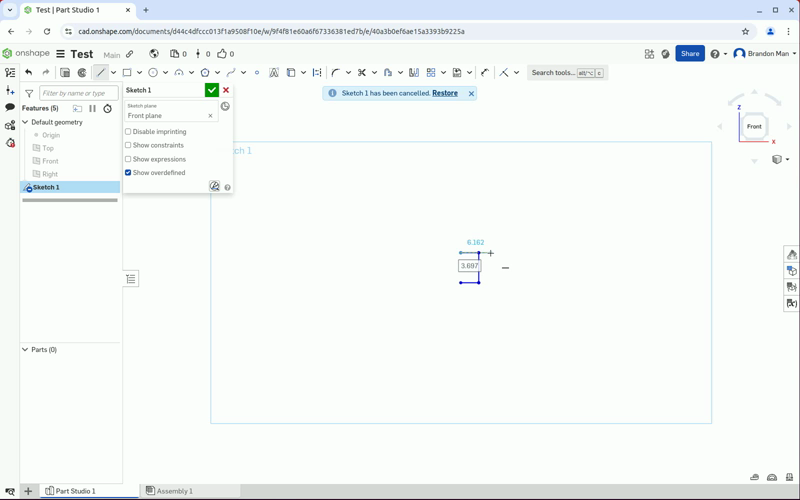
mouse_move(460, 282)
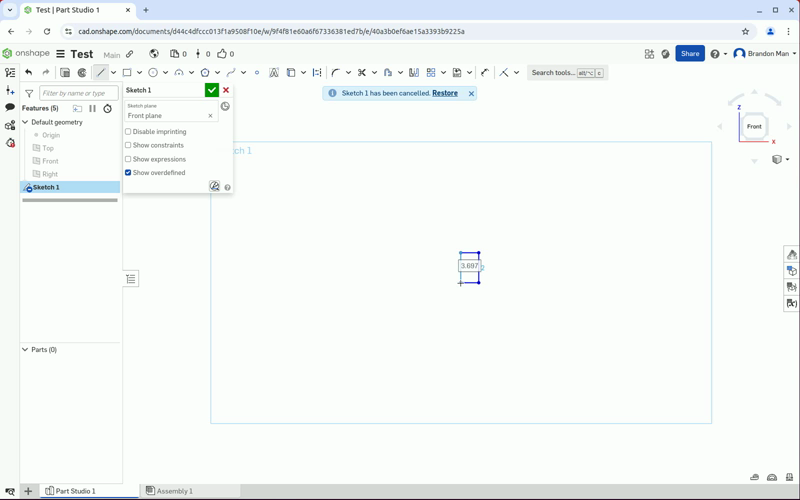
key_up(shift)
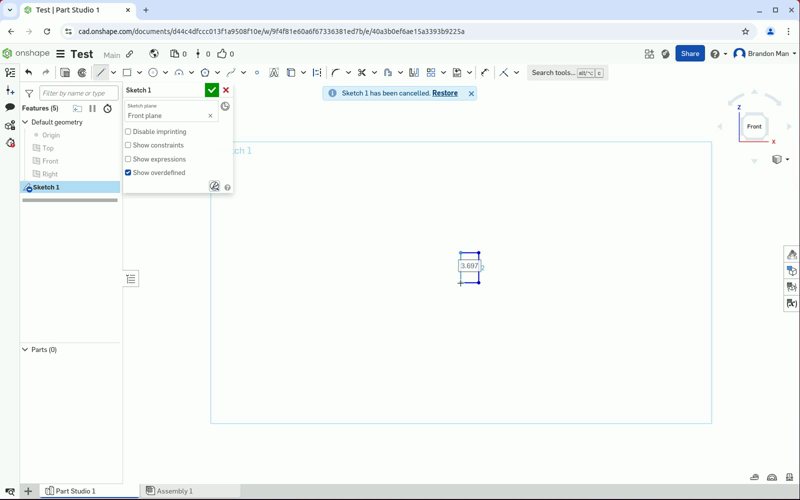
click(460, 282)
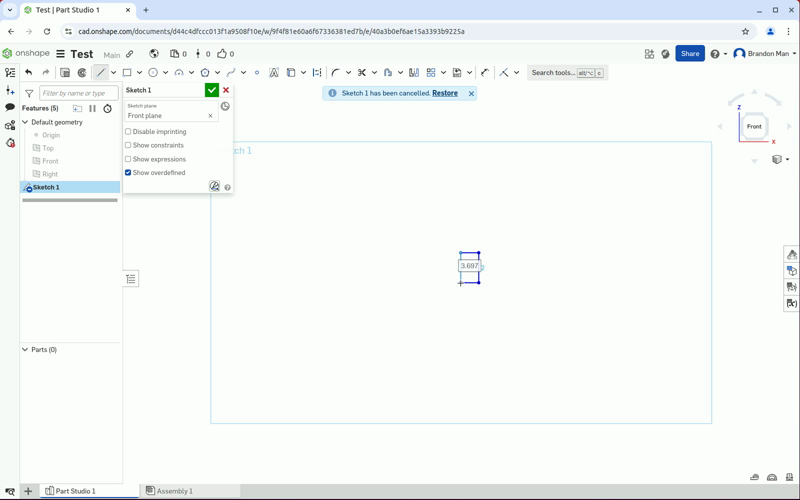
key(esc)
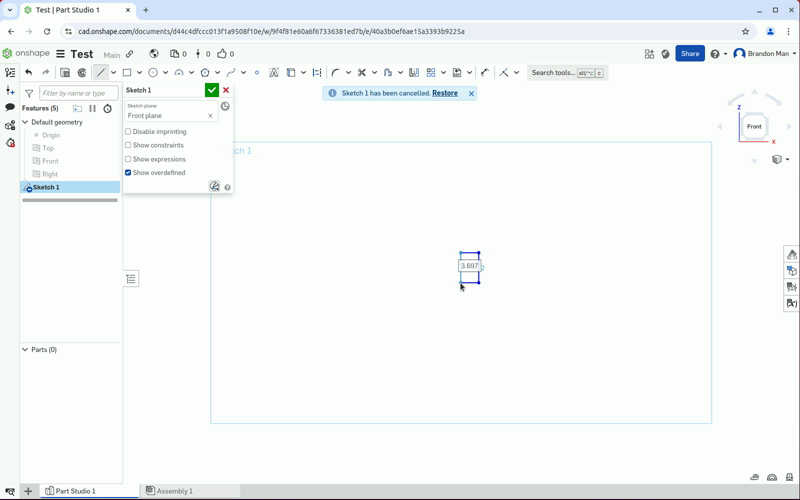
mouse_move(472, 269)
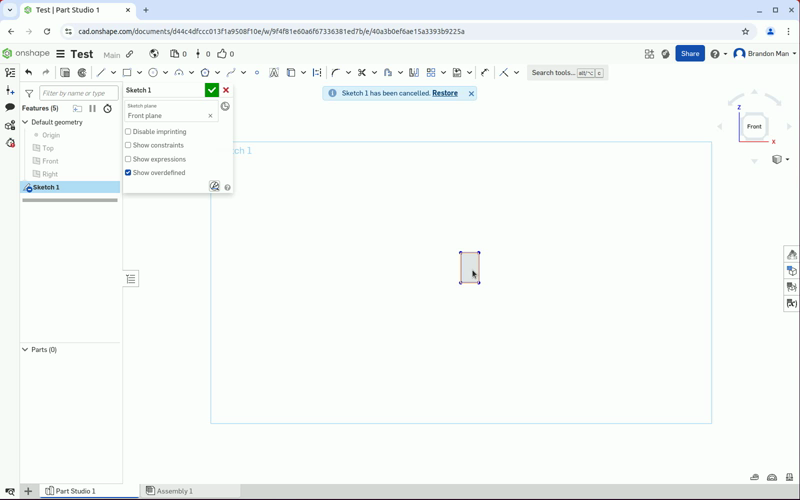
scroll(6)
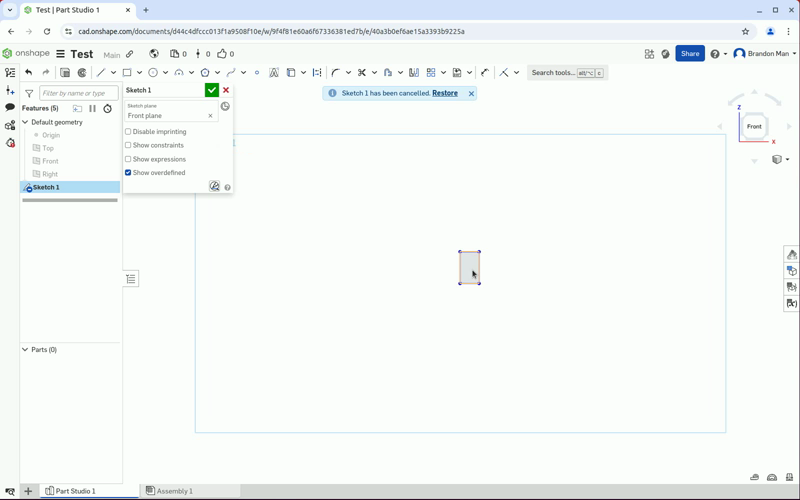
scroll(6)
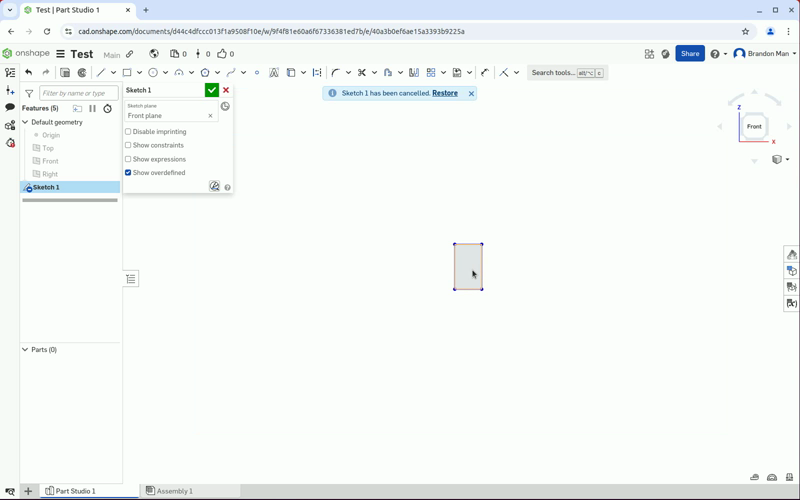
scroll(6)
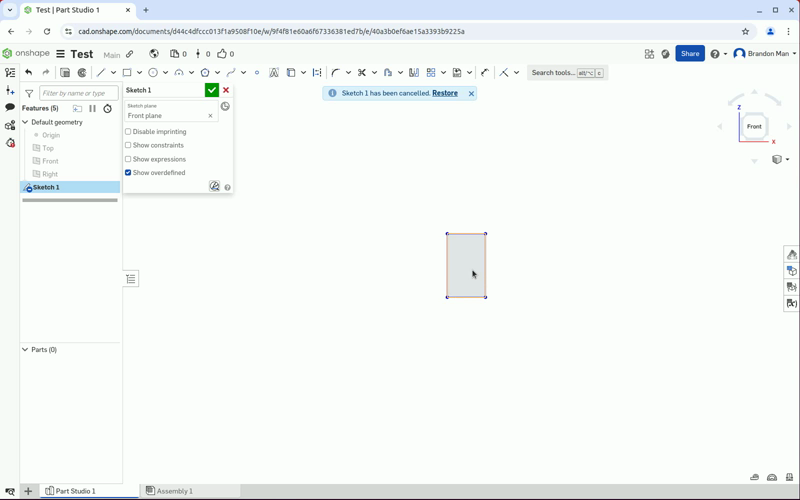
scroll(6)
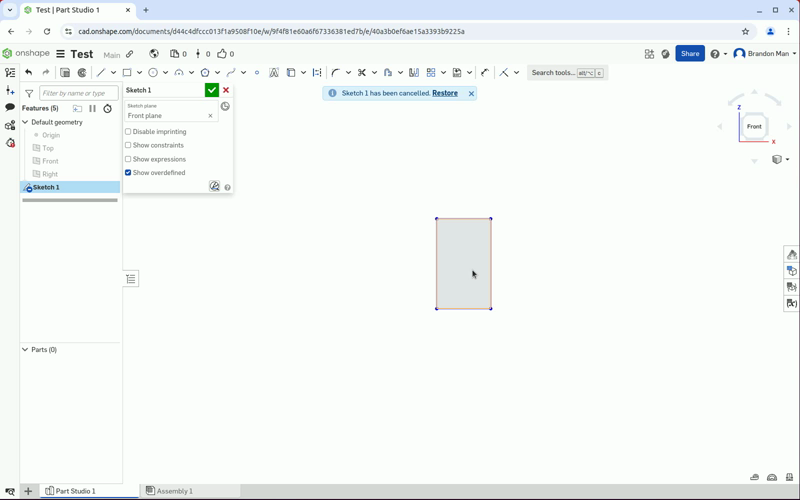
scroll(6)
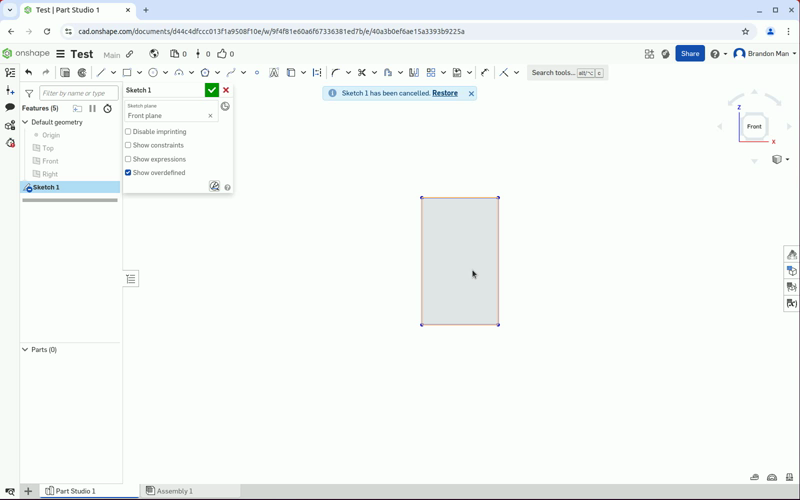
scroll(6)
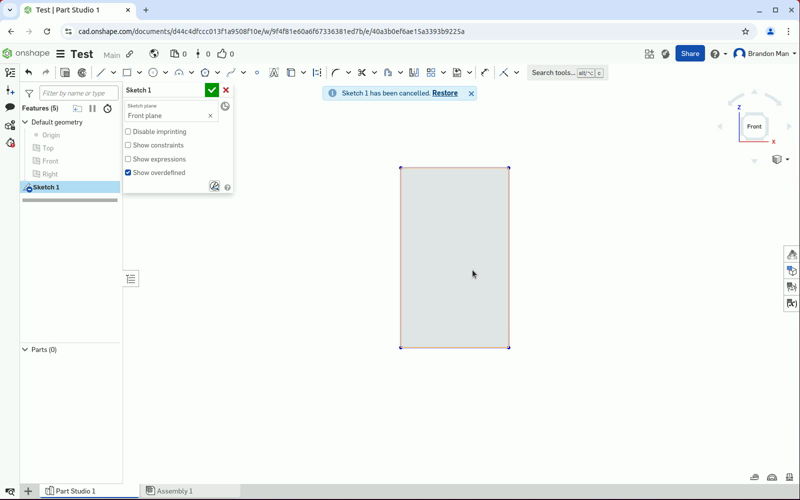
scroll(6)
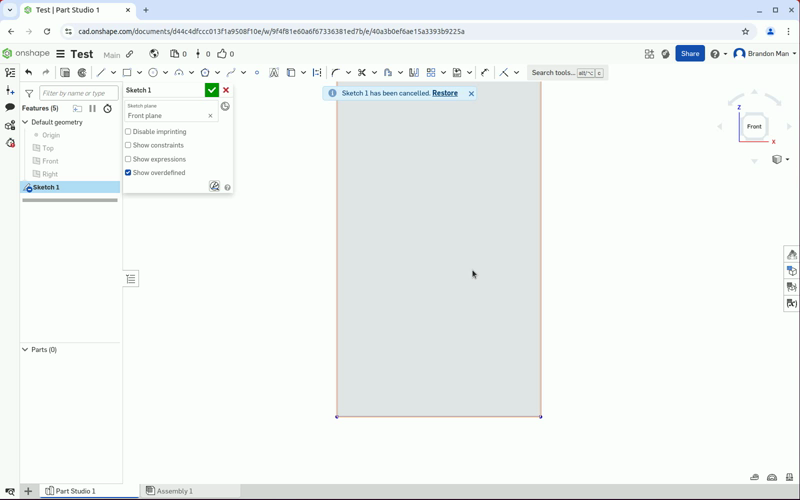
click(472, 269)
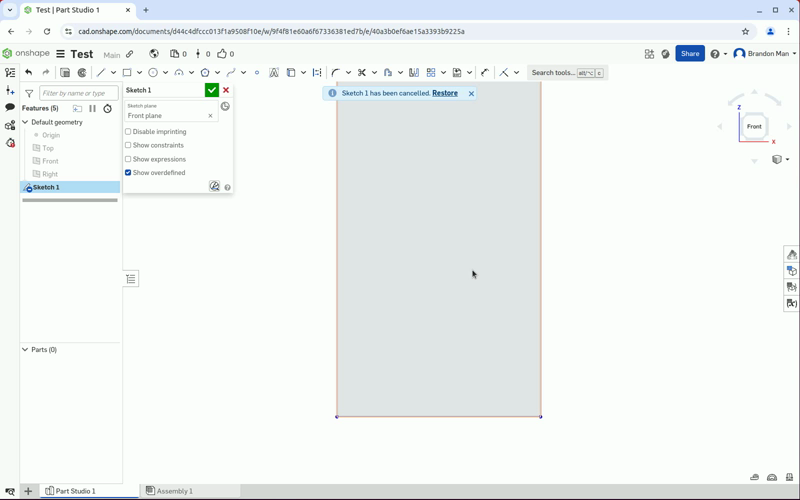
scroll(-6)
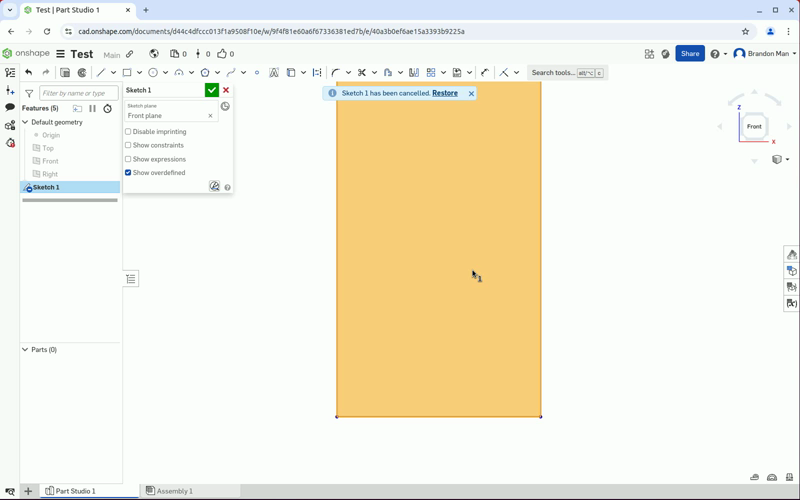
scroll(-6)
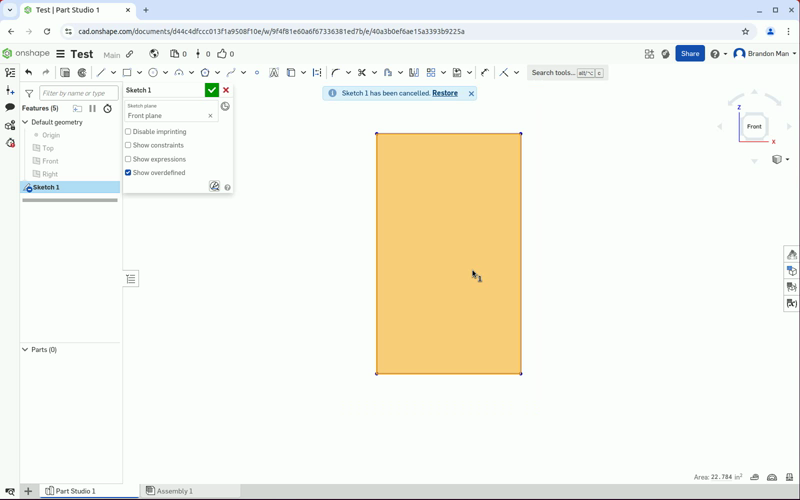
scroll(-6)
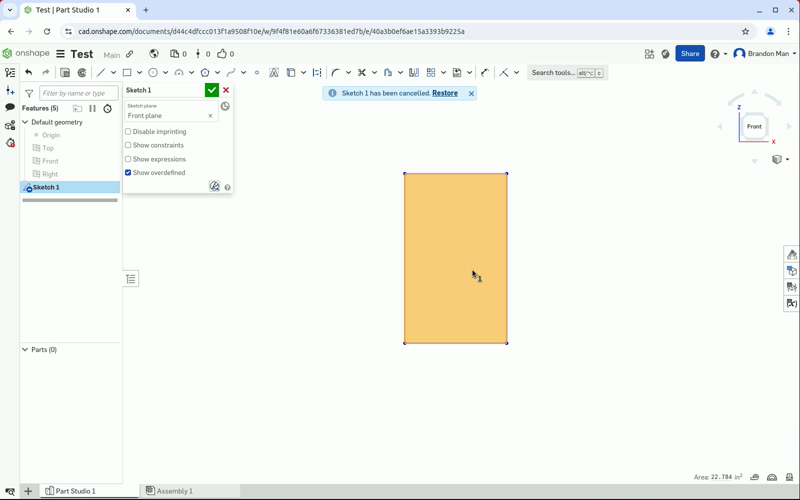
scroll(-6)
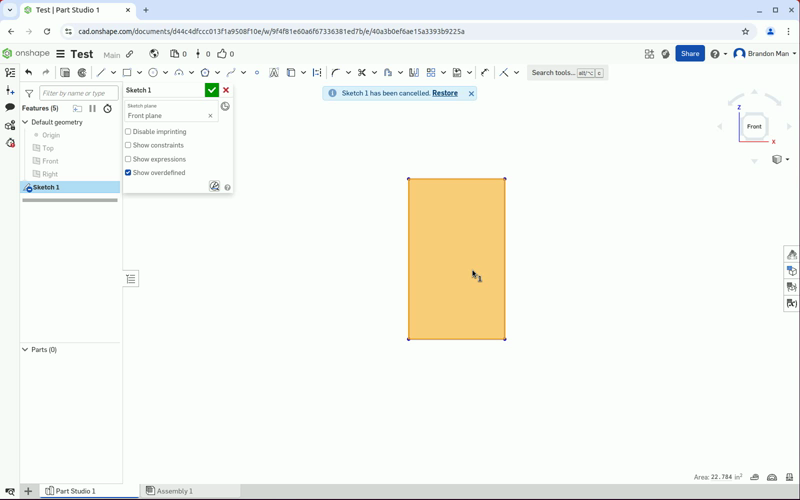
scroll(-6)
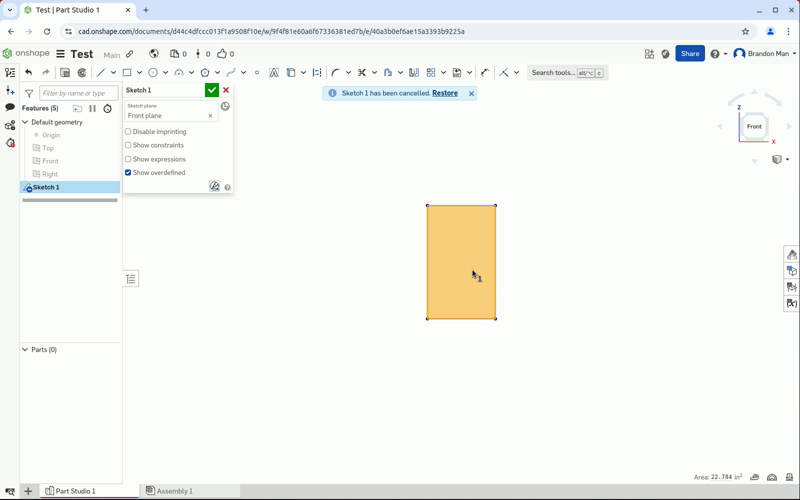
scroll(-6)
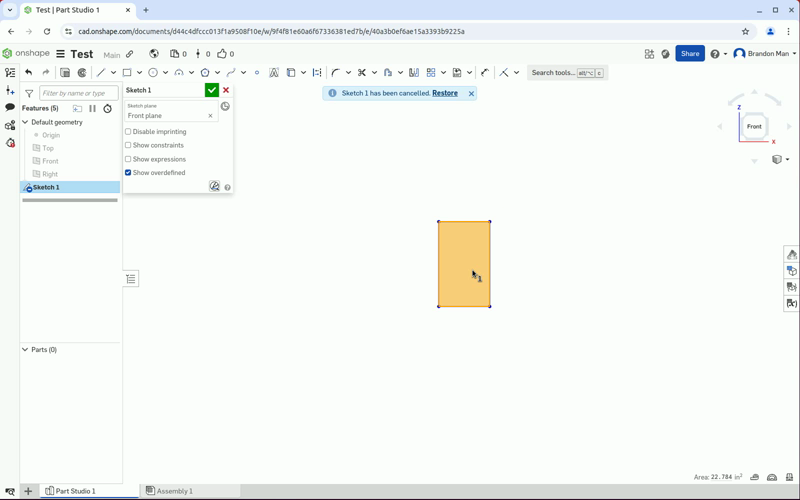
scroll(-6)
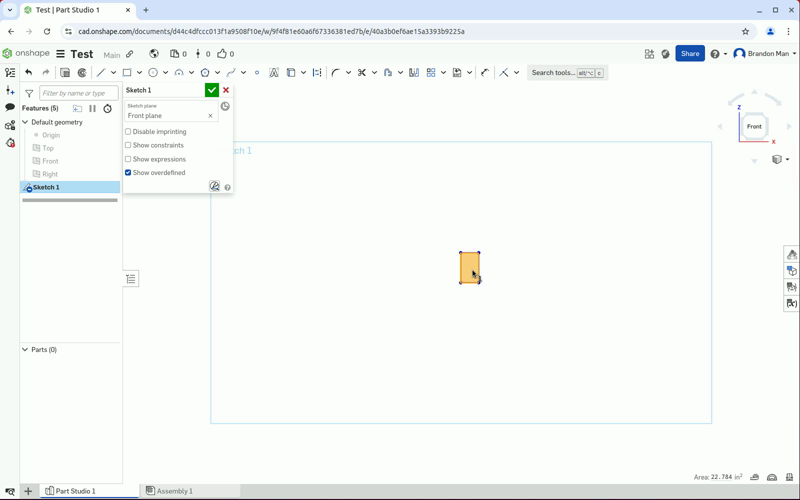
mouse_move(73, 352)
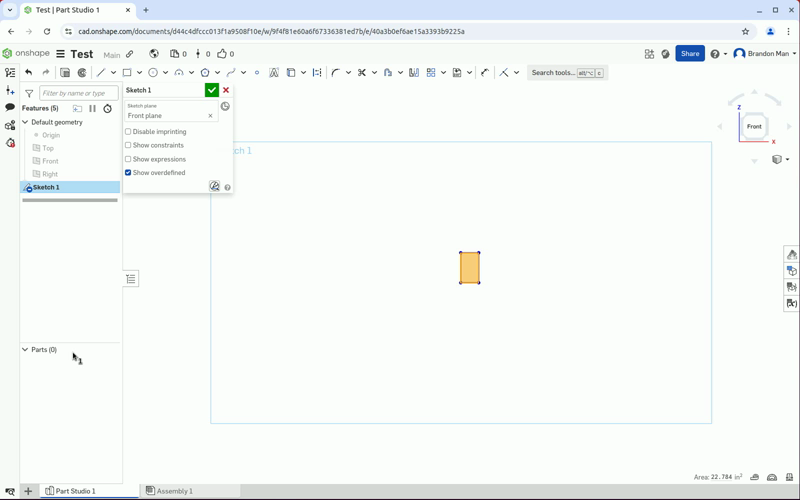
key(shift+y)
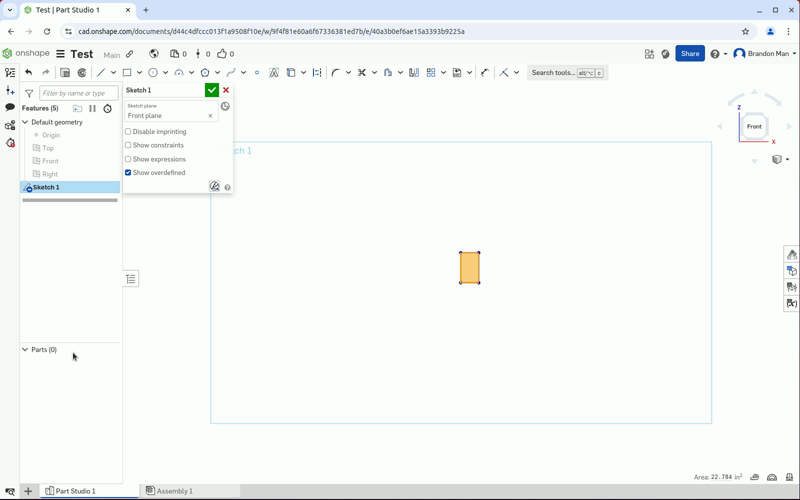
key(shift+e)
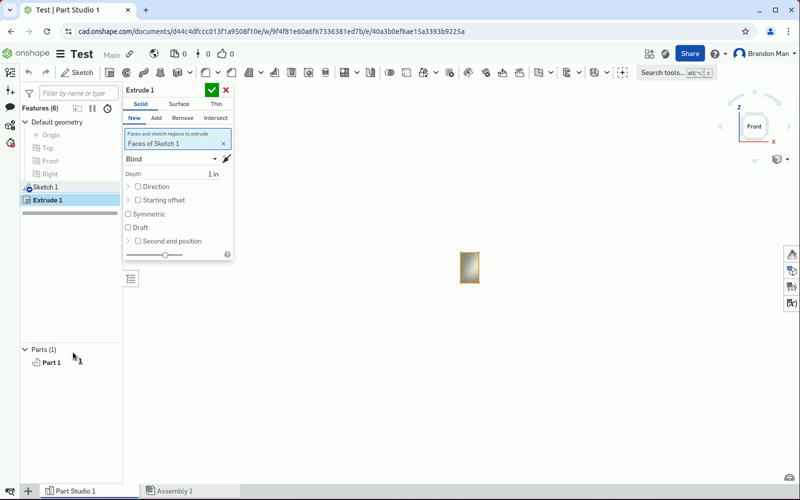
mouse_move(143, 106)
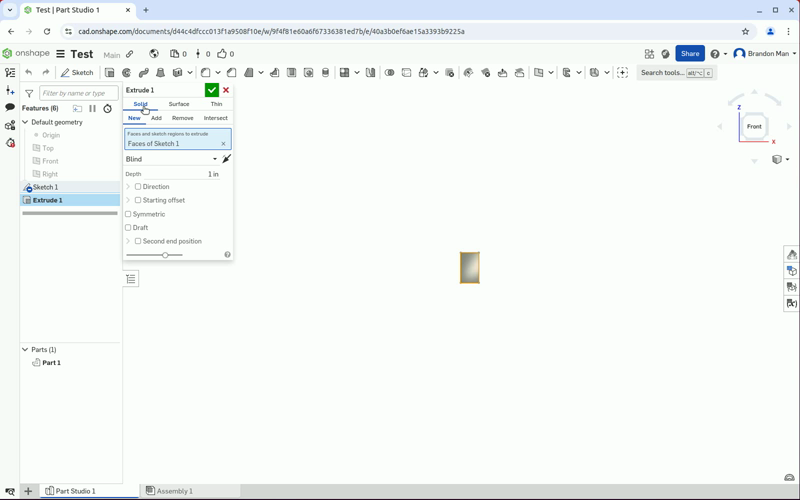
click(143, 106)
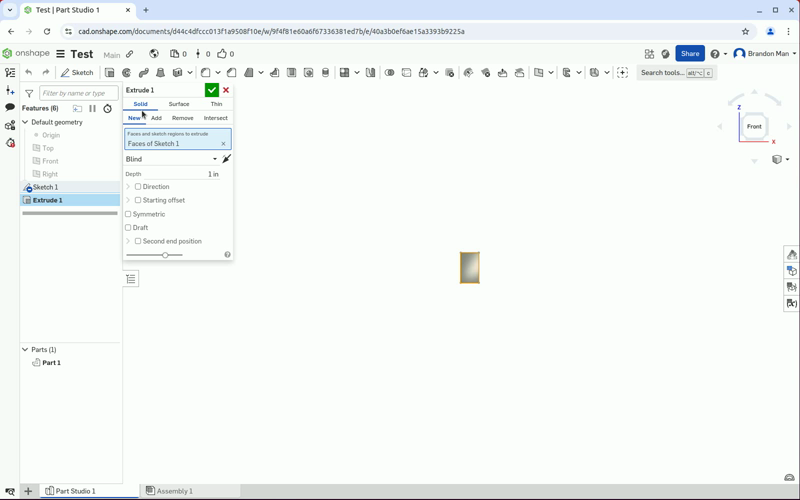
mouse_move(137, 120)
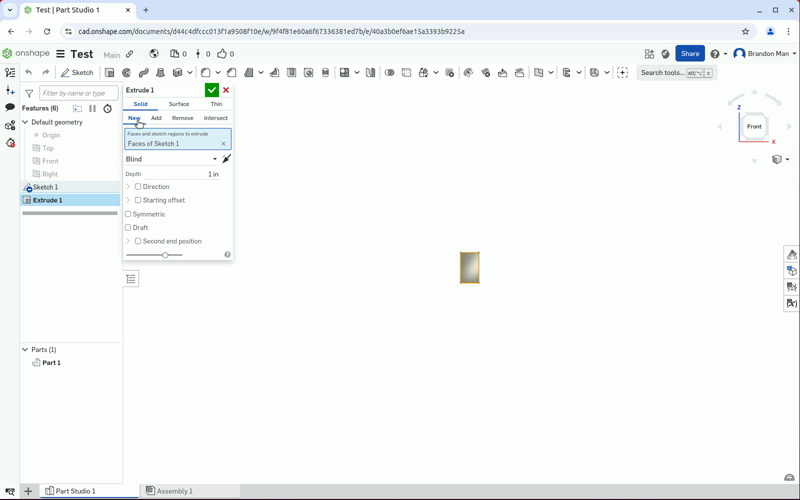
click(137, 120)
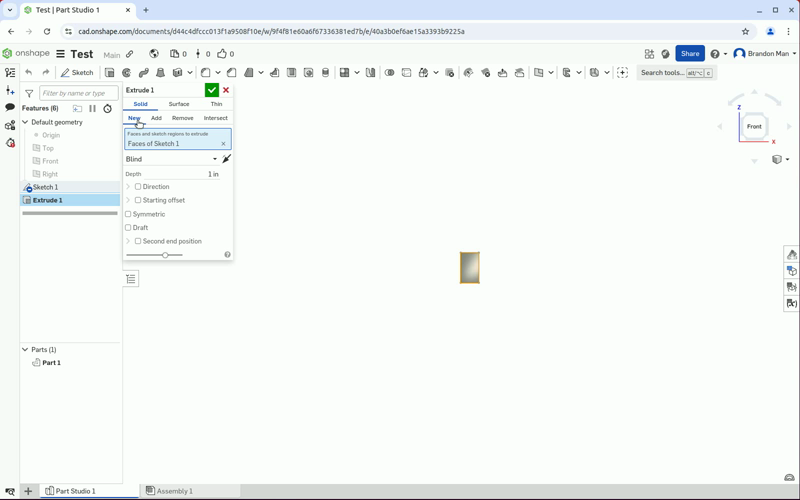
key(tab, 4)
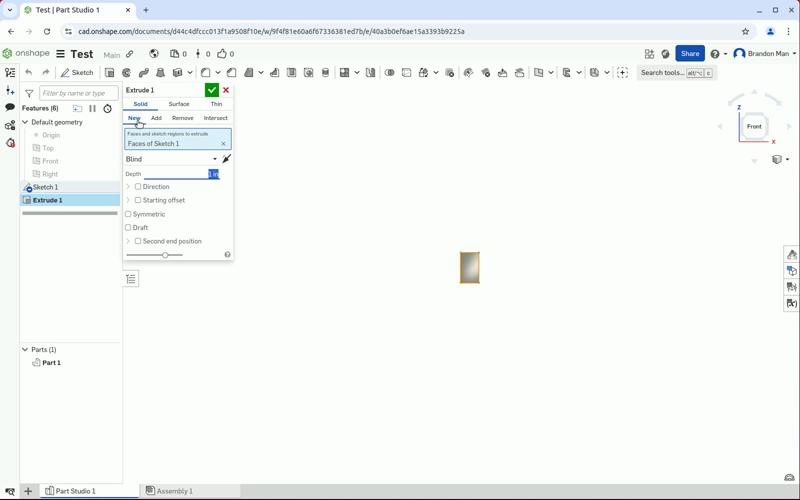
text(-0.241)
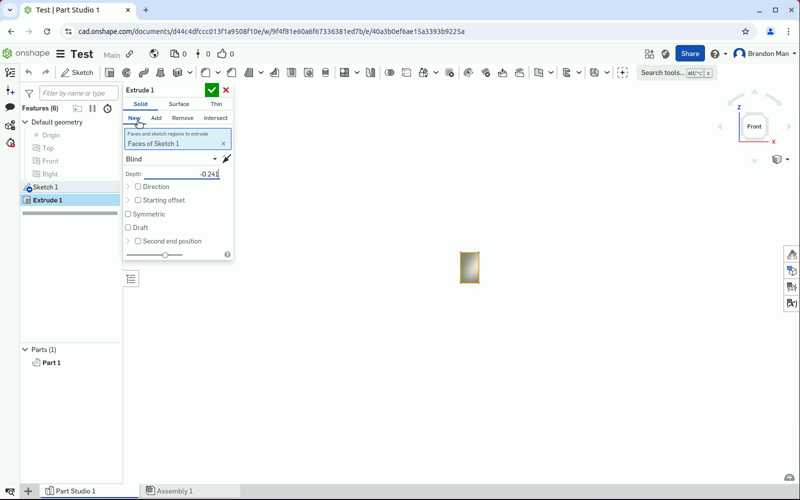
key(enter)
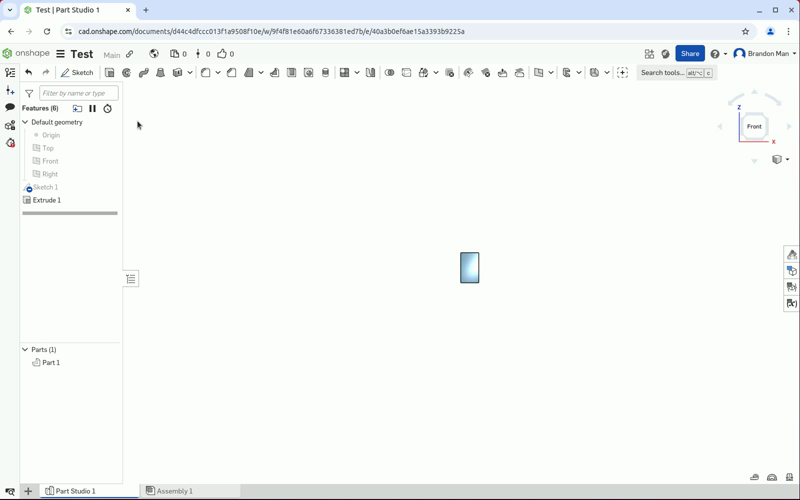
key(shift+h)
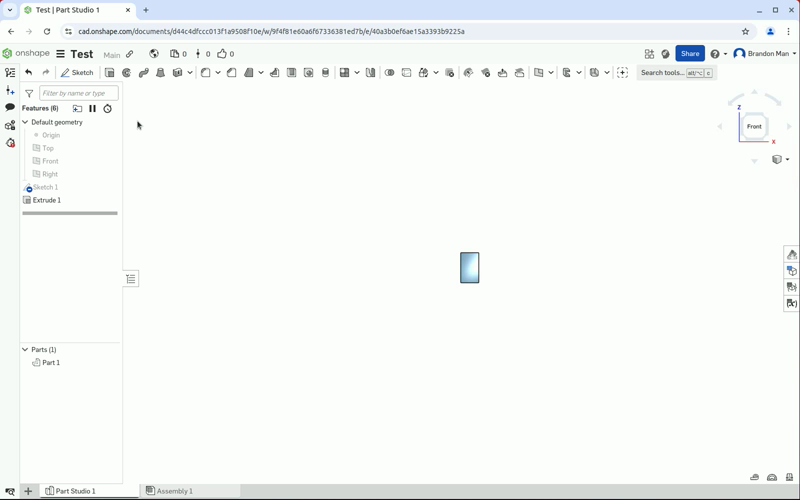
key(shift+h)
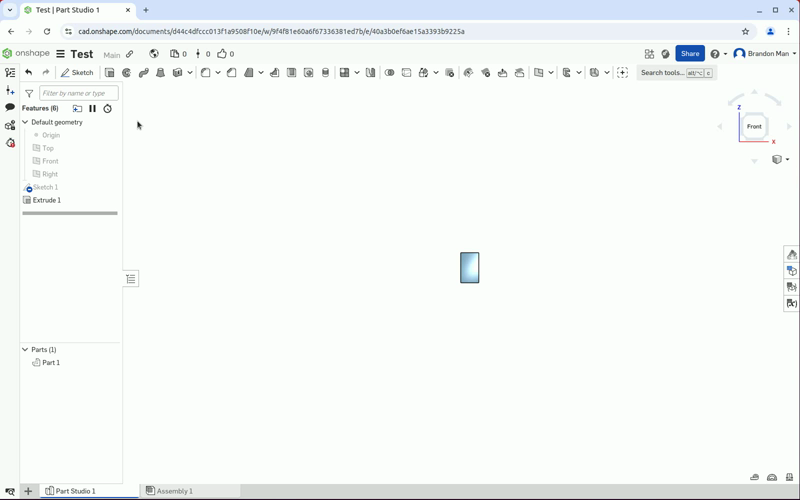
mouse_move(73, 189)
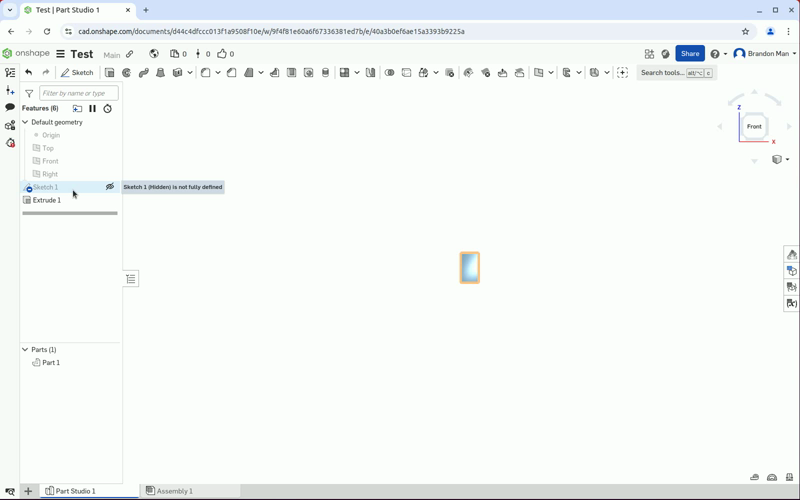
click(73, 189)
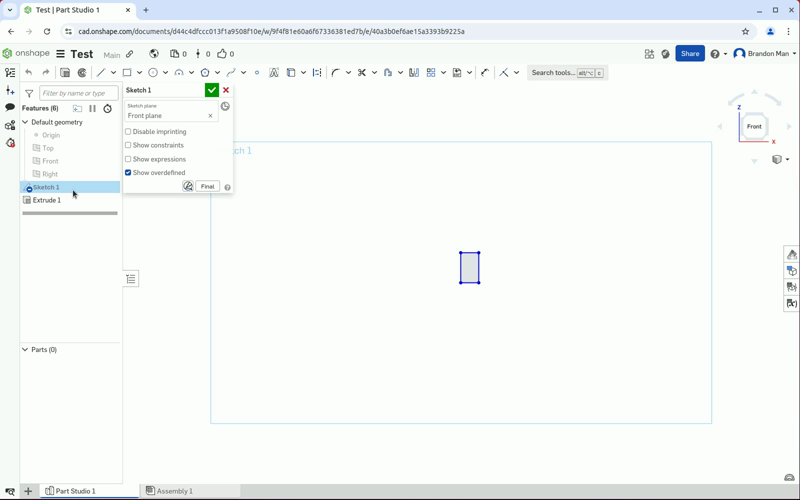
mouse_move(229, 92)
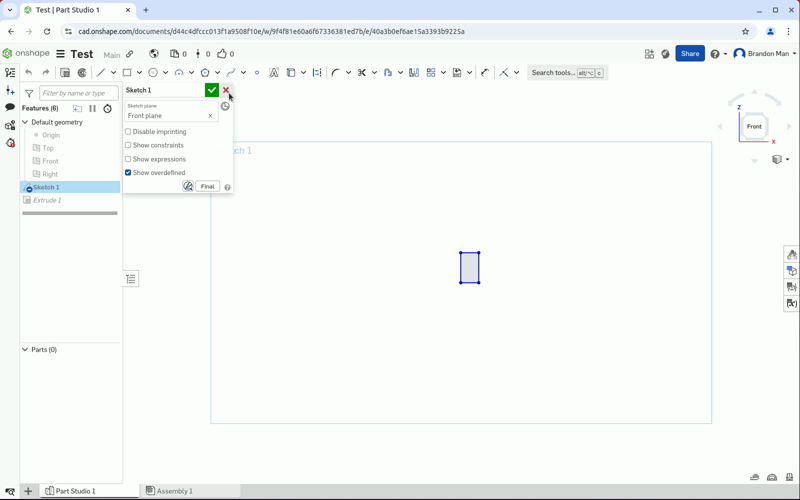
click(229, 92)
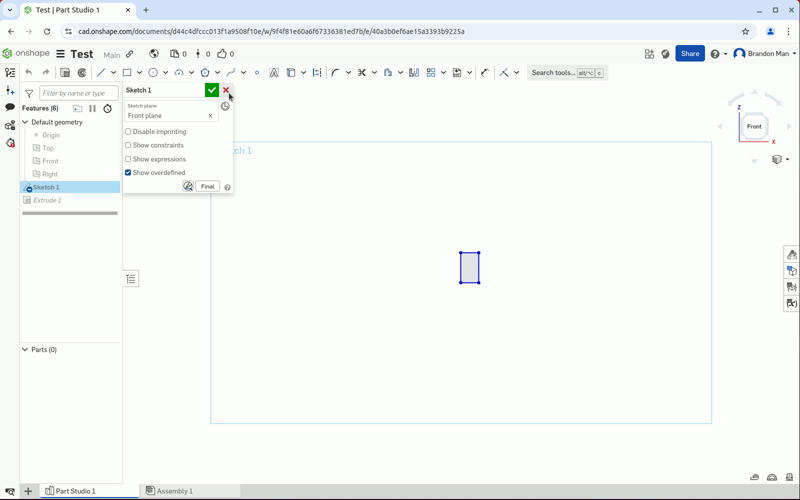
key(shift+s)
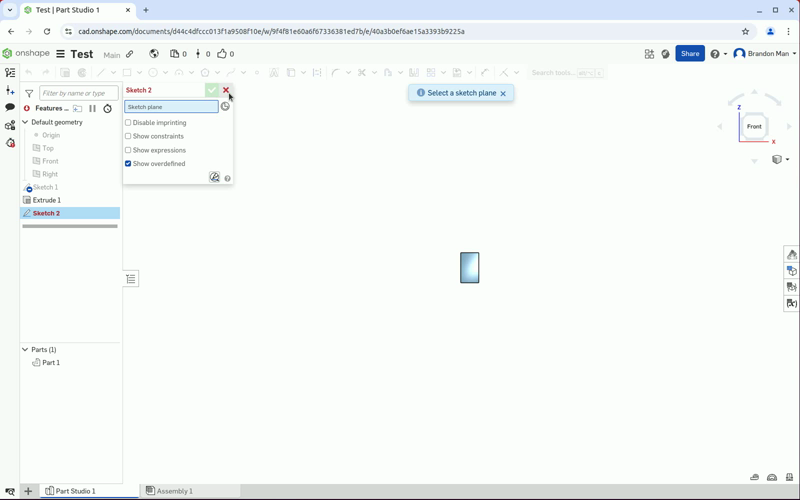
mouse_move(73, 163)
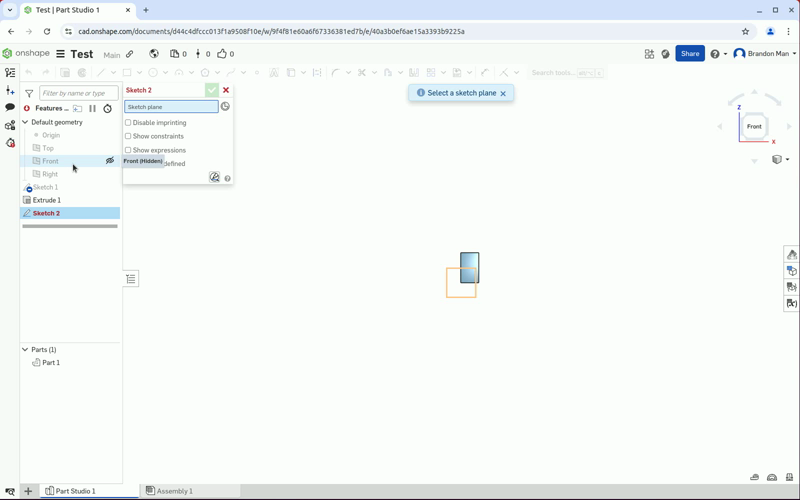
click(73, 163)
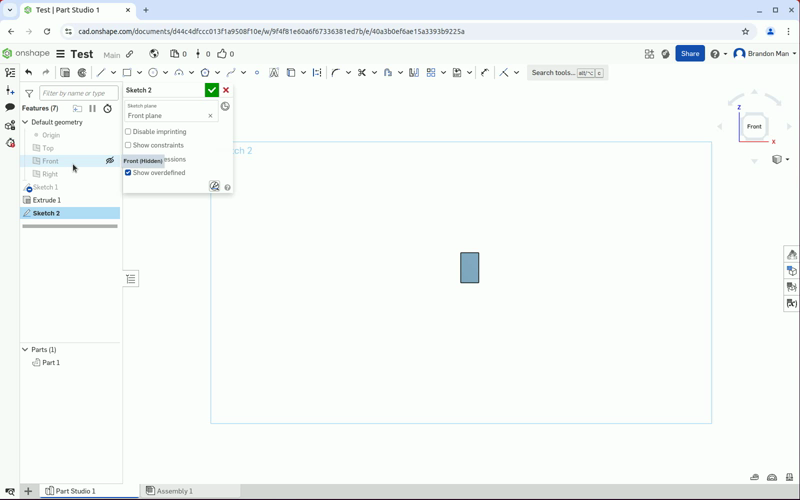
mouse_move(73, 352)
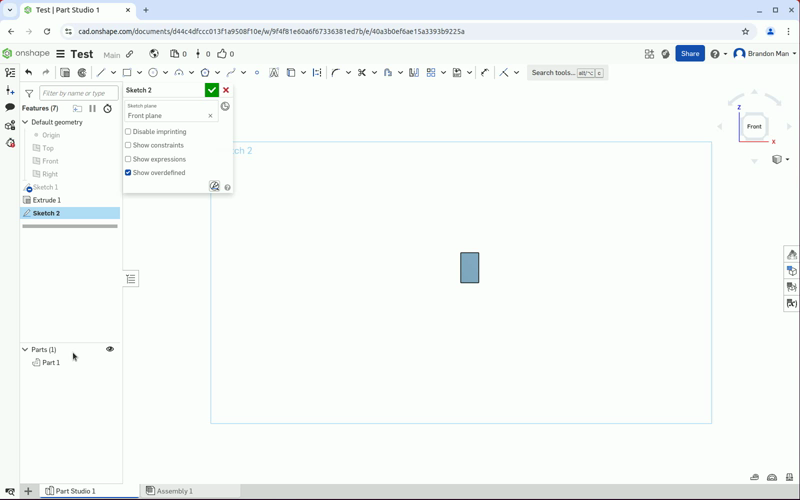
key(y)
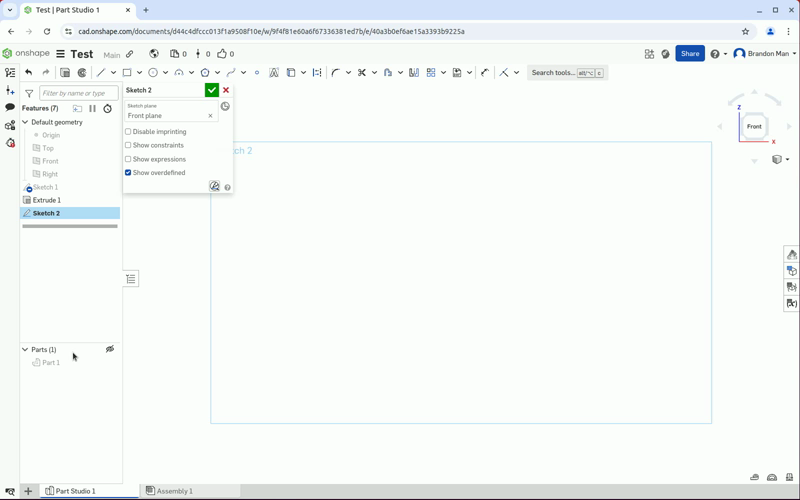
key(l)
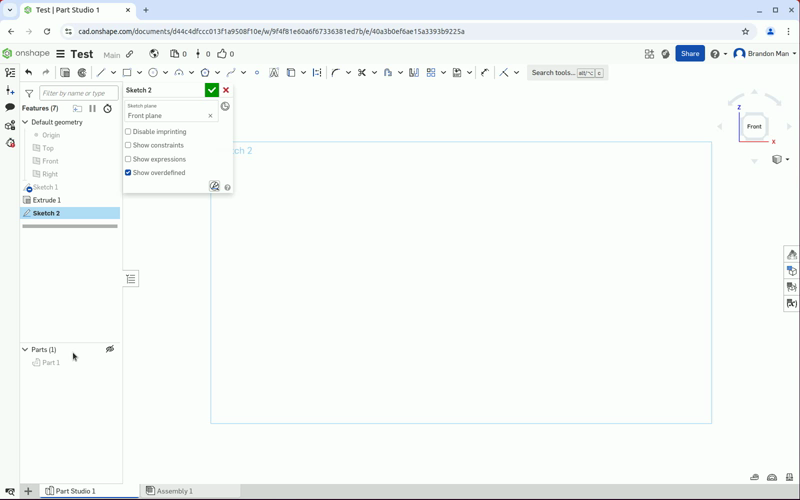
key_down(shift)
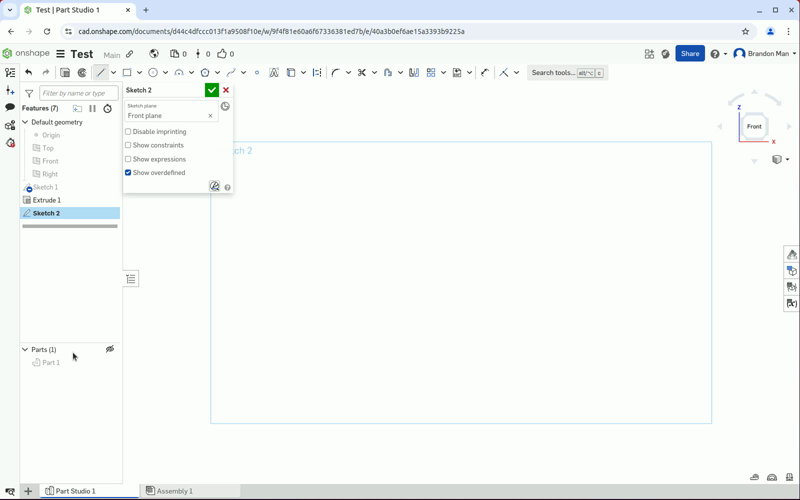
mouse_move(460, 282)
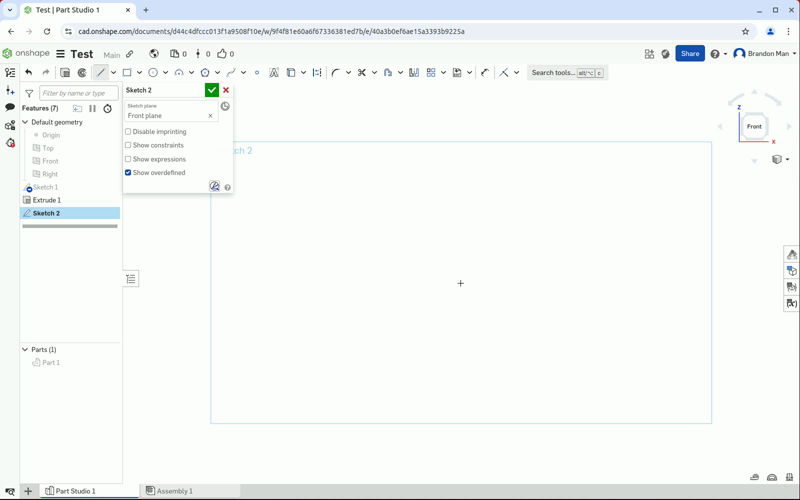
click(460, 282)
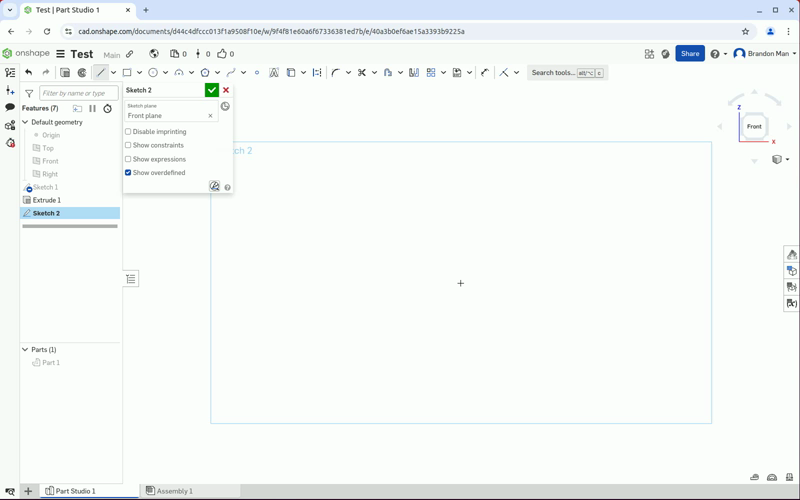
key_up(shift)
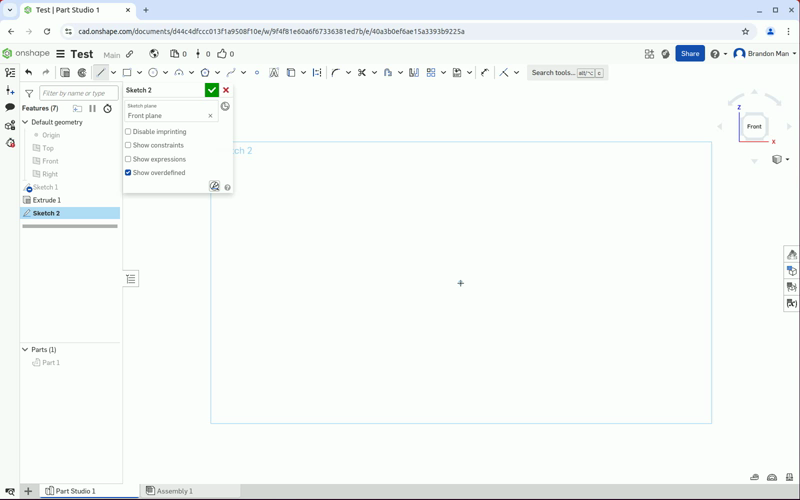
key_down(shift)
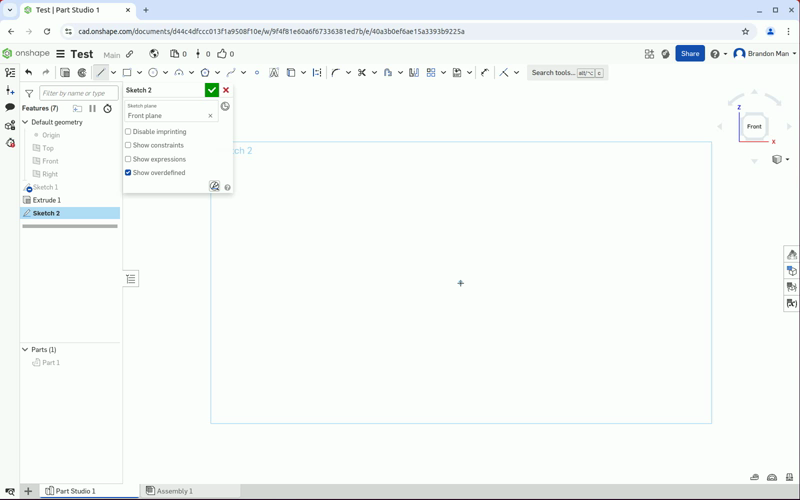
mouse_move(490, 282)
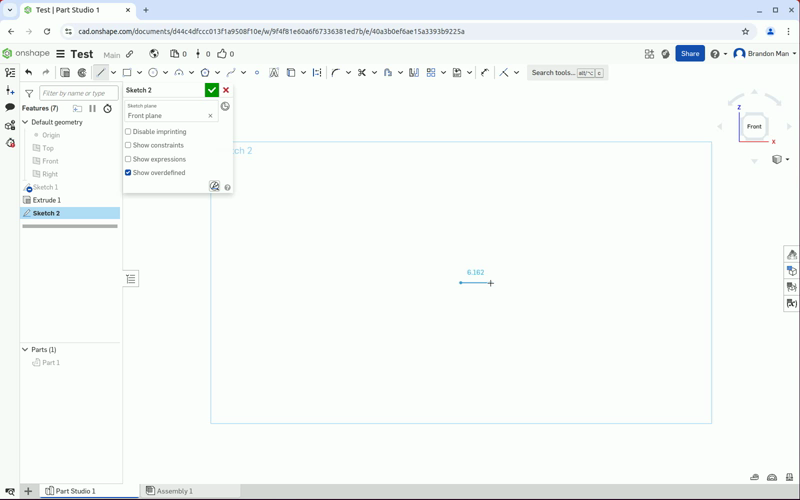
mouse_move(478, 282)
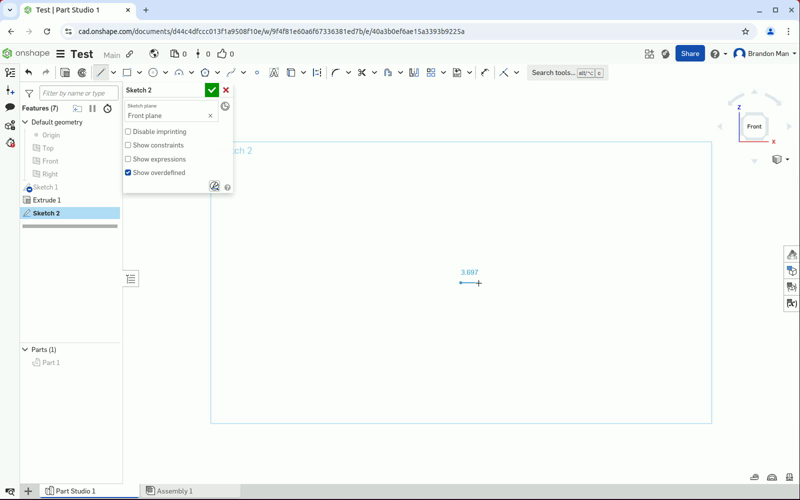
click(478, 282)
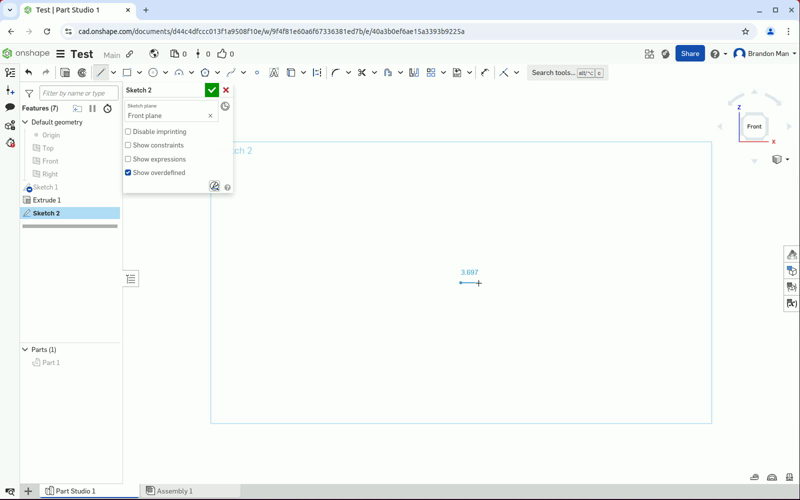
key_up(shift)
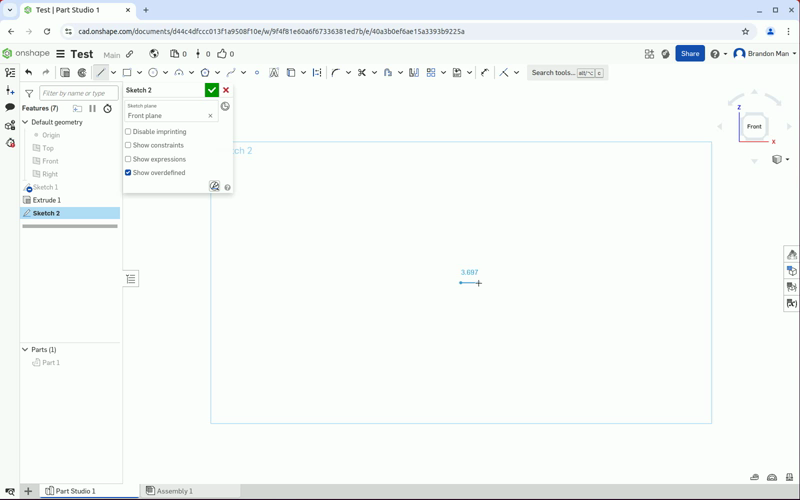
key_down(shift)
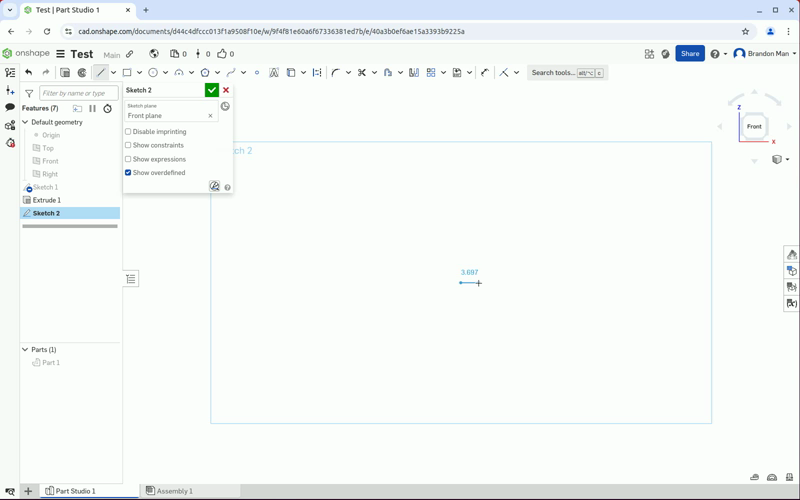
mouse_move(508, 282)
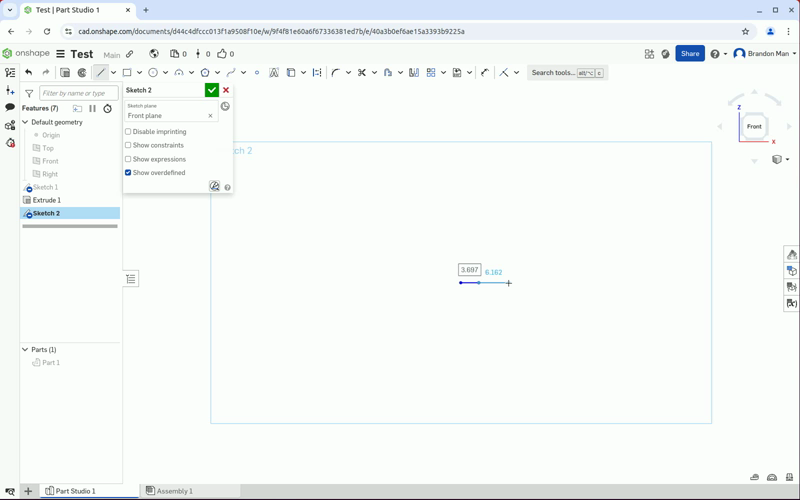
mouse_move(478, 252)
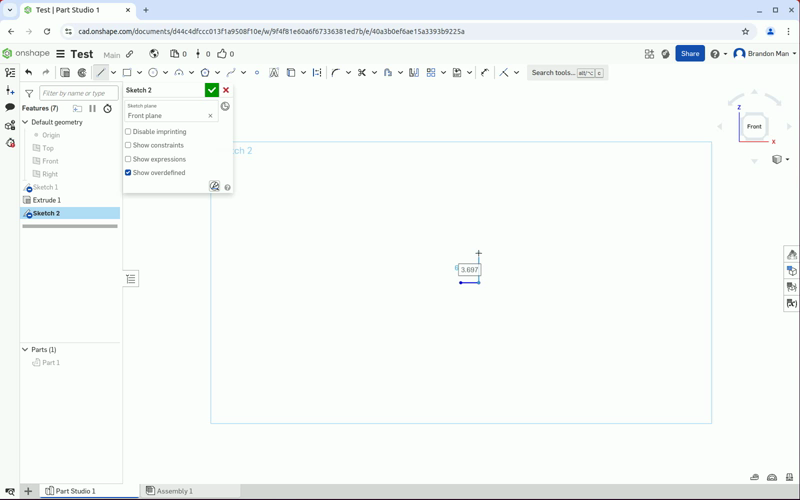
click(478, 252)
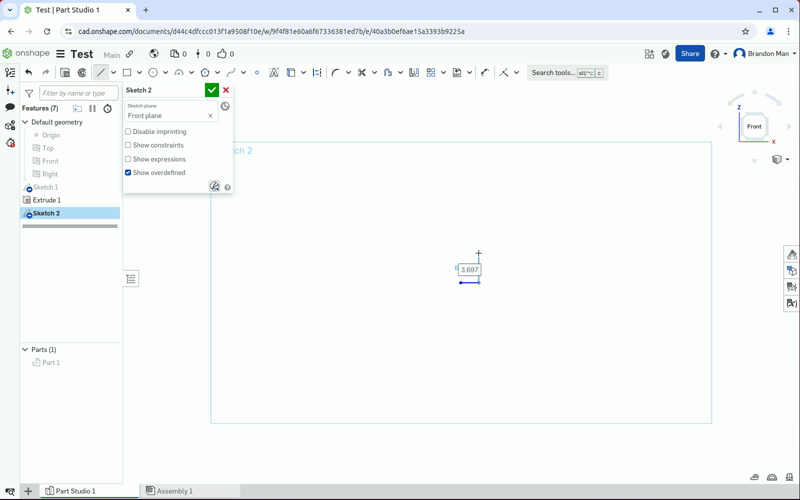
key_up(shift)
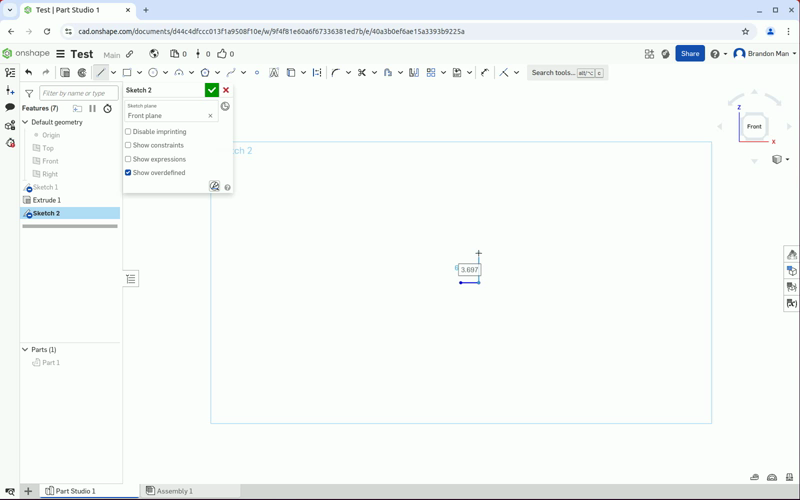
key_down(shift)
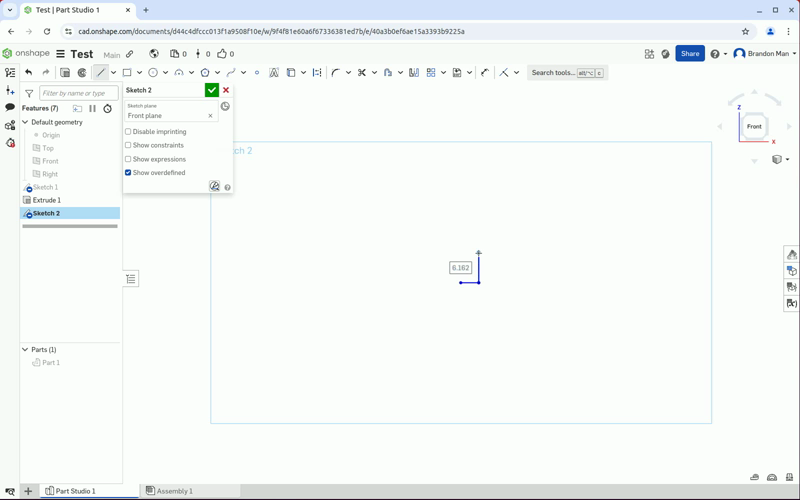
mouse_move(508, 252)
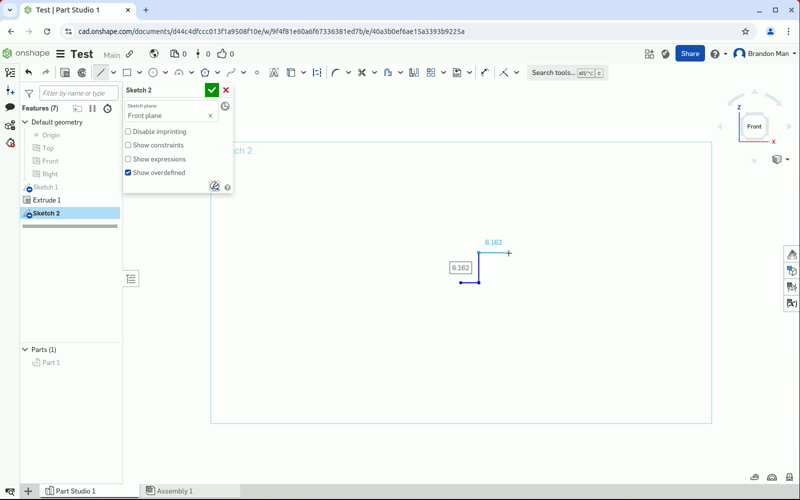
mouse_move(460, 252)
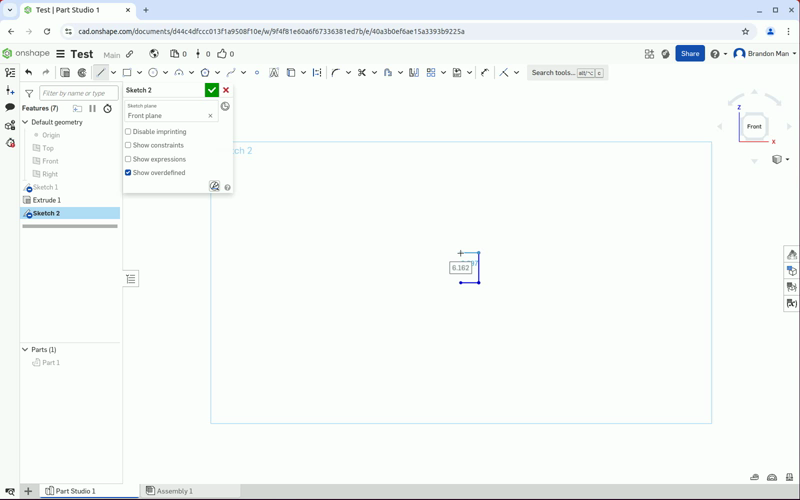
click(460, 252)
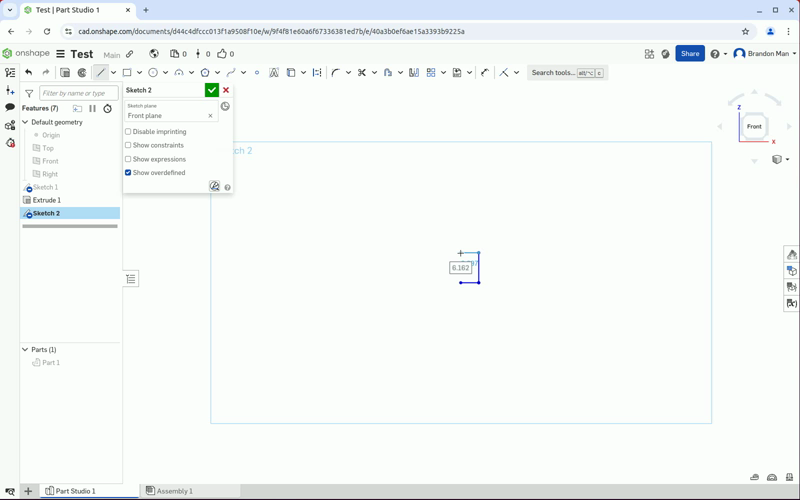
key_up(shift)
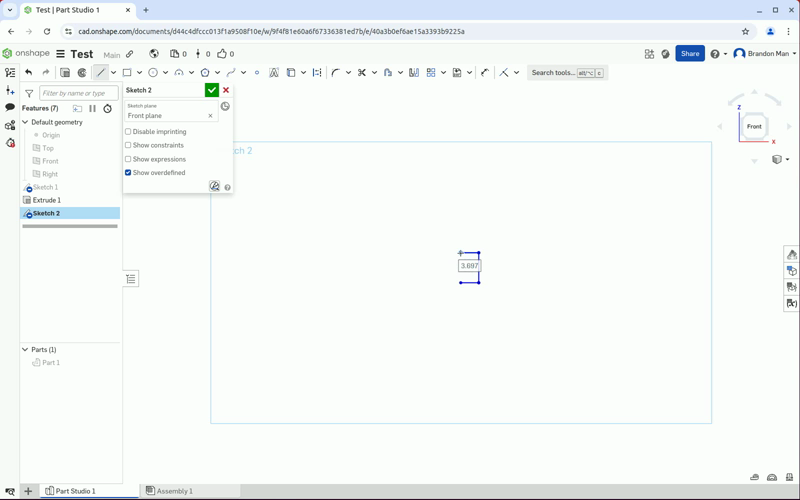
mouse_move(490, 252)
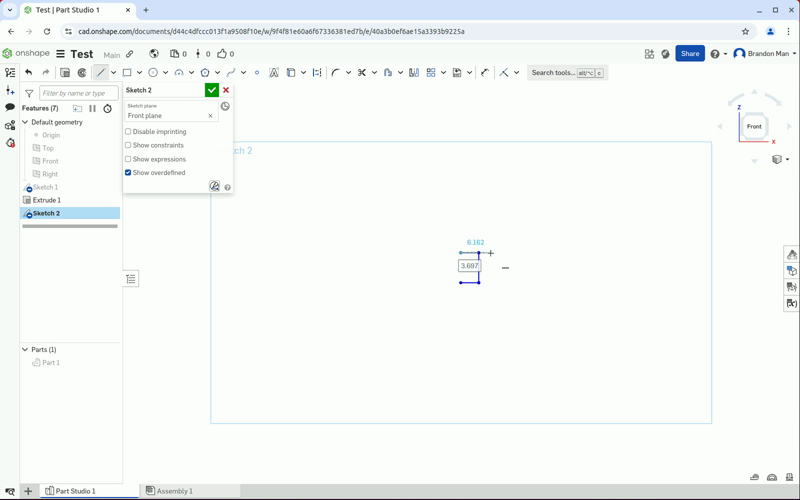
key_down(shift)
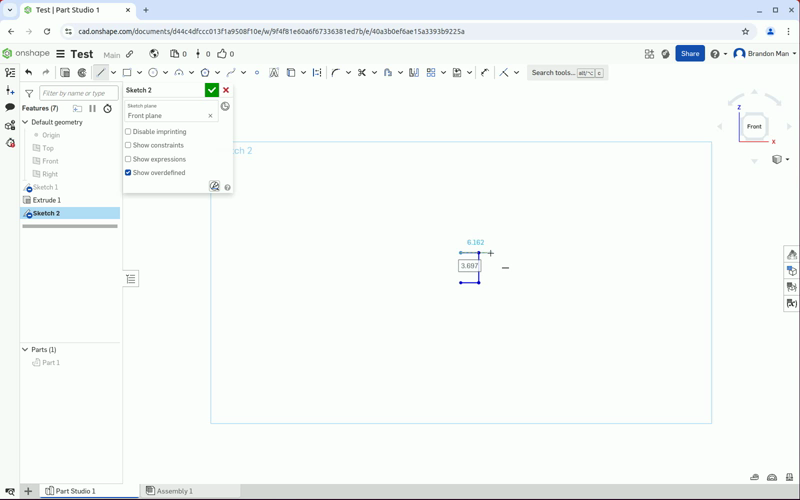
mouse_move(460, 282)
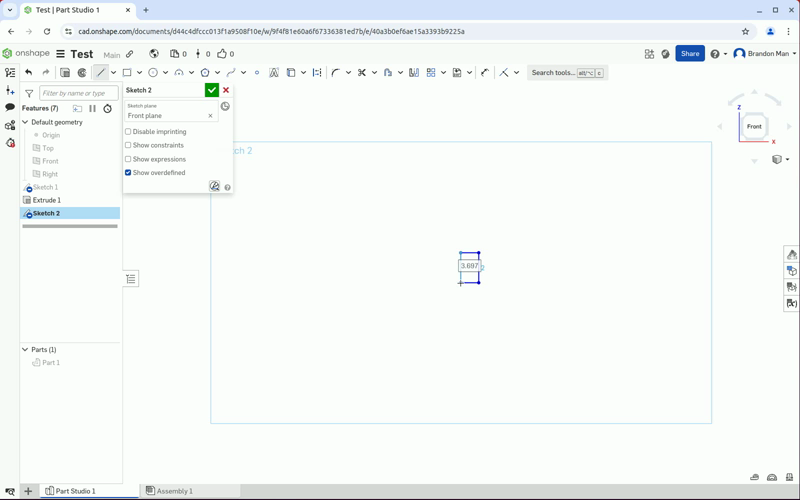
key_up(shift)
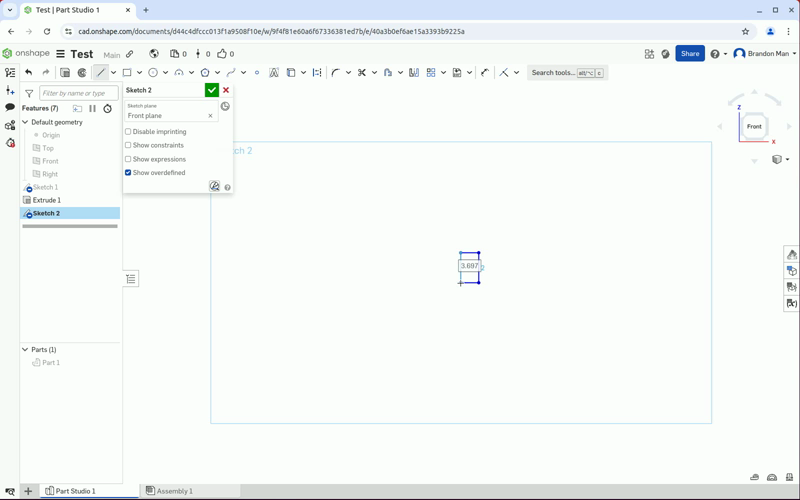
click(460, 282)
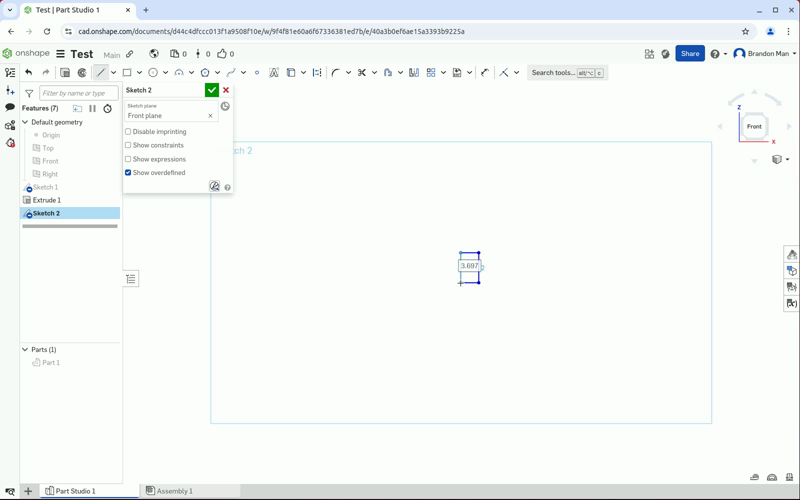
key(esc)
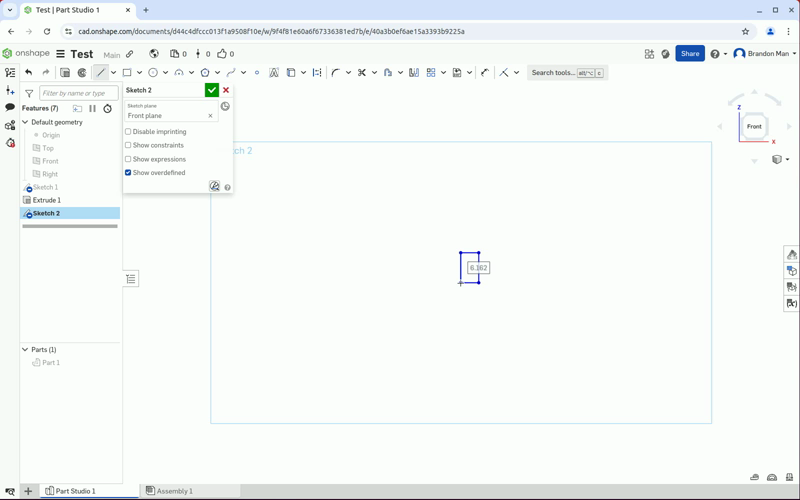
mouse_move(475, 278)
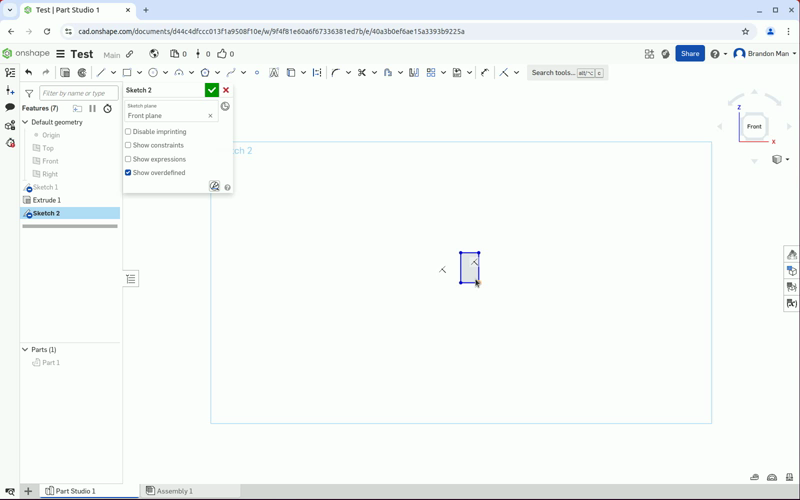
scroll(6)
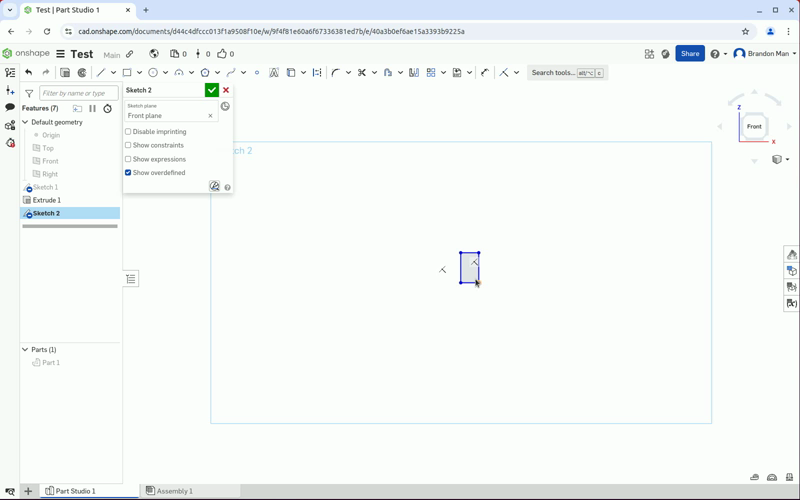
scroll(6)
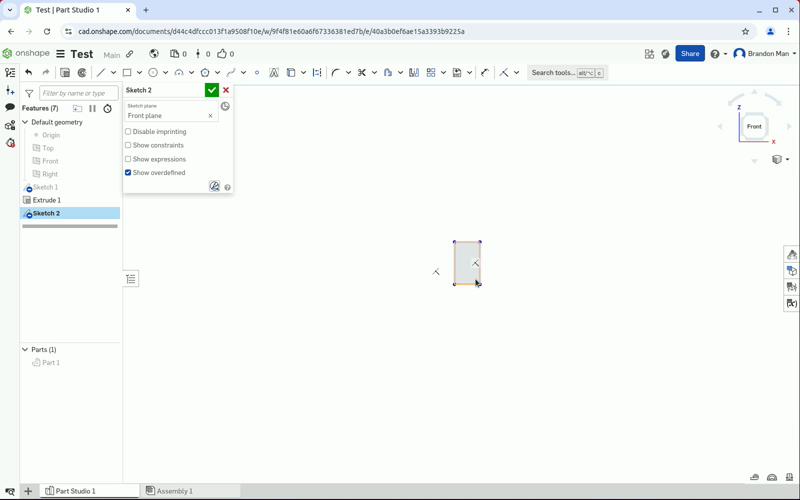
scroll(6)
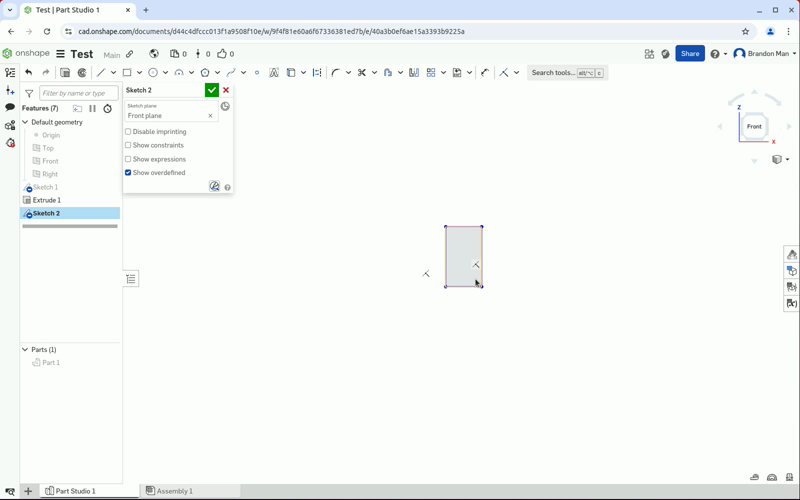
scroll(6)
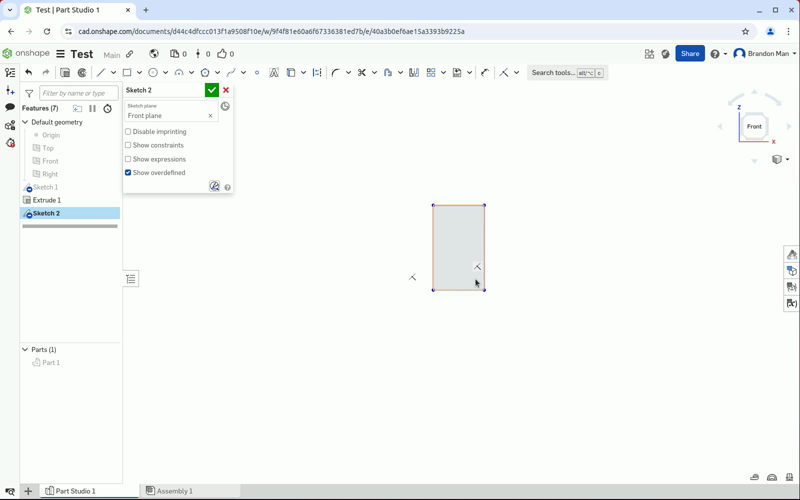
scroll(6)
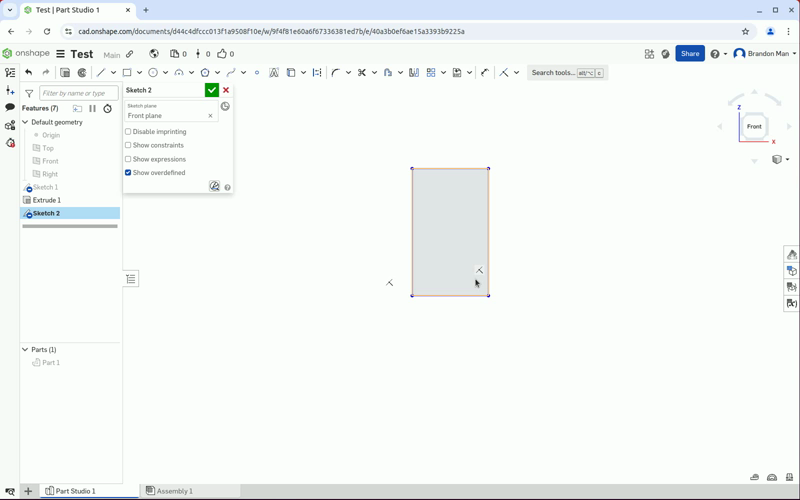
scroll(6)
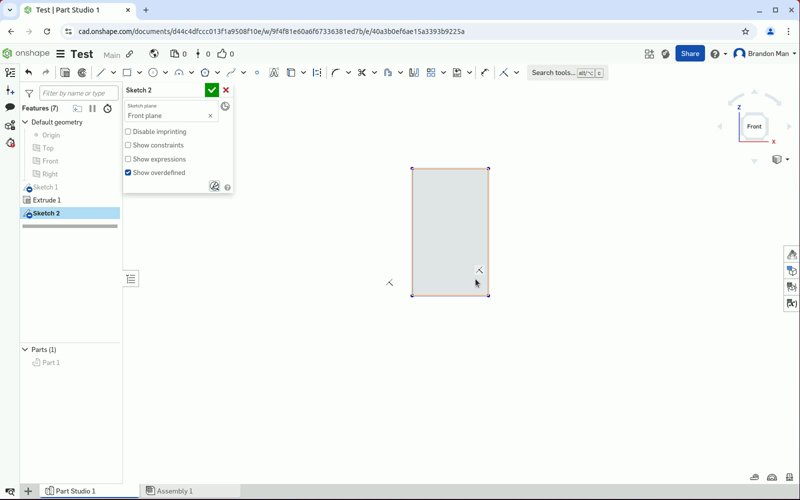
scroll(6)
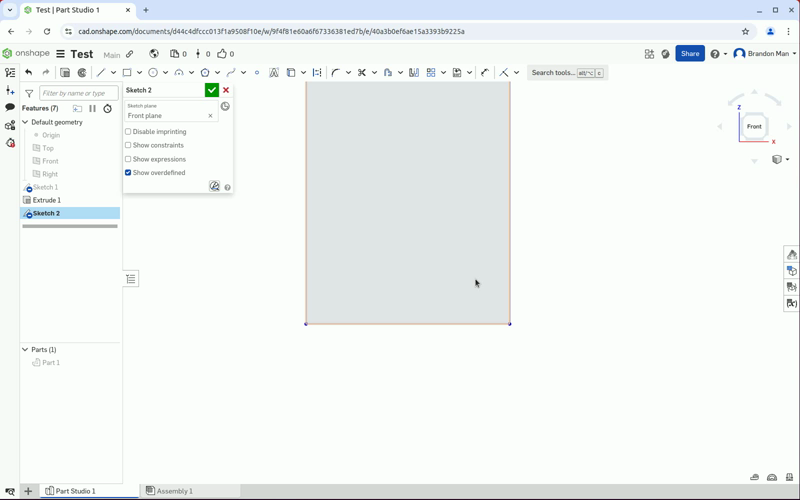
click(475, 278)
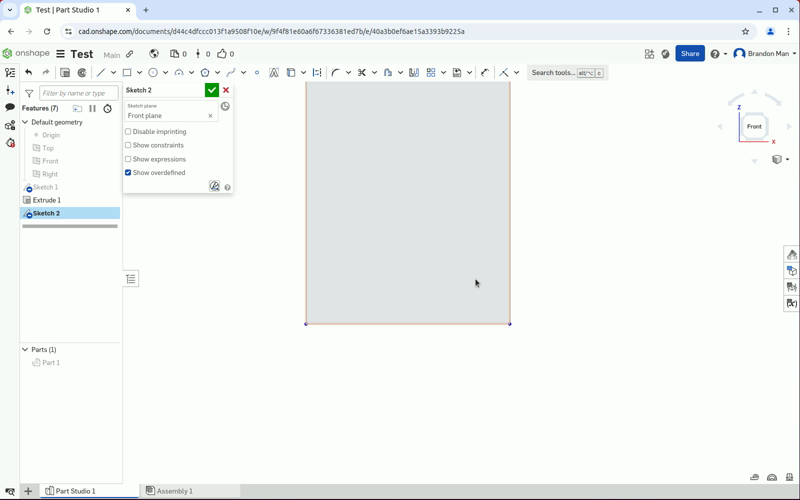
scroll(-6)
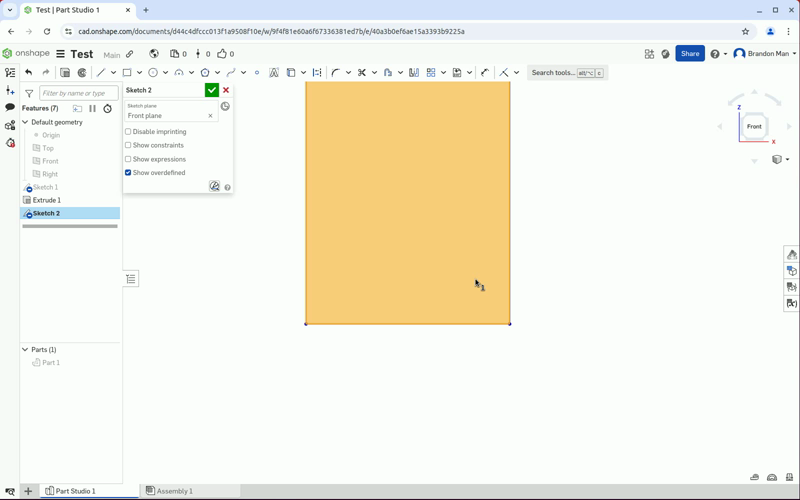
scroll(-6)
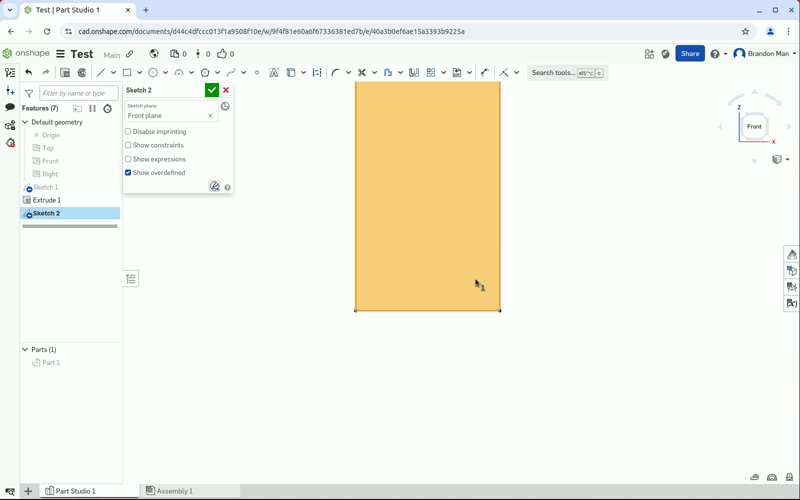
scroll(-6)
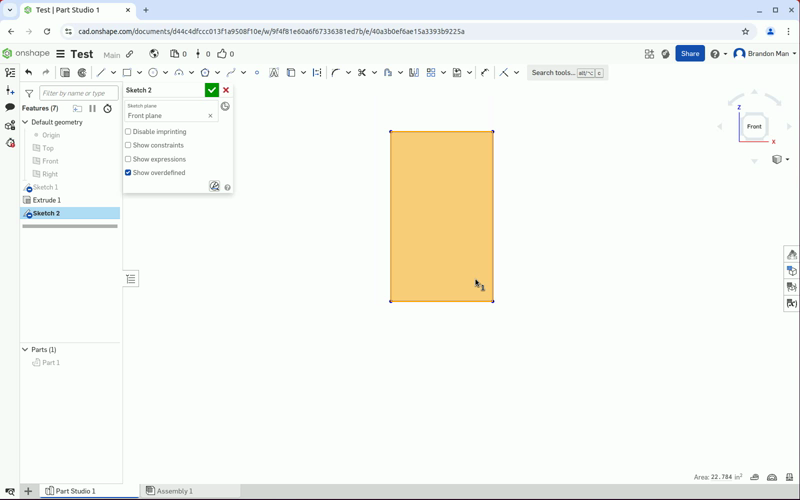
scroll(-6)
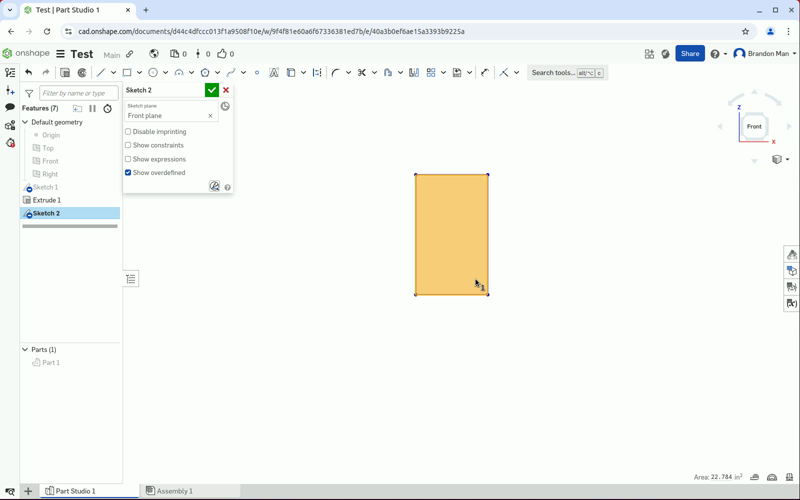
scroll(-6)
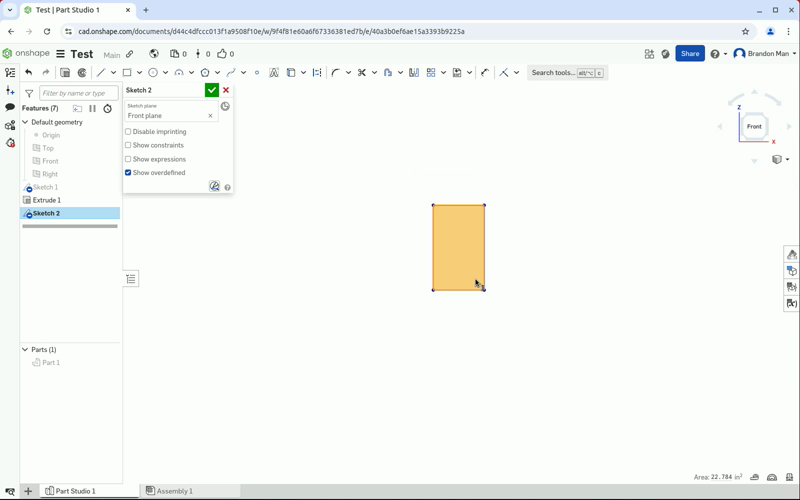
scroll(-6)
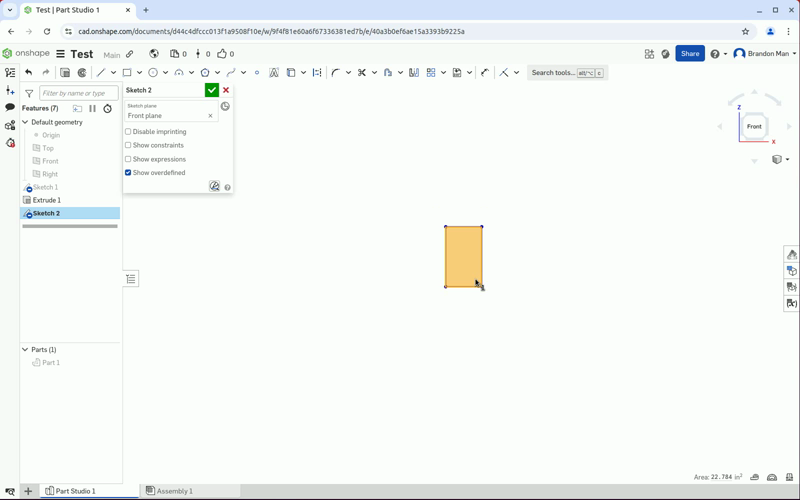
scroll(-6)
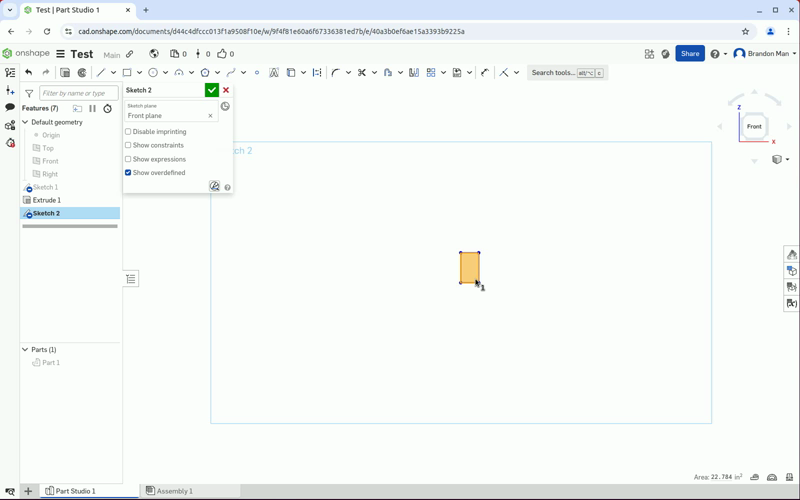
mouse_move(73, 352)
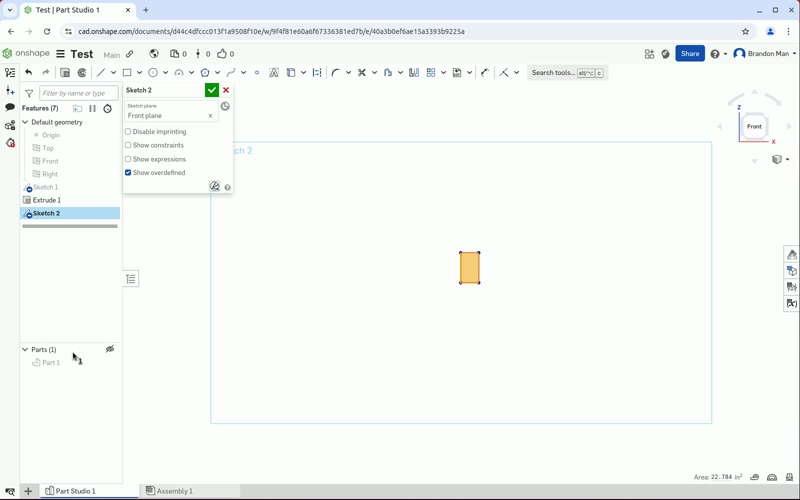
key(shift+y)
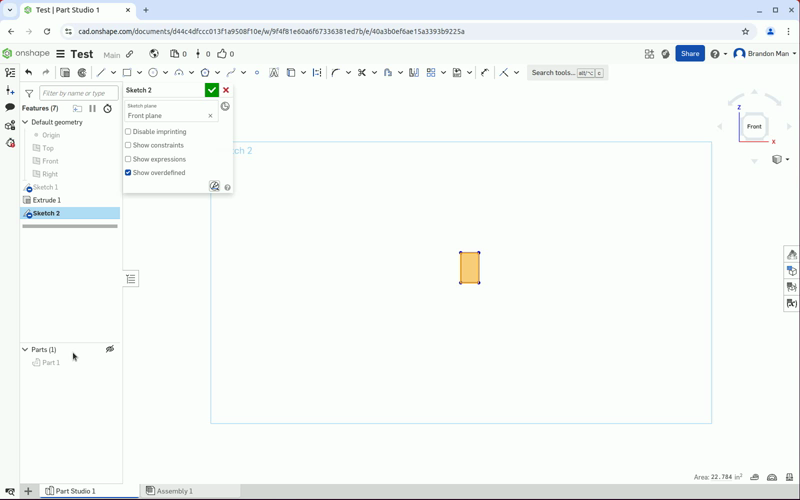
key(shift+e)
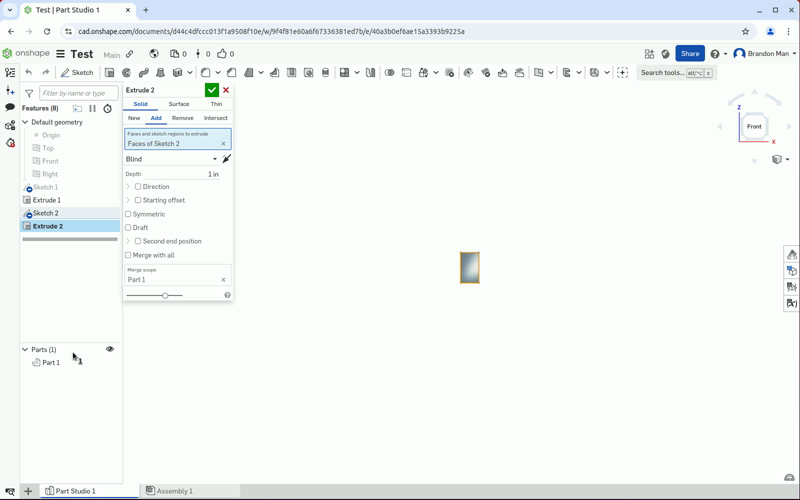
mouse_move(143, 106)
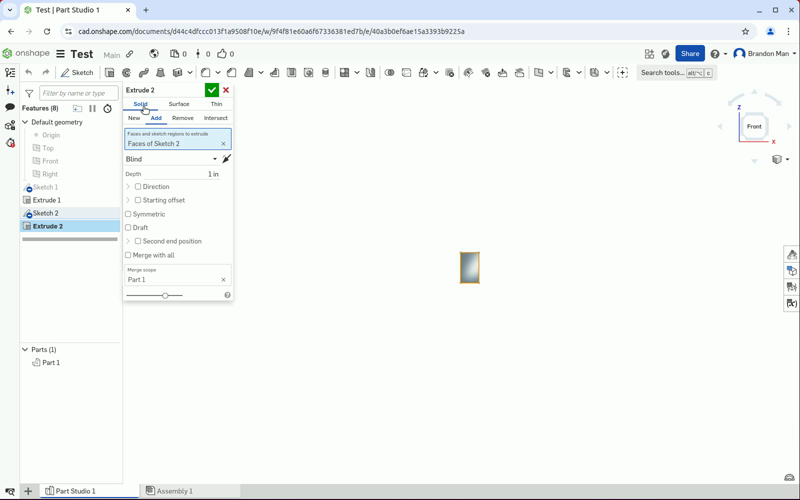
click(143, 106)
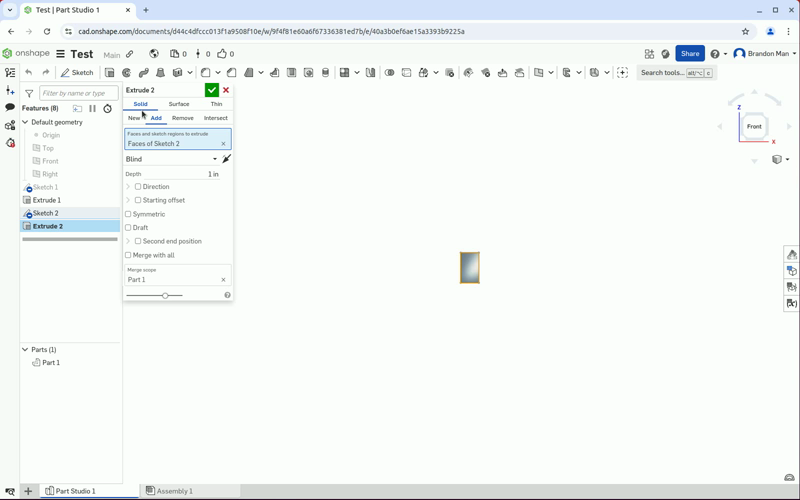
mouse_move(137, 120)
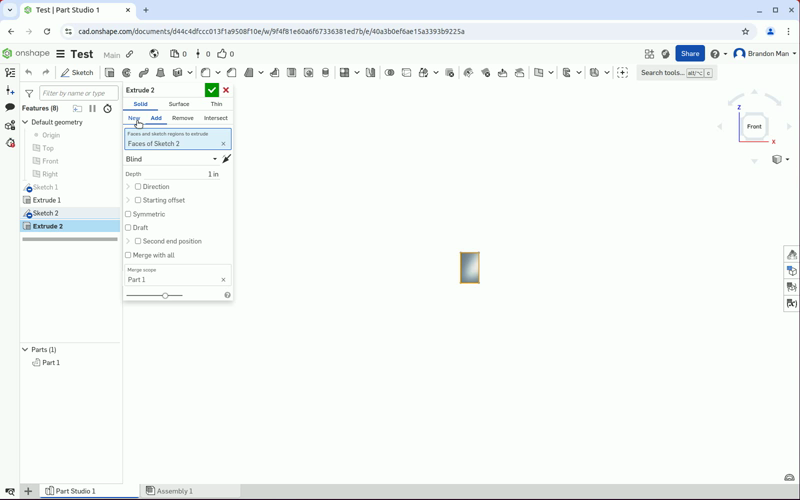
click(137, 120)
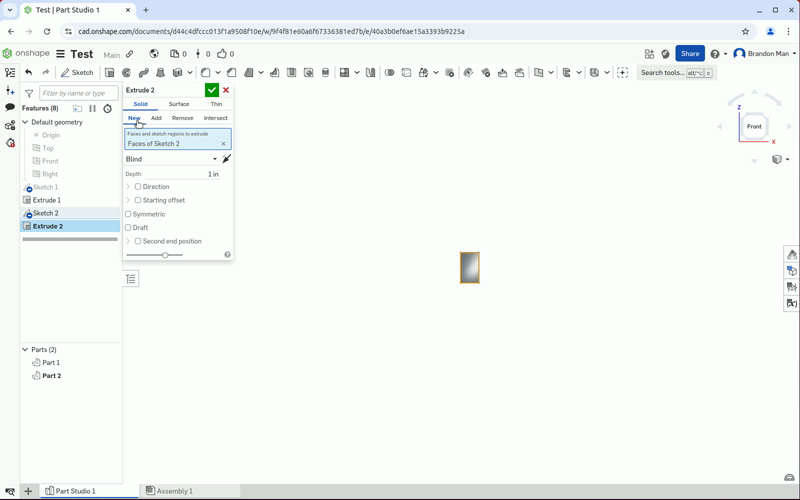
key(tab, 4)
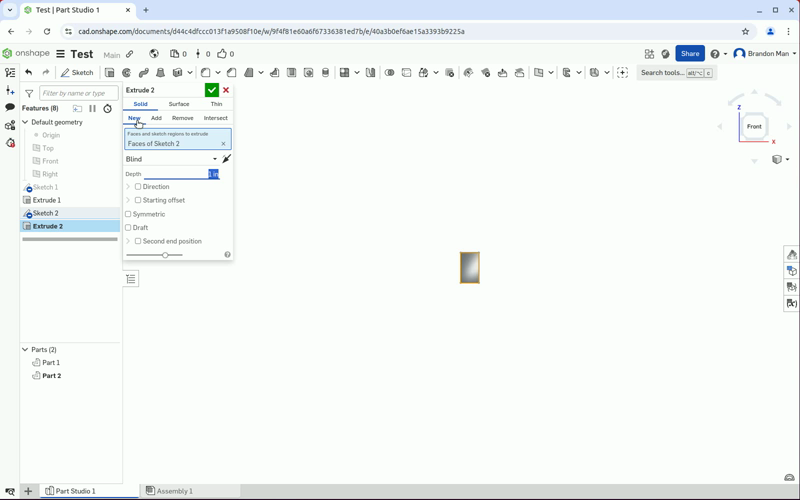
text(-0.241)
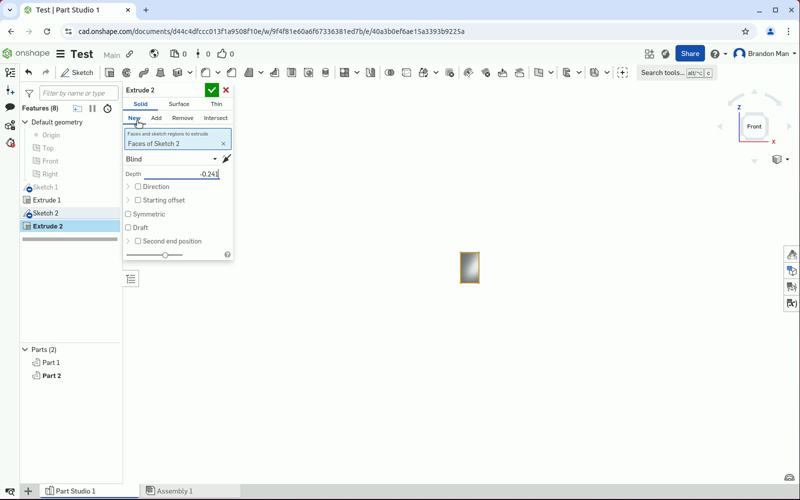
key(enter)
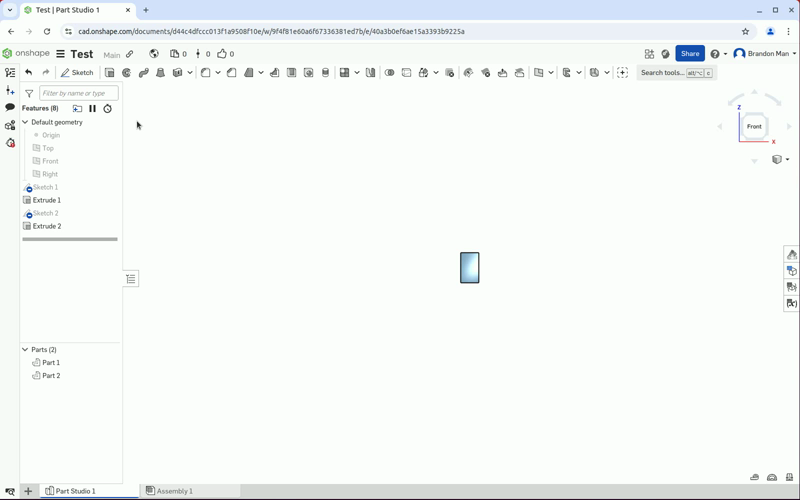
key(shift+h)
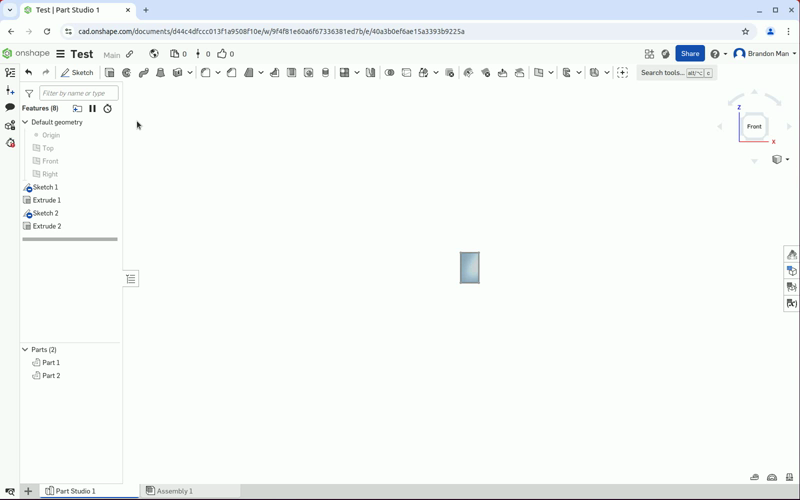
key(shift+h)
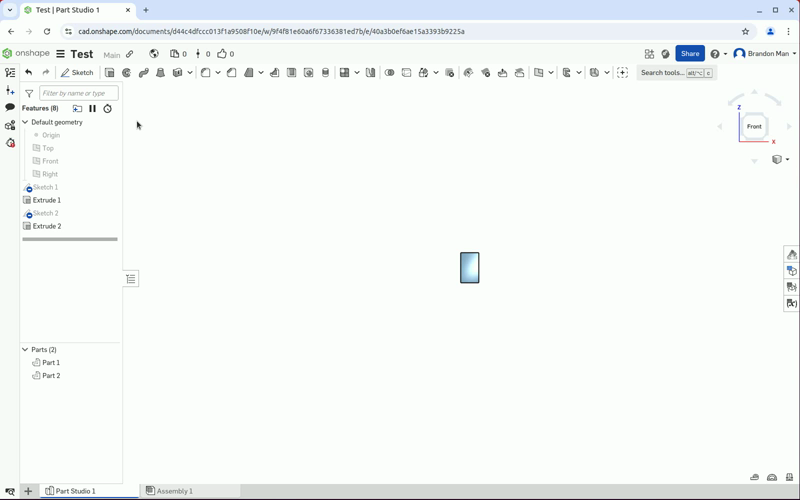
mouse_move(73, 189)
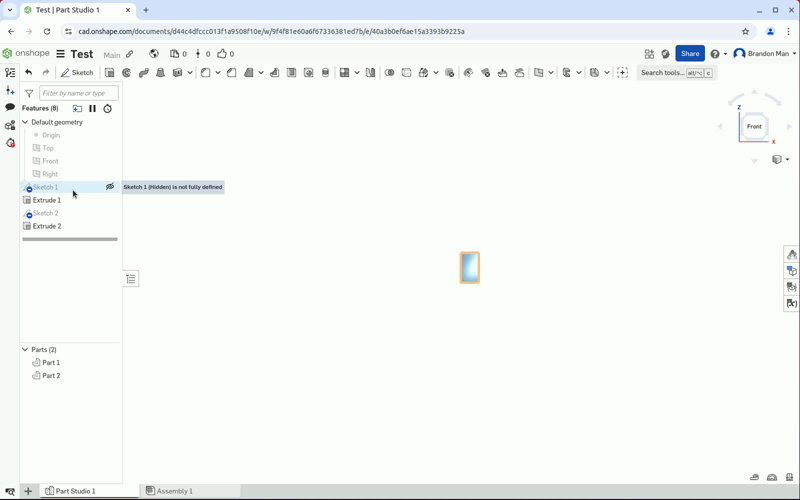
click(73, 189)
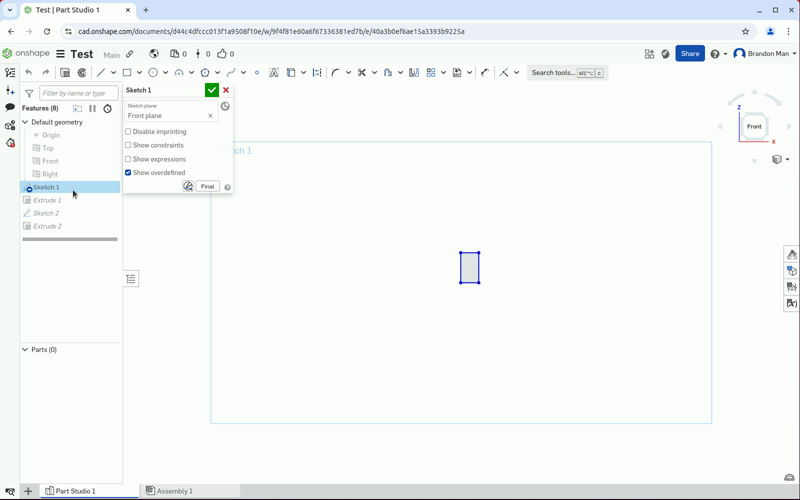
mouse_move(229, 92)
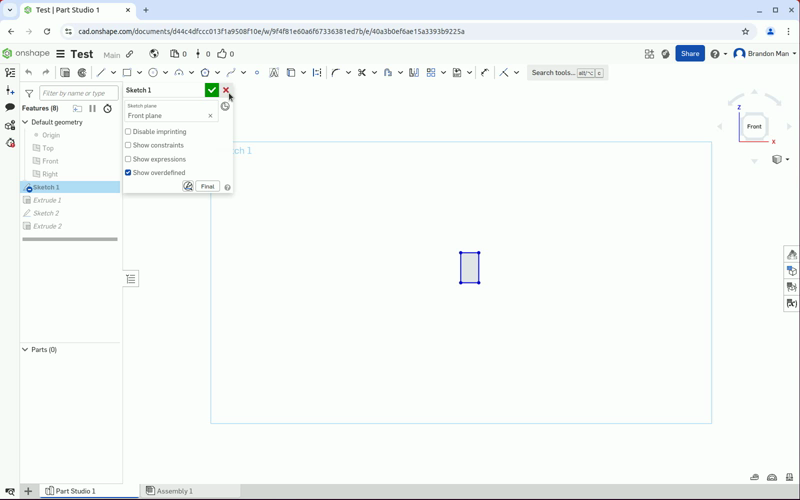
click(229, 92)
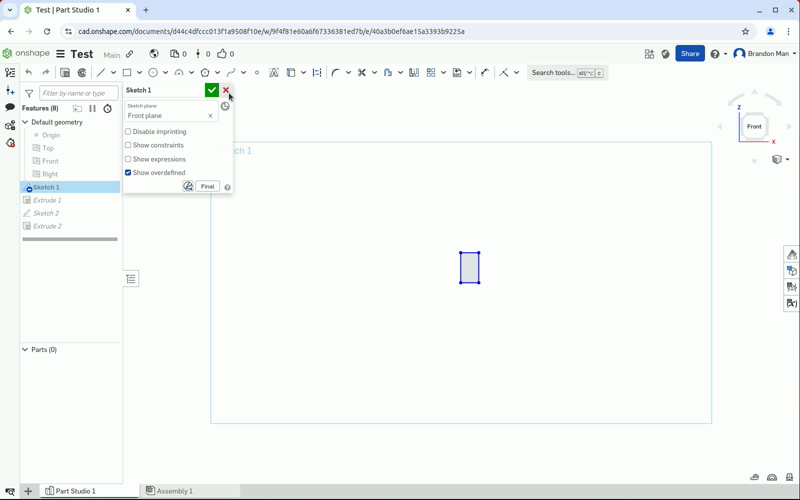
key(shift+s)
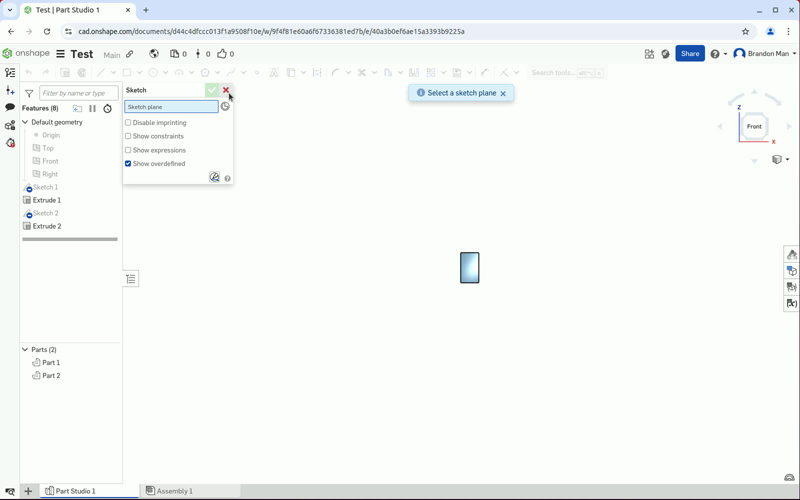
mouse_move(73, 163)
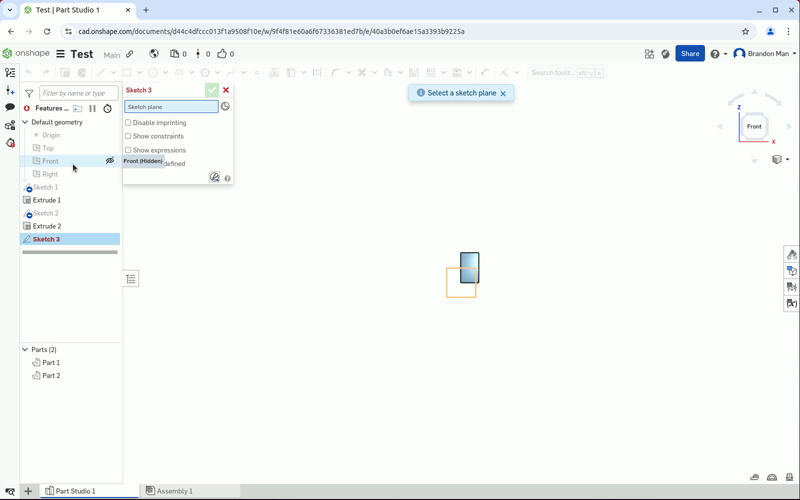
click(73, 163)
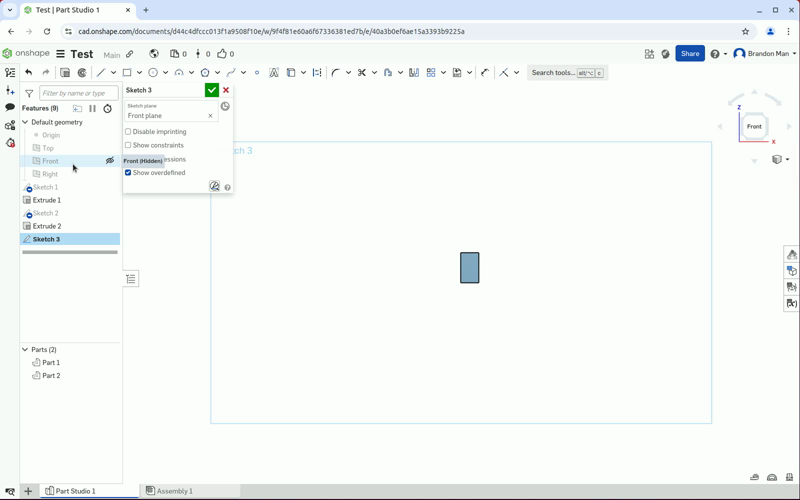
mouse_move(73, 352)
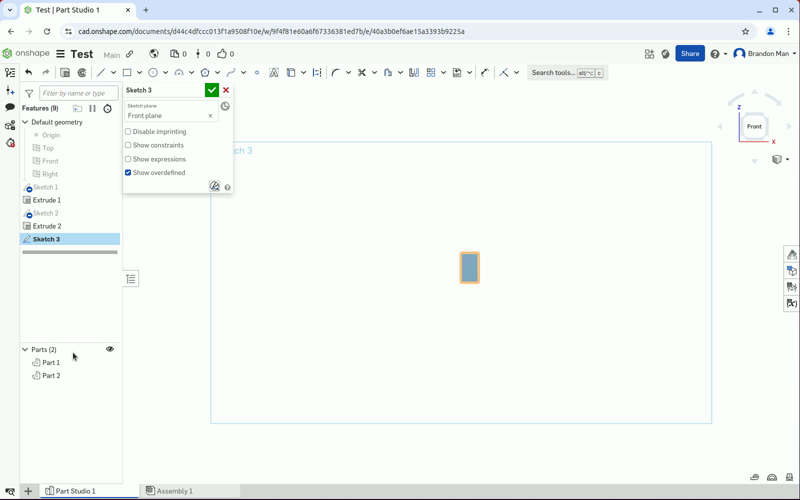
key(y)
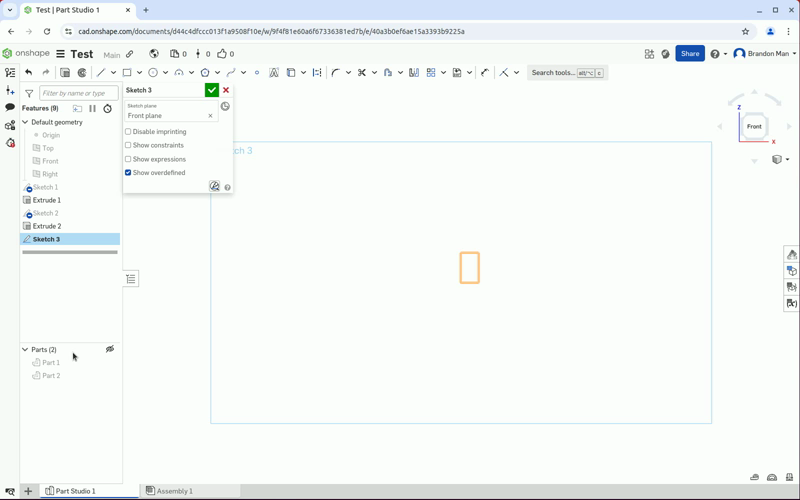
key(l)
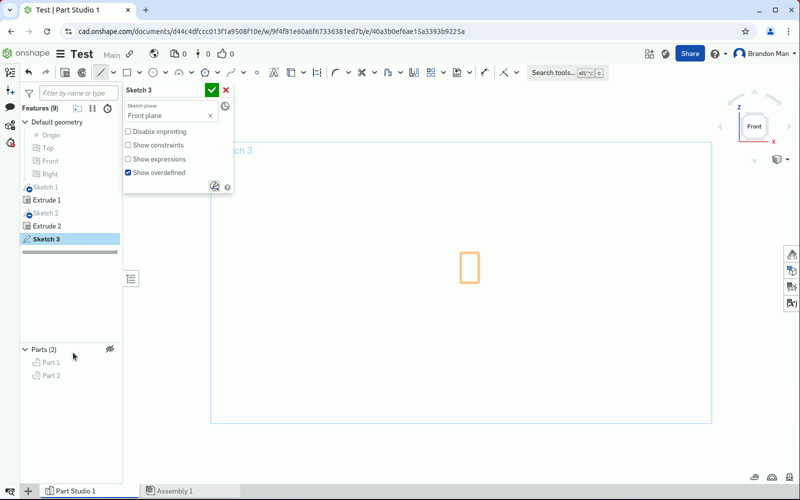
key_down(shift)
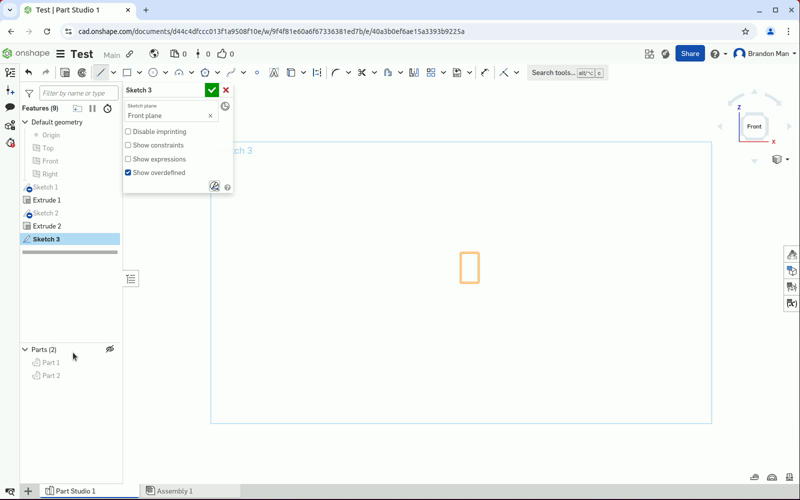
mouse_move(481, 282)
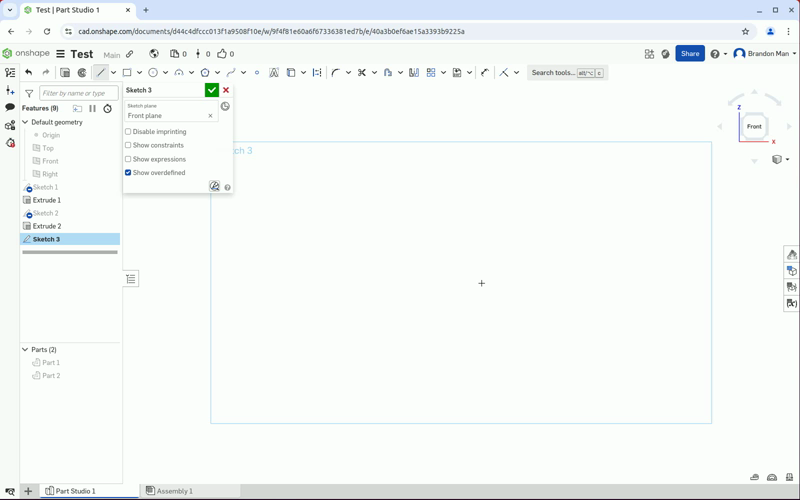
click(481, 282)
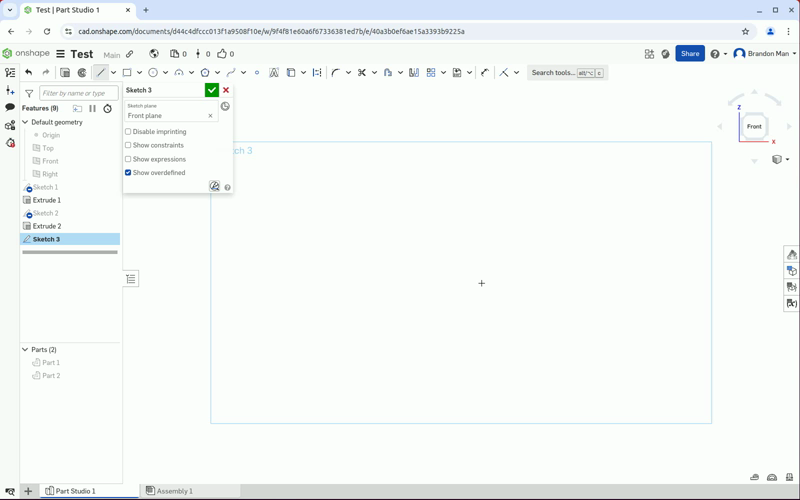
key_up(shift)
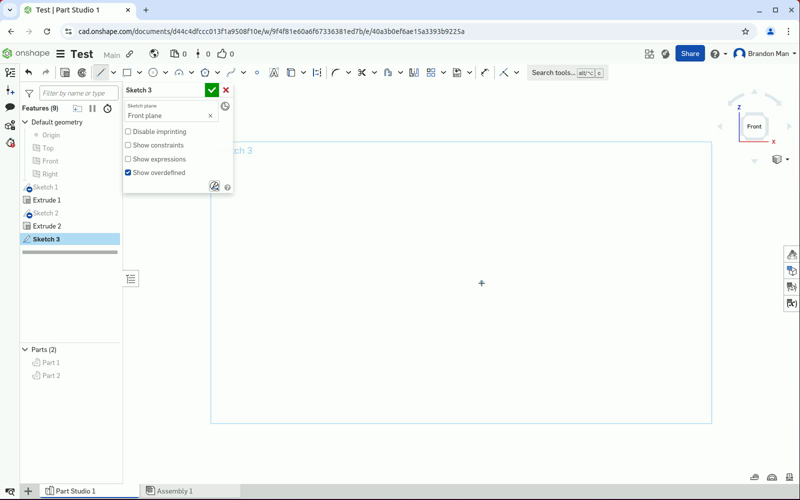
key_down(shift)
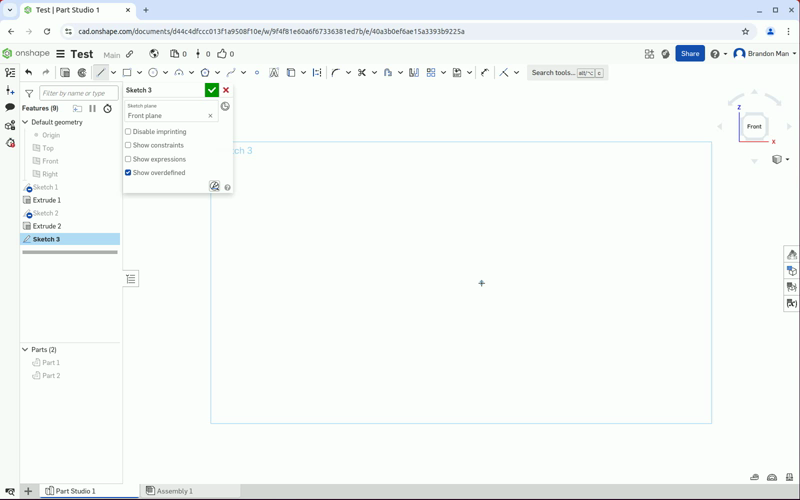
mouse_move(511, 282)
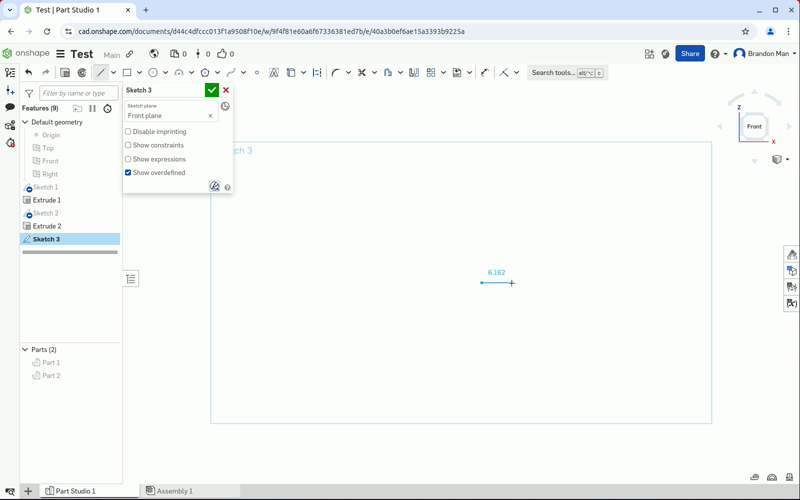
mouse_move(496, 282)
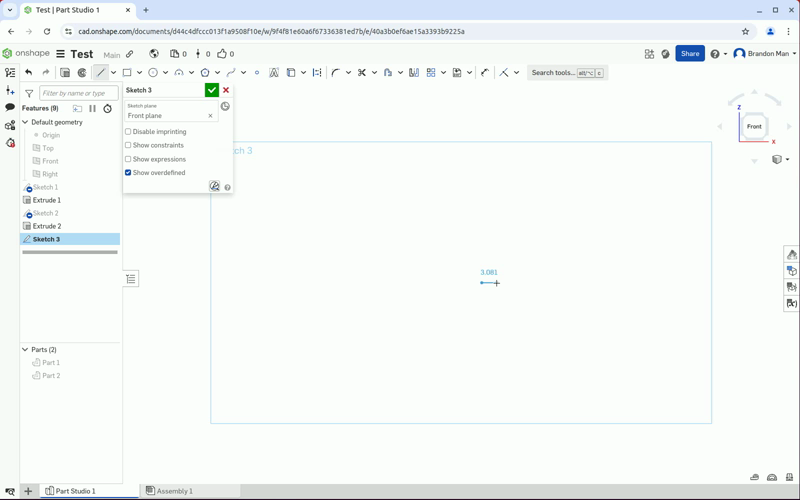
click(496, 282)
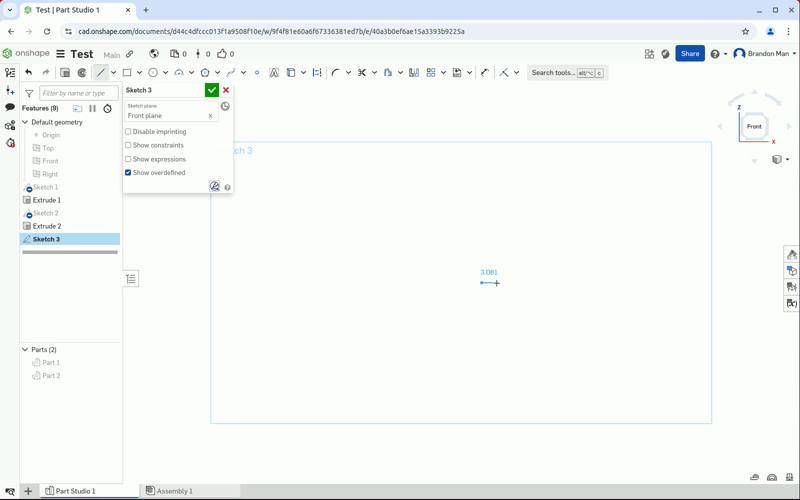
key_up(shift)
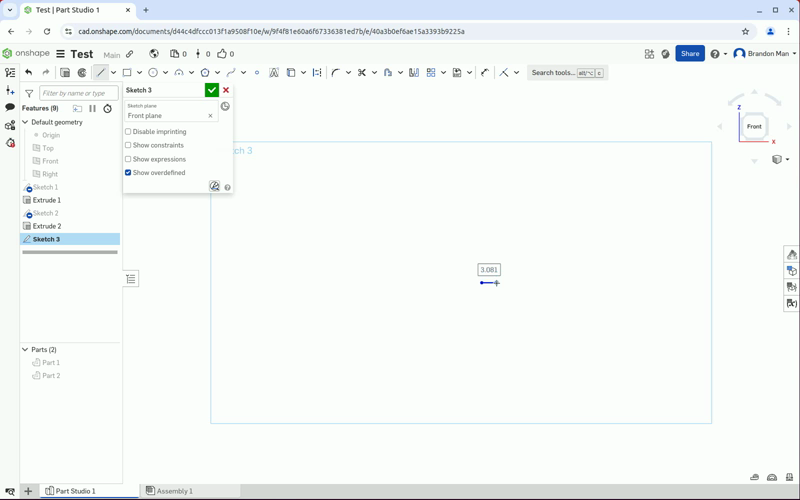
key_down(shift)
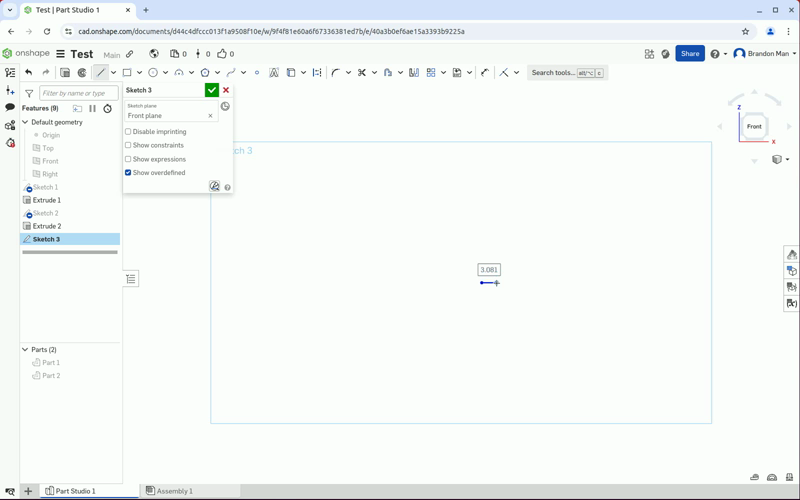
mouse_move(526, 282)
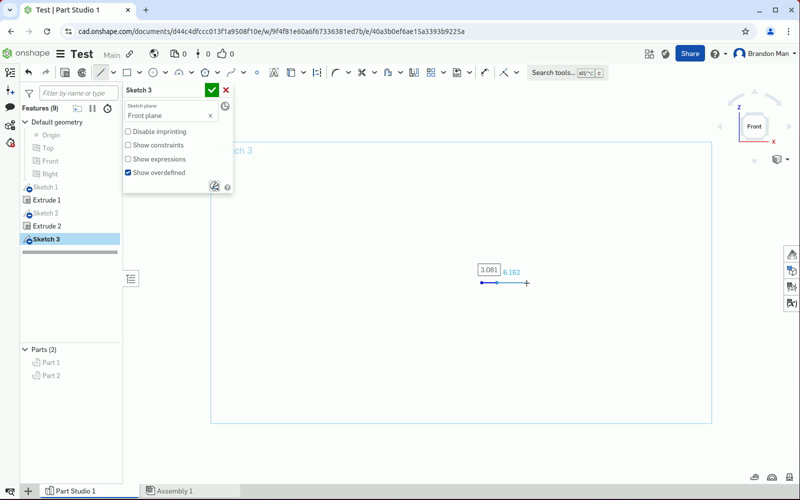
mouse_move(496, 252)
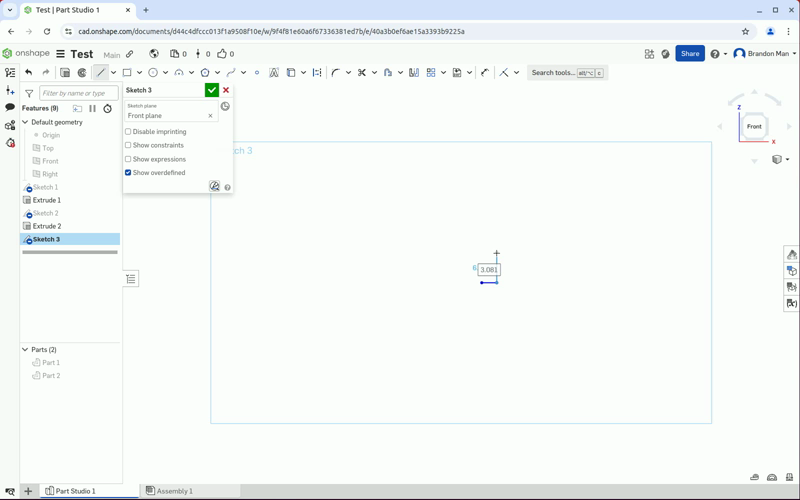
click(496, 252)
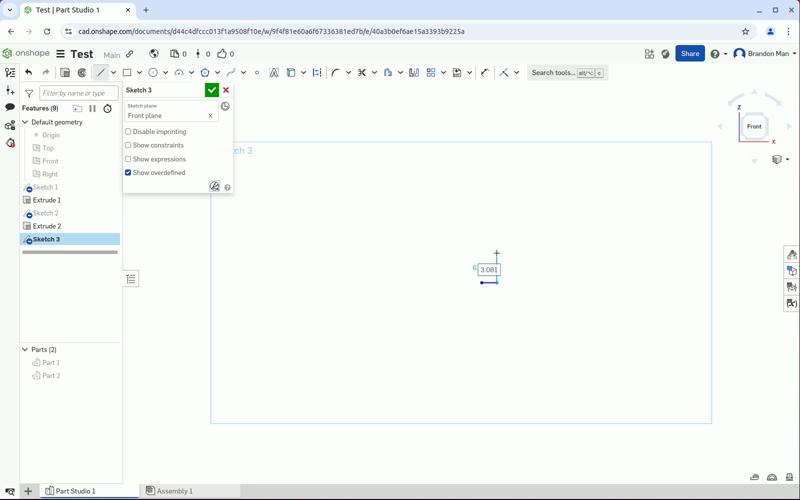
key_up(shift)
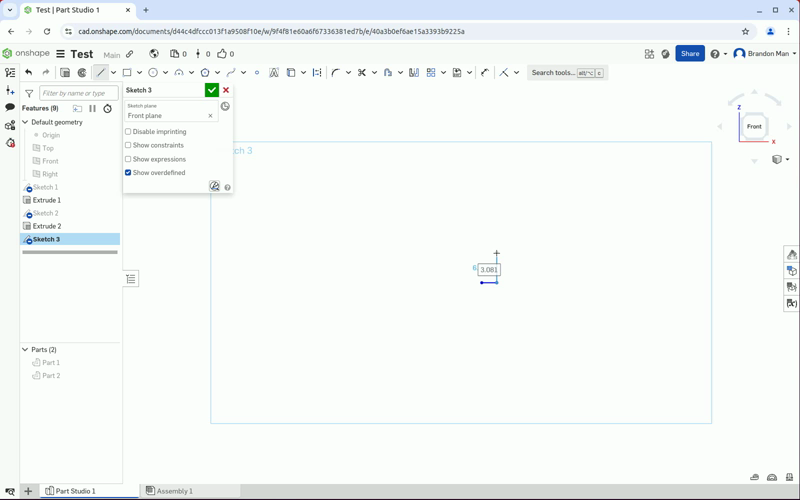
key_down(shift)
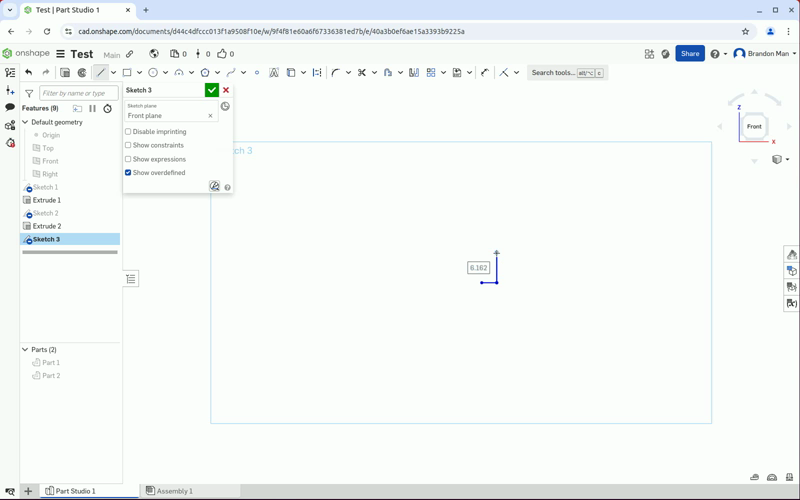
mouse_move(526, 252)
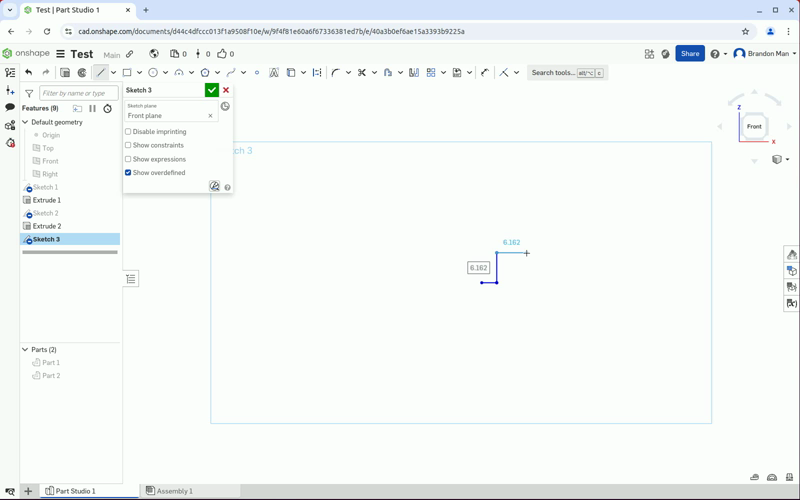
mouse_move(481, 252)
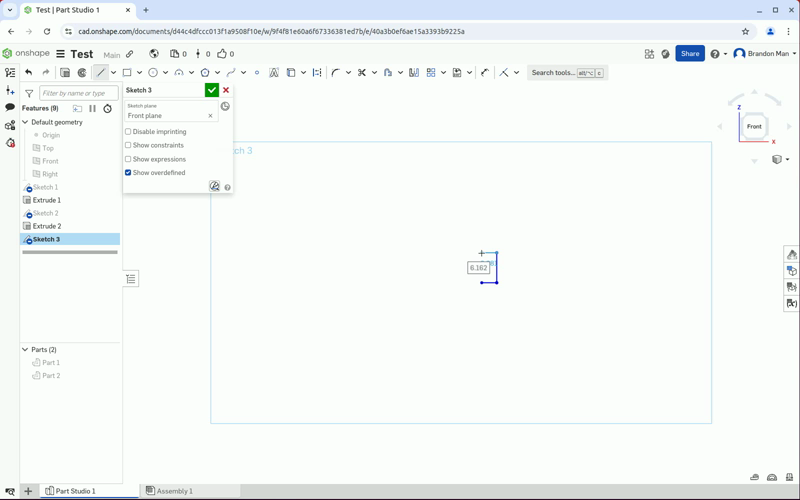
click(481, 252)
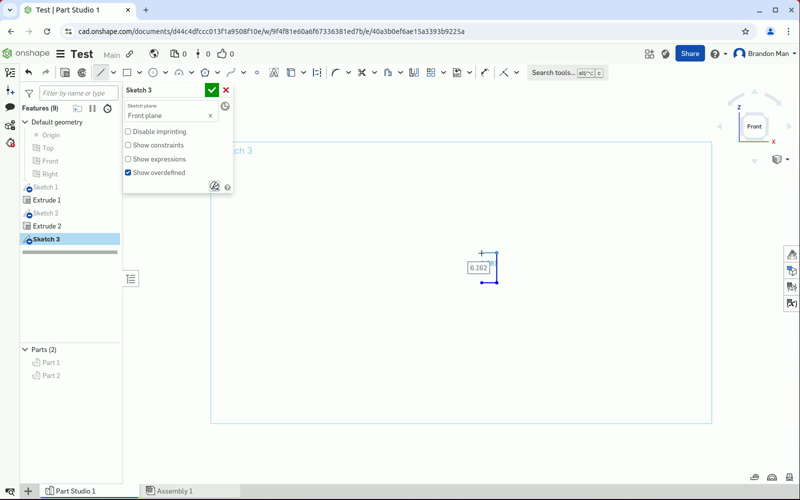
key_up(shift)
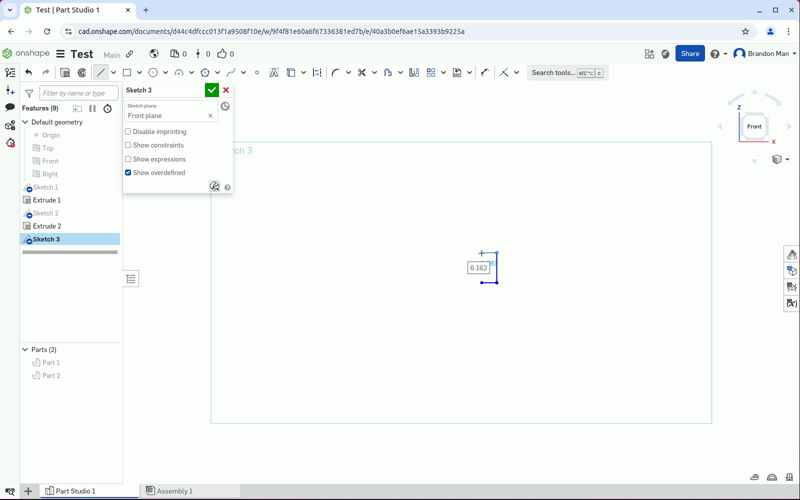
mouse_move(511, 252)
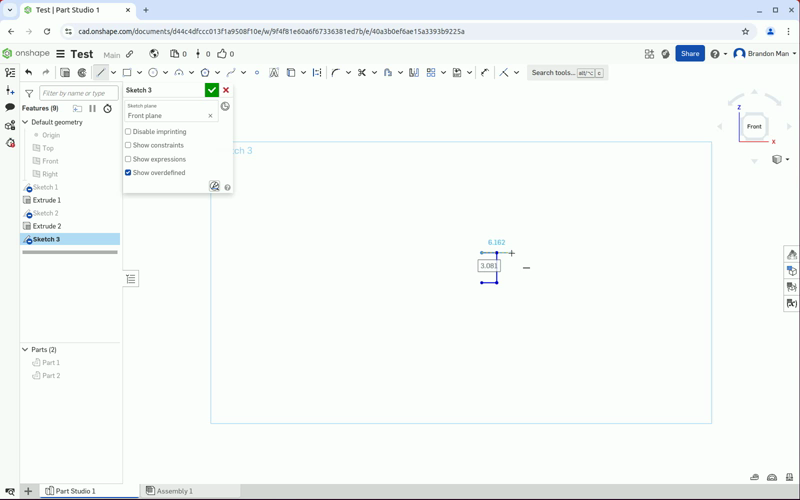
key_down(shift)
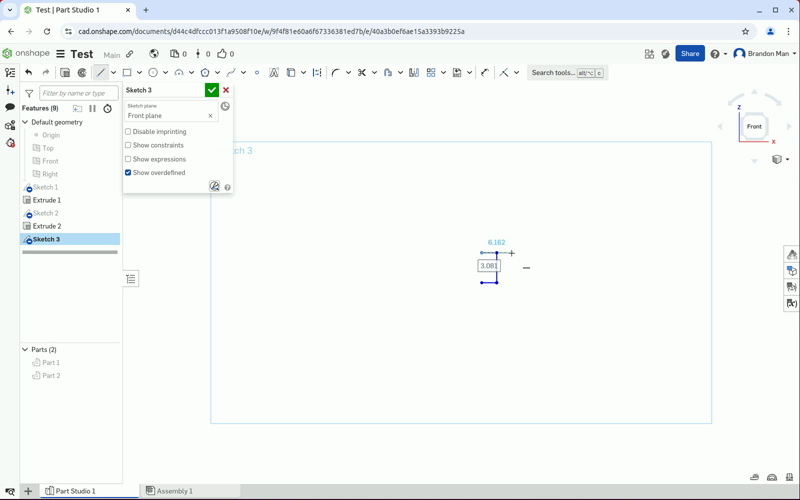
mouse_move(481, 282)
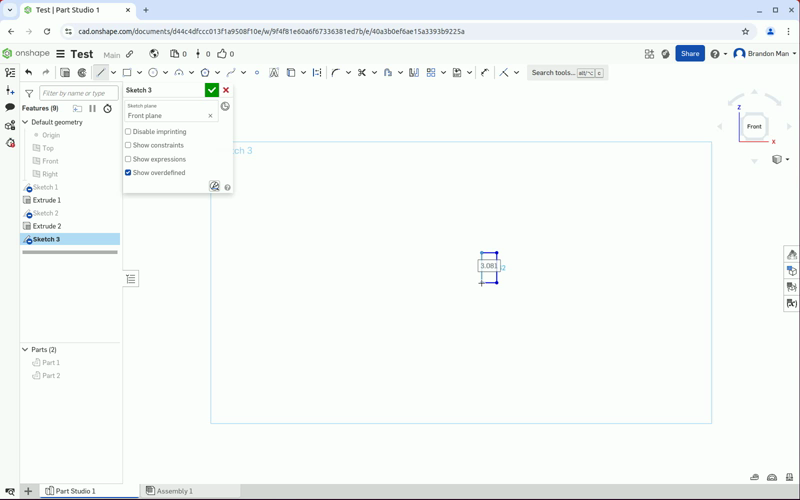
key_up(shift)
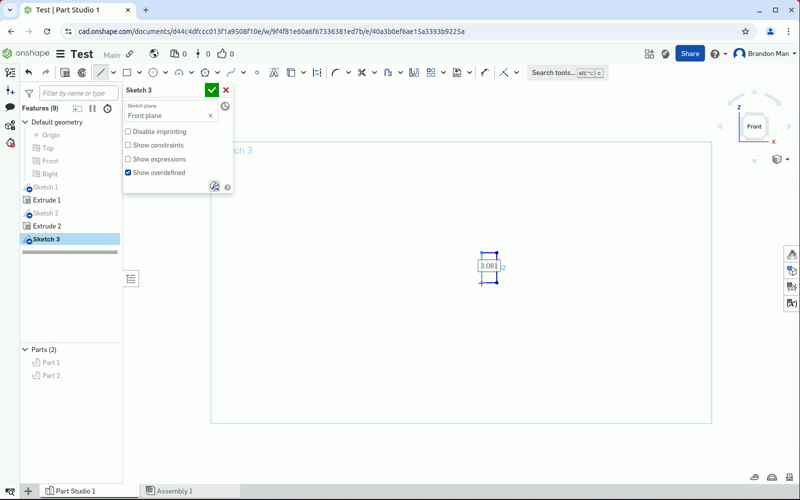
click(481, 282)
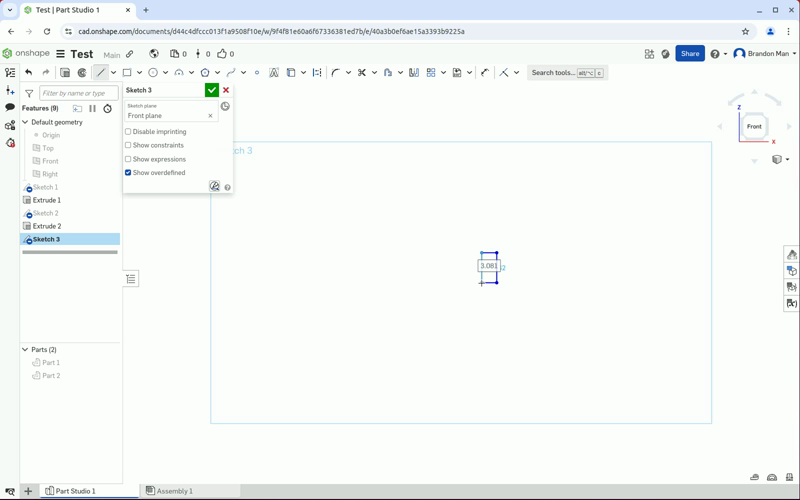
key(esc)
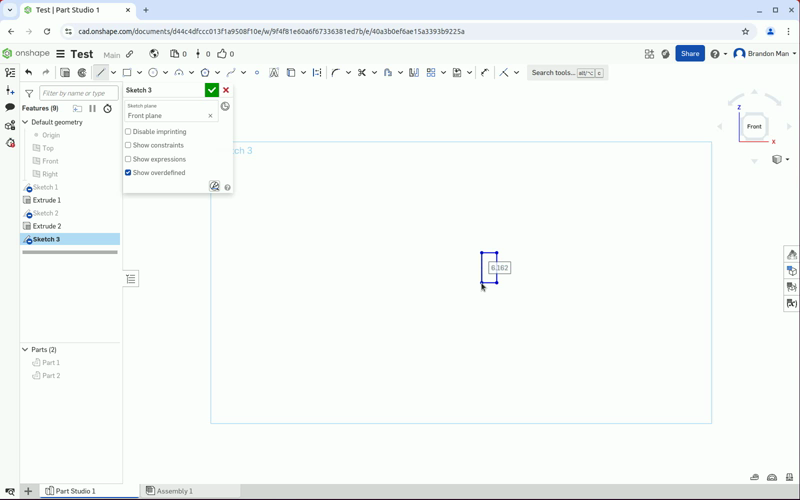
mouse_move(492, 266)
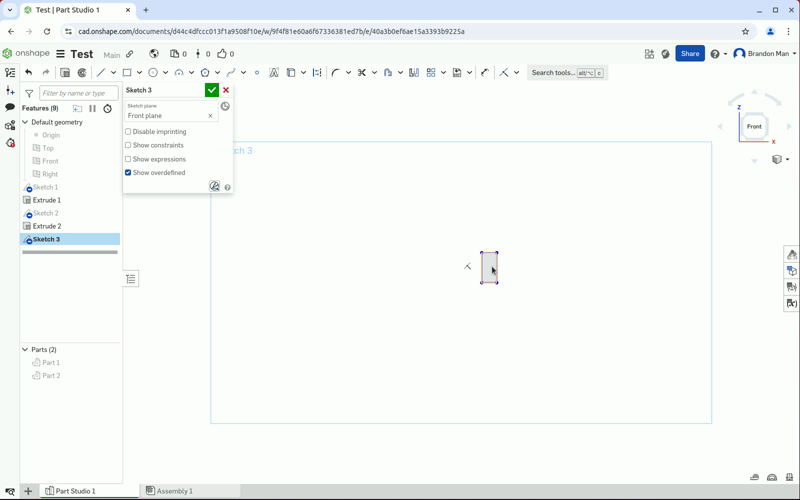
scroll(6)
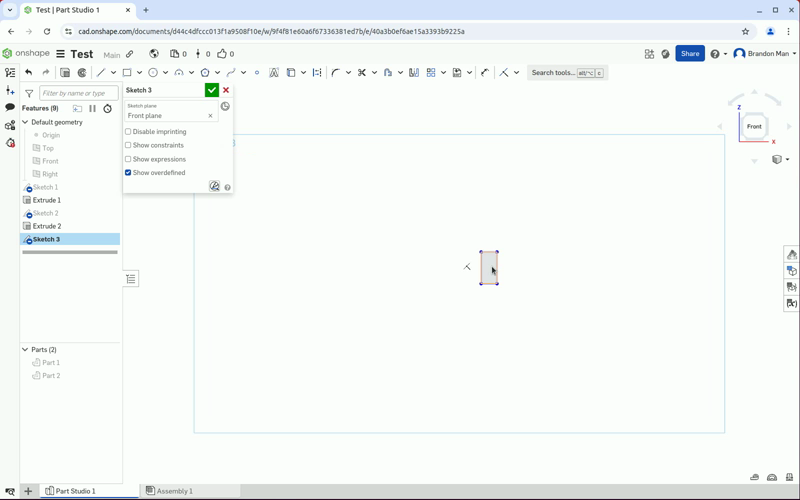
scroll(6)
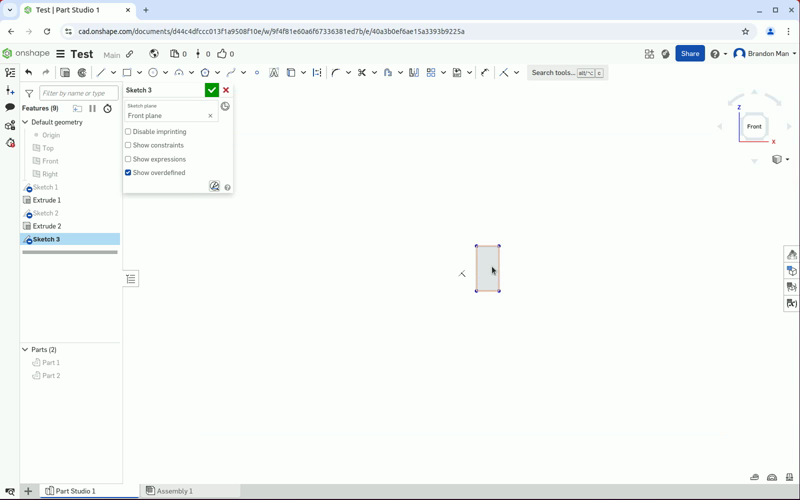
scroll(6)
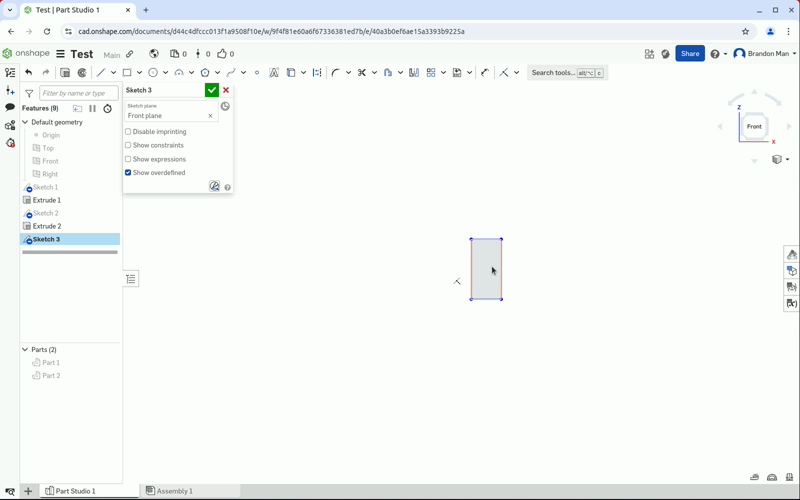
scroll(6)
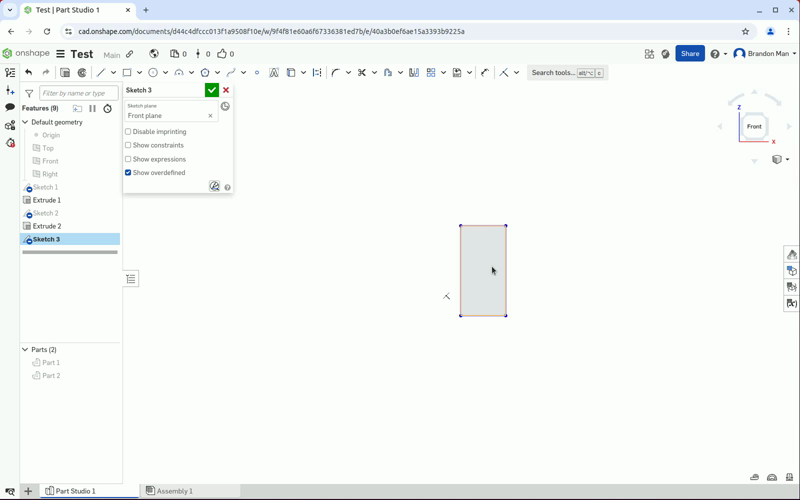
scroll(6)
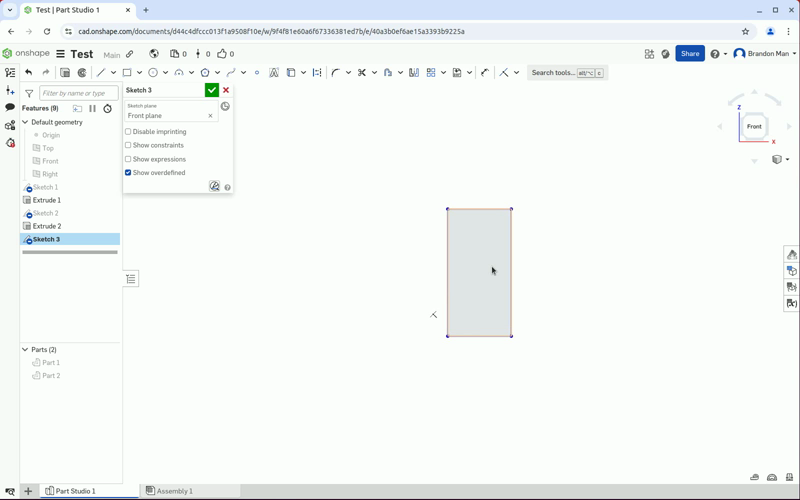
scroll(6)
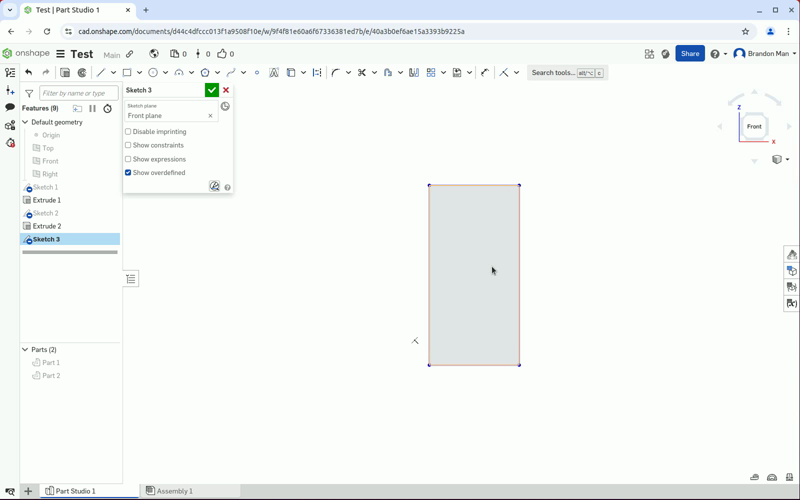
scroll(6)
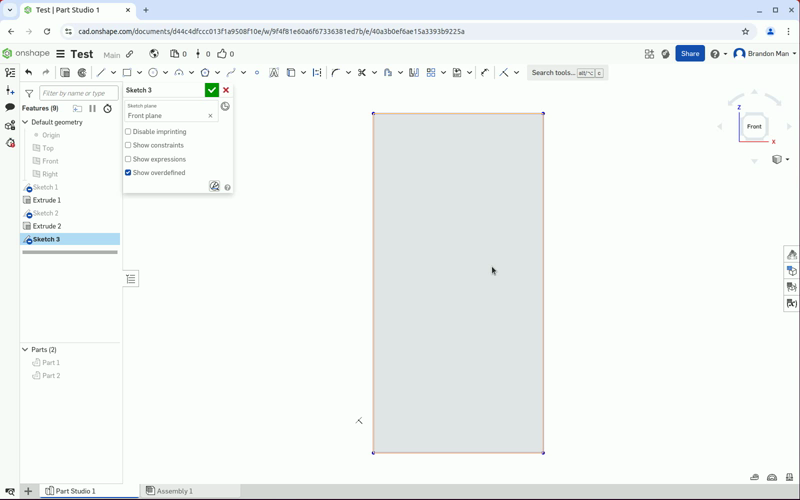
click(492, 266)
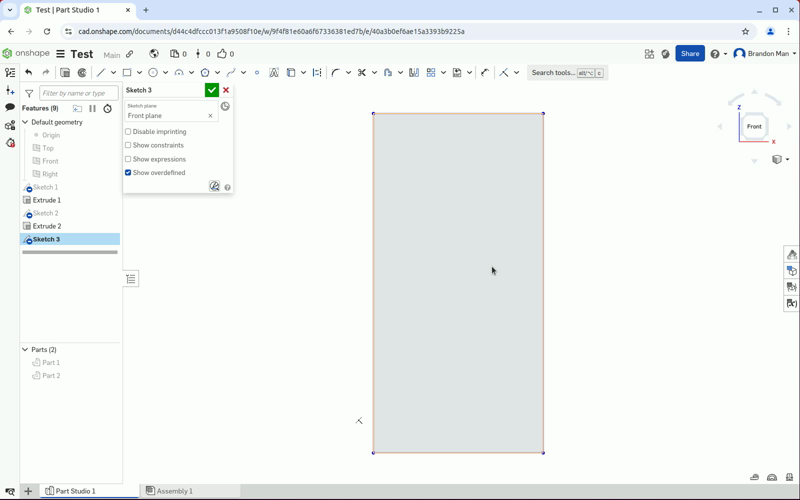
scroll(-6)
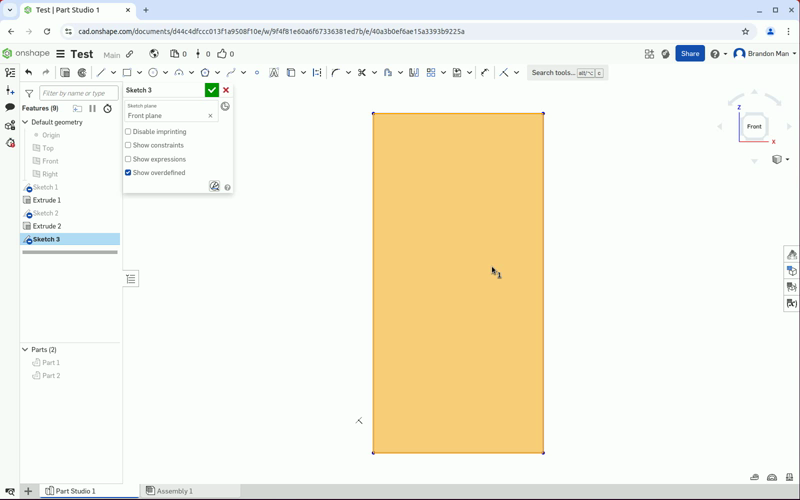
scroll(-6)
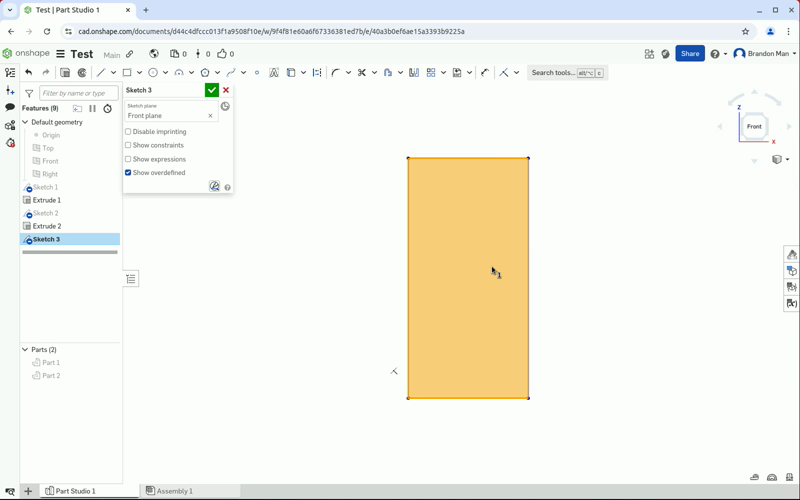
scroll(-6)
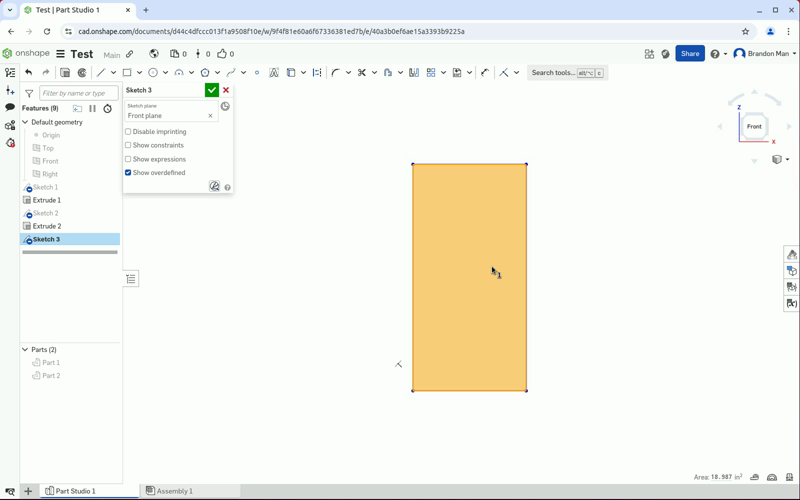
scroll(-6)
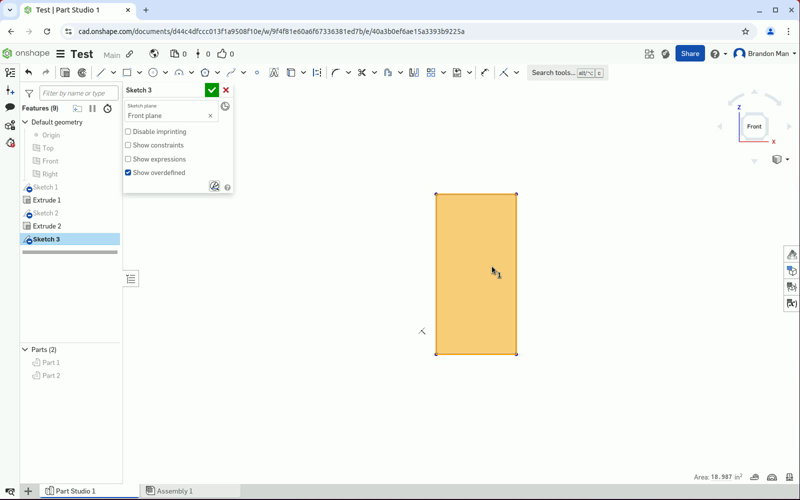
scroll(-6)
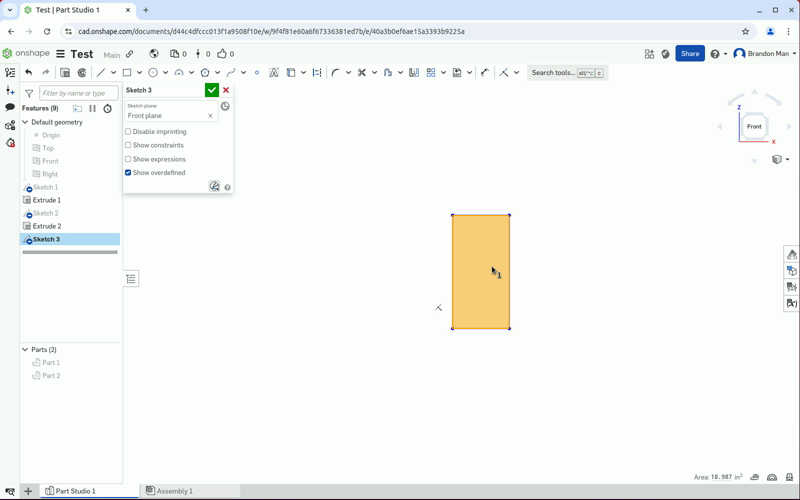
scroll(-6)
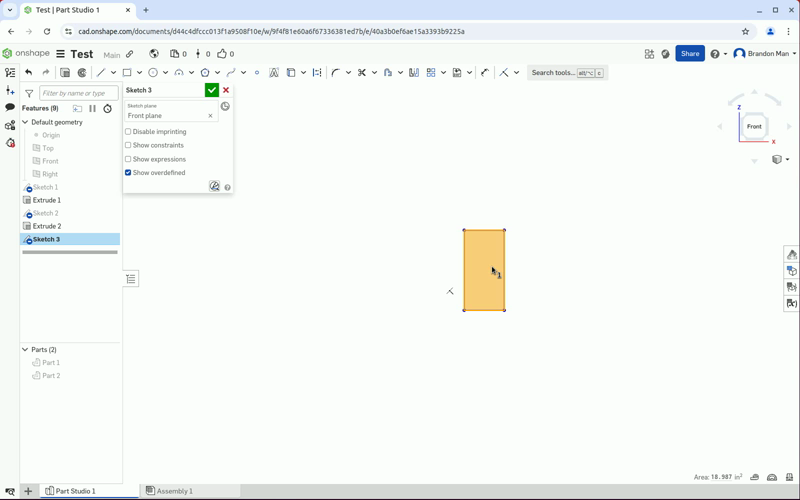
scroll(-6)
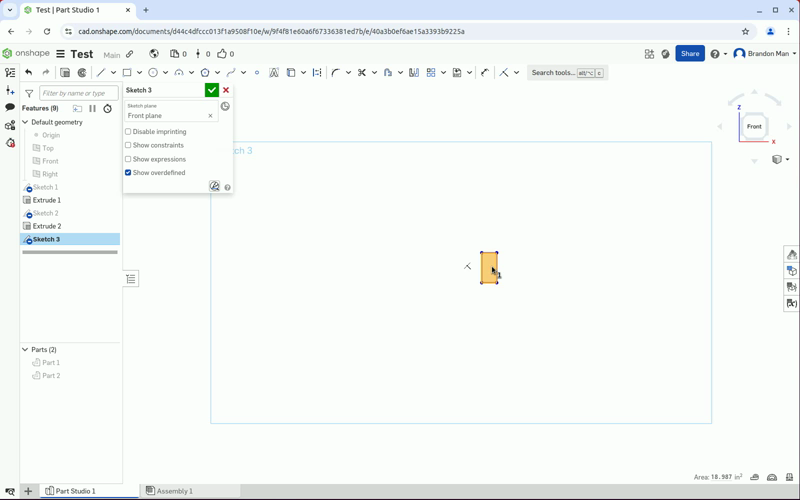
mouse_move(73, 352)
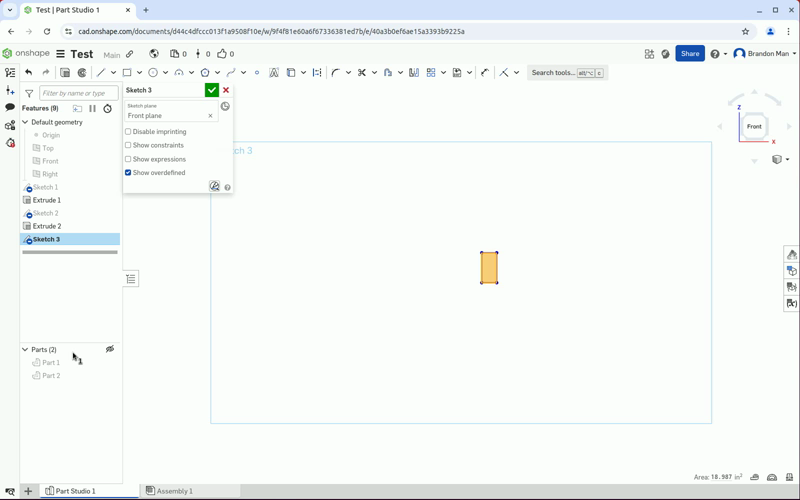
key(shift+y)
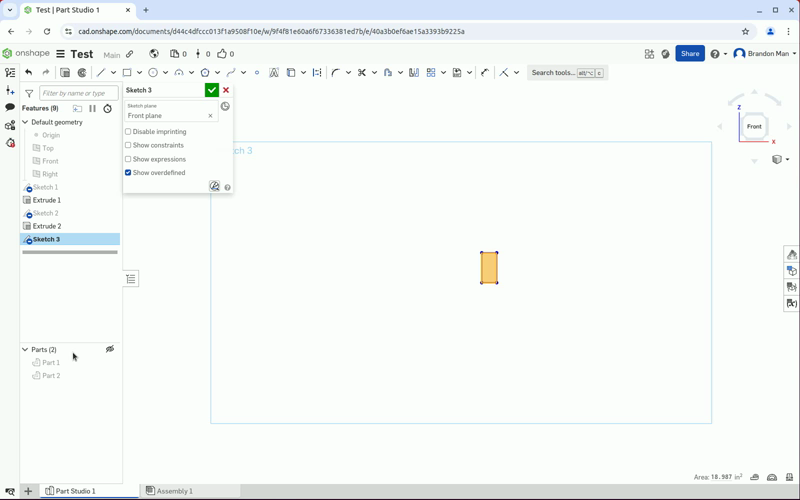
key(shift+e)
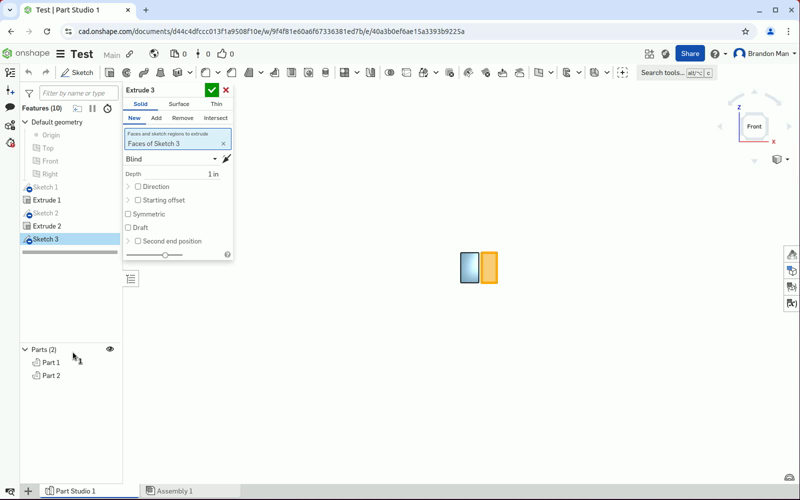
mouse_move(143, 106)
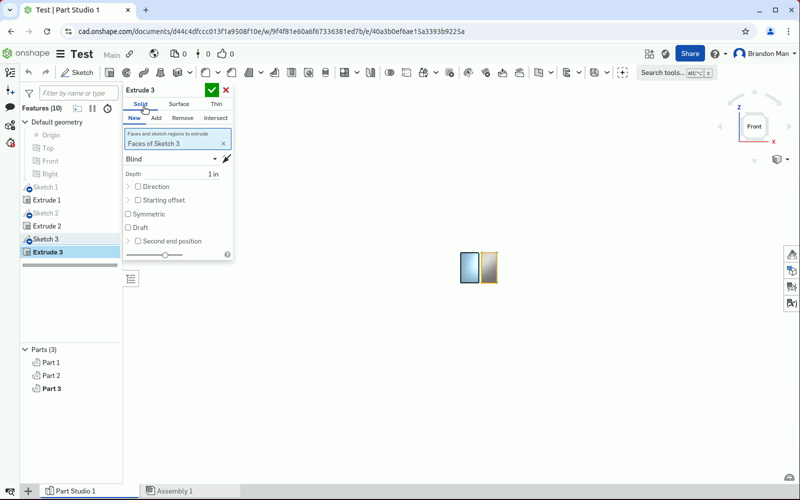
click(143, 106)
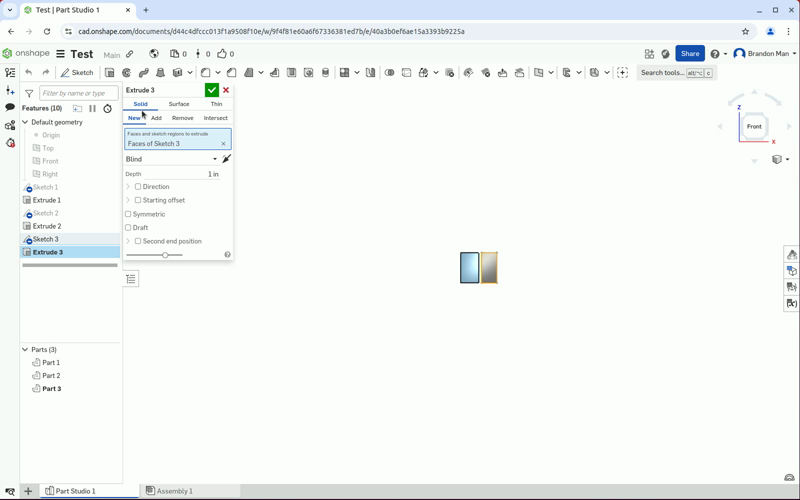
mouse_move(137, 120)
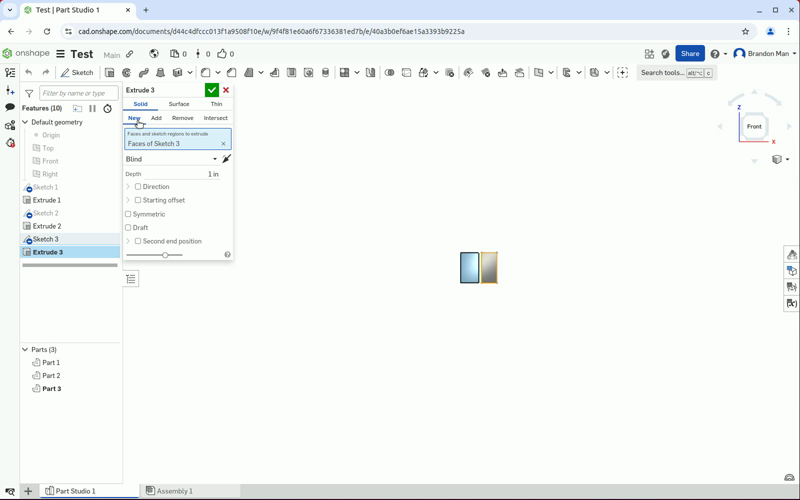
click(137, 120)
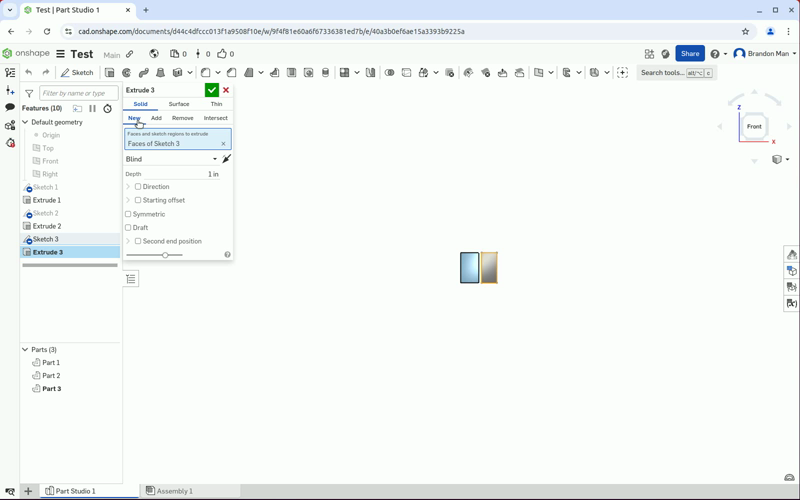
key(tab, 4)
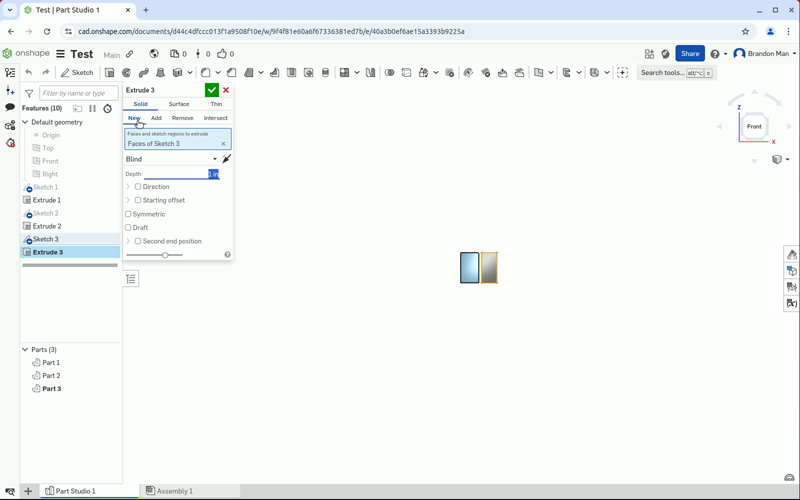
text(-0.241)
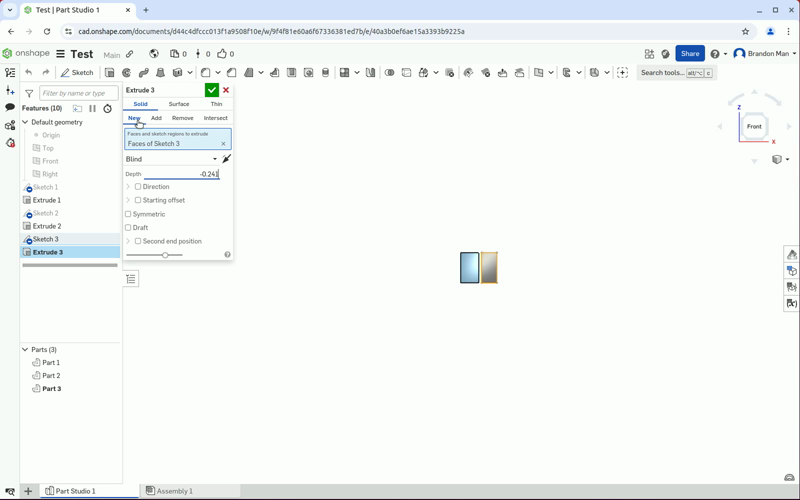
key(enter)
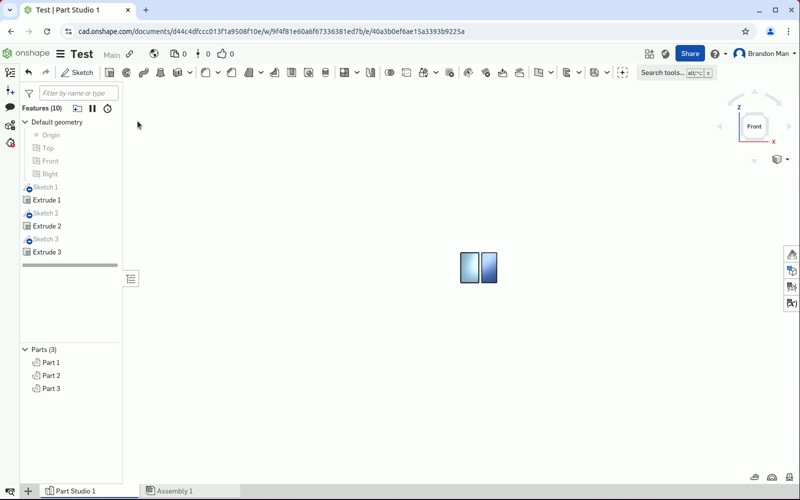
key(shift+h)
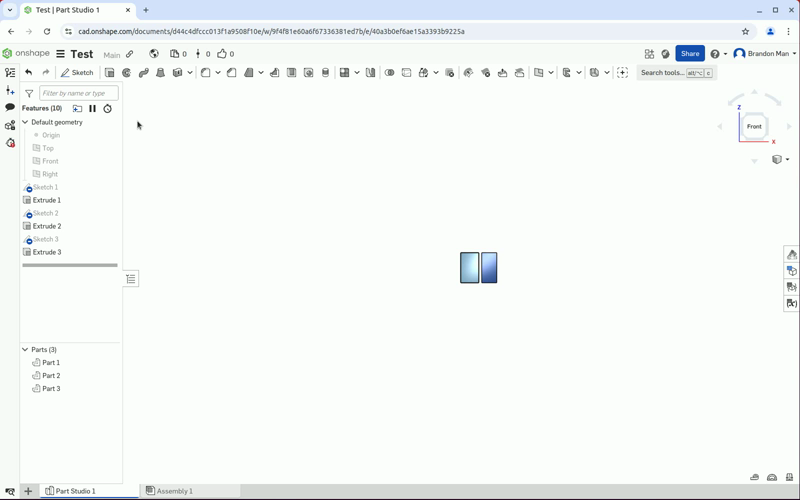
key(shift+h)
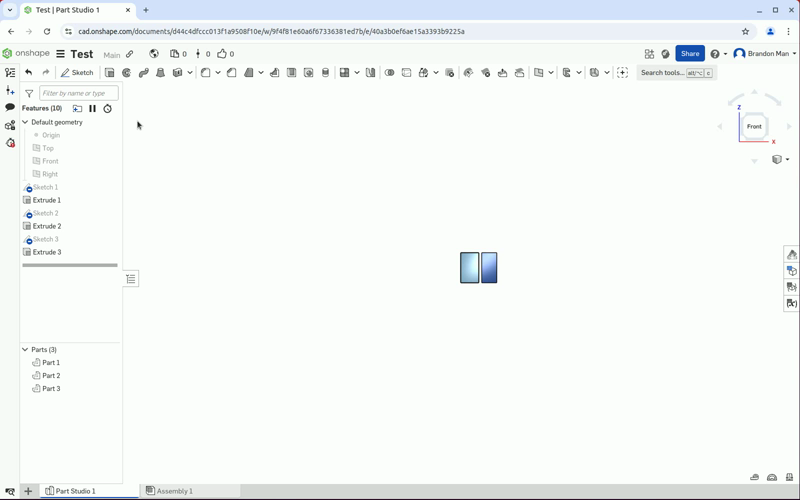
mouse_move(73, 189)
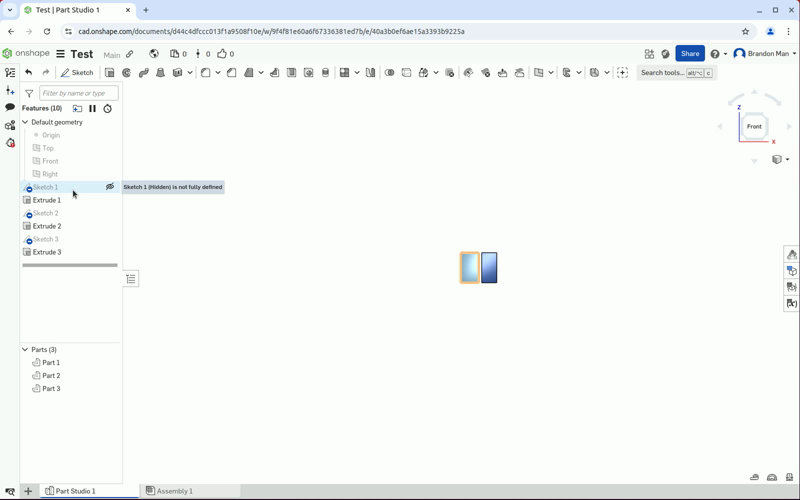
click(73, 189)
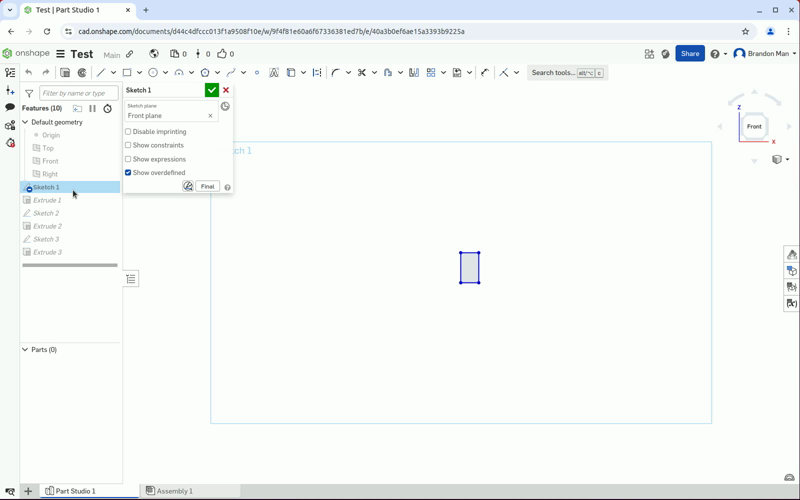
mouse_move(229, 92)
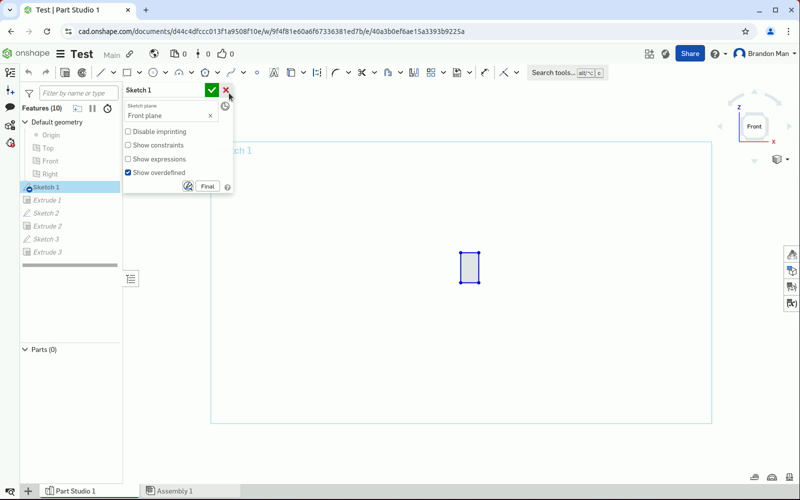
click(229, 92)
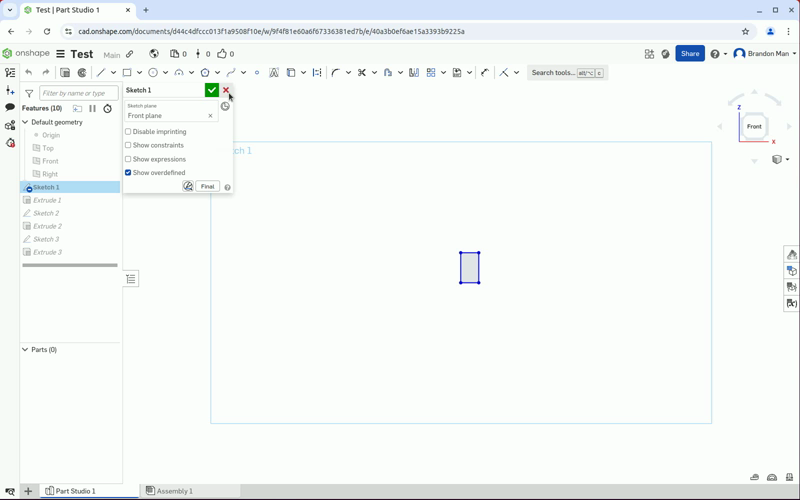
key(shift+s)
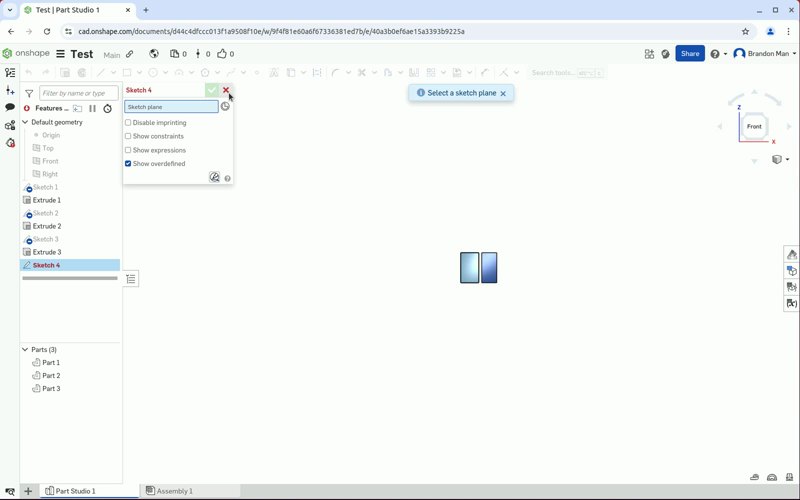
mouse_move(73, 163)
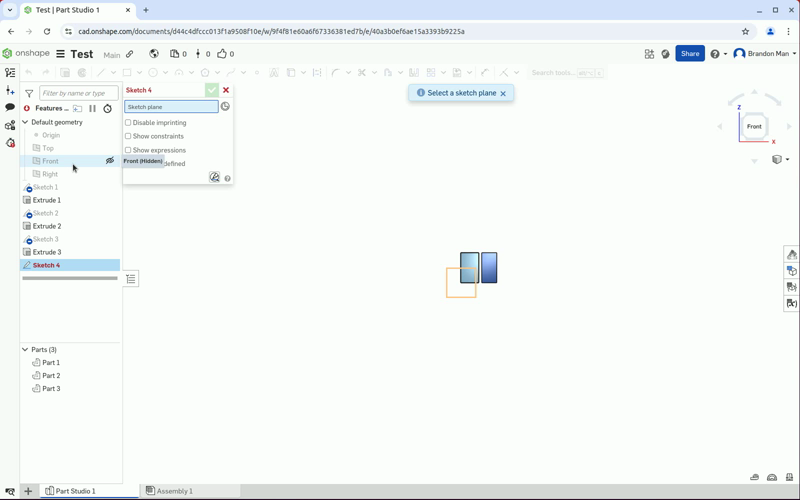
click(73, 163)
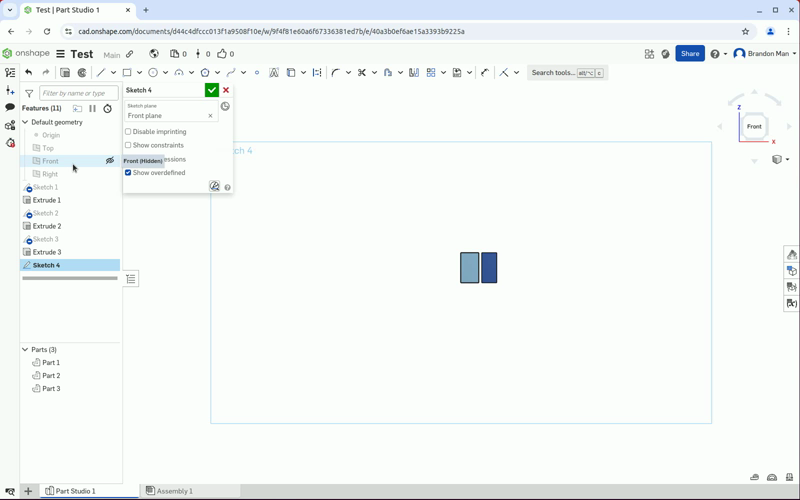
mouse_move(73, 352)
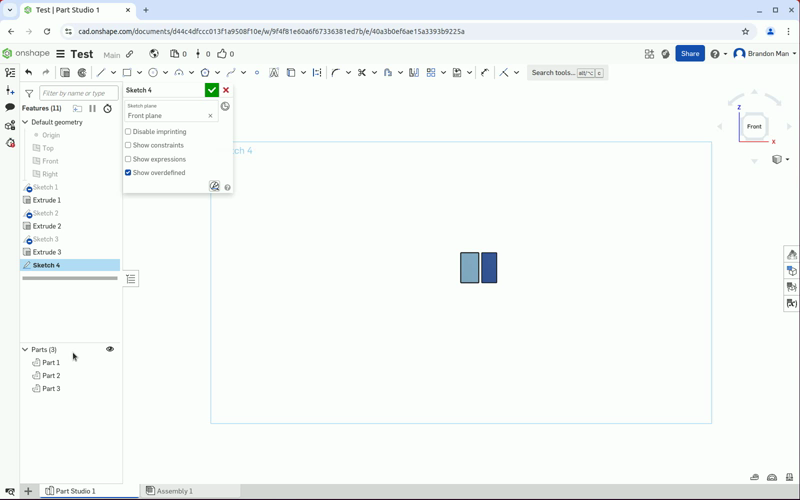
key(y)
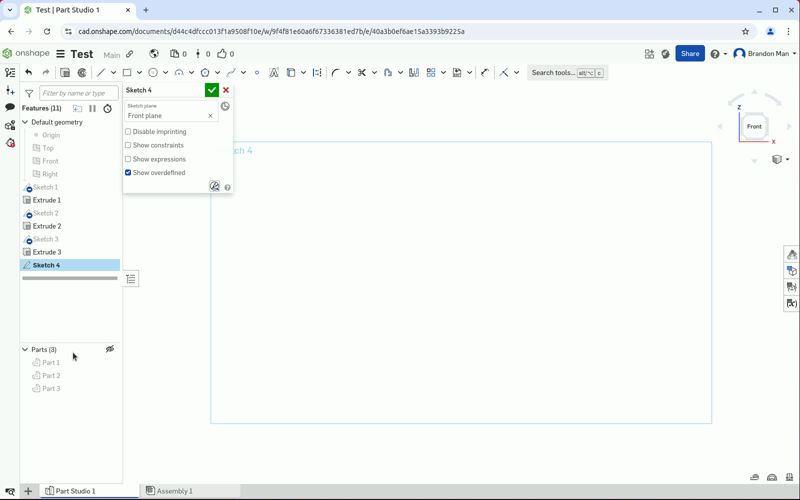
key(l)
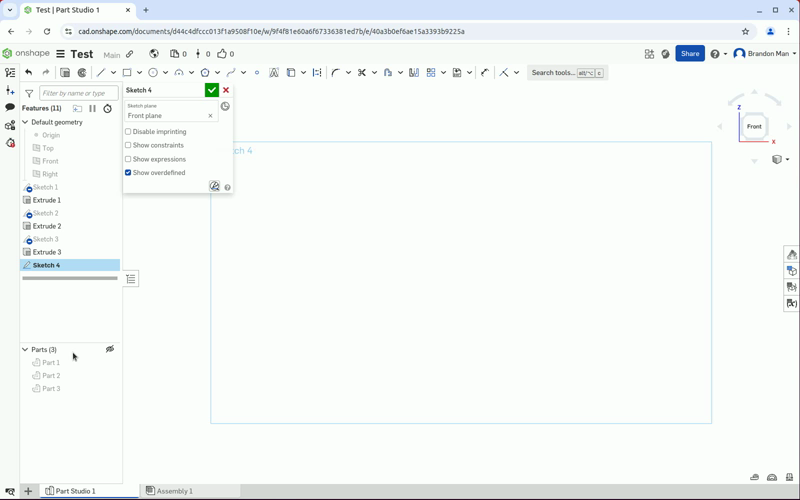
key_down(shift)
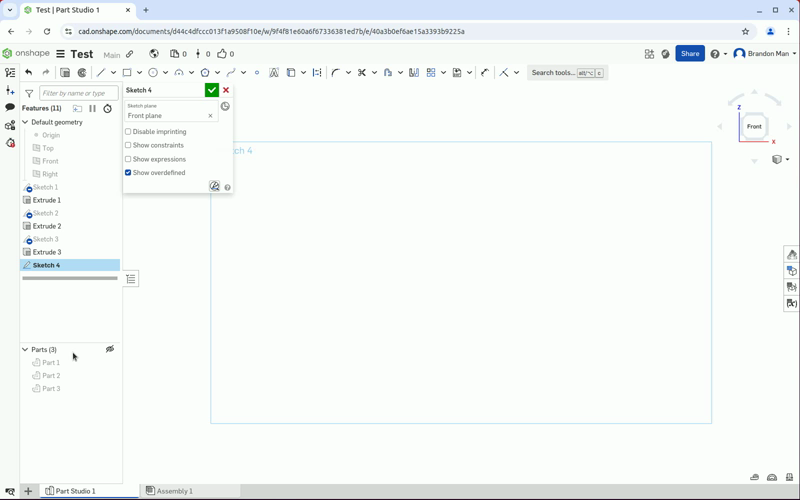
mouse_move(500, 282)
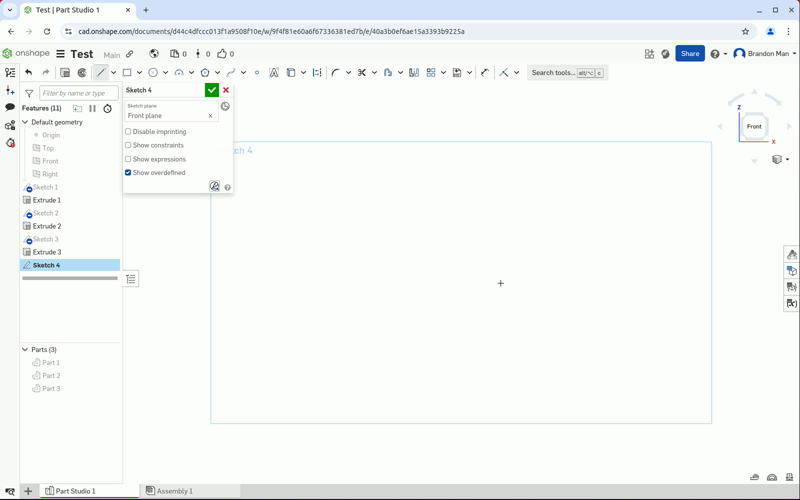
click(500, 282)
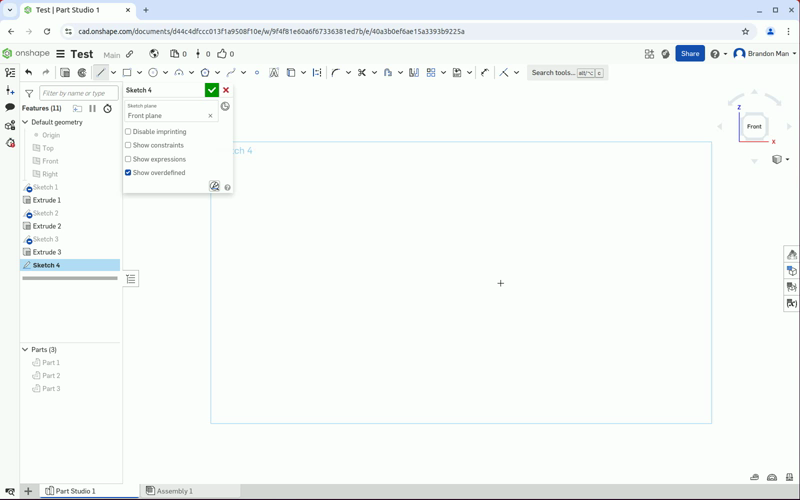
key_up(shift)
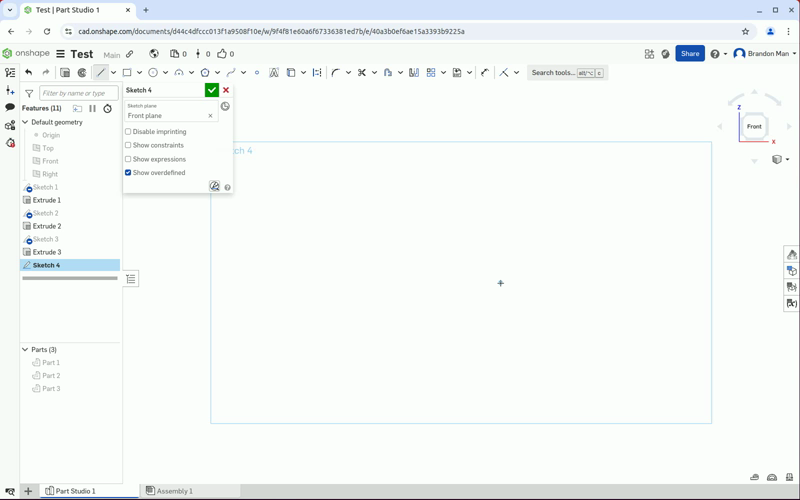
key_down(shift)
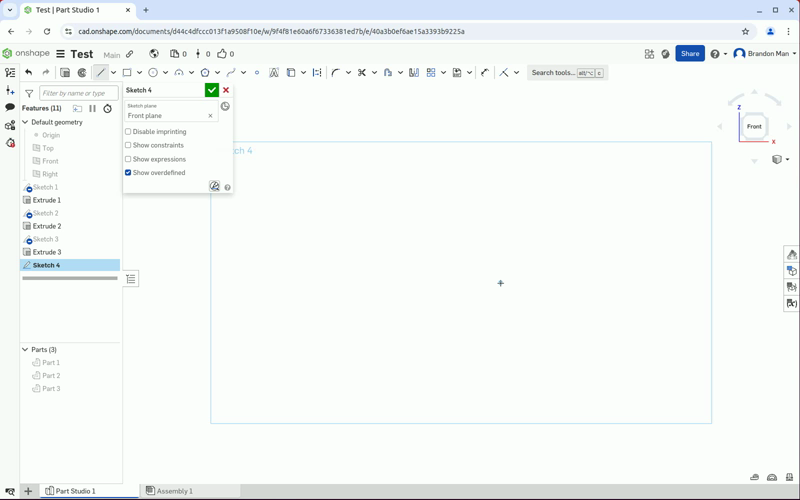
mouse_move(530, 282)
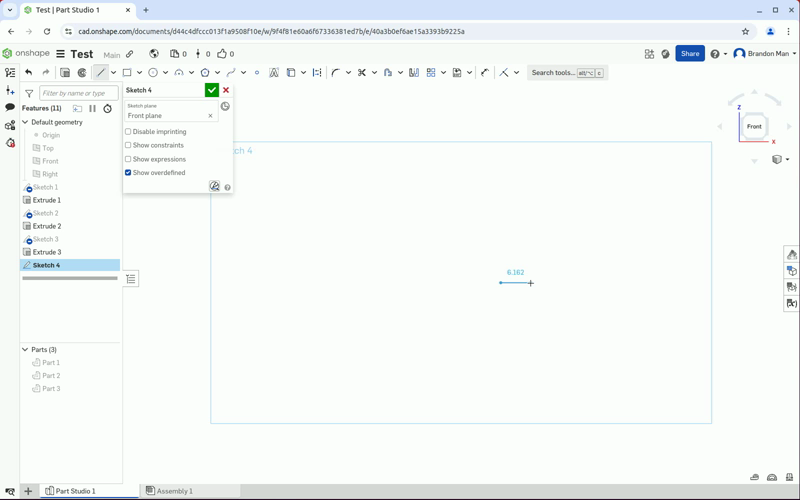
mouse_move(508, 282)
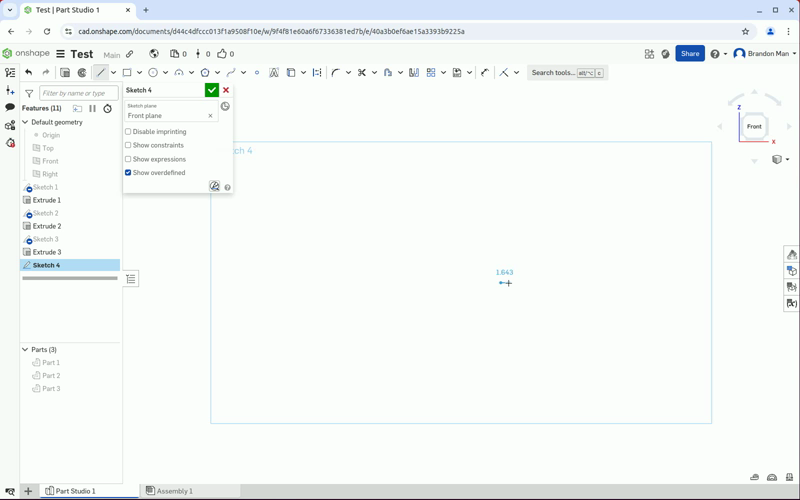
click(508, 282)
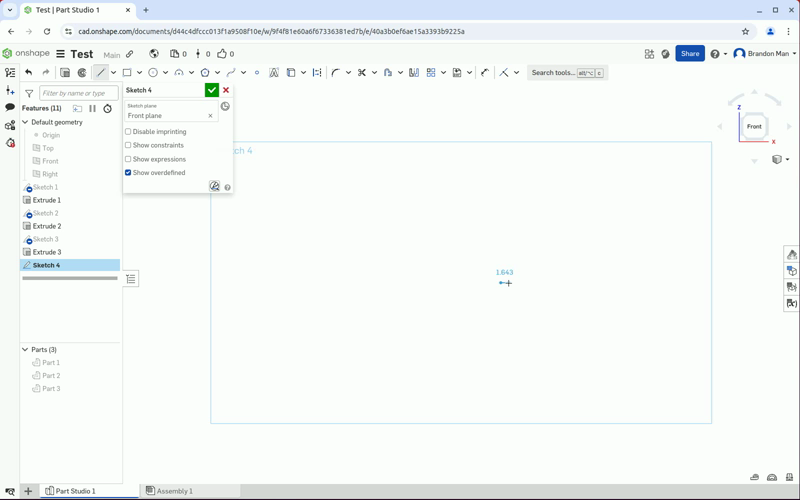
key_up(shift)
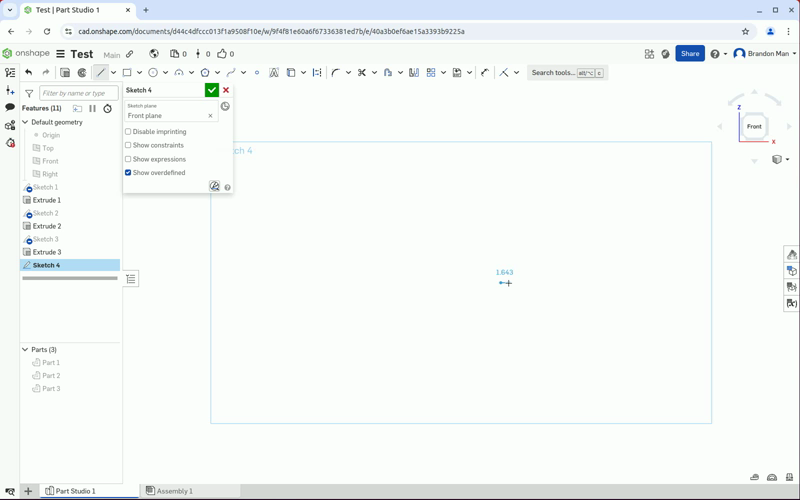
key_down(shift)
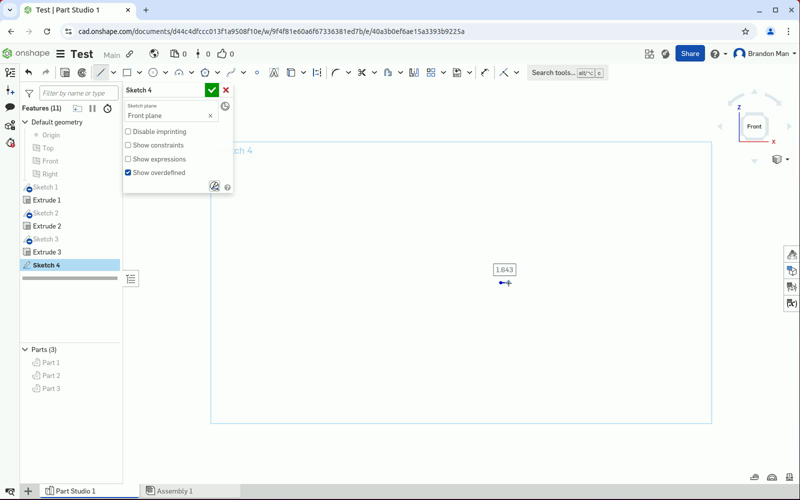
mouse_move(538, 282)
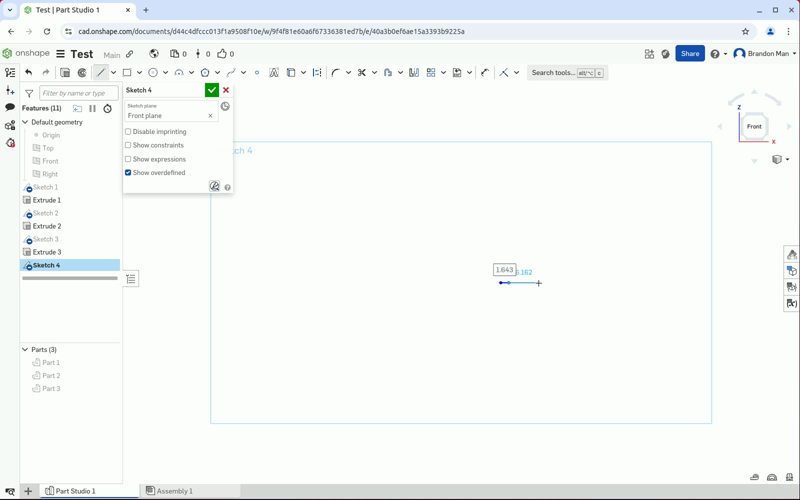
mouse_move(508, 252)
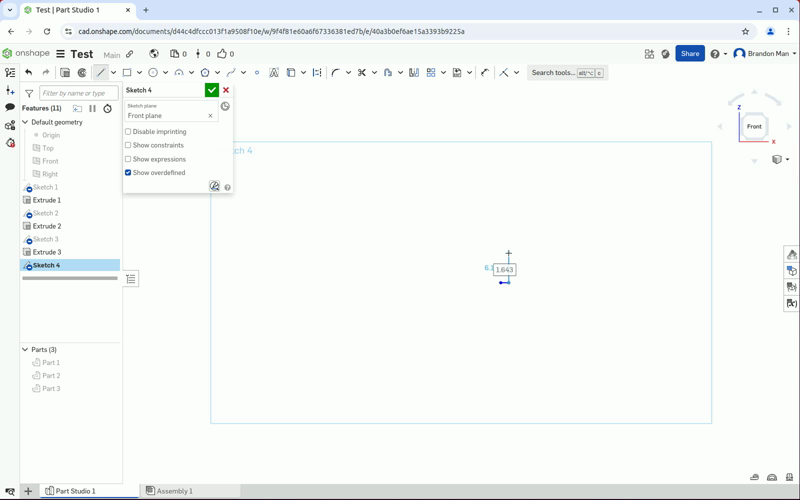
click(508, 252)
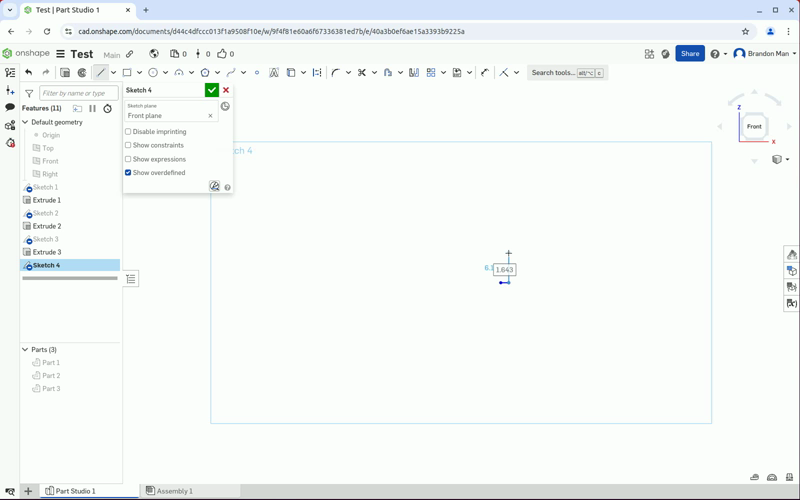
key_up(shift)
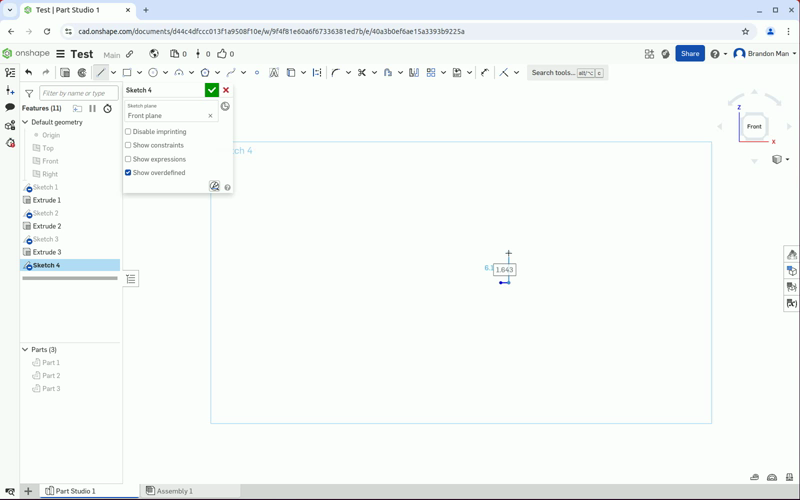
key_down(shift)
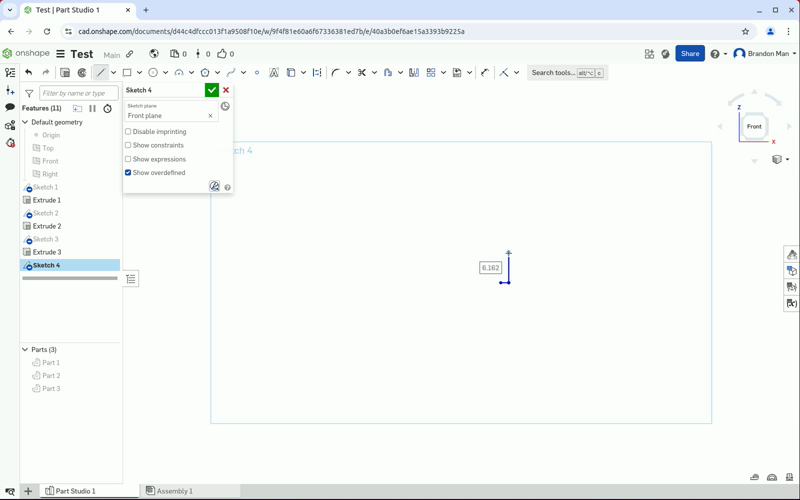
mouse_move(538, 252)
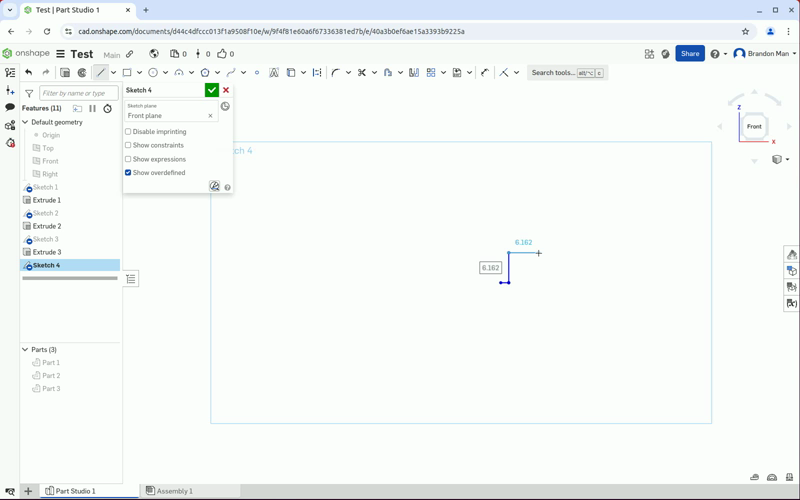
mouse_move(508, 250)
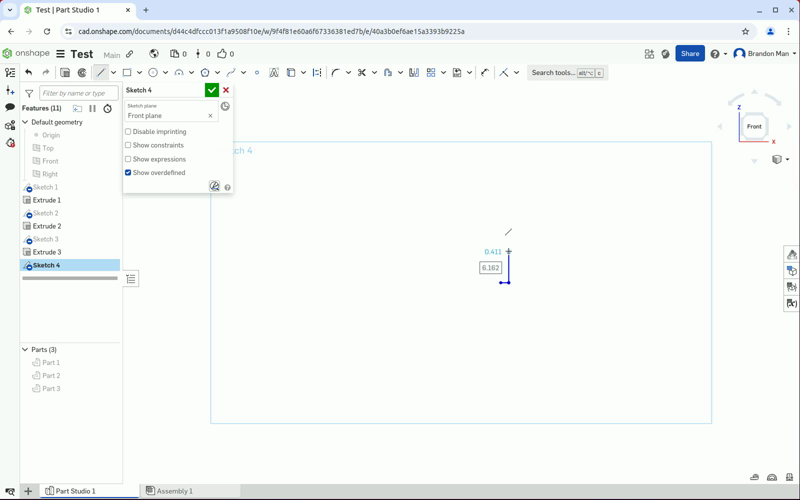
scroll(6)
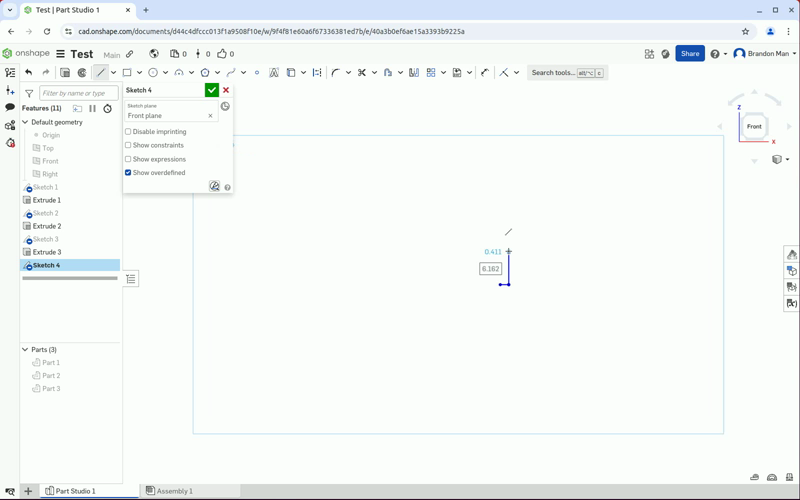
scroll(6)
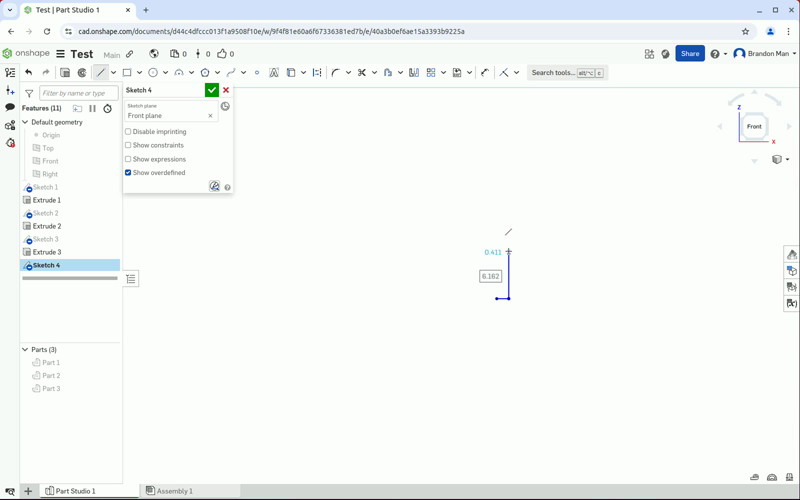
scroll(6)
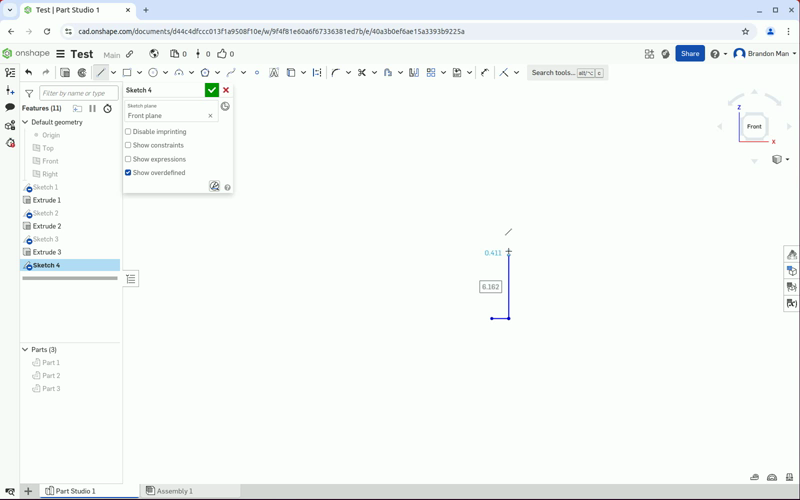
scroll(6)
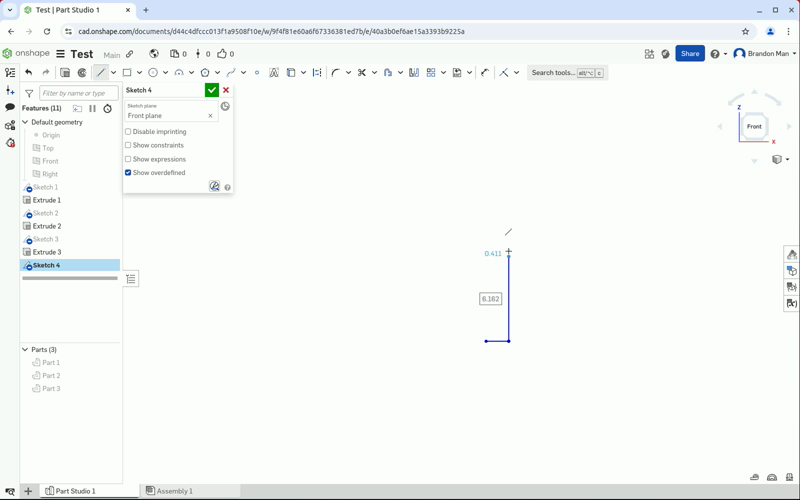
scroll(6)
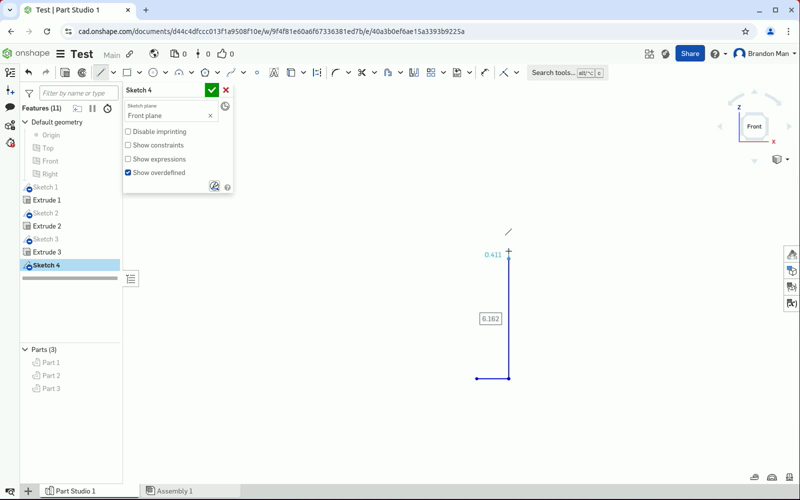
scroll(6)
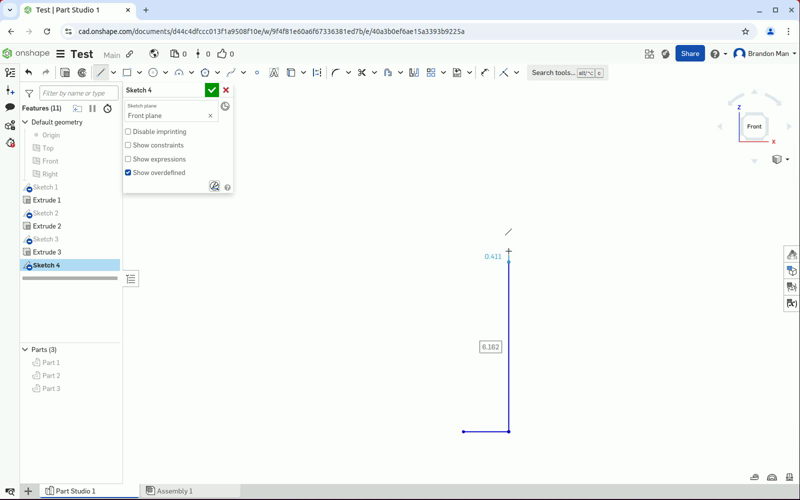
scroll(6)
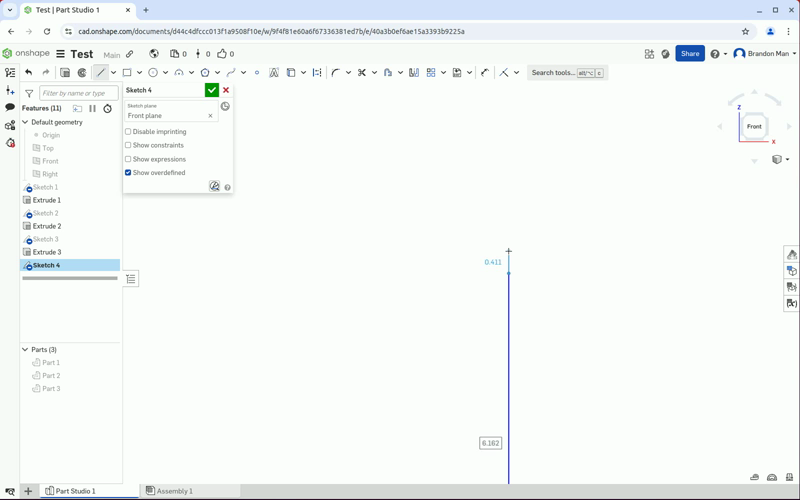
click(508, 250)
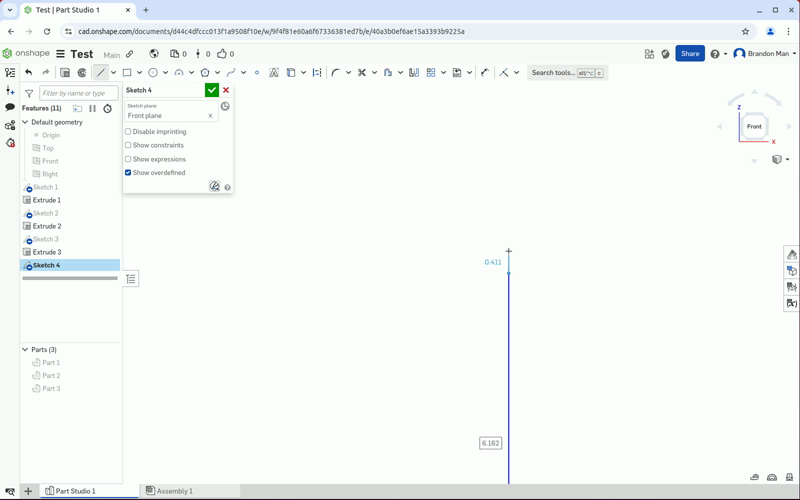
scroll(-6)
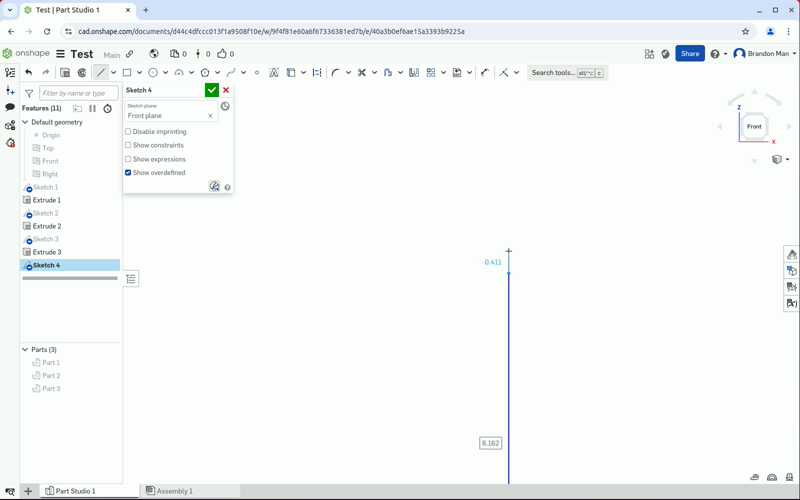
scroll(-6)
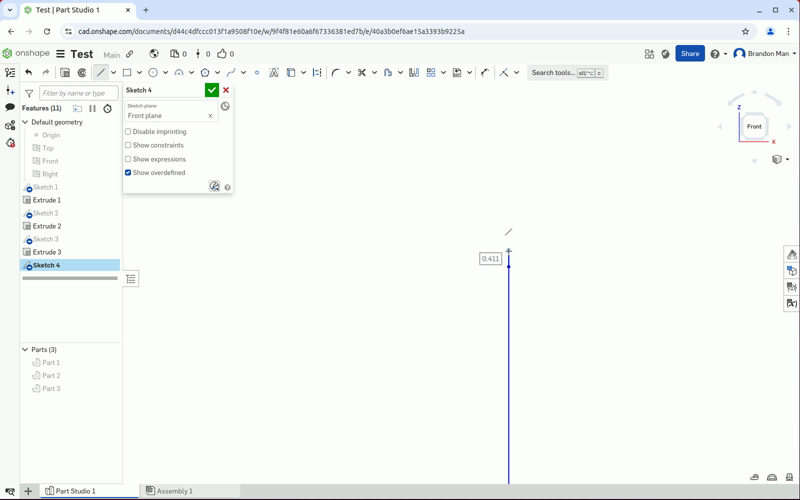
scroll(-6)
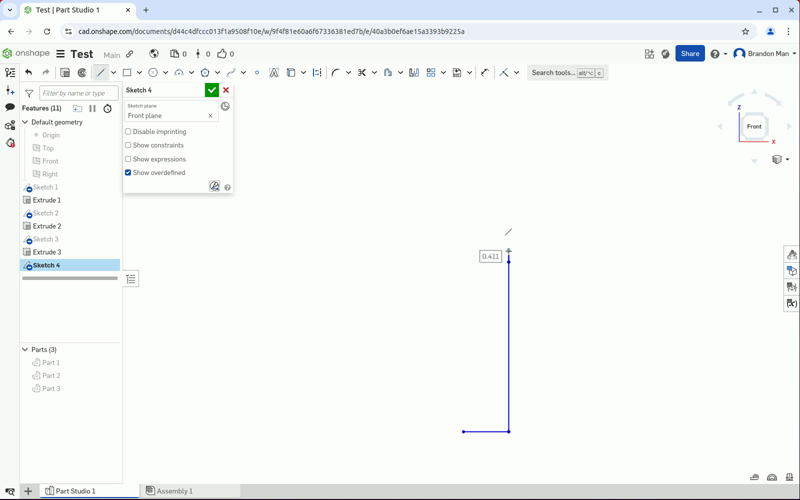
scroll(-6)
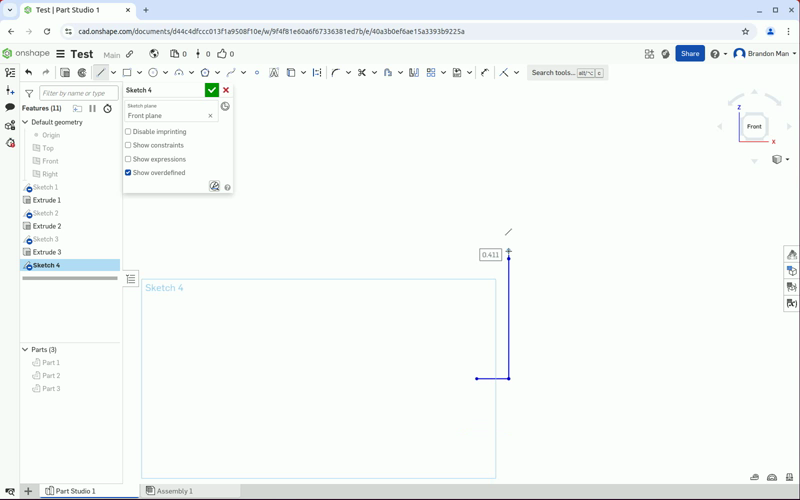
scroll(-6)
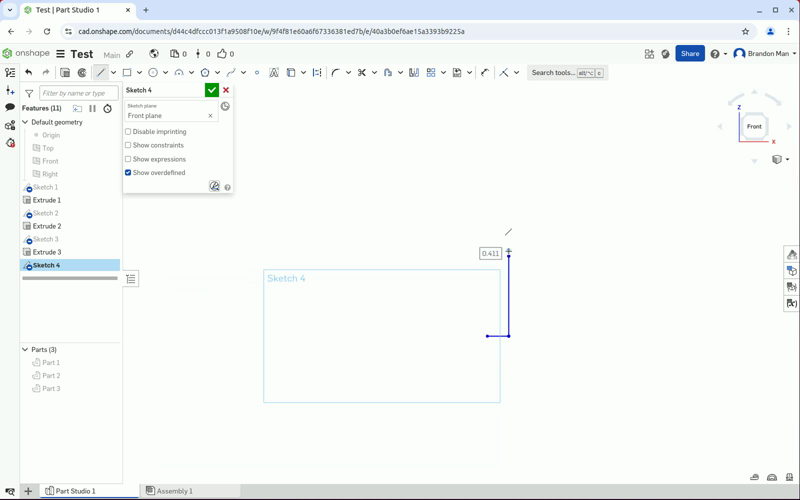
scroll(-6)
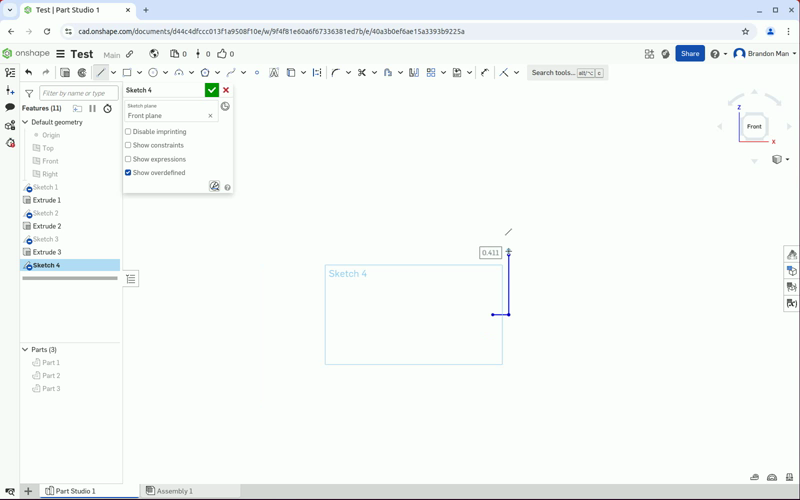
scroll(-6)
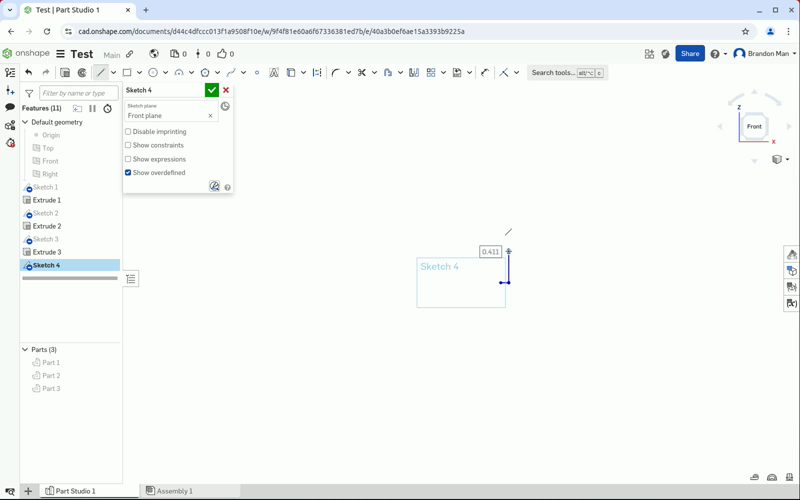
key_up(shift)
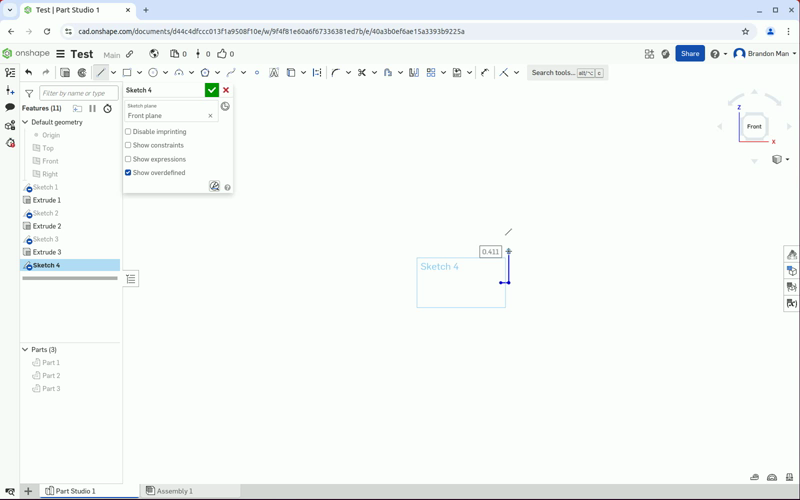
key_down(shift)
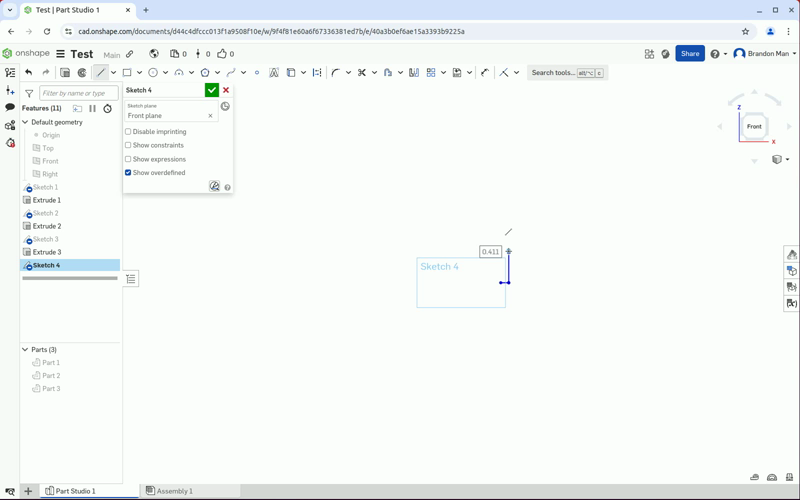
mouse_move(538, 250)
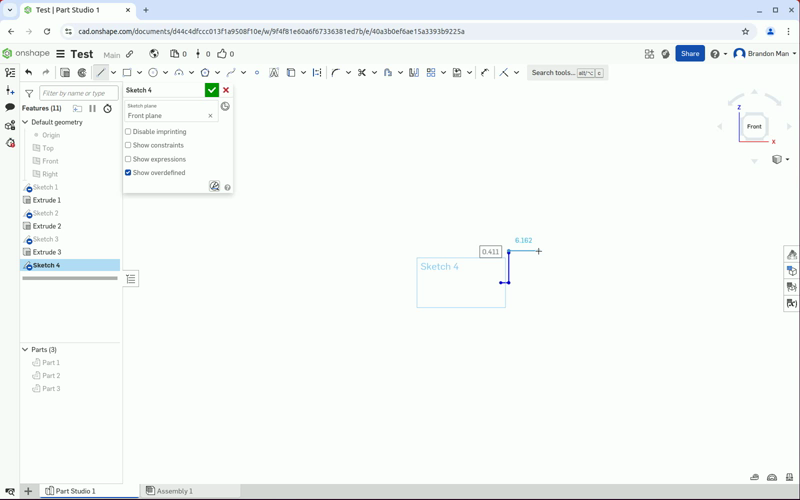
mouse_move(500, 250)
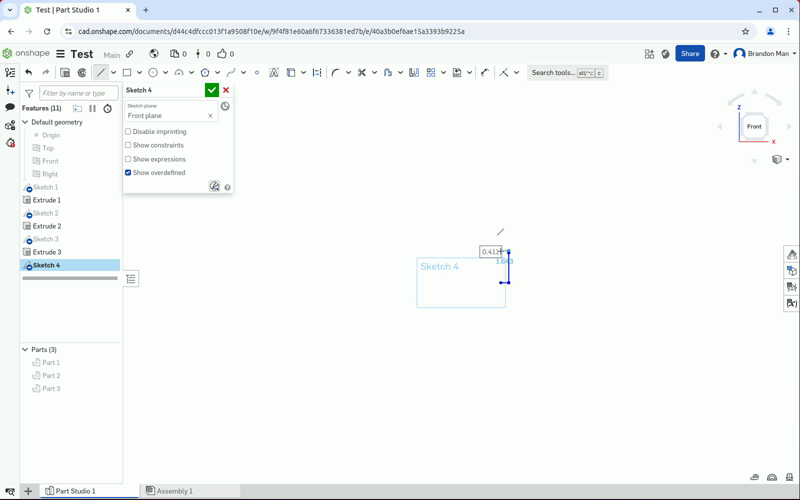
click(500, 250)
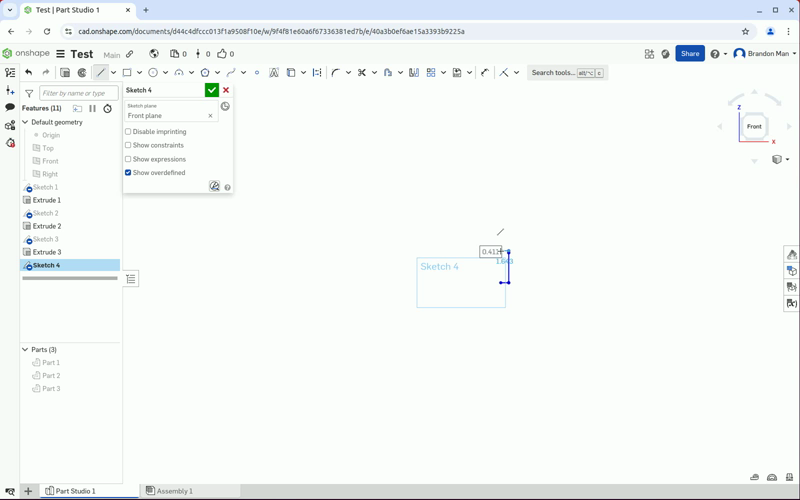
key_up(shift)
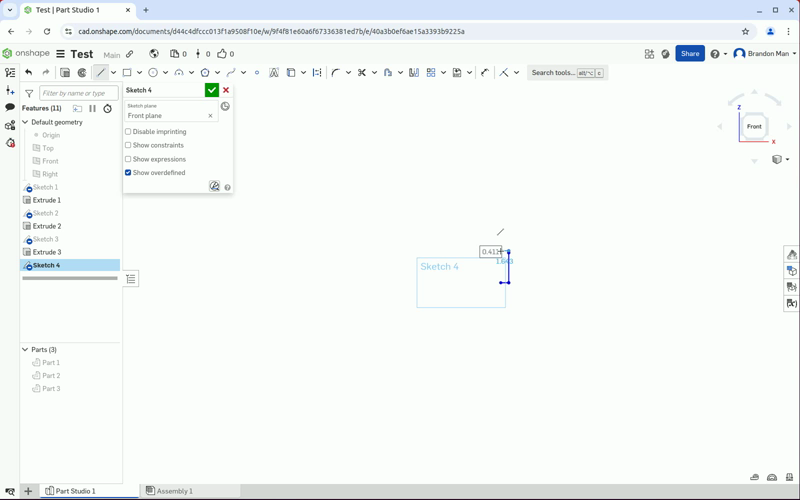
key_down(shift)
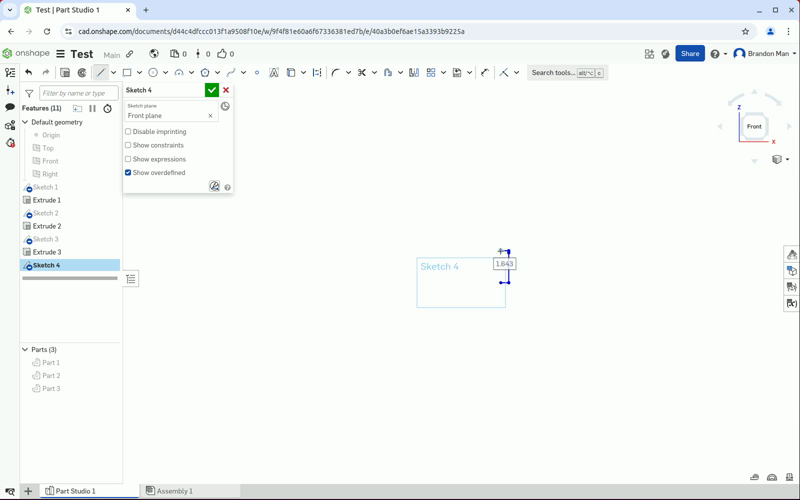
mouse_move(530, 250)
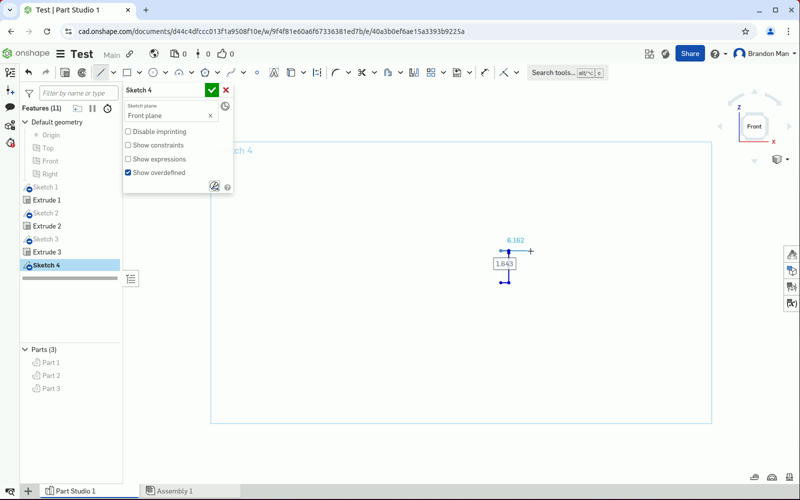
mouse_move(500, 252)
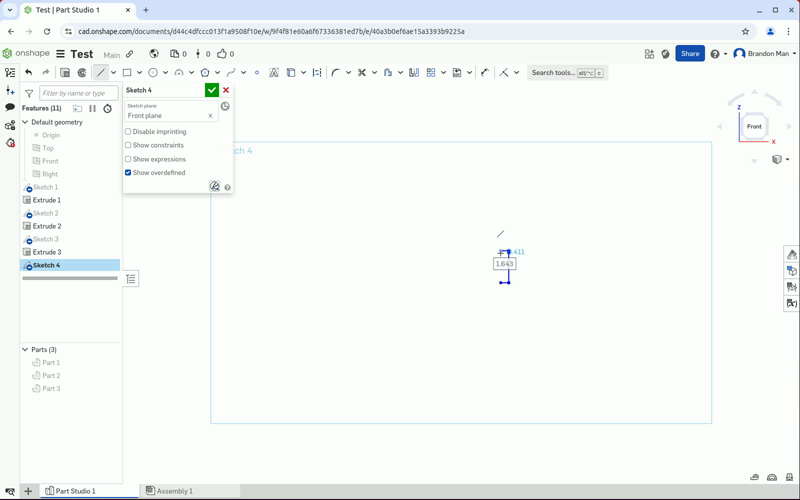
scroll(6)
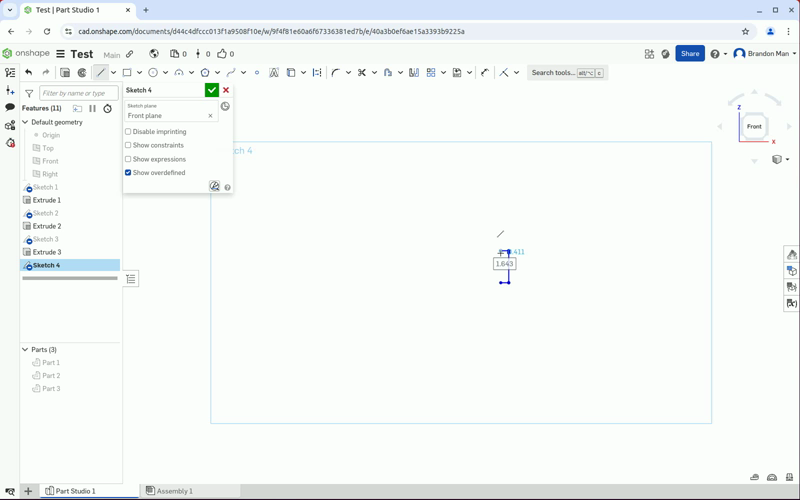
scroll(6)
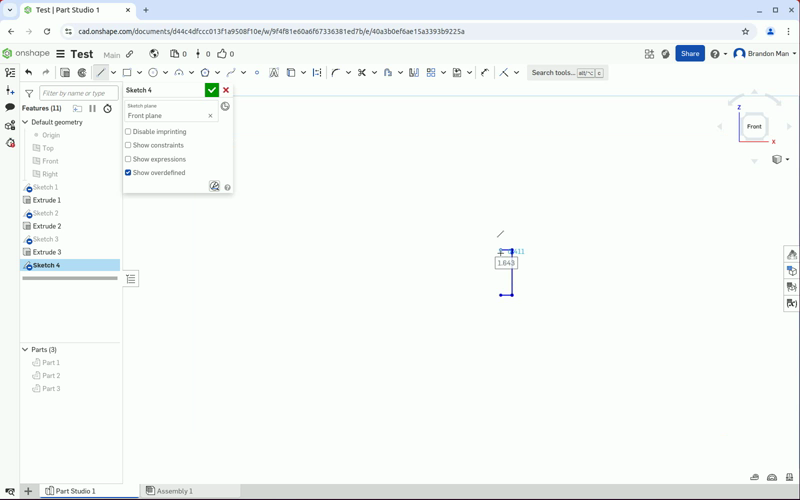
scroll(6)
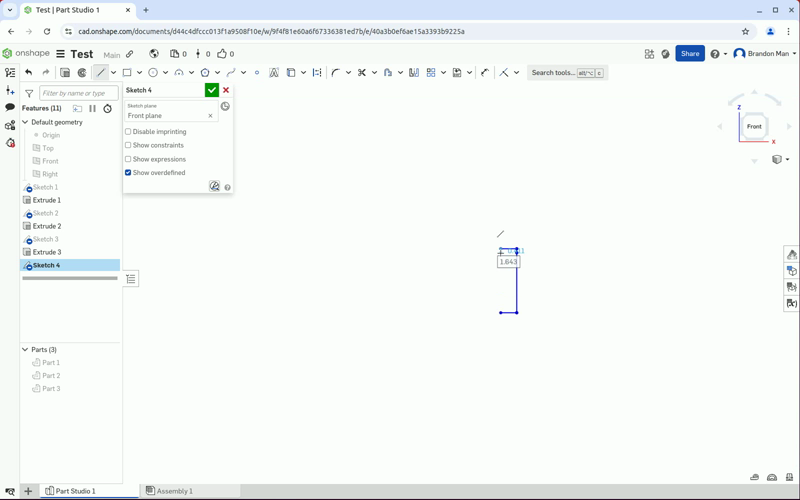
scroll(6)
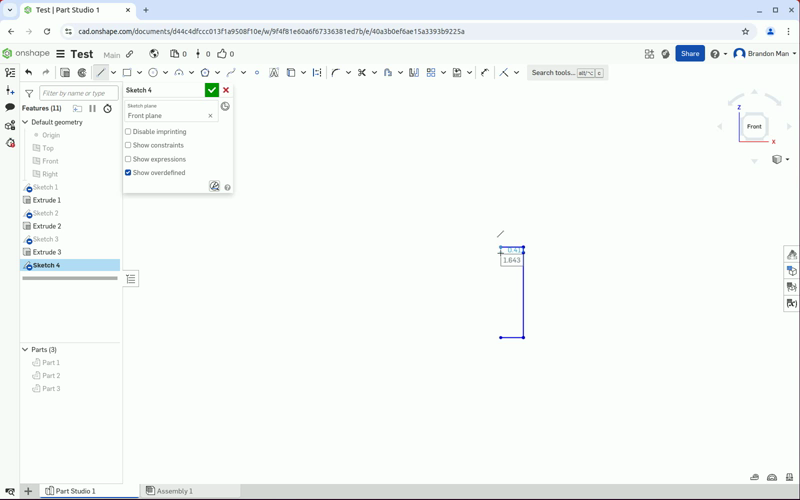
scroll(6)
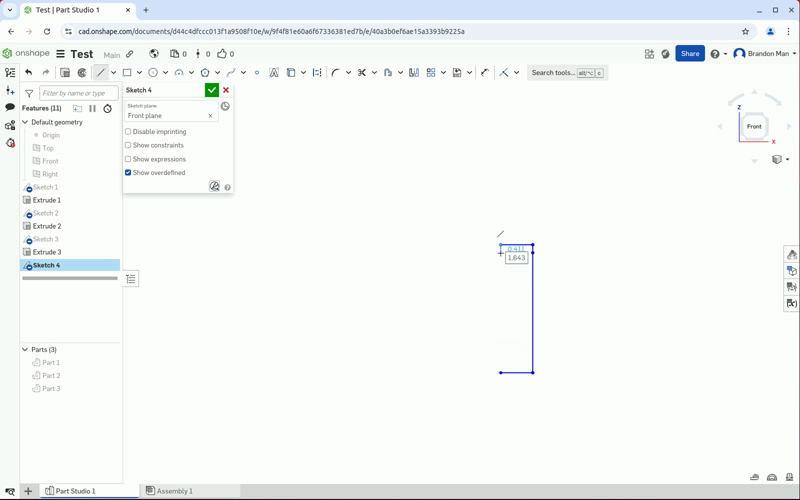
scroll(6)
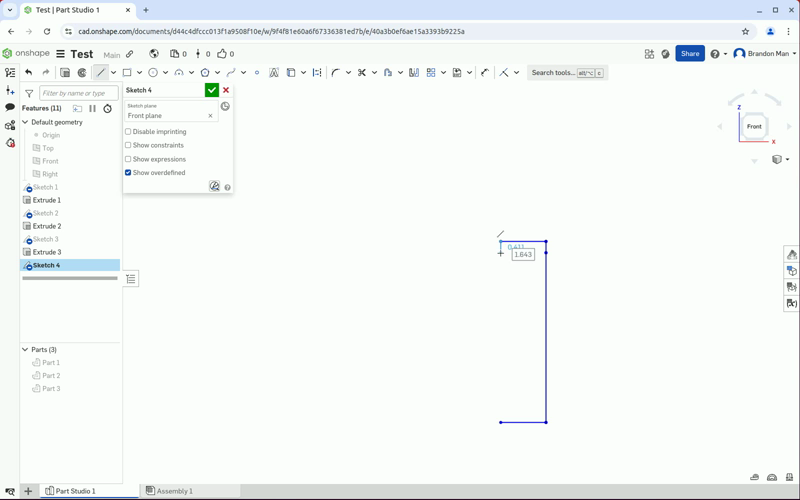
scroll(6)
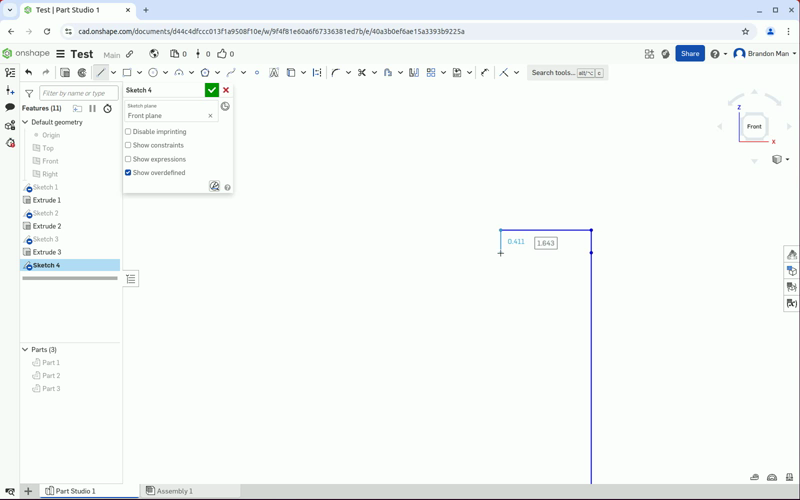
click(500, 252)
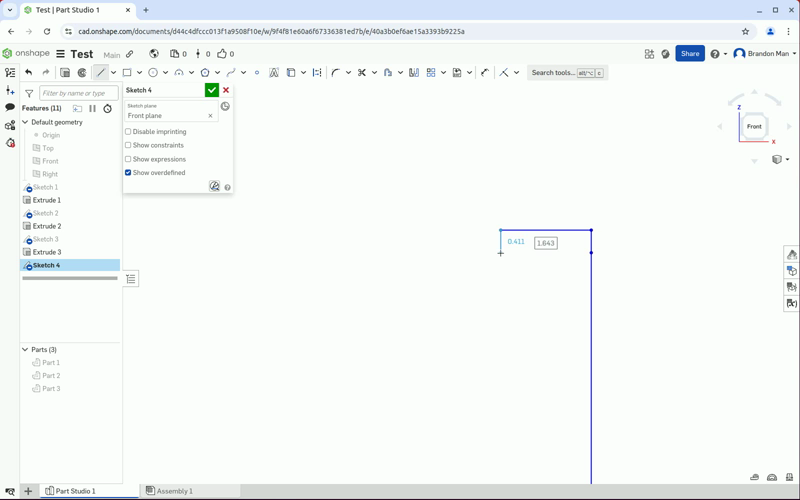
scroll(-6)
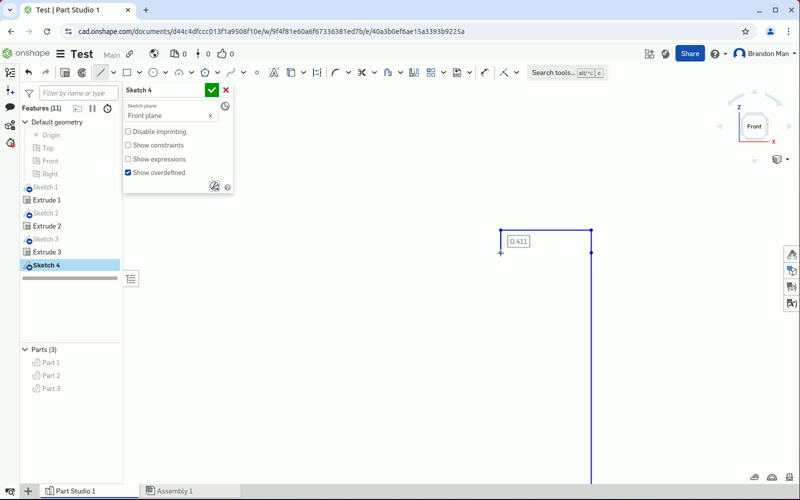
scroll(-6)
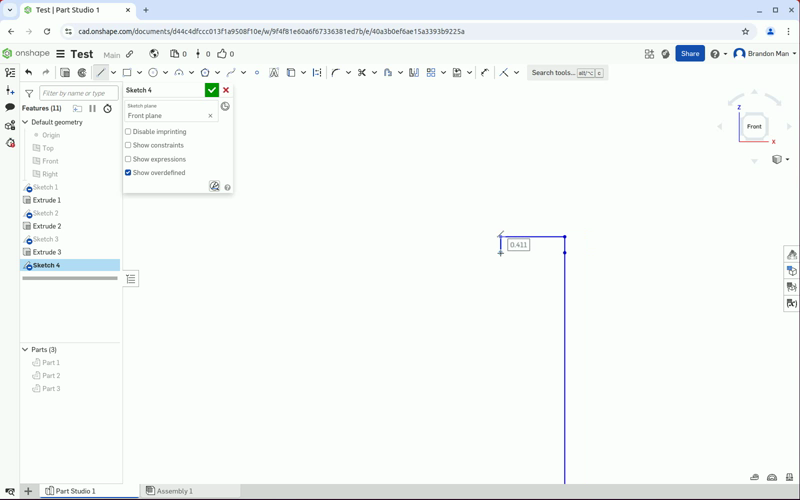
scroll(-6)
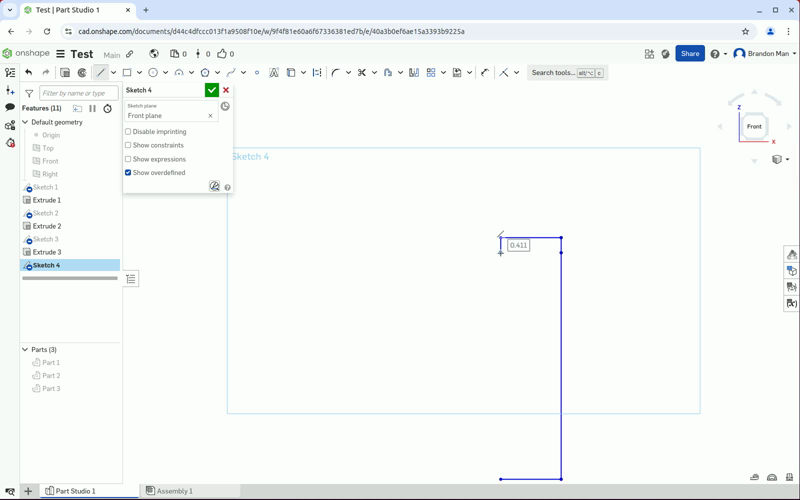
scroll(-6)
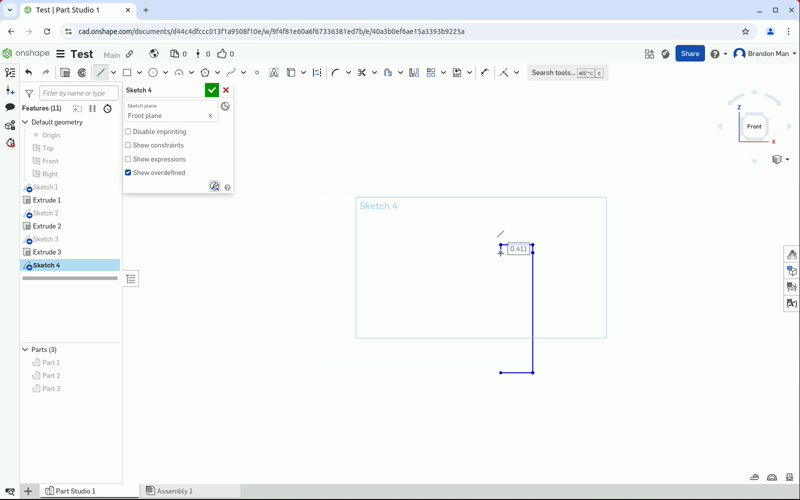
scroll(-6)
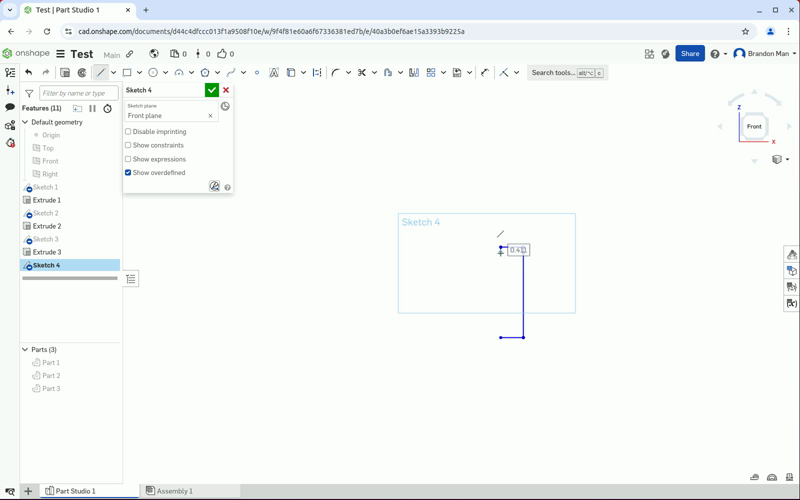
scroll(-6)
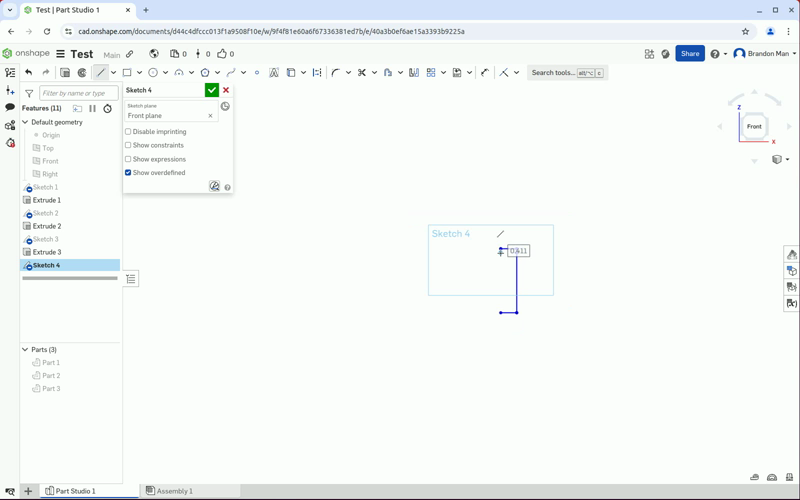
scroll(-6)
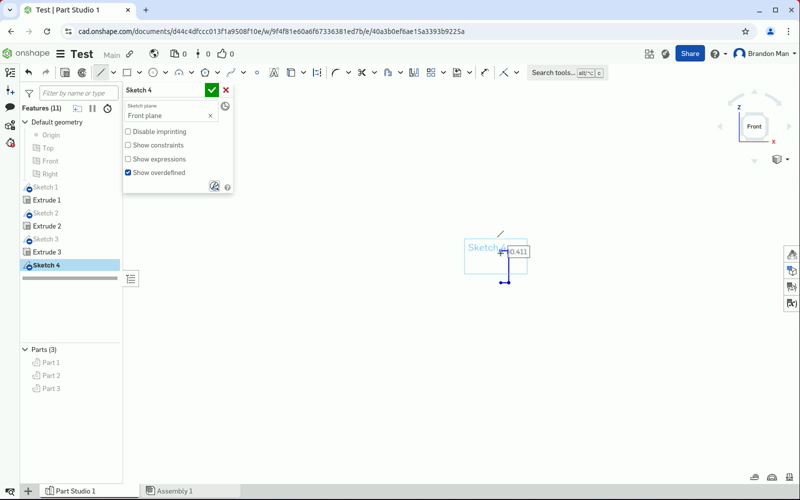
key_up(shift)
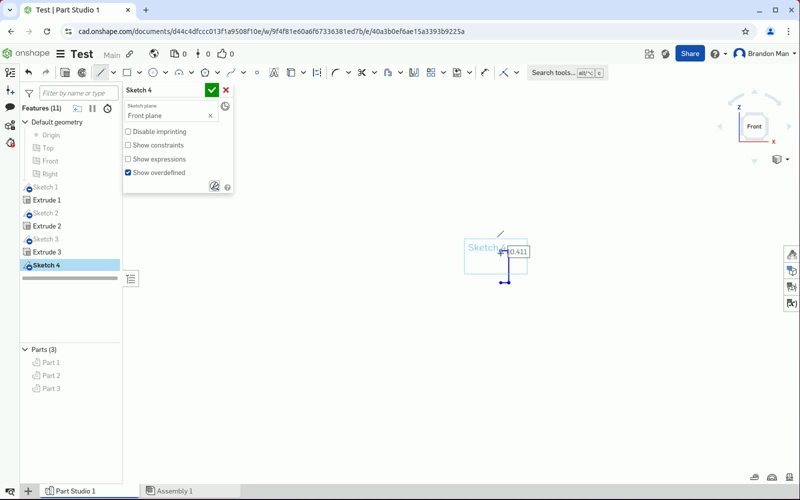
mouse_move(530, 252)
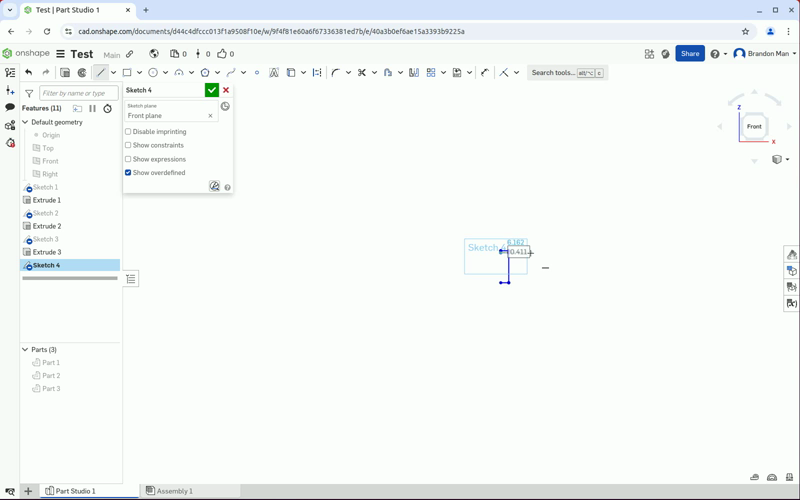
key_down(shift)
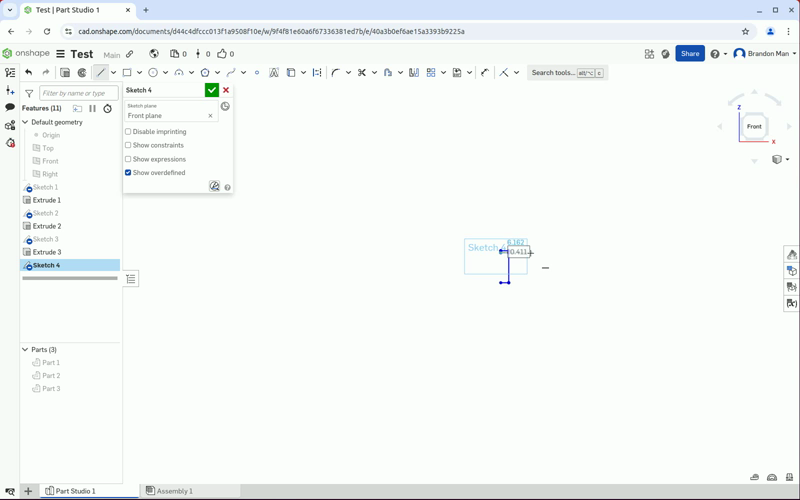
mouse_move(500, 282)
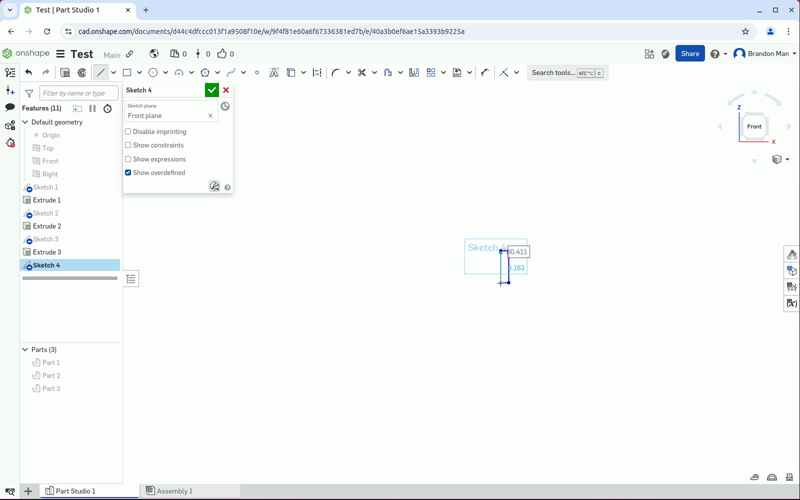
key_up(shift)
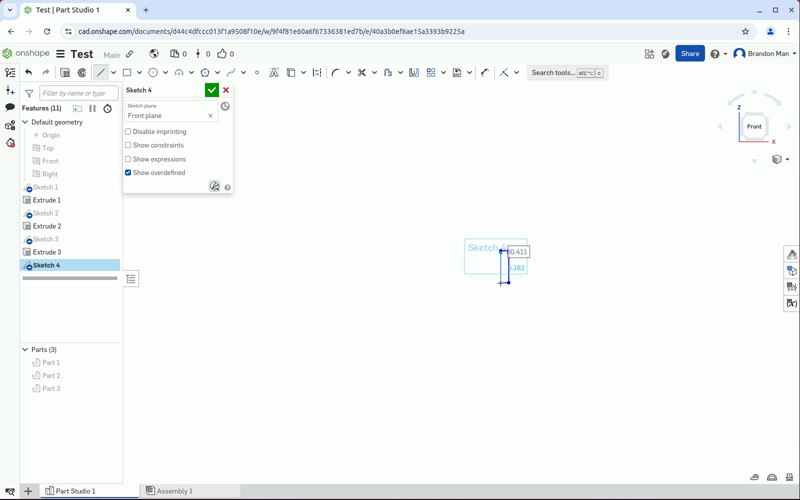
click(500, 282)
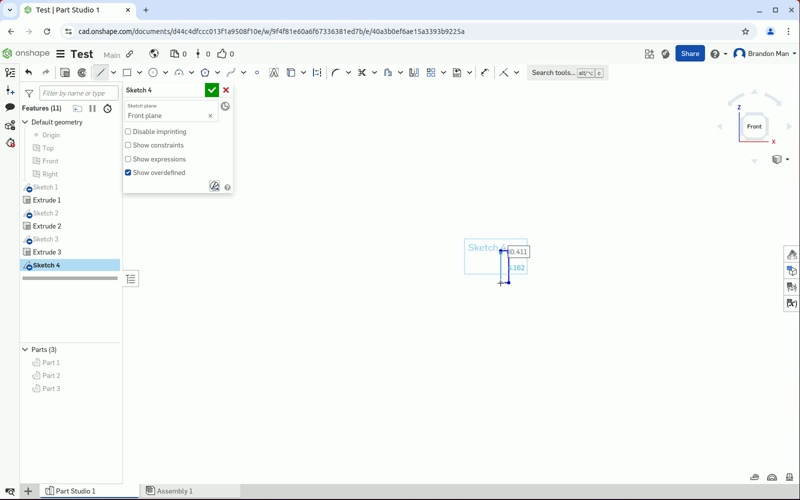
key(esc)
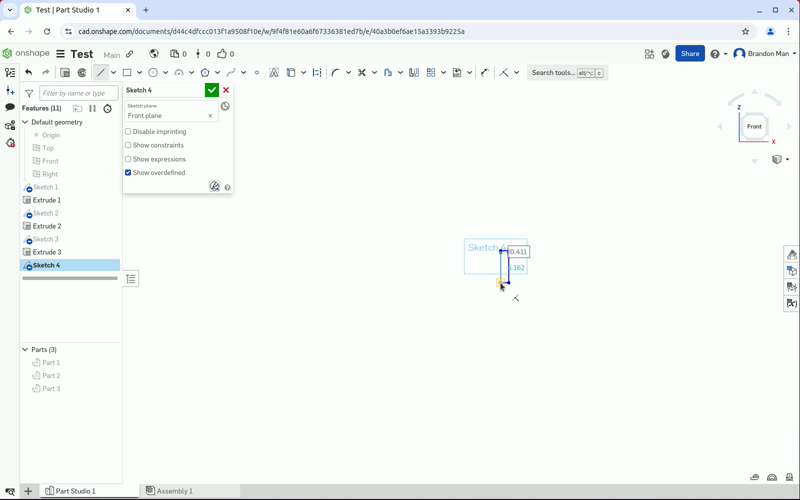
mouse_move(504, 253)
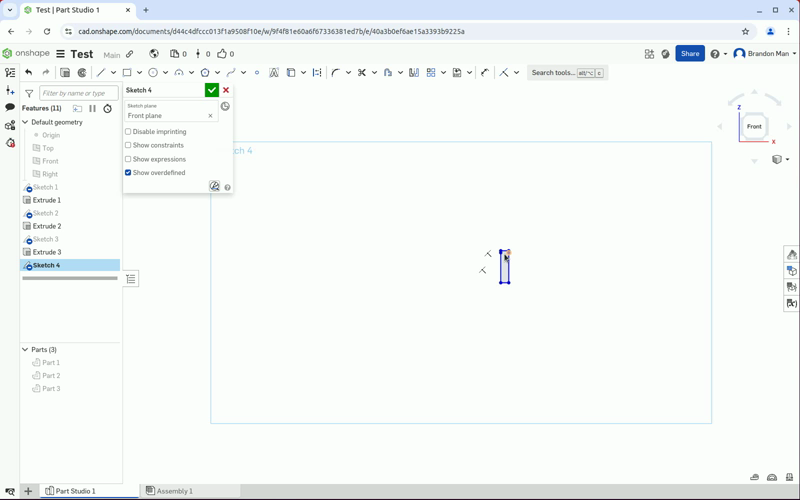
scroll(6)
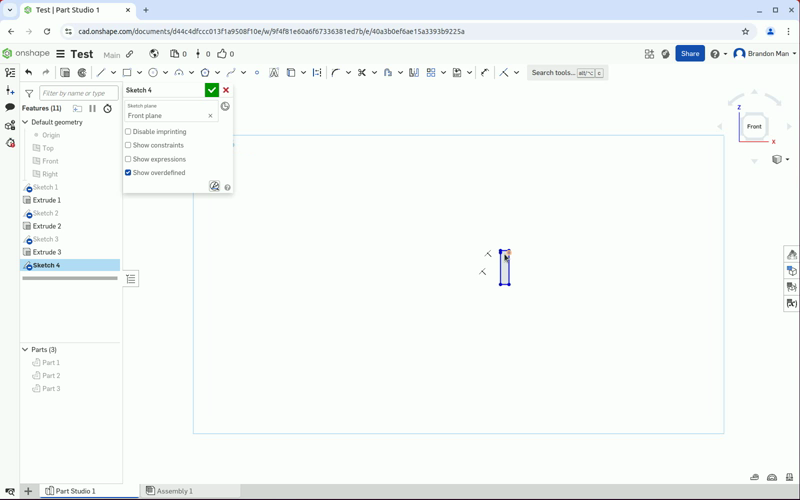
scroll(6)
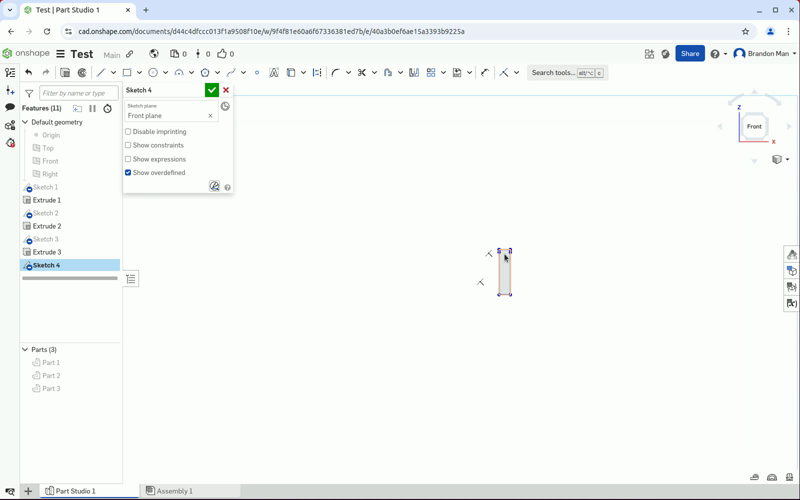
scroll(6)
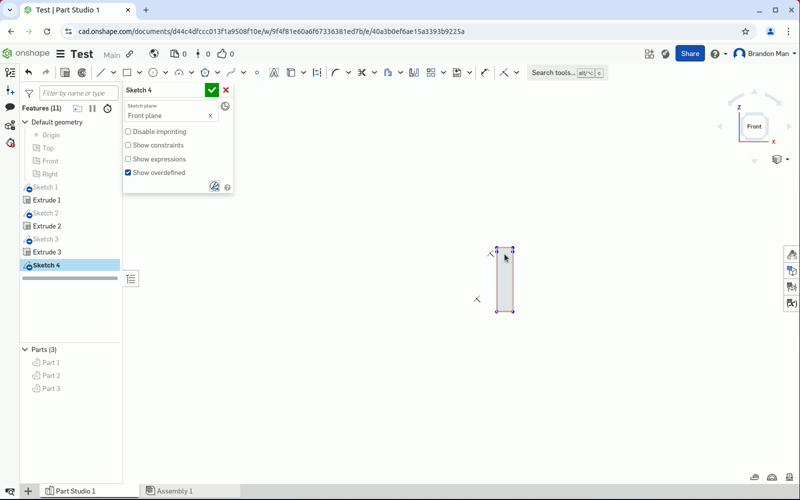
scroll(6)
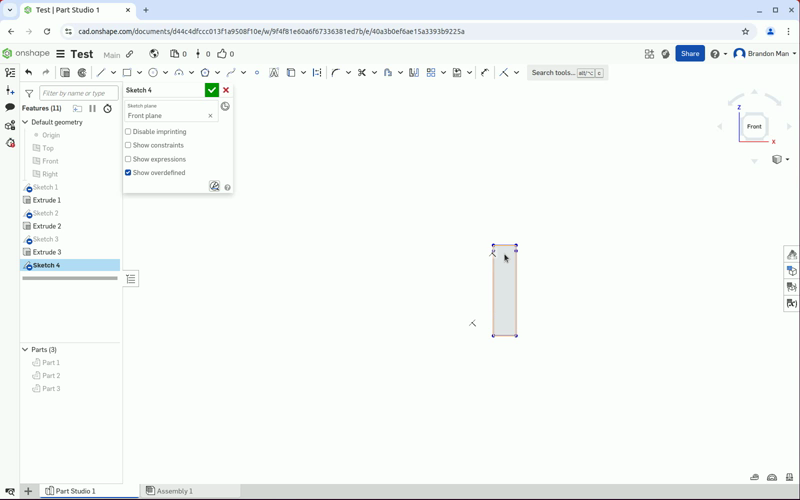
scroll(6)
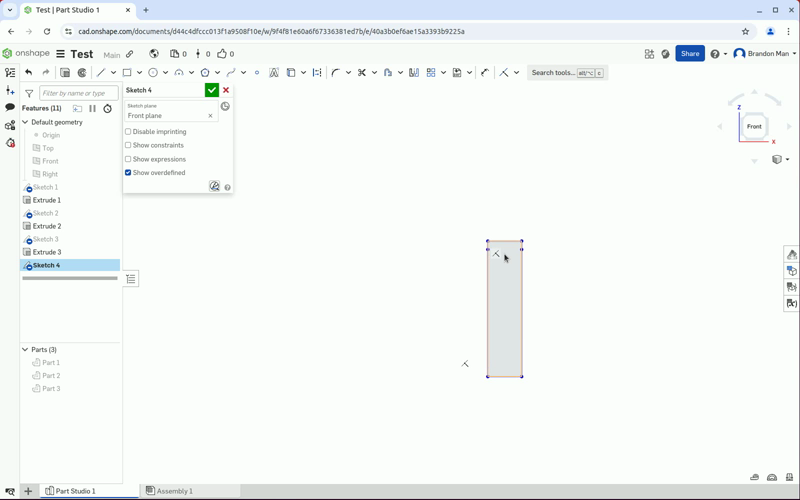
scroll(6)
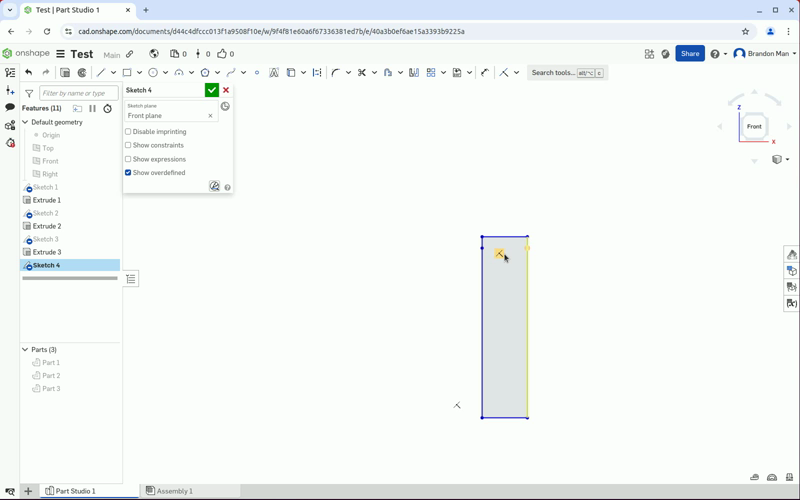
scroll(6)
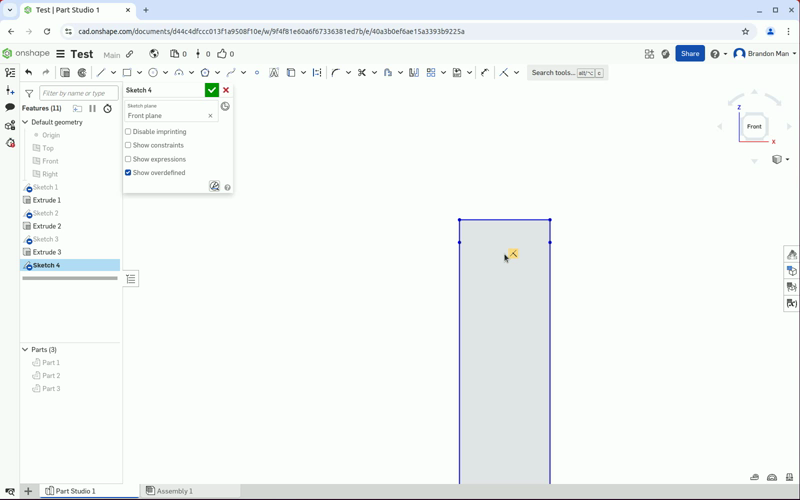
click(504, 253)
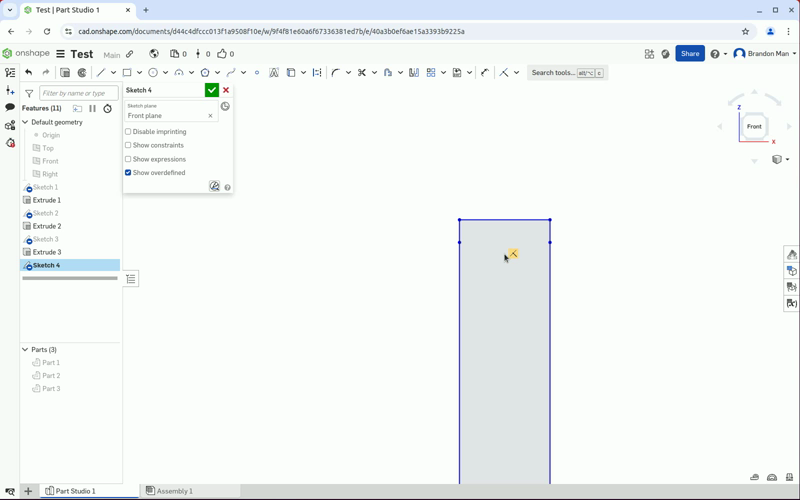
scroll(-6)
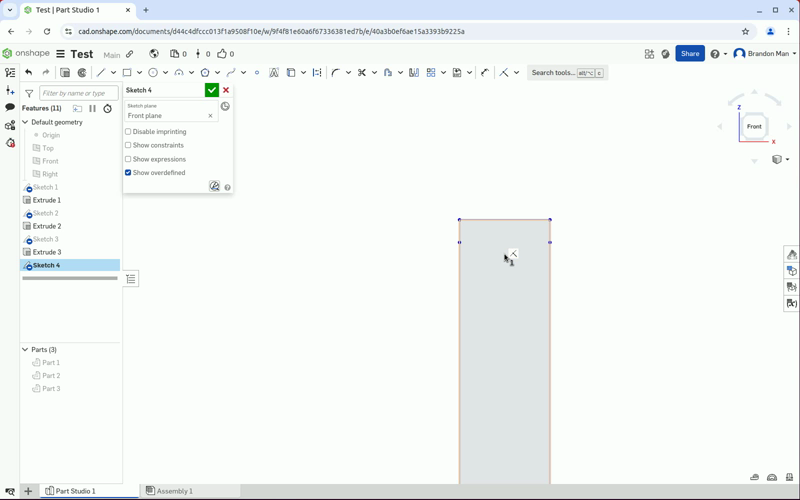
scroll(-6)
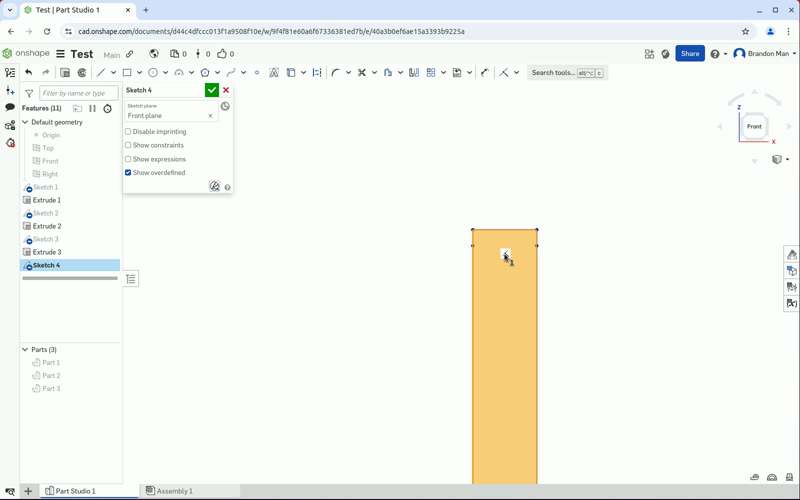
scroll(-6)
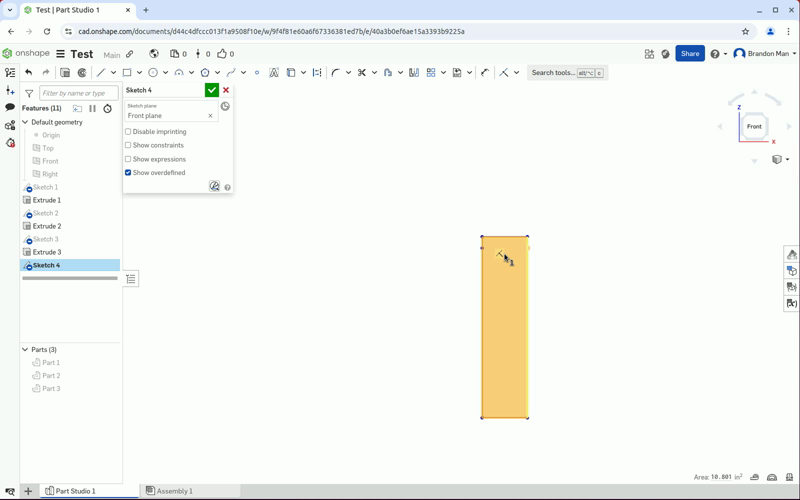
scroll(-6)
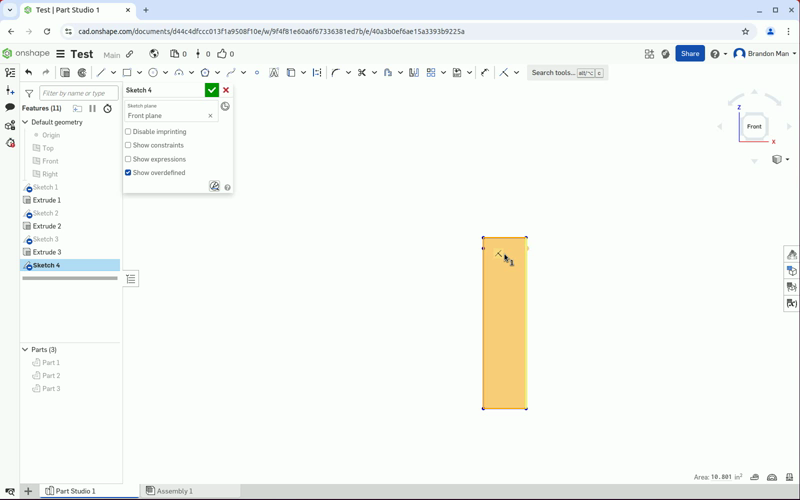
scroll(-6)
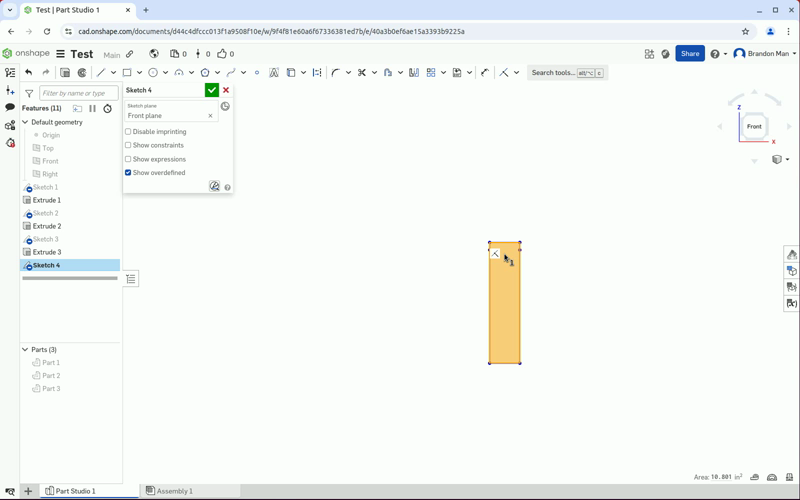
scroll(-6)
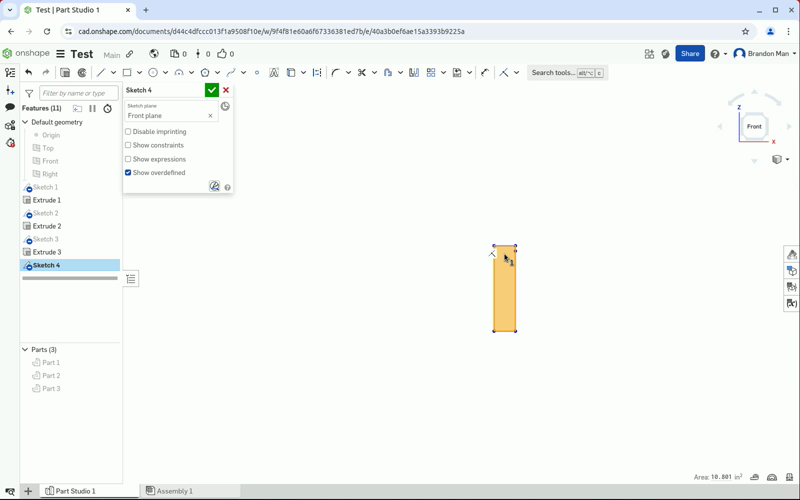
scroll(-6)
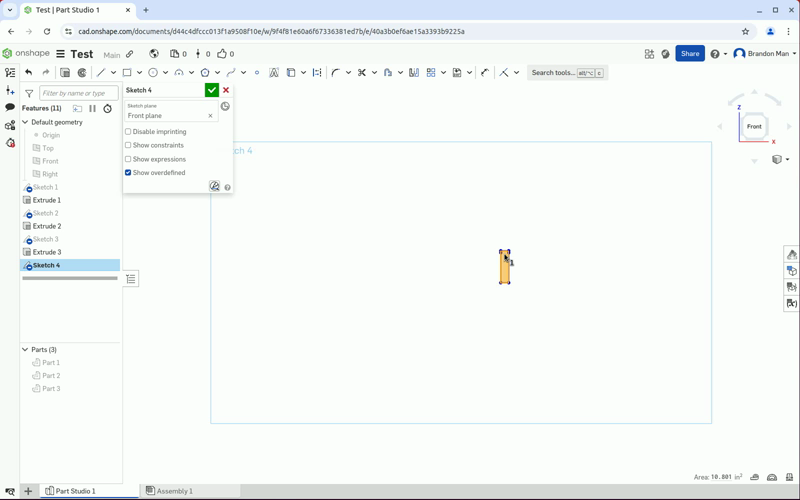
mouse_move(73, 352)
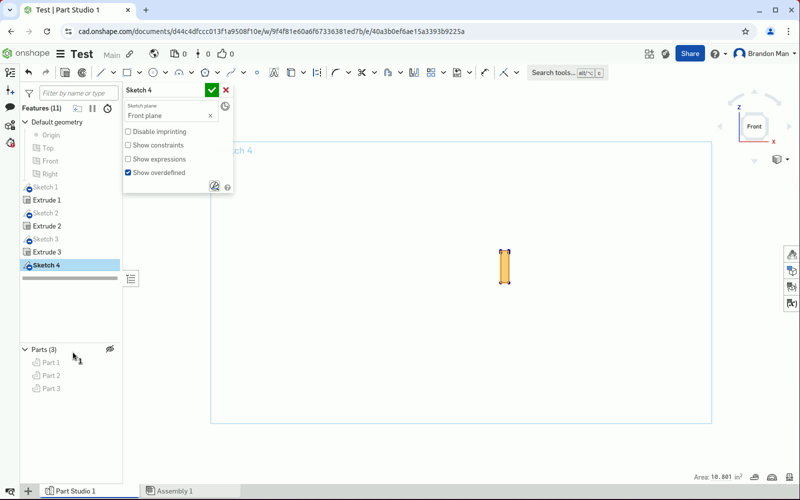
key(shift+y)
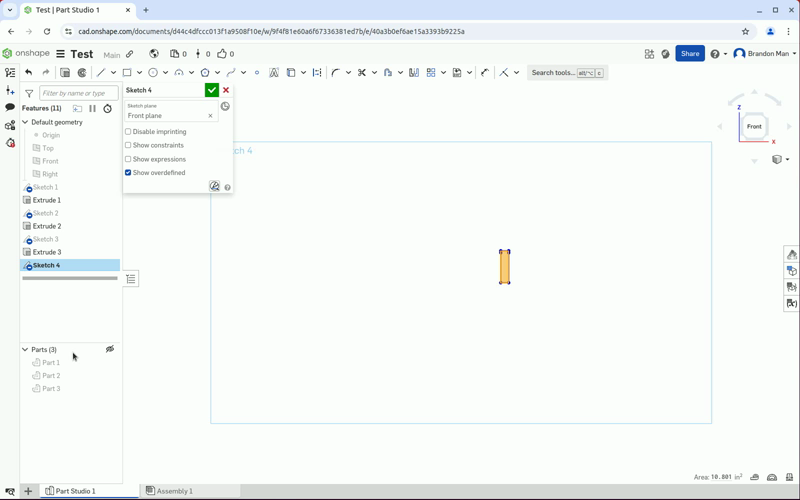
key(shift+e)
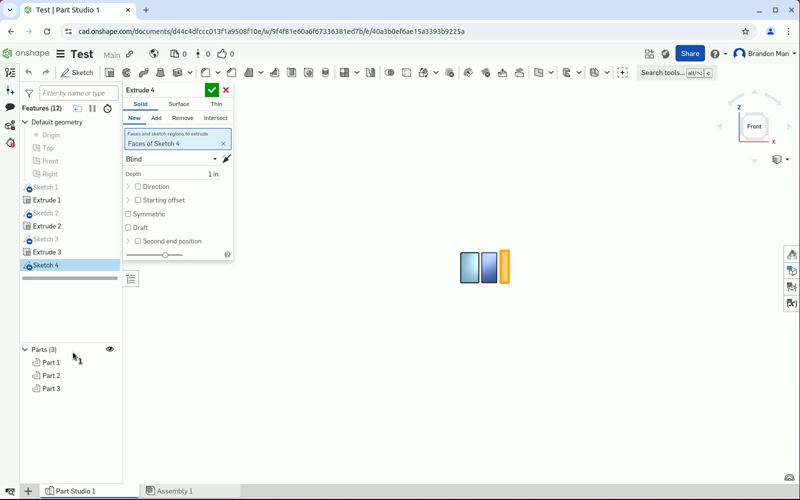
mouse_move(143, 106)
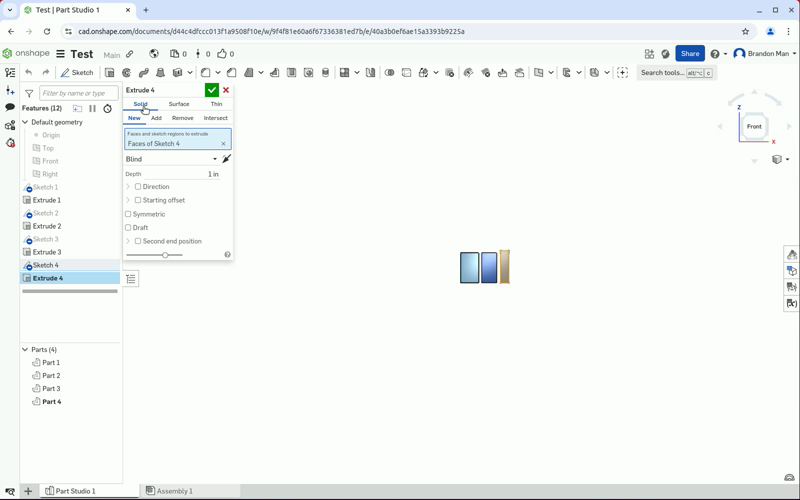
click(143, 106)
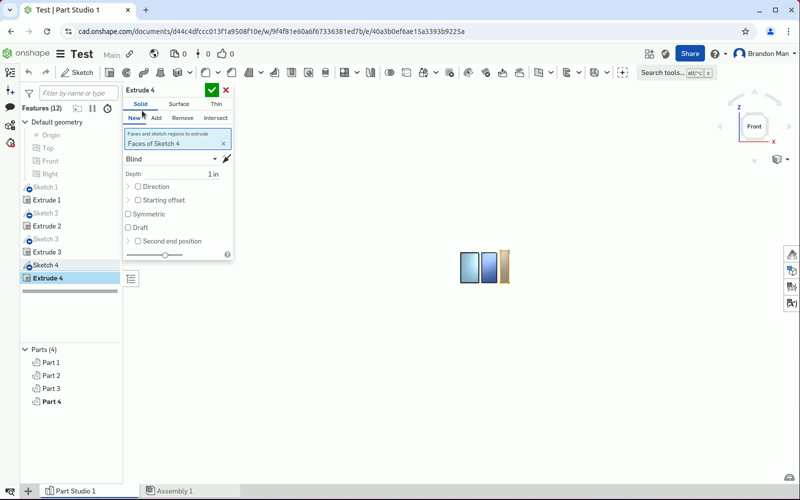
mouse_move(137, 120)
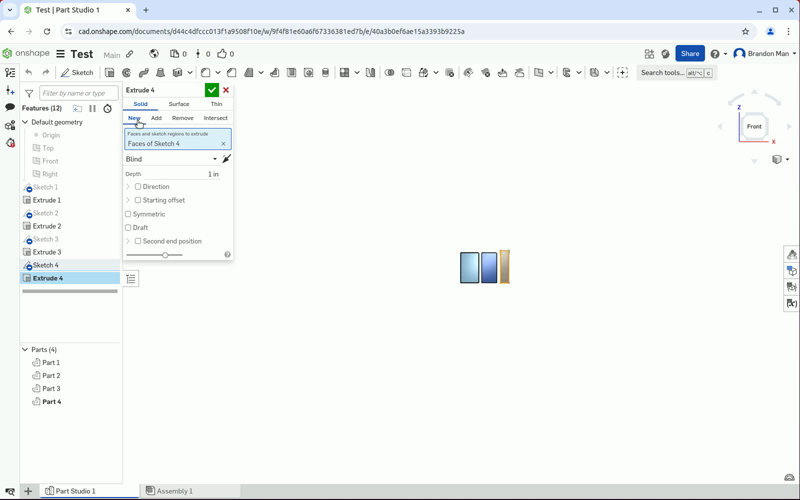
click(137, 120)
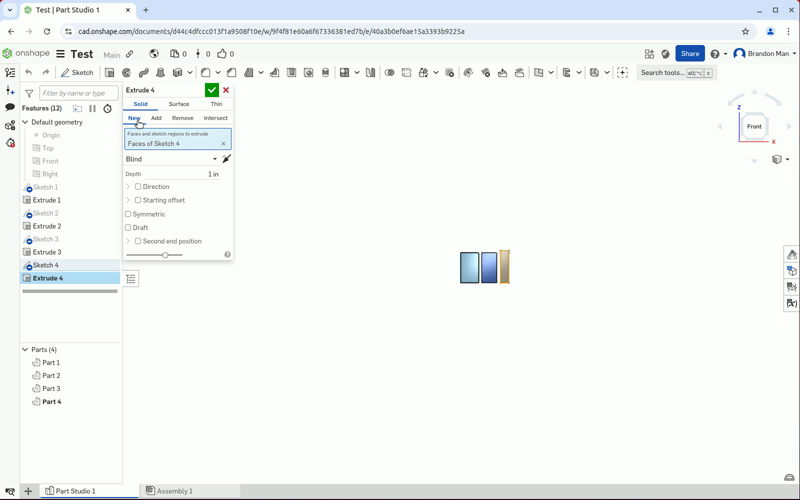
key(tab, 4)
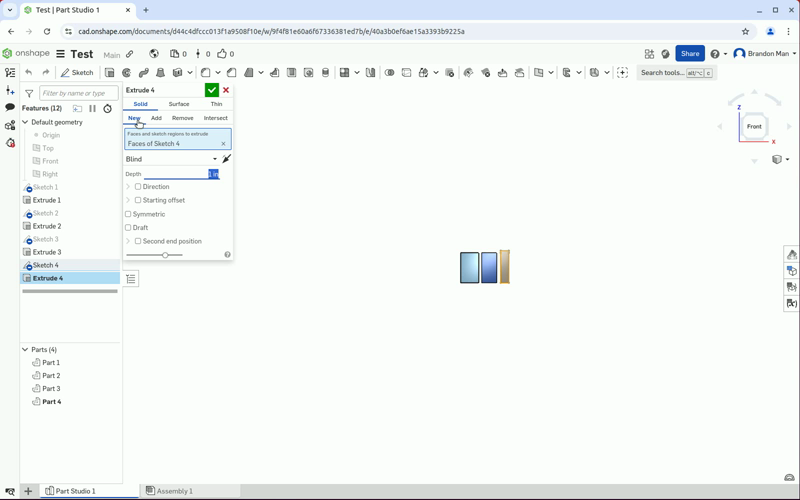
text(-0.241)
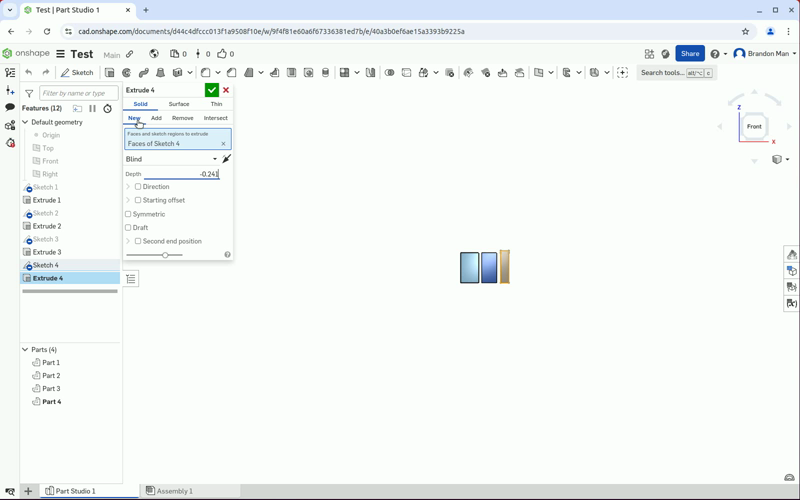
key(enter)
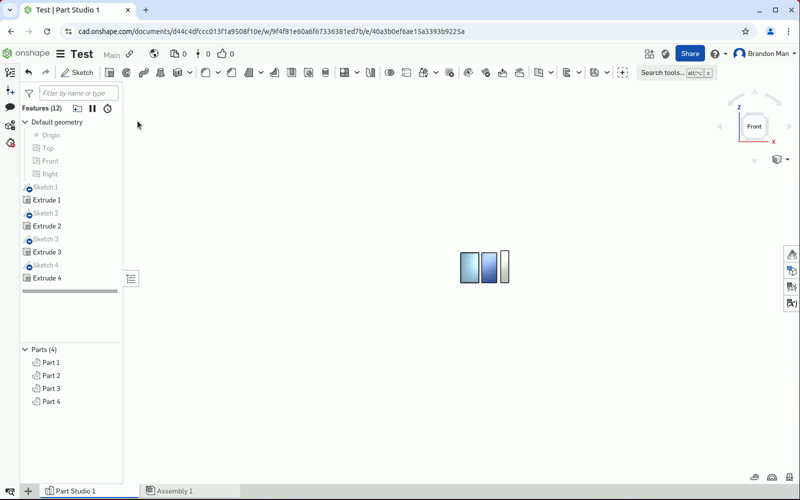
key(shift+h)
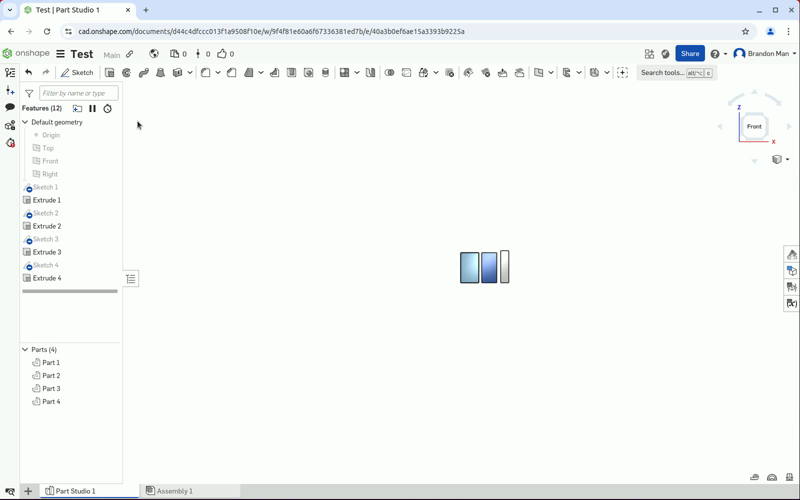
key(shift+h)
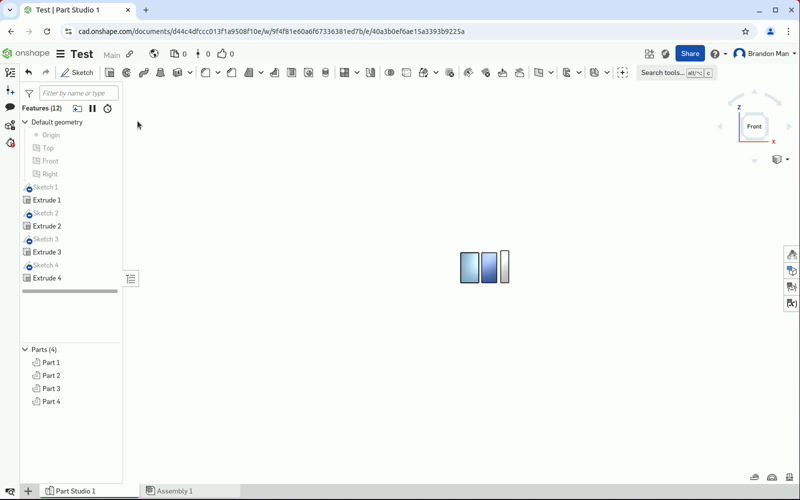
mouse_move(73, 189)
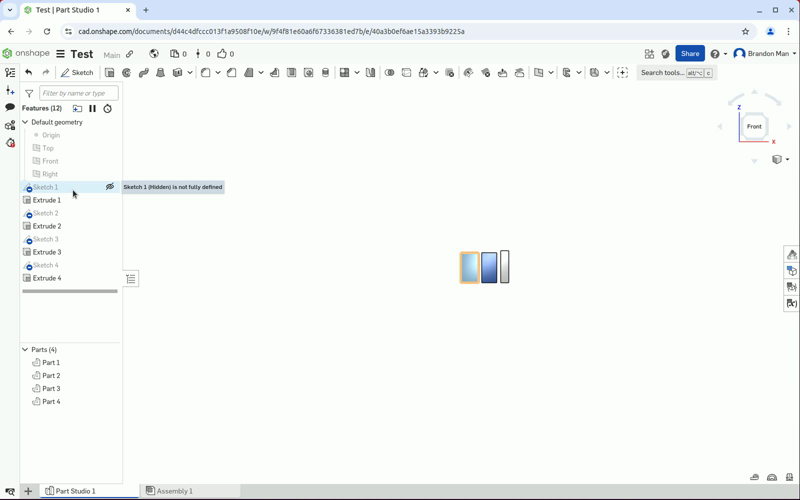
click(73, 189)
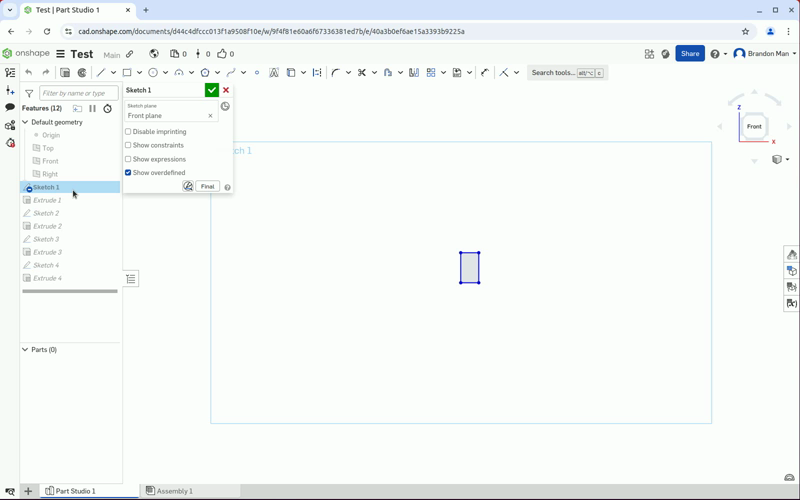
mouse_move(229, 92)
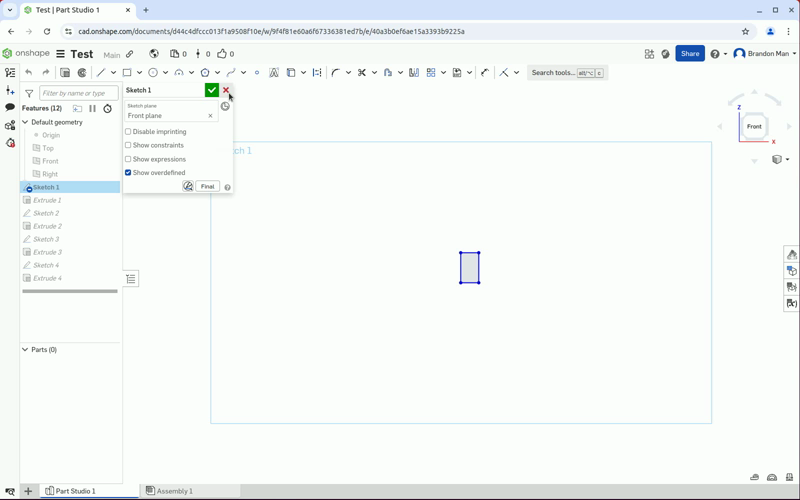
click(229, 92)
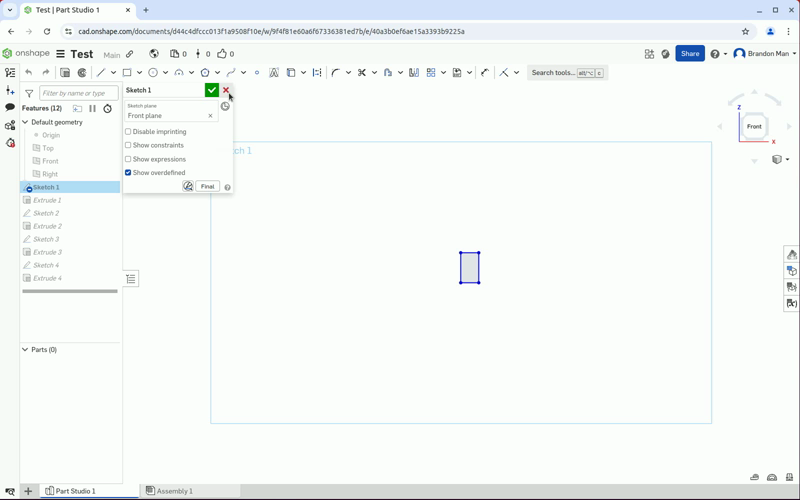
key(shift+s)
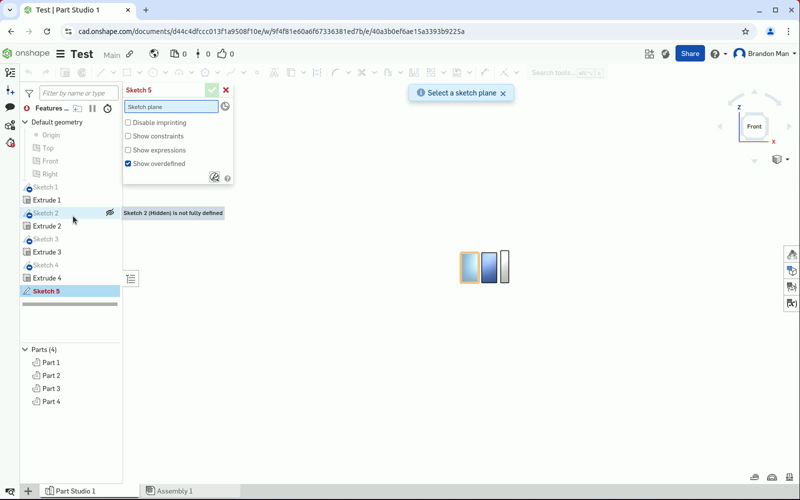
scroll(3)
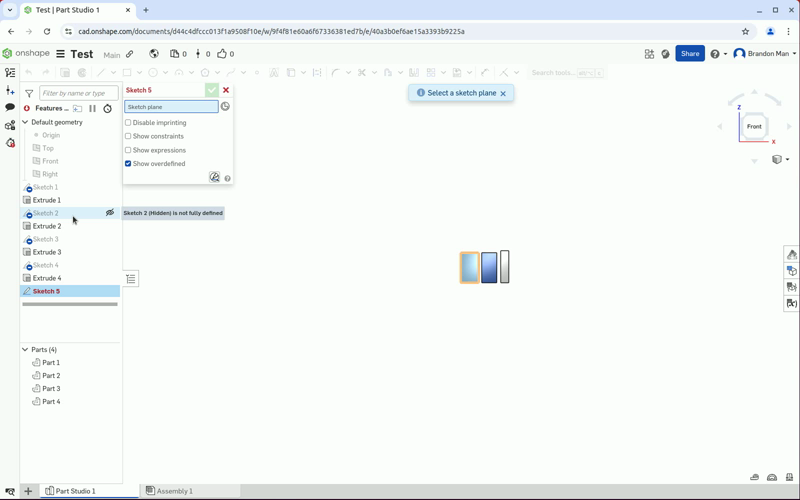
mouse_move(73, 163)
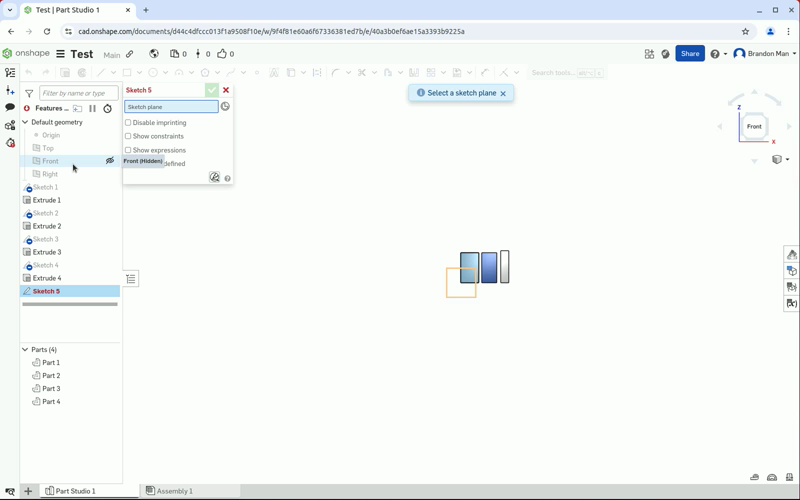
click(73, 163)
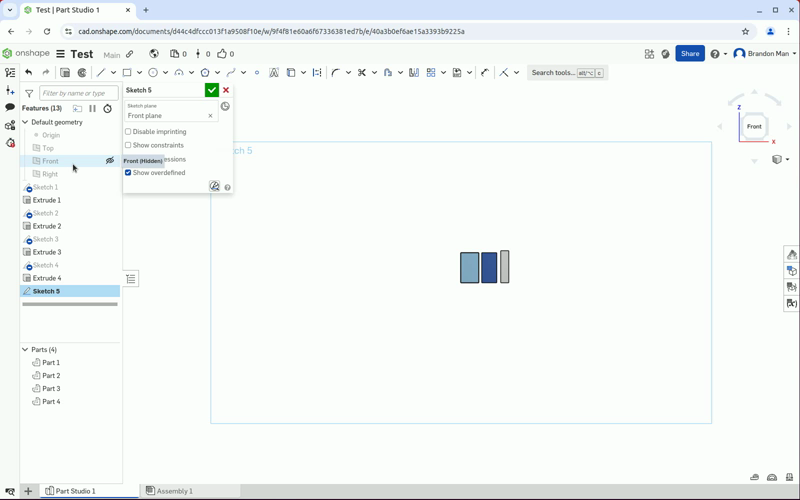
mouse_move(73, 352)
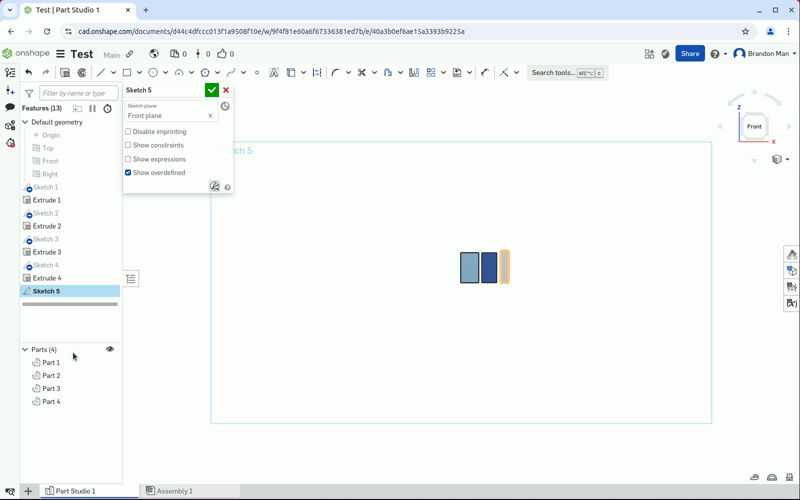
key(y)
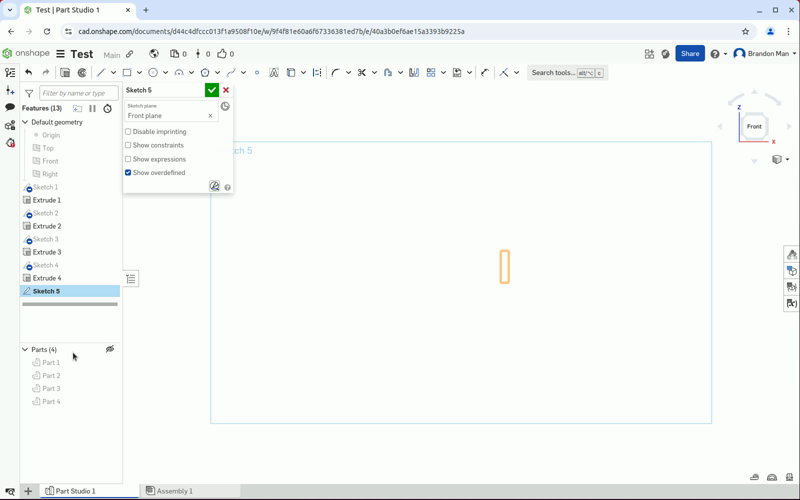
key(l)
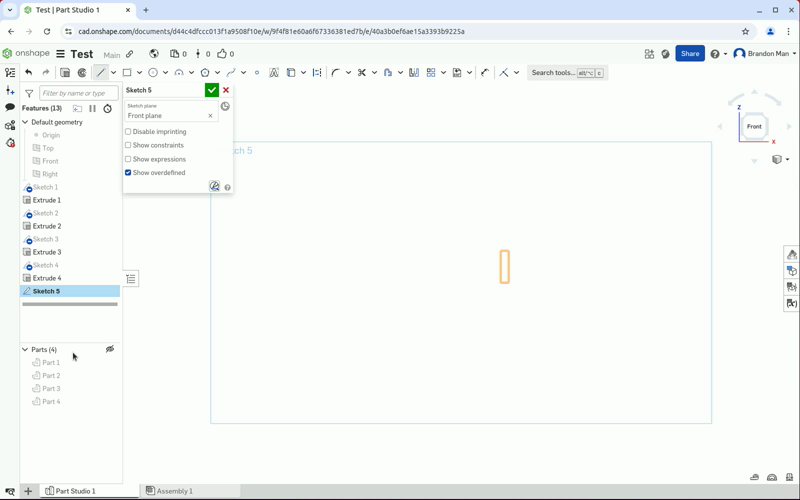
key_down(shift)
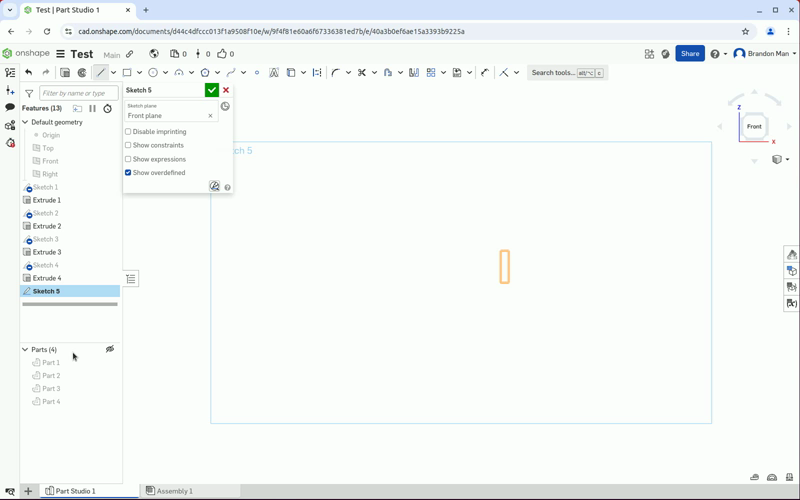
mouse_move(512, 282)
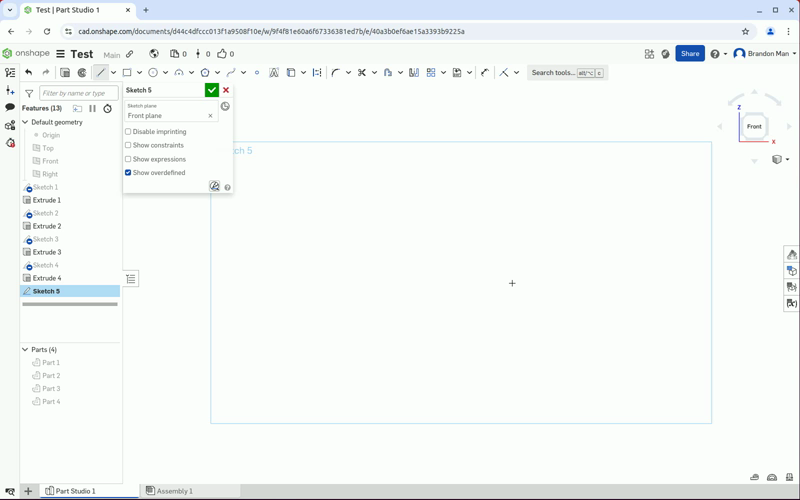
click(512, 282)
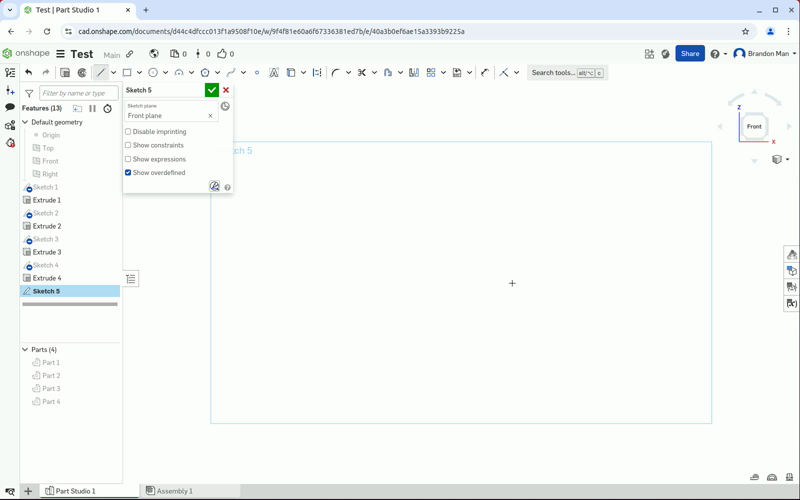
key_up(shift)
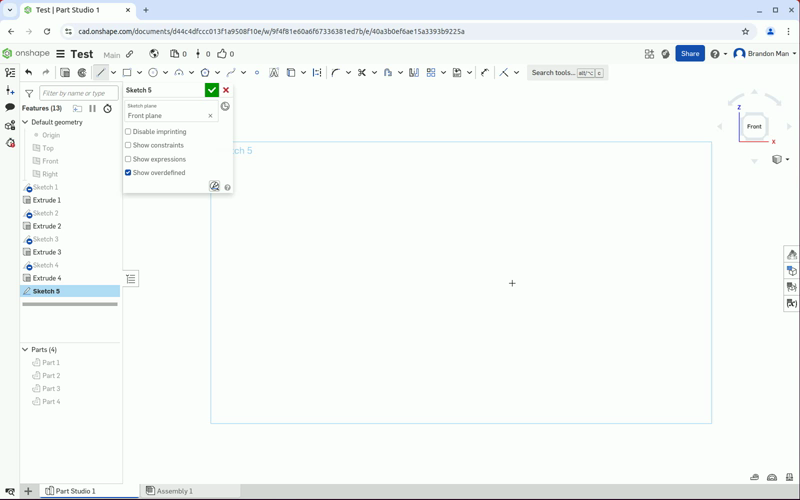
key_down(shift)
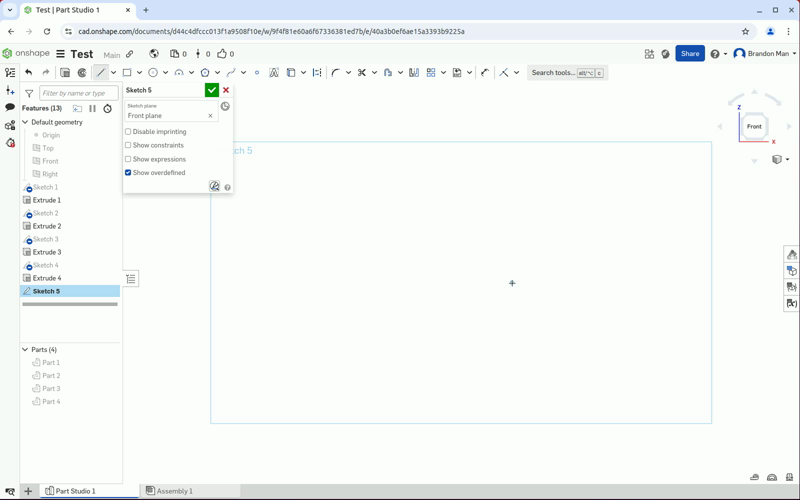
mouse_move(542, 282)
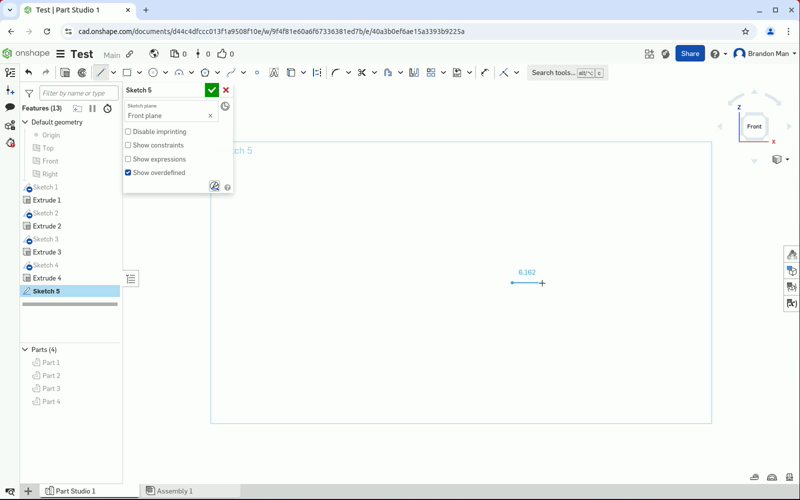
mouse_move(550, 282)
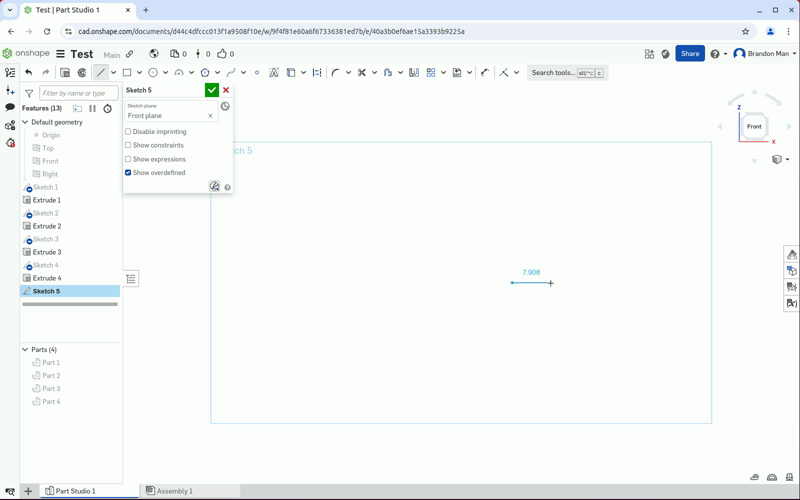
click(550, 282)
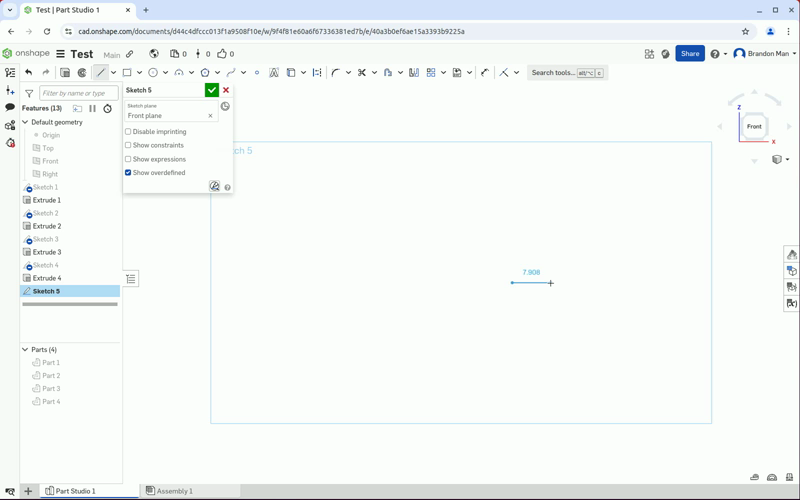
key_up(shift)
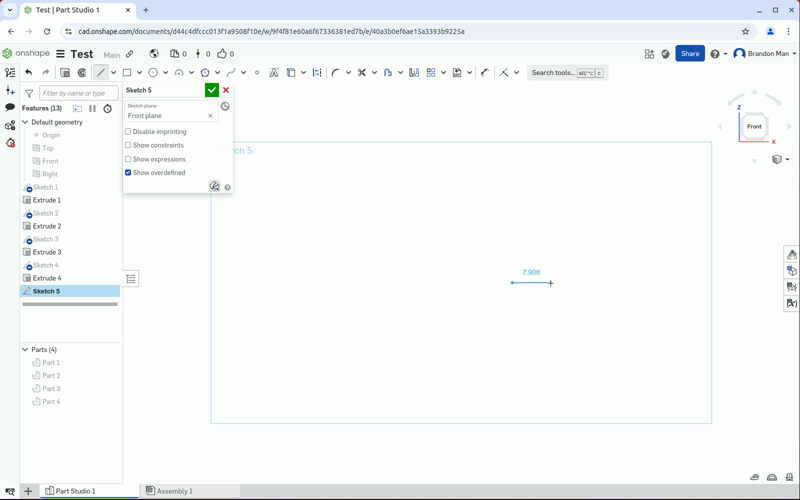
key_down(shift)
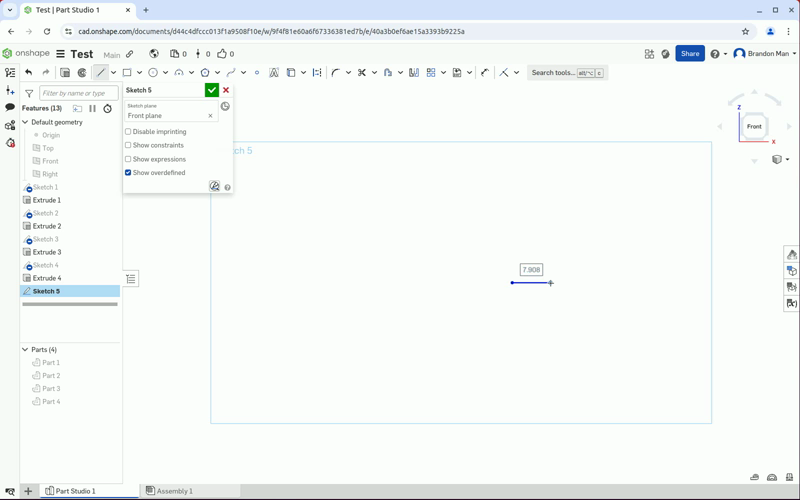
mouse_move(580, 282)
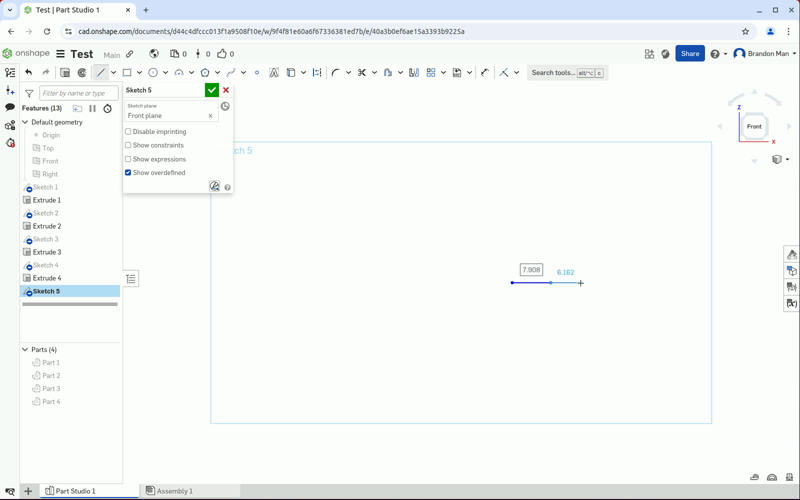
mouse_move(550, 253)
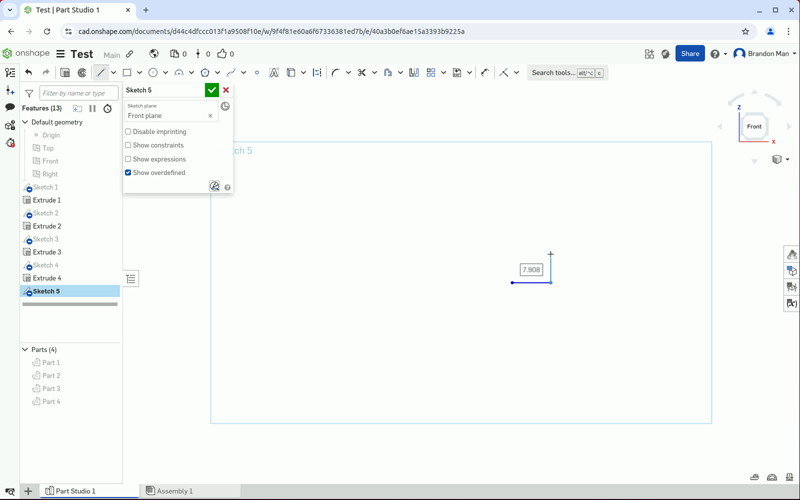
click(550, 253)
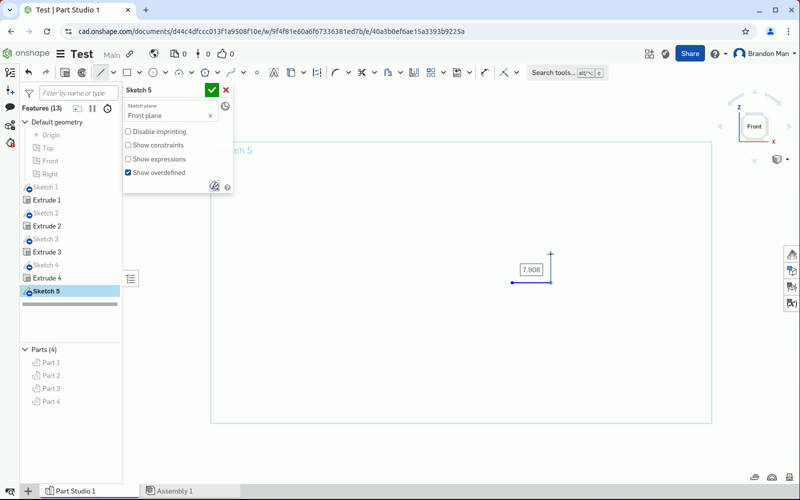
key_up(shift)
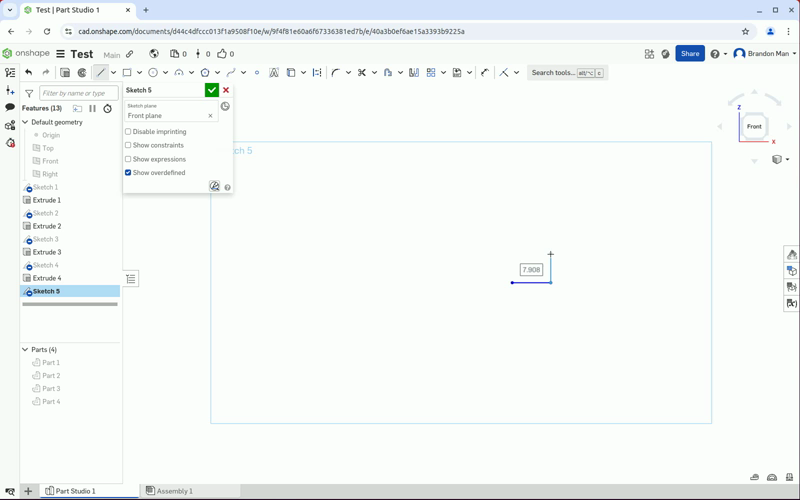
key_down(shift)
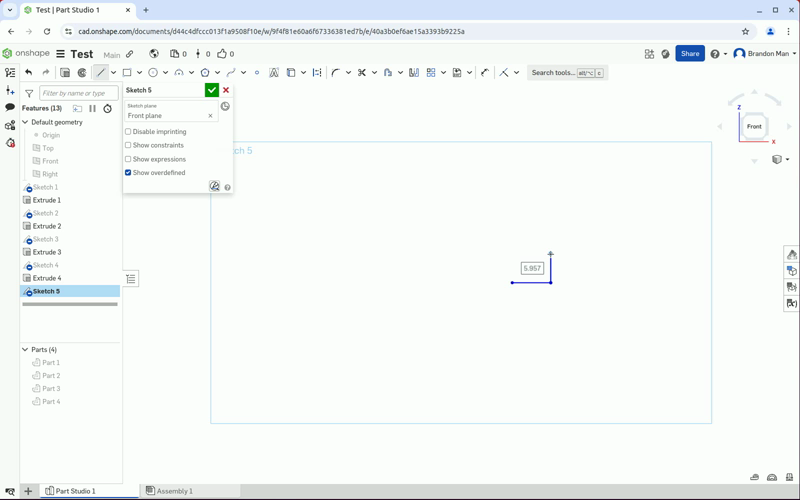
mouse_move(580, 253)
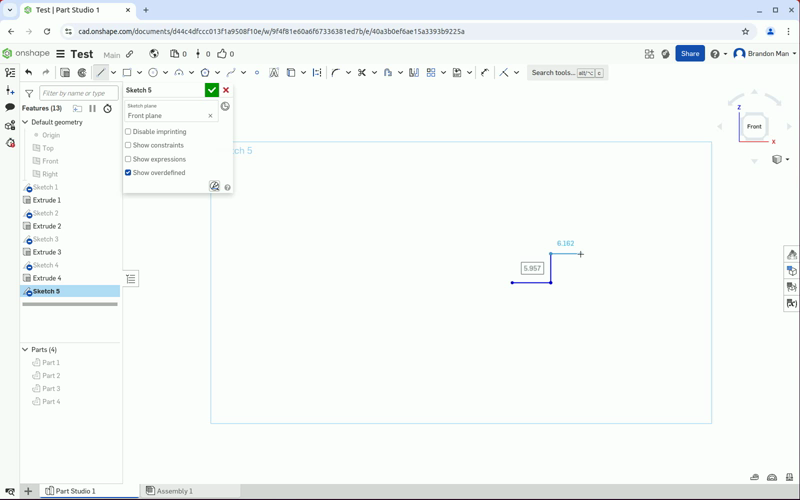
mouse_move(550, 251)
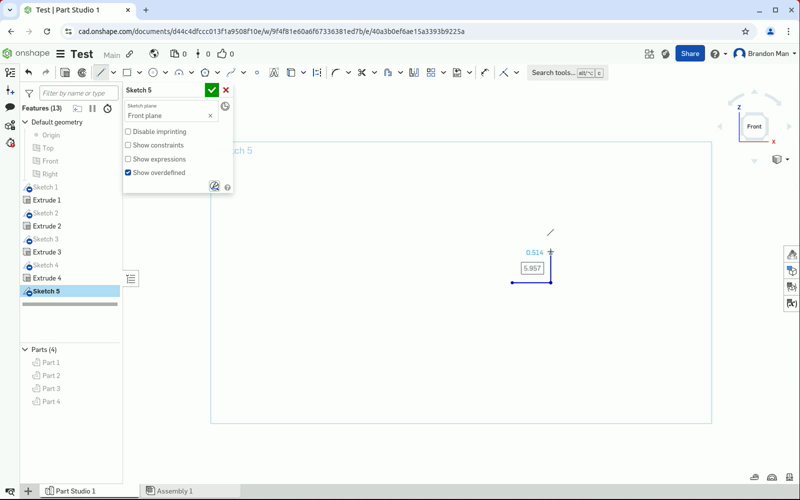
scroll(6)
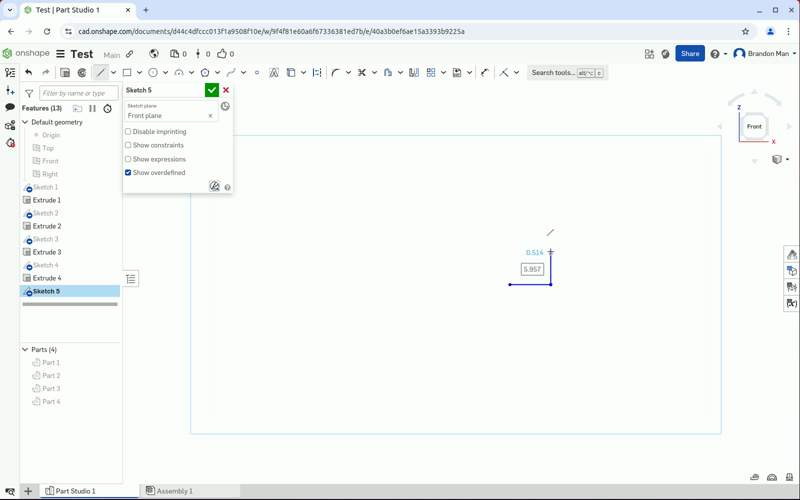
scroll(6)
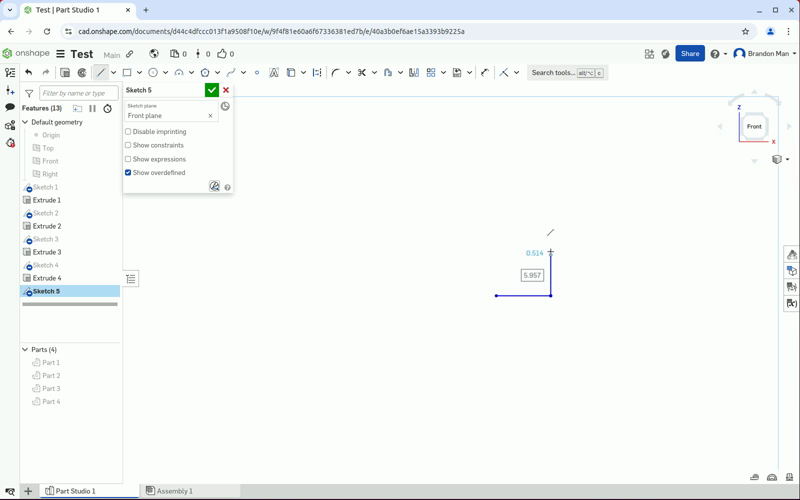
scroll(6)
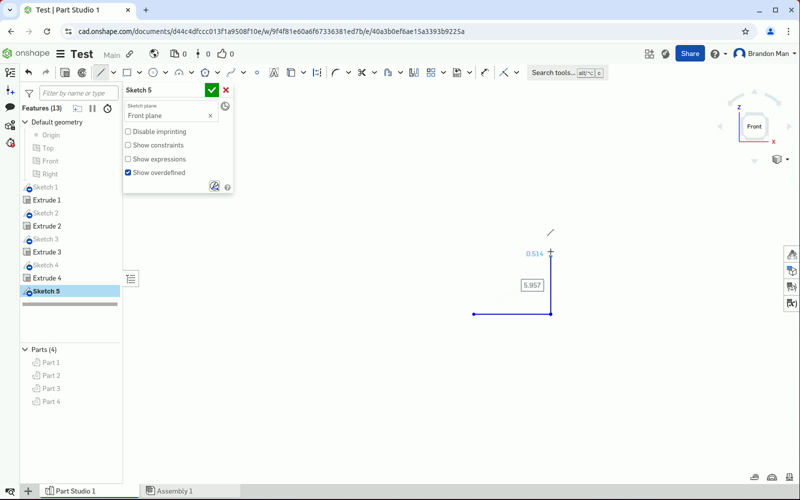
scroll(6)
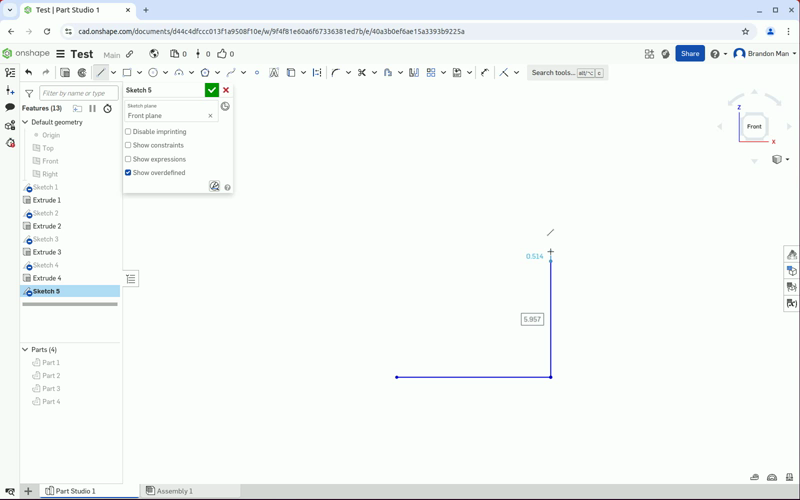
scroll(6)
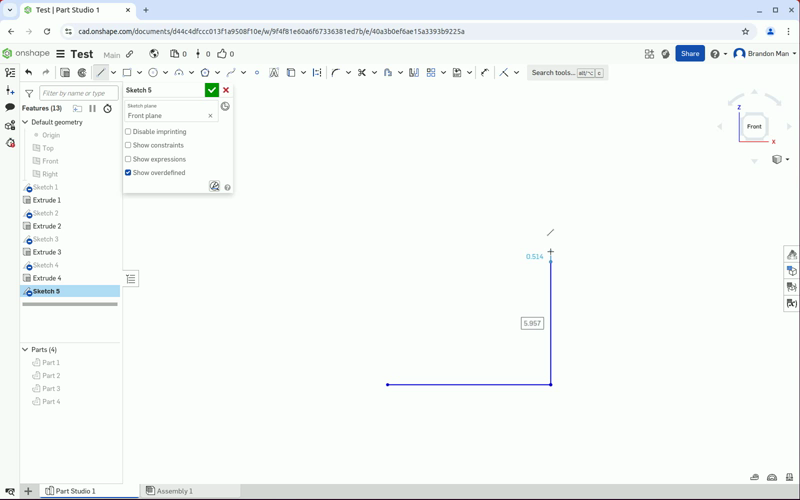
scroll(6)
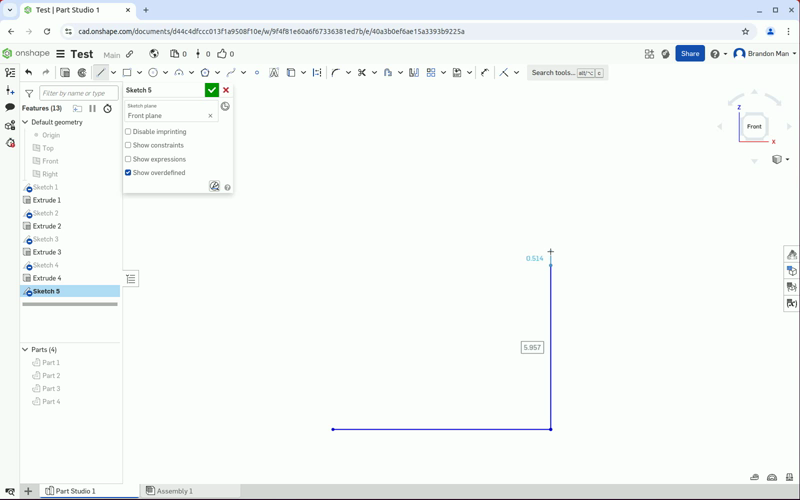
scroll(6)
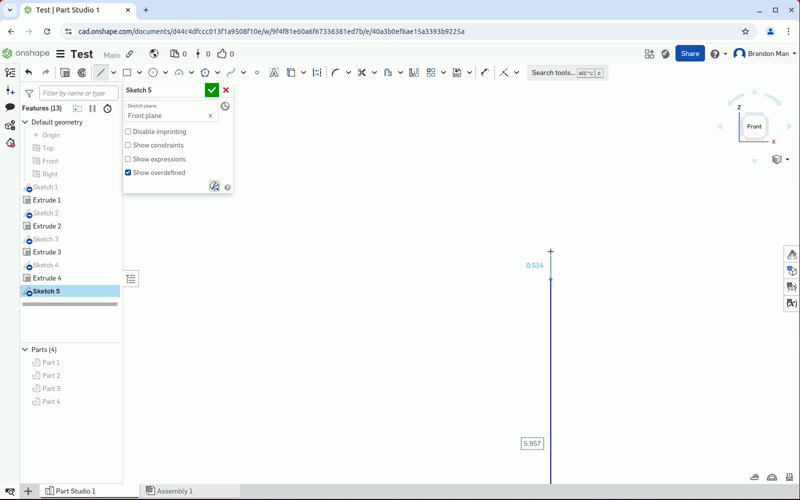
click(550, 251)
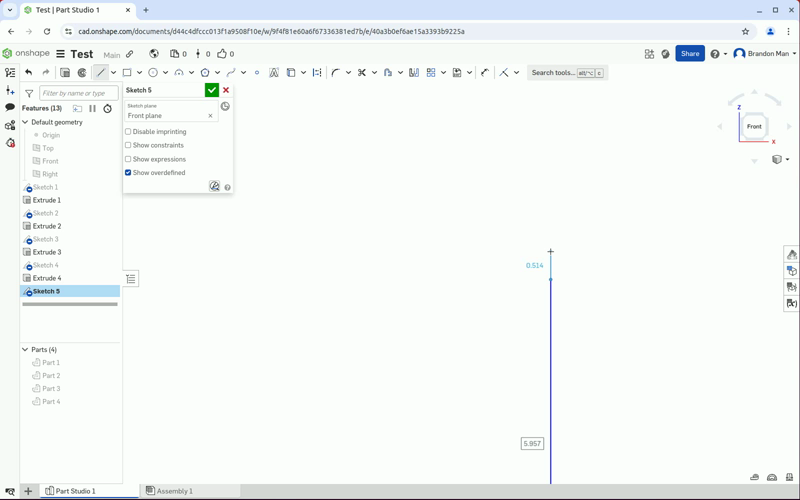
scroll(-6)
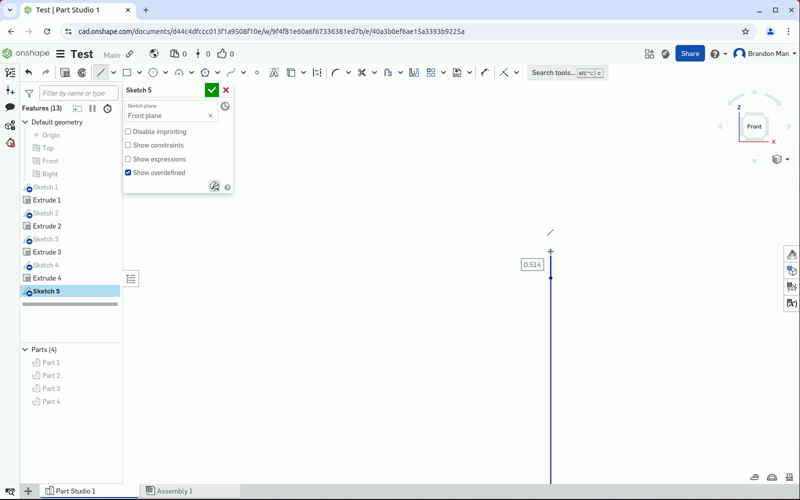
scroll(-6)
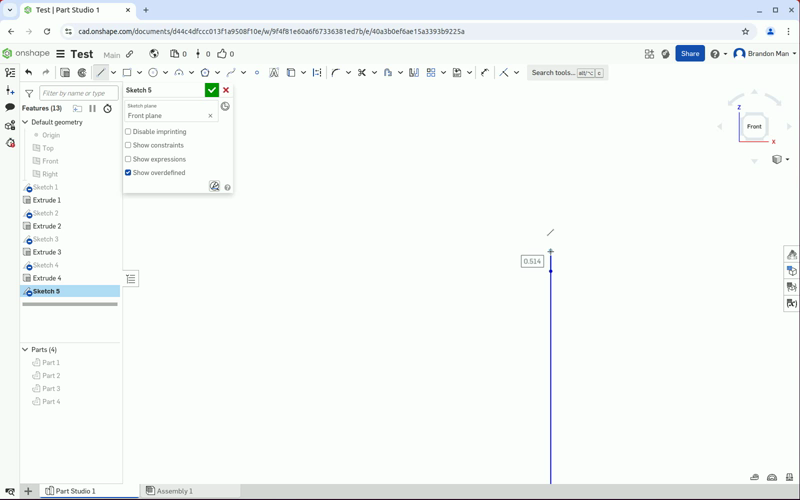
scroll(-6)
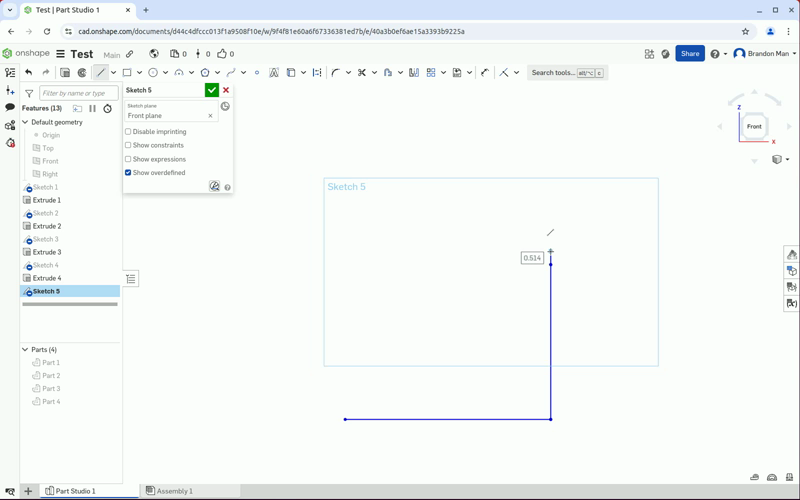
scroll(-6)
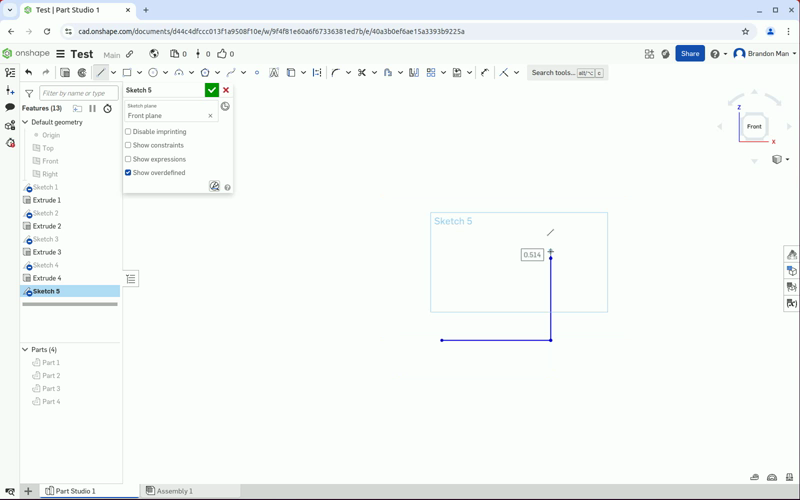
scroll(-6)
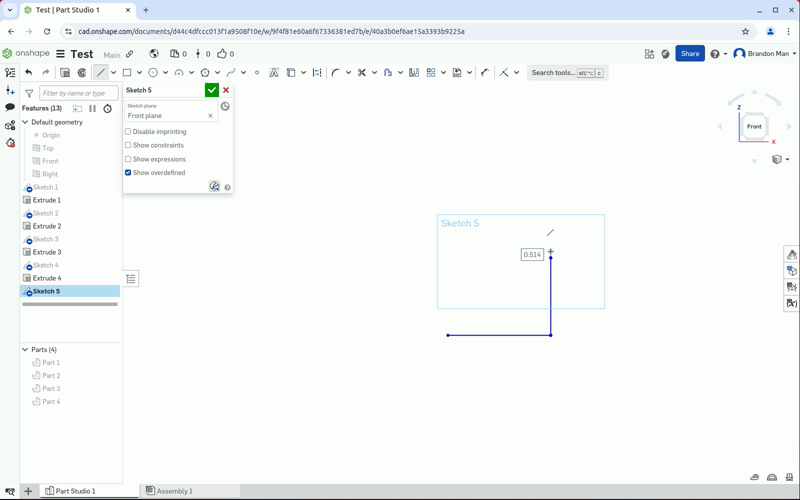
scroll(-6)
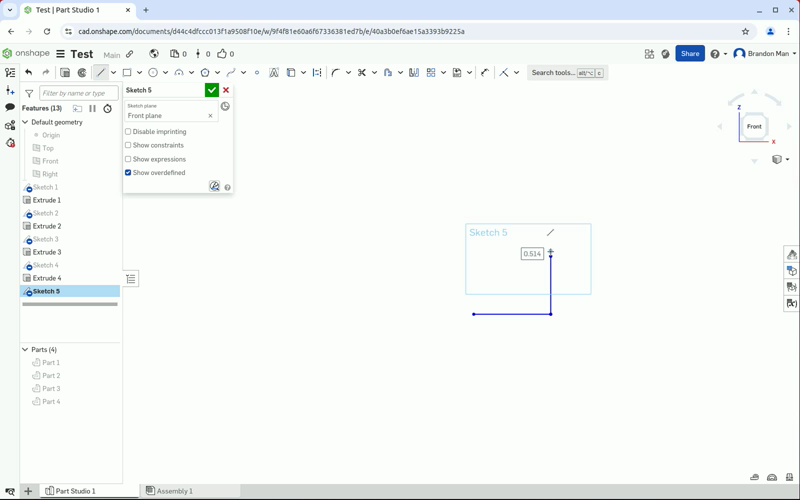
scroll(-6)
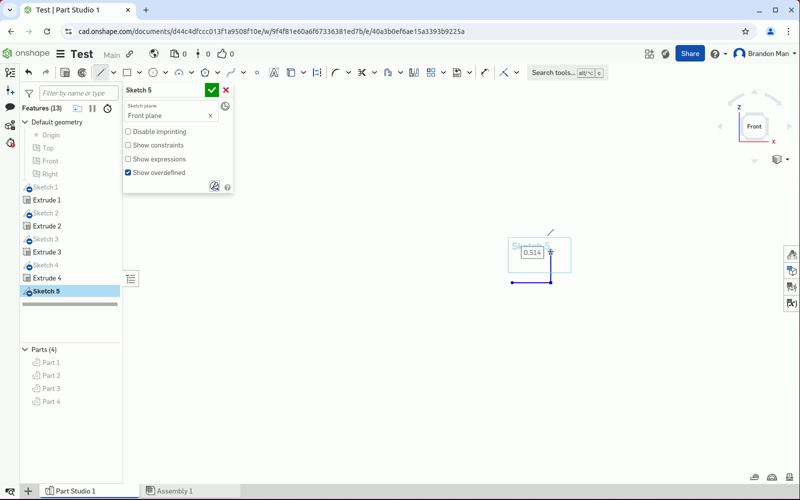
key_up(shift)
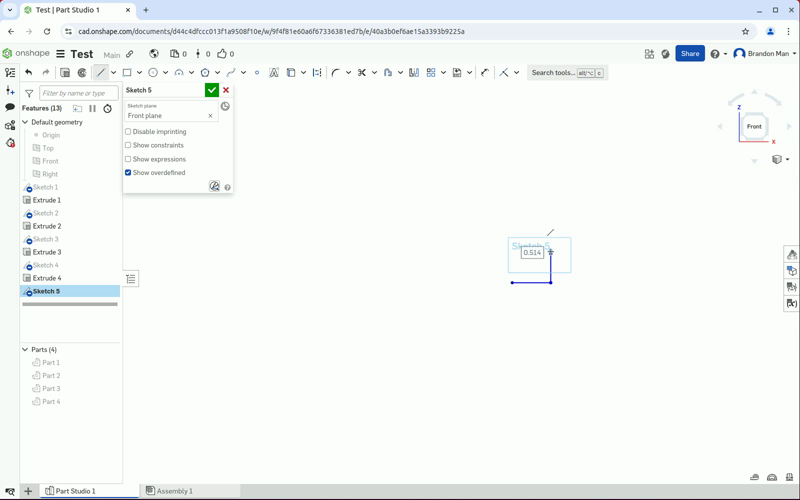
key_down(shift)
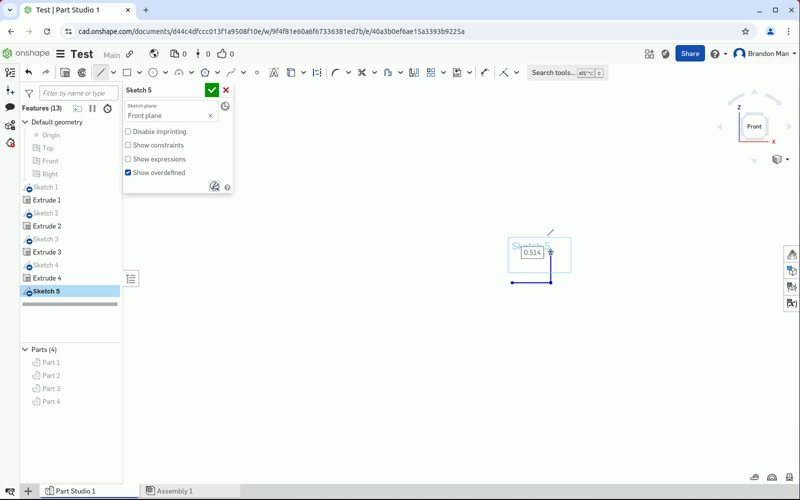
mouse_move(580, 251)
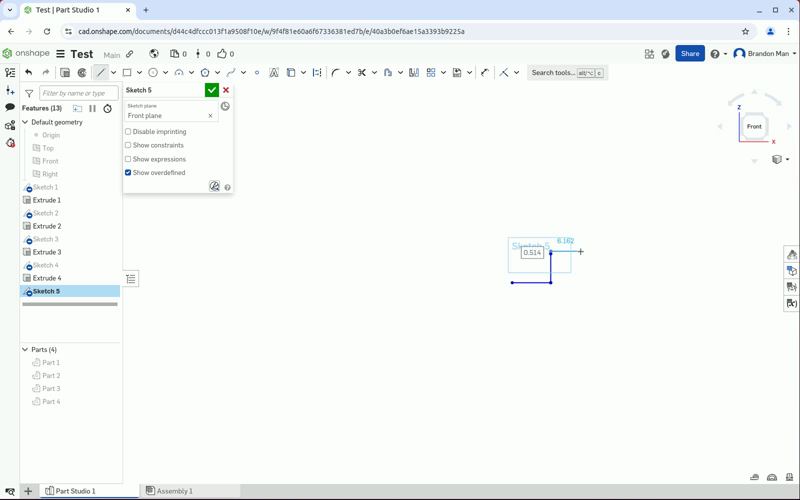
mouse_move(512, 251)
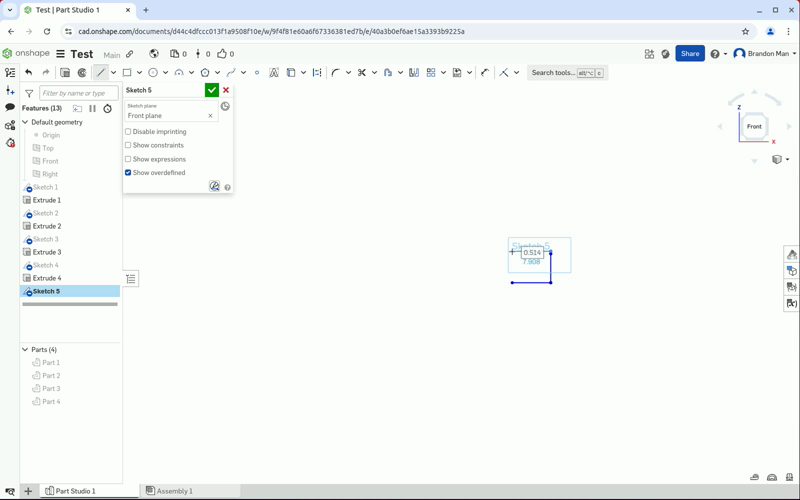
click(512, 251)
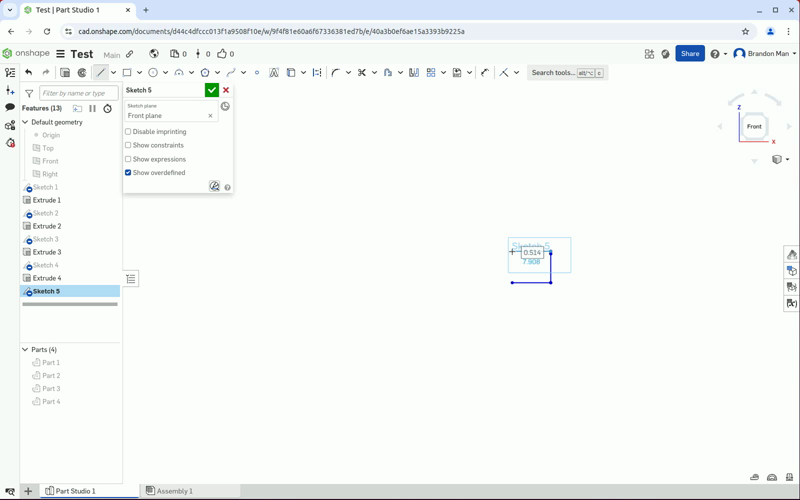
key_up(shift)
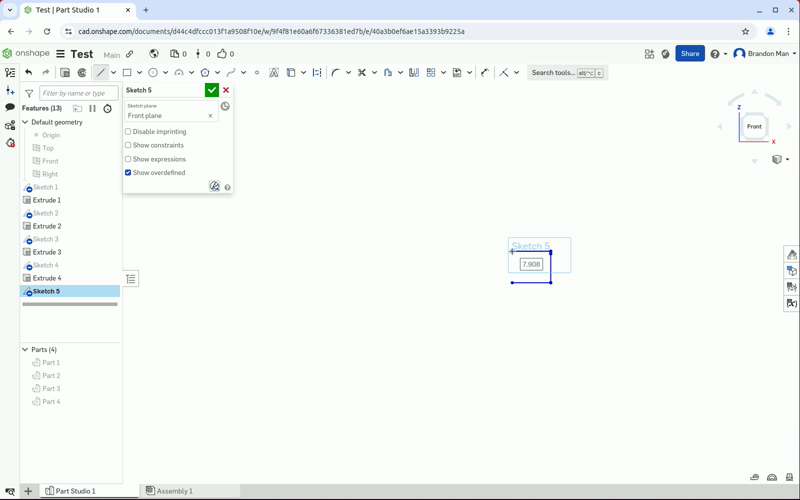
mouse_move(542, 251)
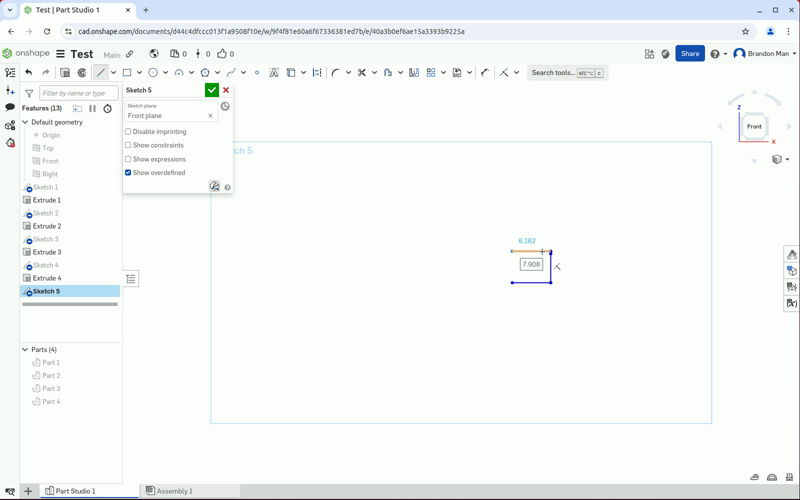
key_down(shift)
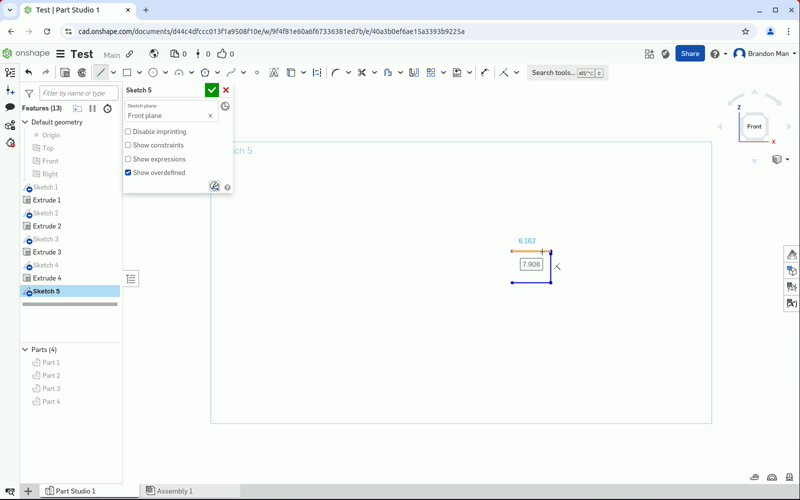
mouse_move(512, 282)
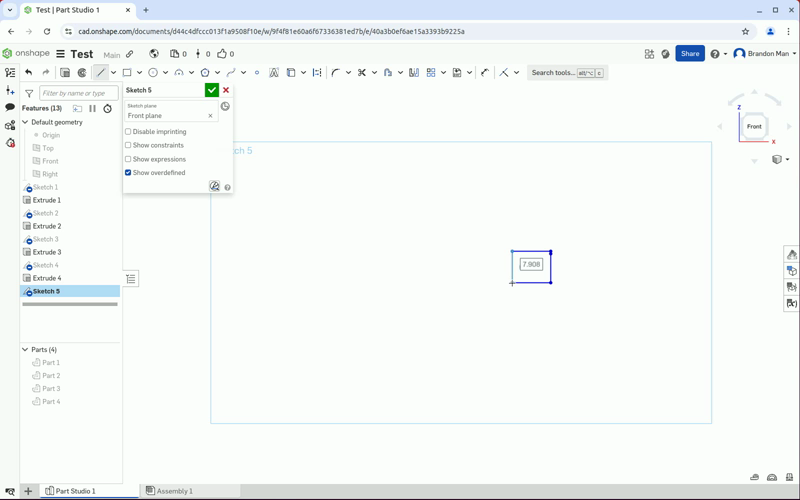
key_up(shift)
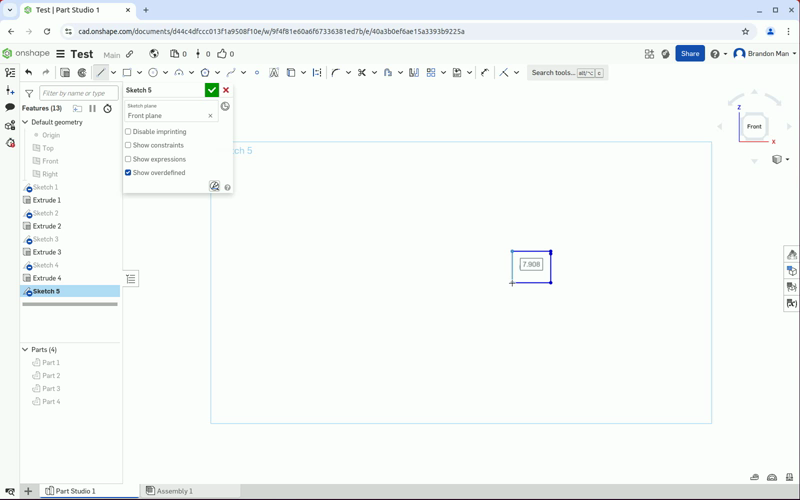
click(512, 282)
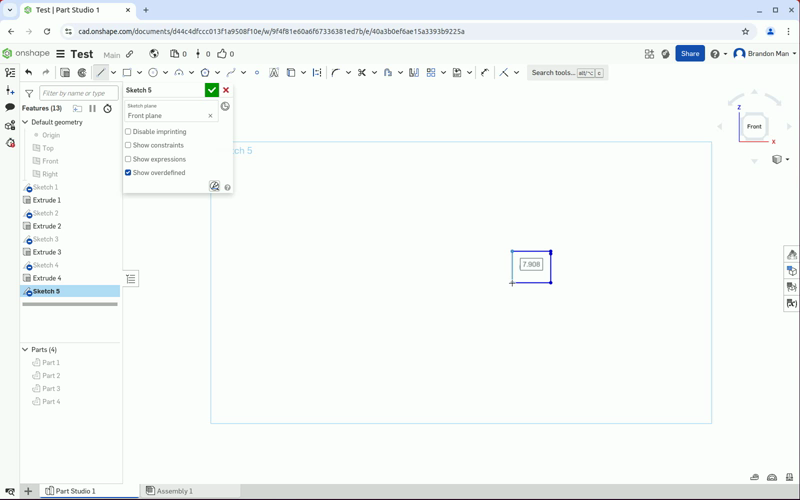
key(esc)
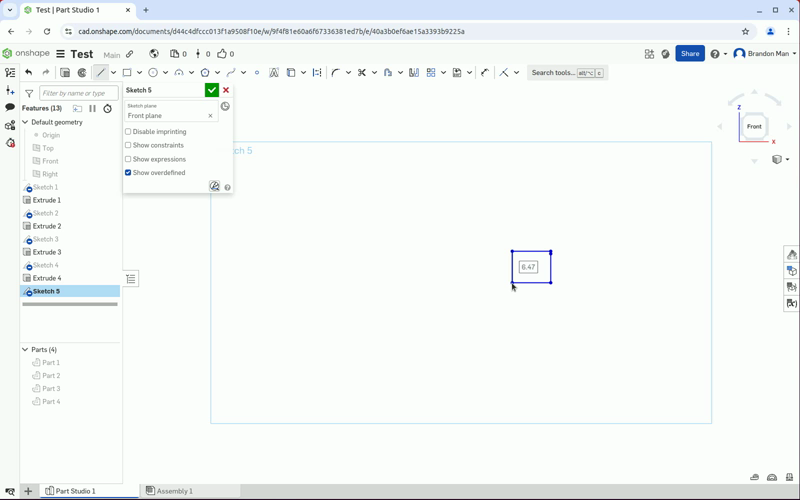
mouse_move(543, 268)
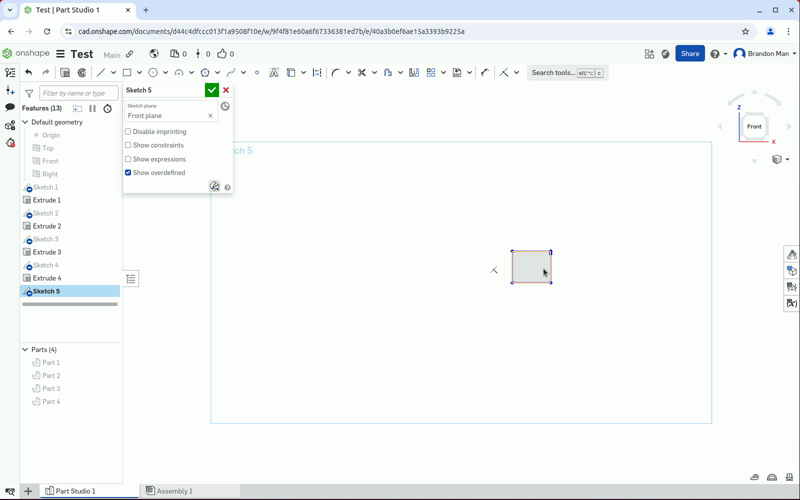
scroll(6)
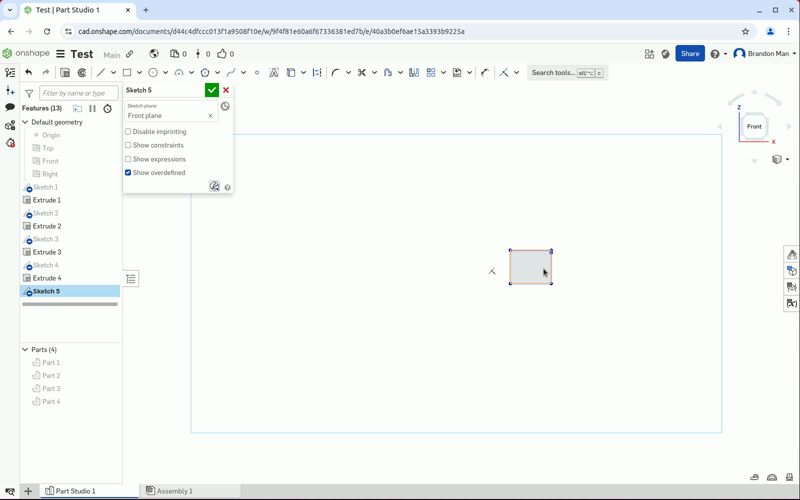
scroll(6)
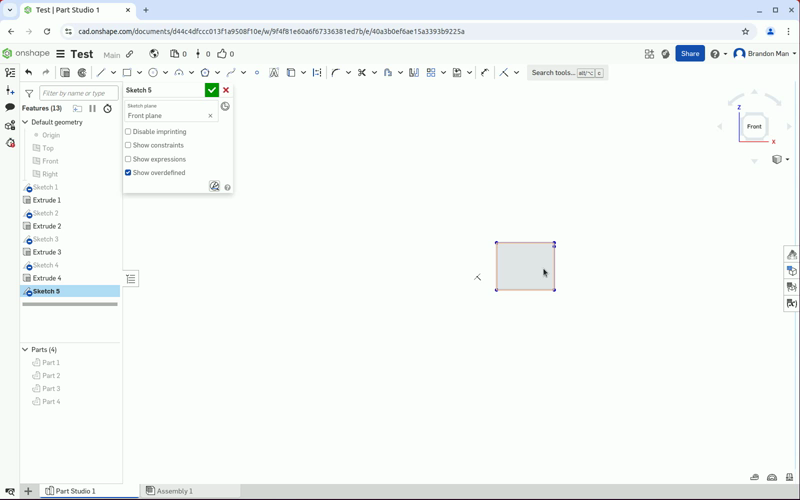
scroll(6)
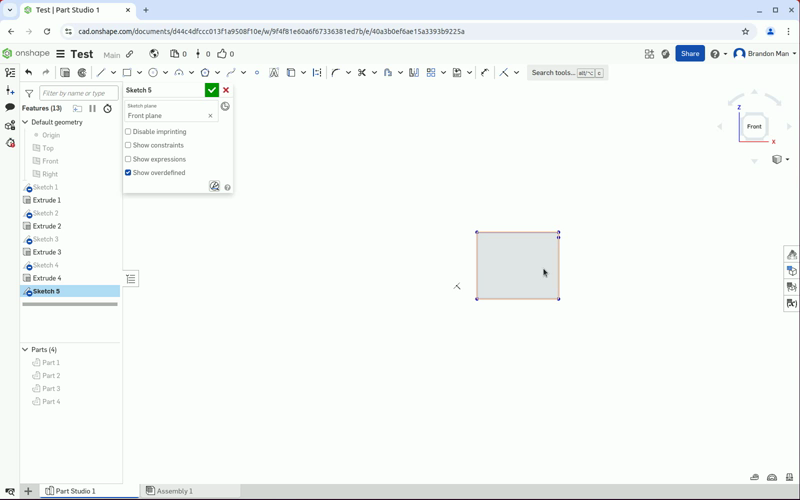
scroll(6)
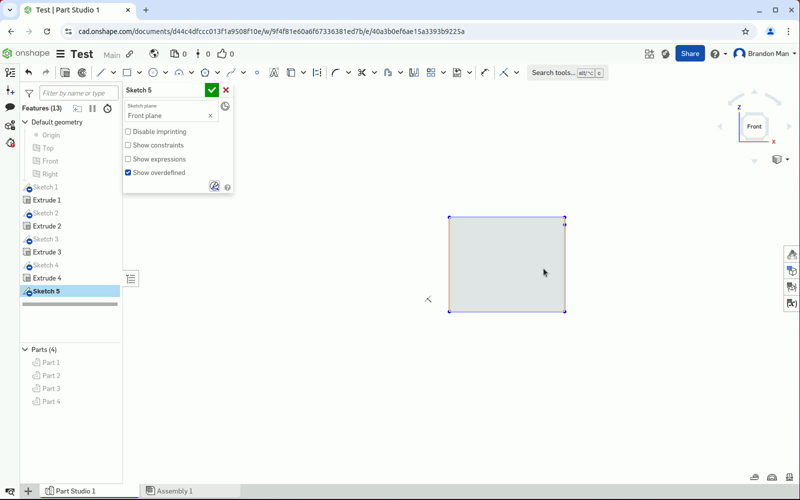
scroll(6)
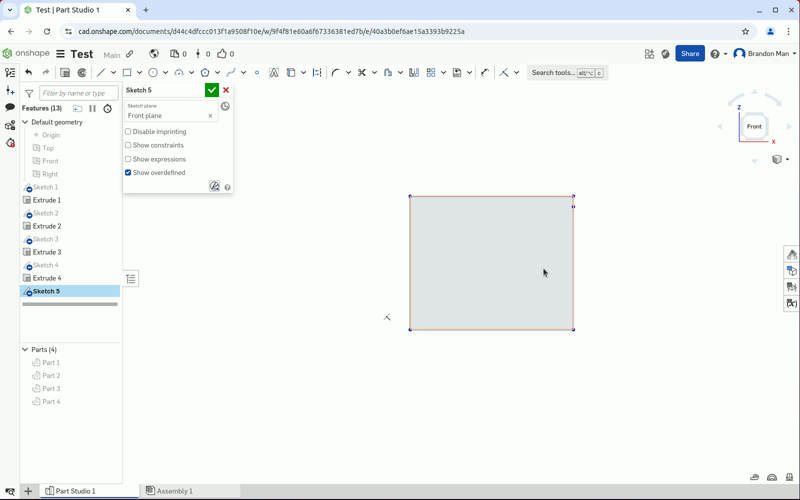
scroll(6)
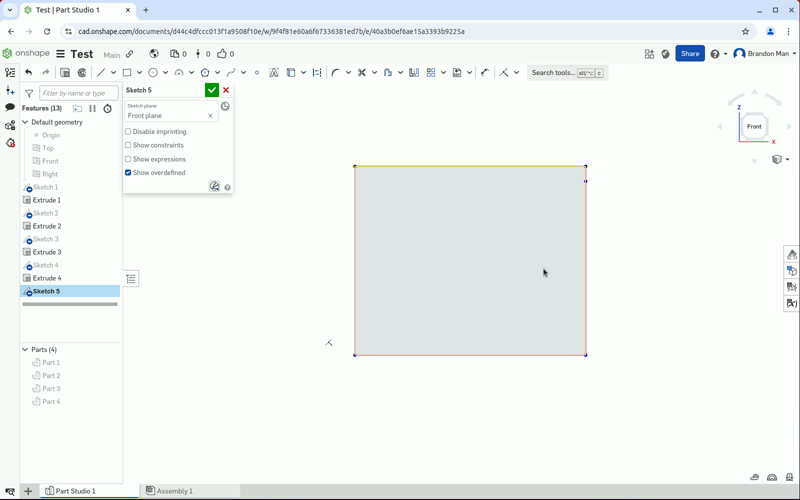
scroll(6)
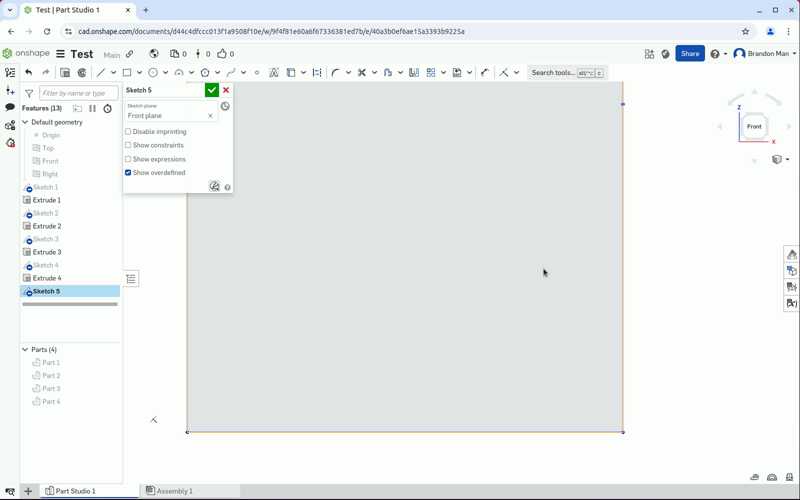
click(543, 268)
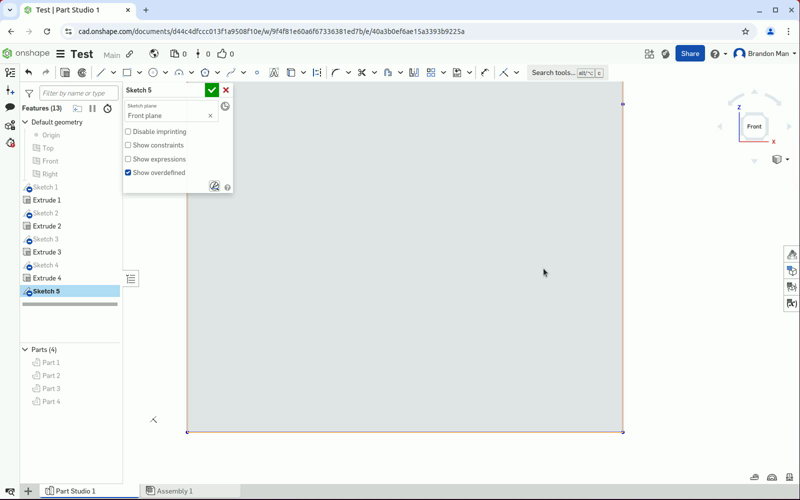
scroll(-6)
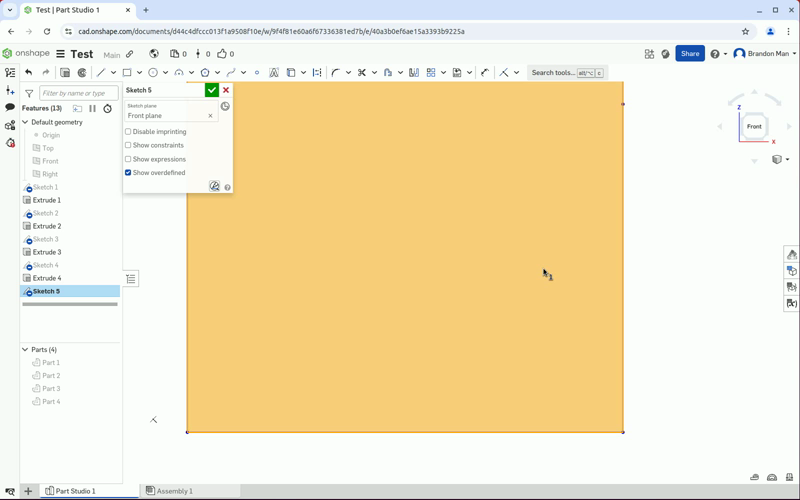
scroll(-6)
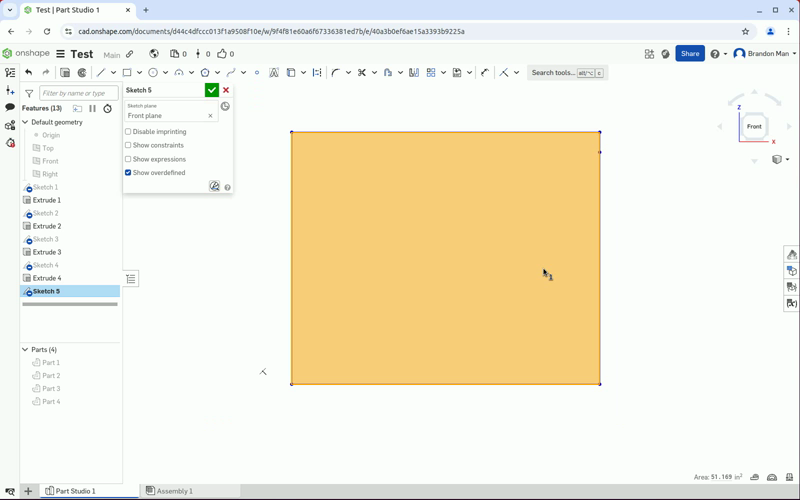
scroll(-6)
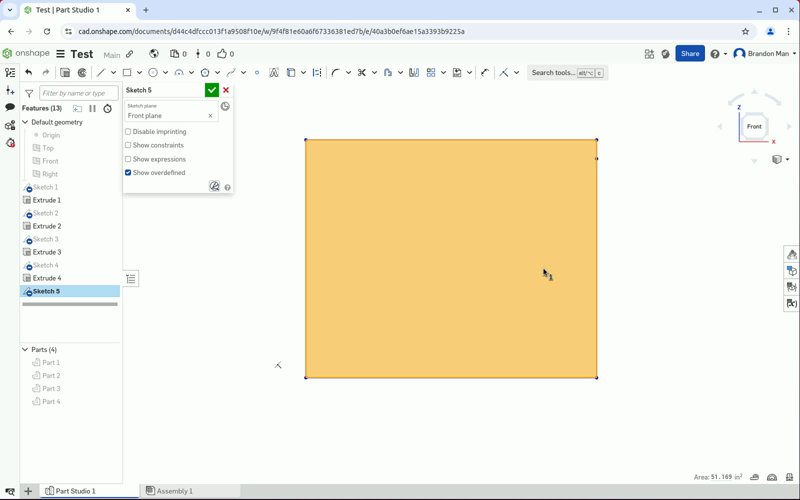
scroll(-6)
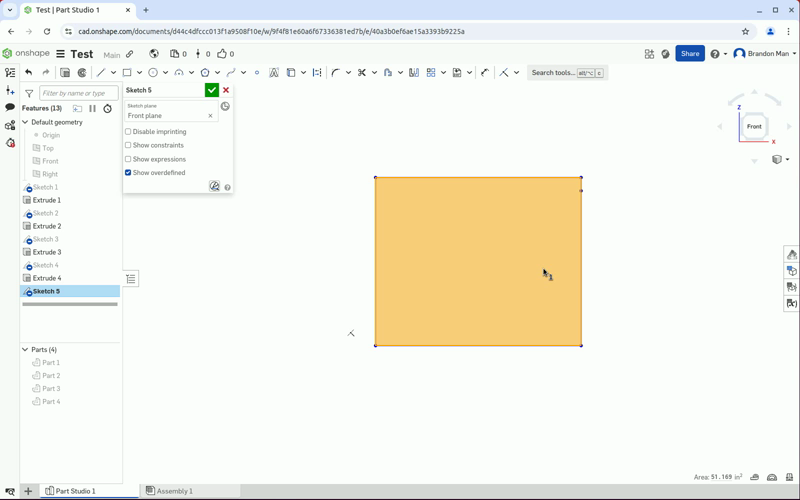
scroll(-6)
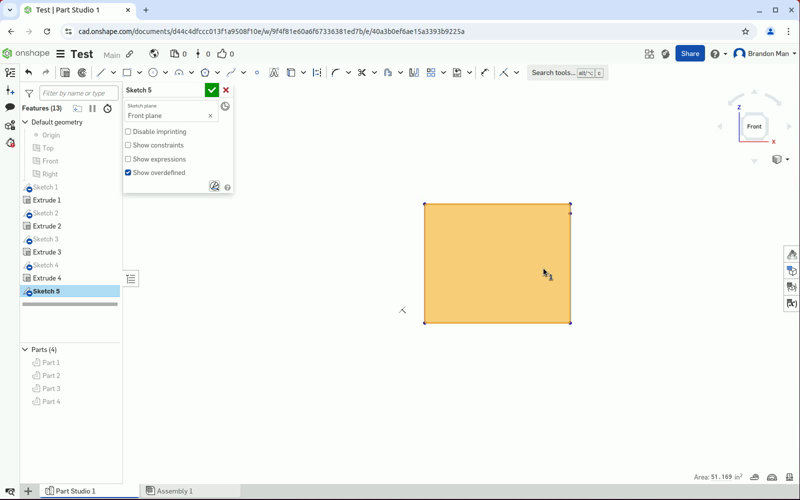
scroll(-6)
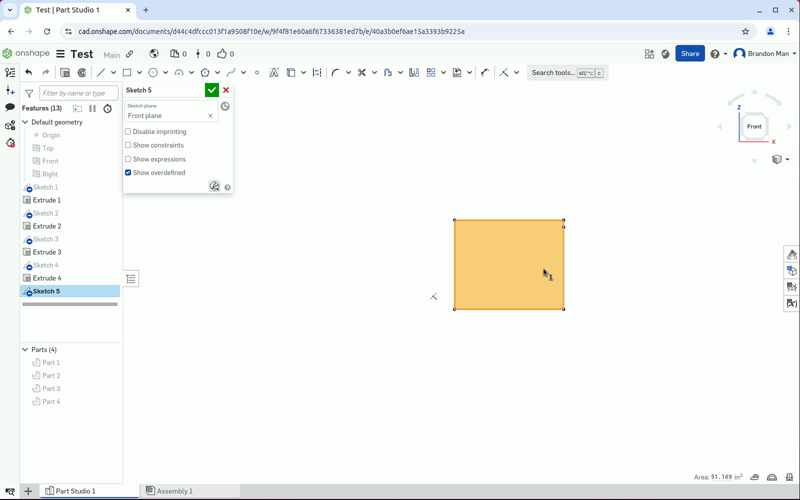
scroll(-6)
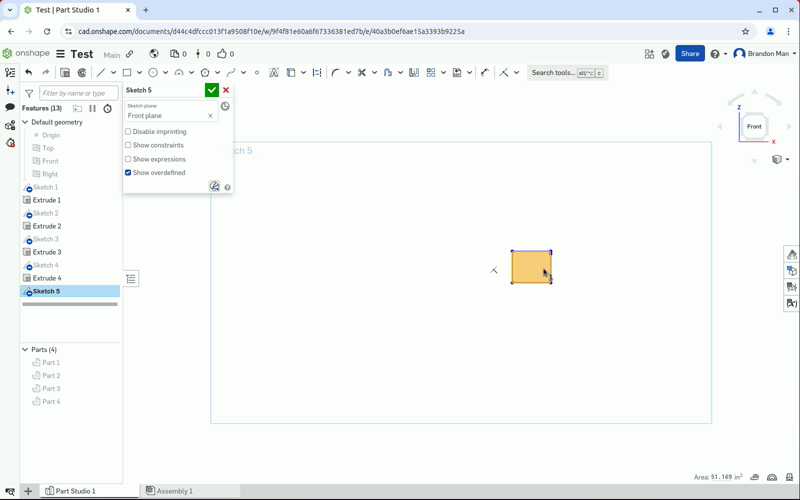
mouse_move(73, 352)
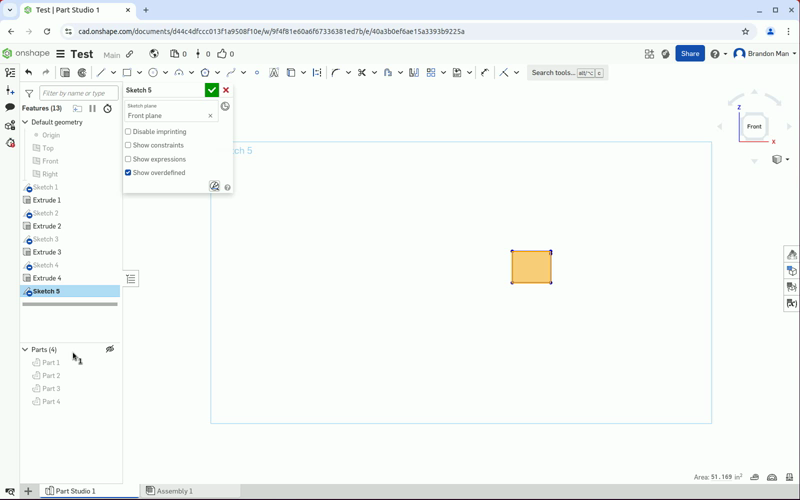
key(shift+y)
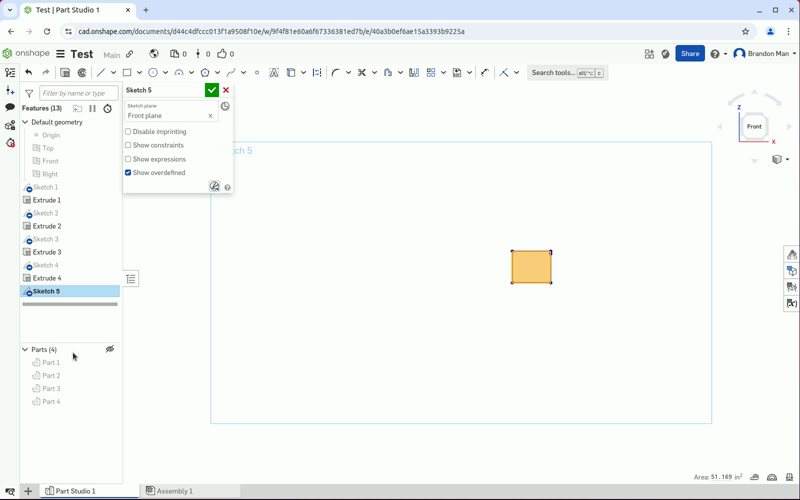
key(shift+e)
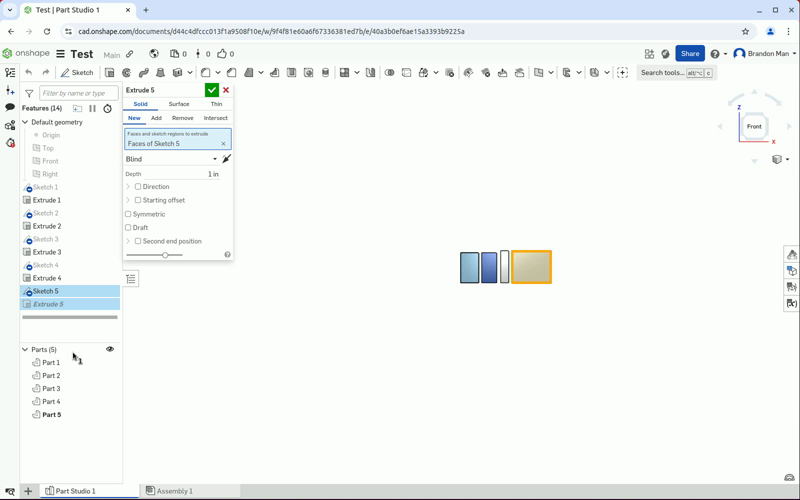
mouse_move(143, 106)
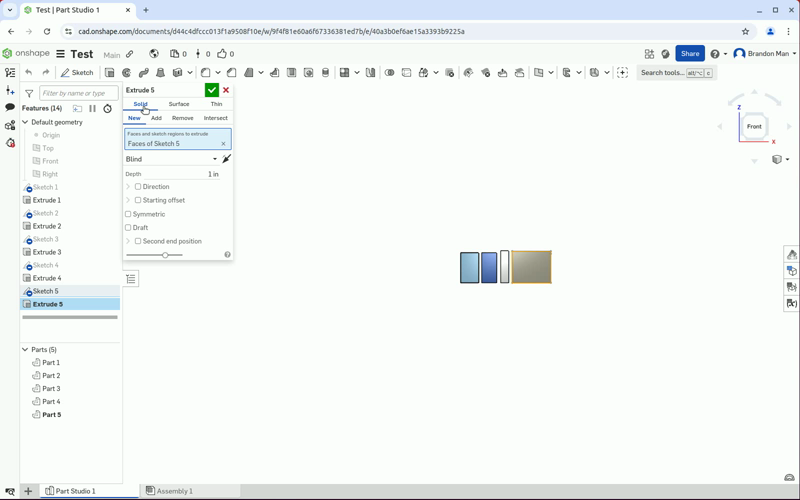
click(143, 106)
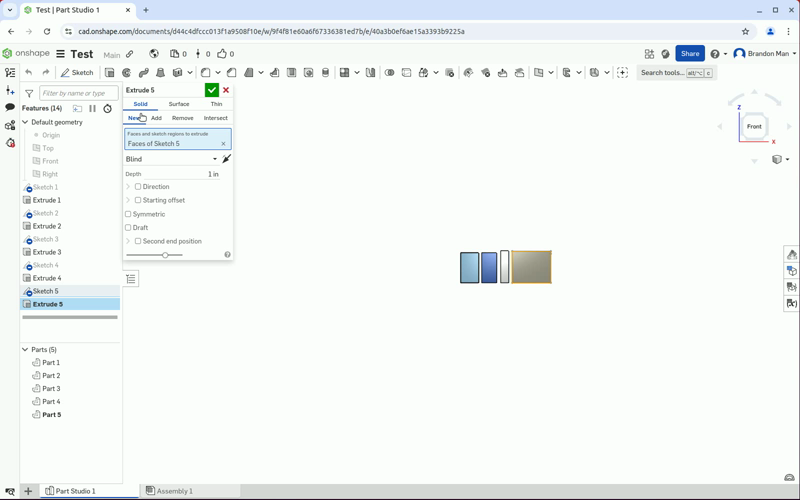
mouse_move(137, 120)
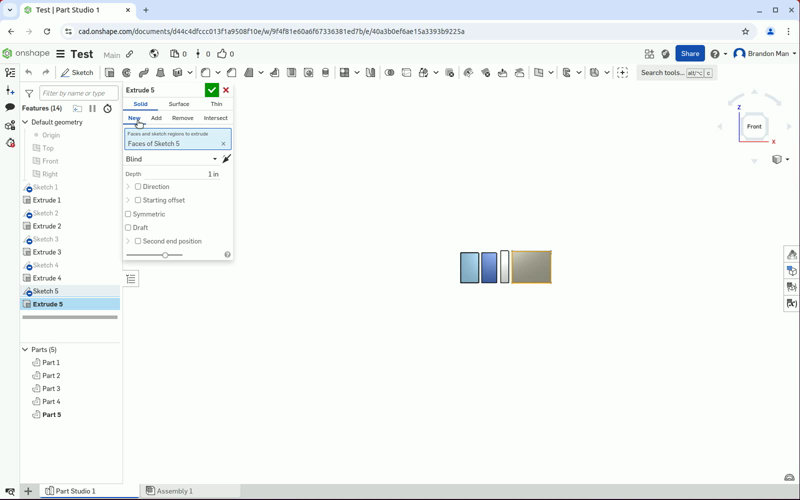
click(137, 120)
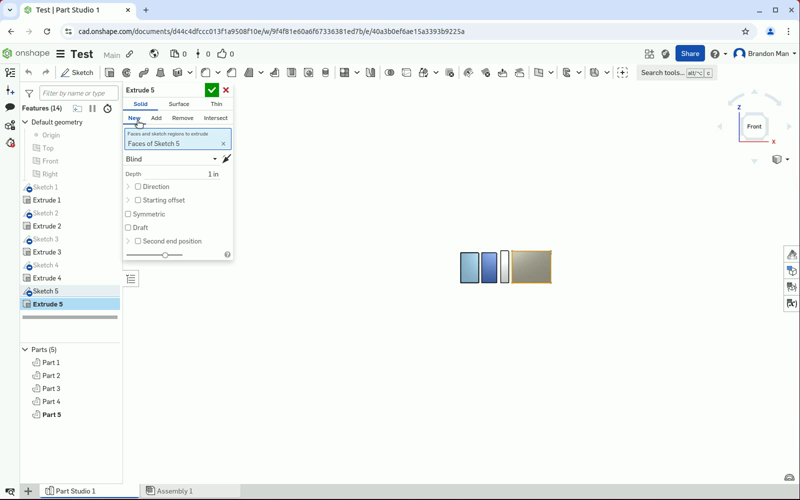
key(tab, 4)
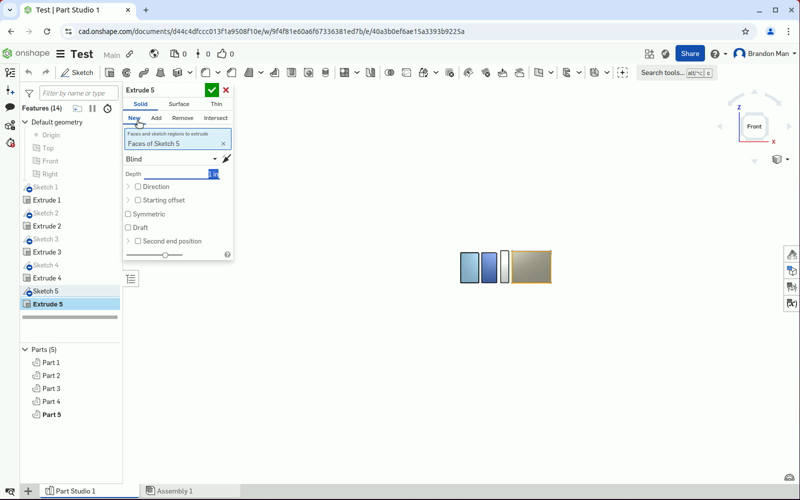
text(-0.241)
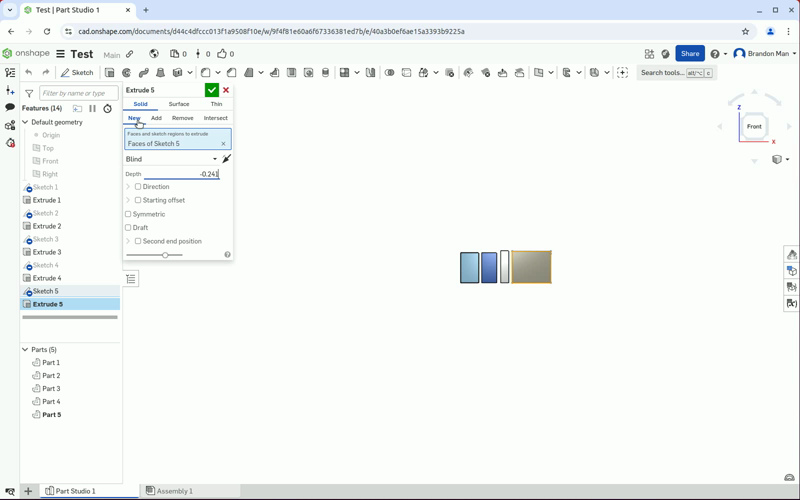
key(enter)
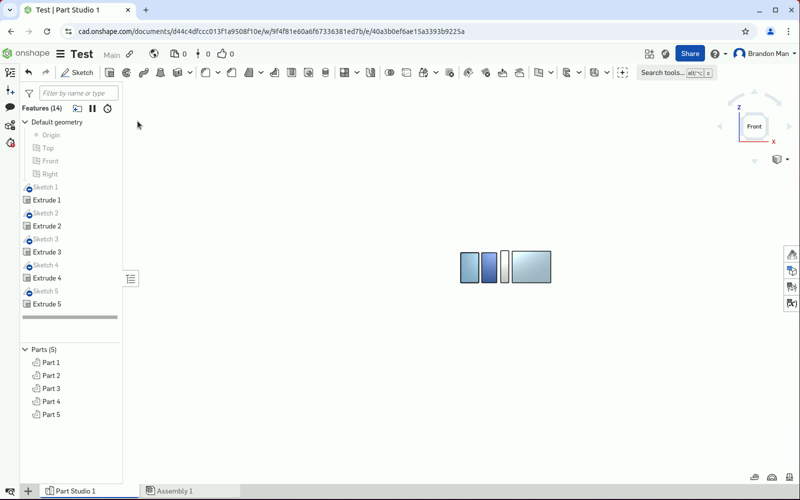
key(shift+h)
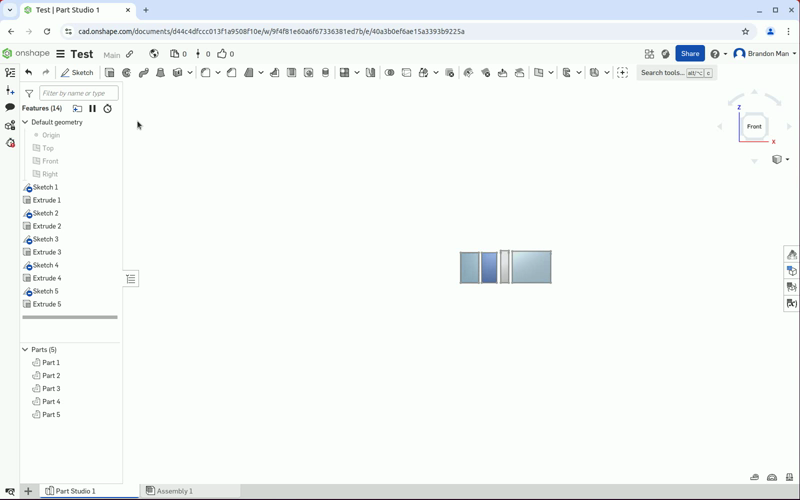
key(shift+h)
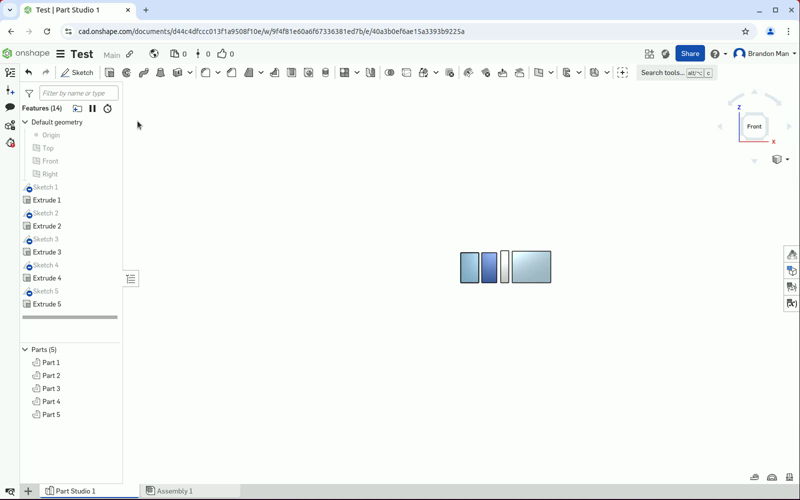
mouse_move(73, 189)
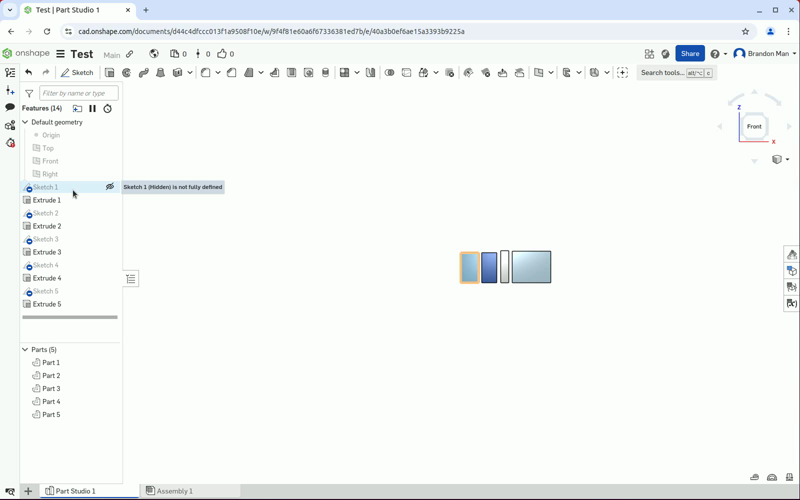
click(73, 189)
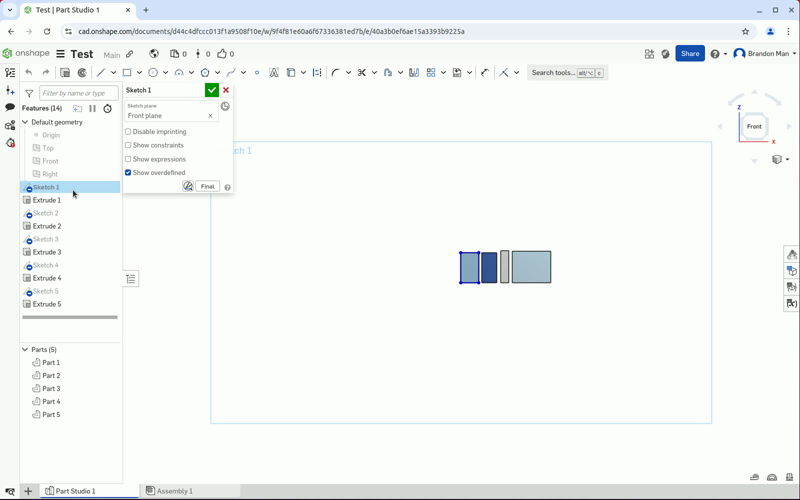
mouse_move(229, 92)
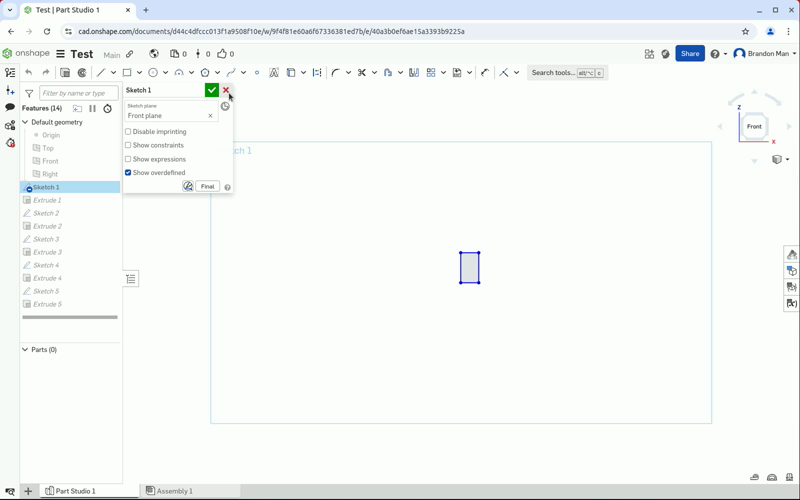
click(229, 92)
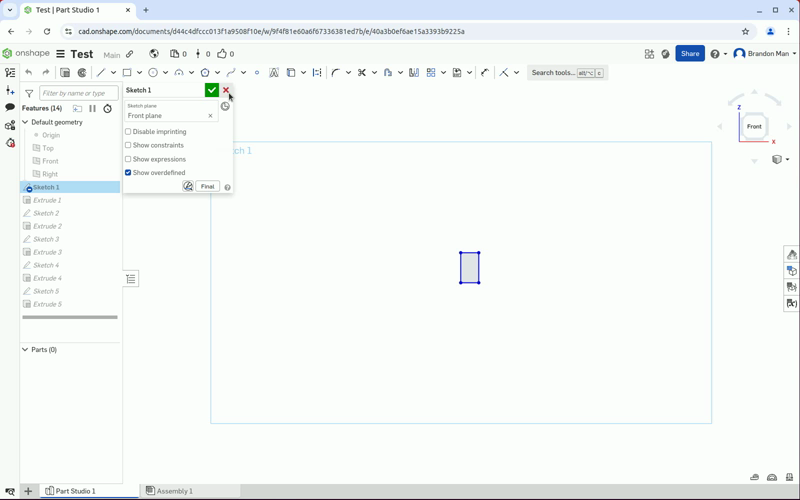
key(shift+s)
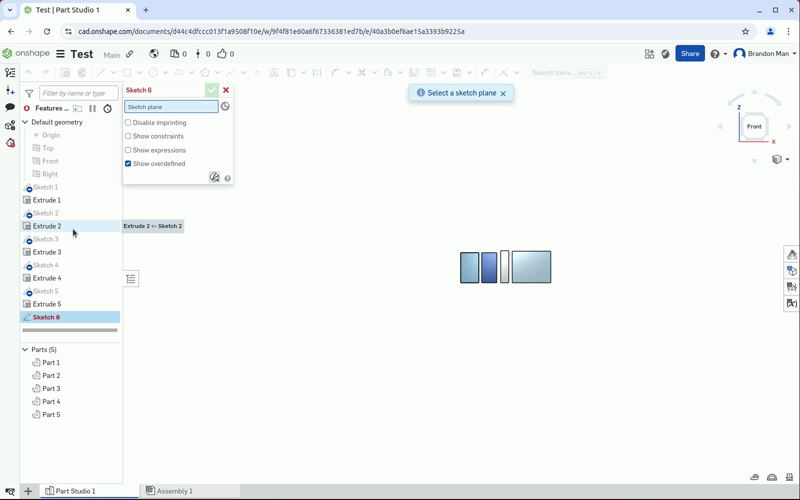
scroll(3)
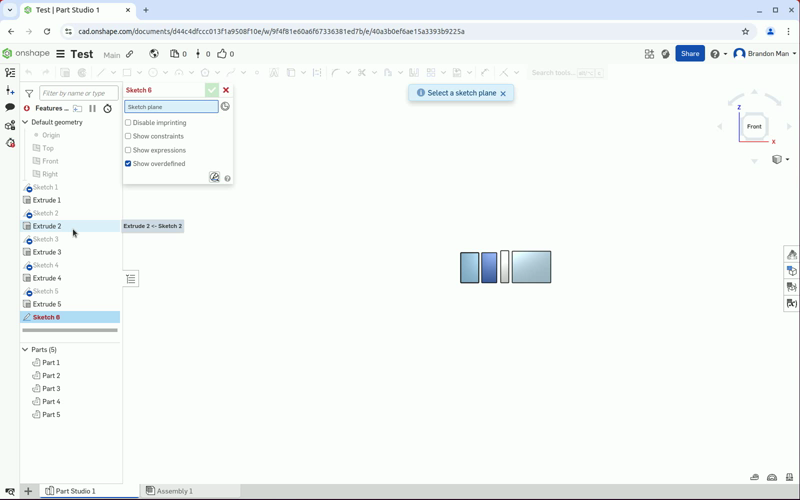
mouse_move(73, 163)
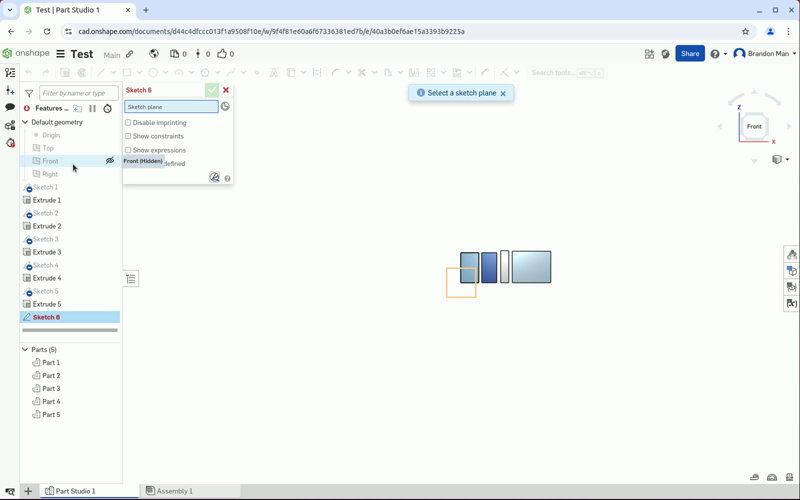
click(73, 163)
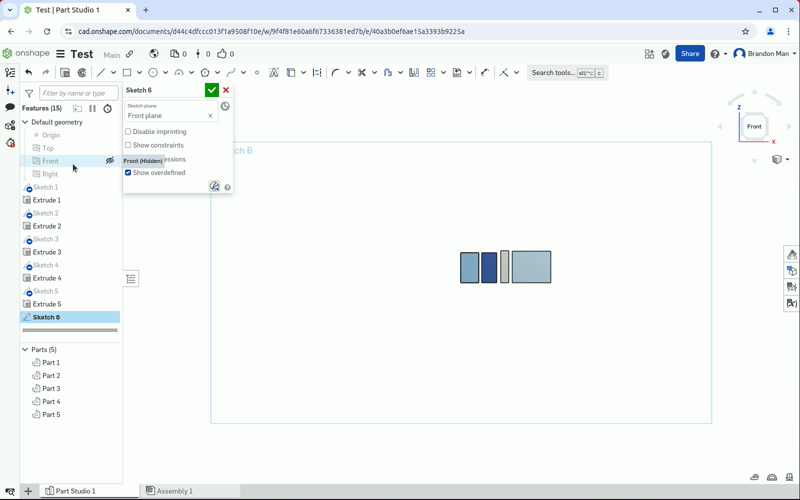
mouse_move(73, 352)
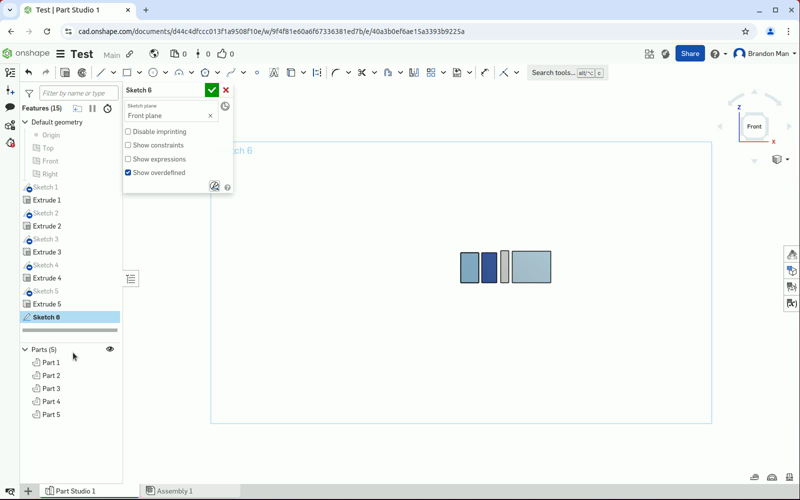
key(y)
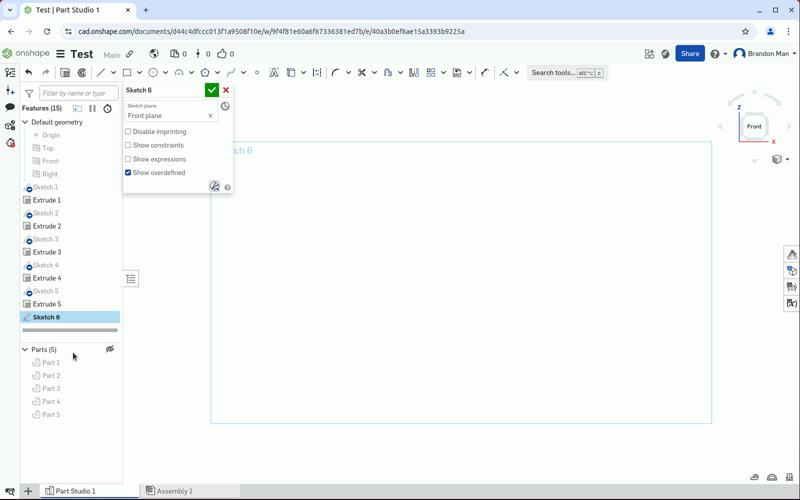
key(l)
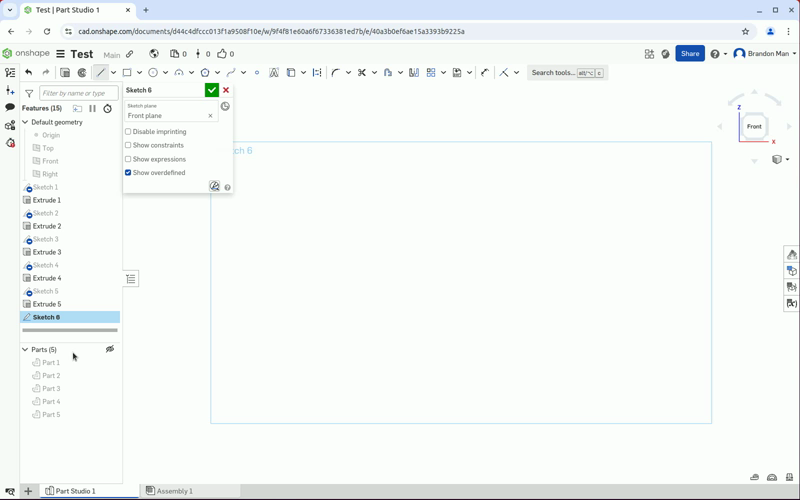
key_down(shift)
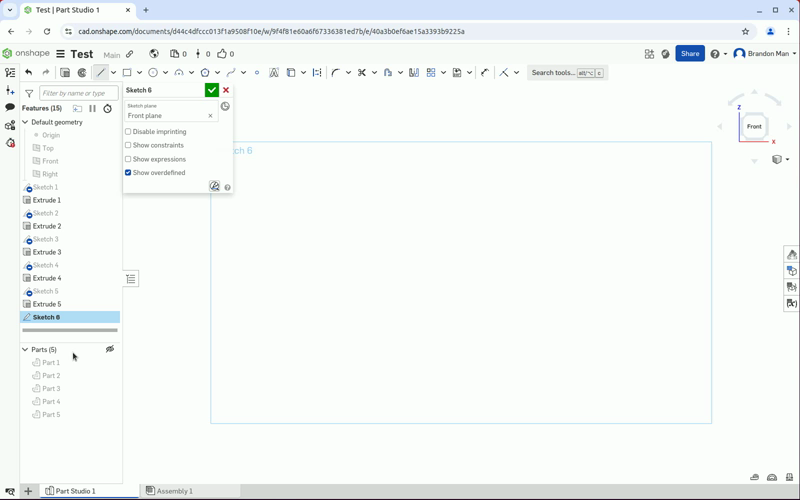
mouse_move(553, 282)
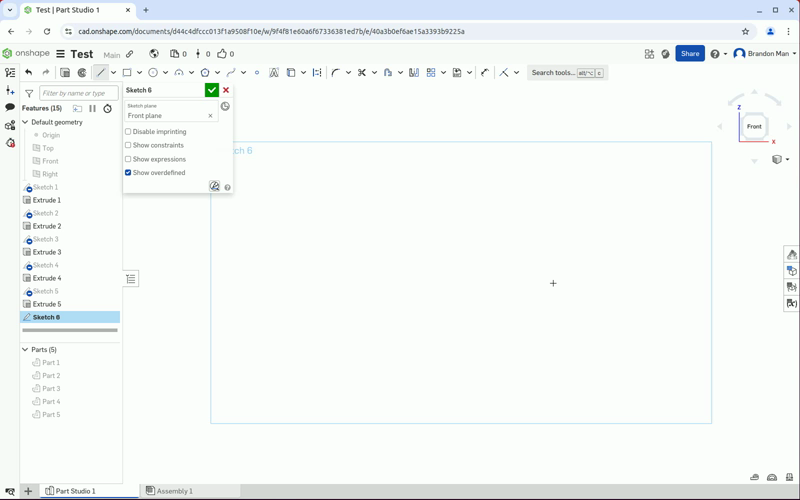
click(553, 282)
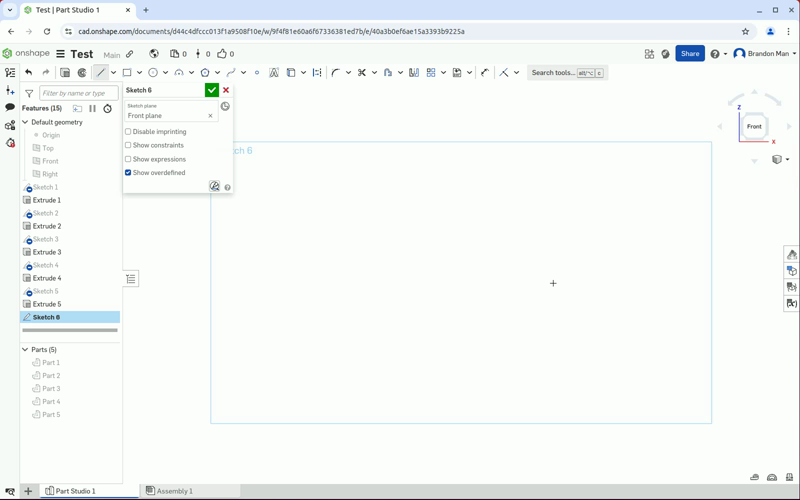
key_up(shift)
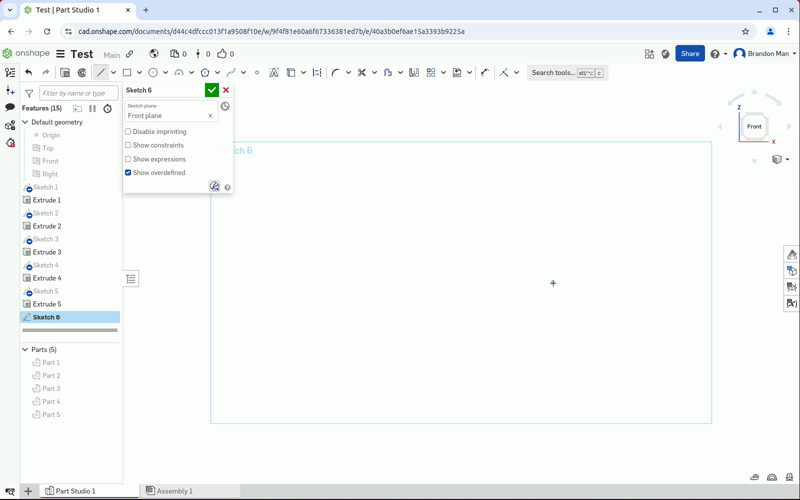
key_down(shift)
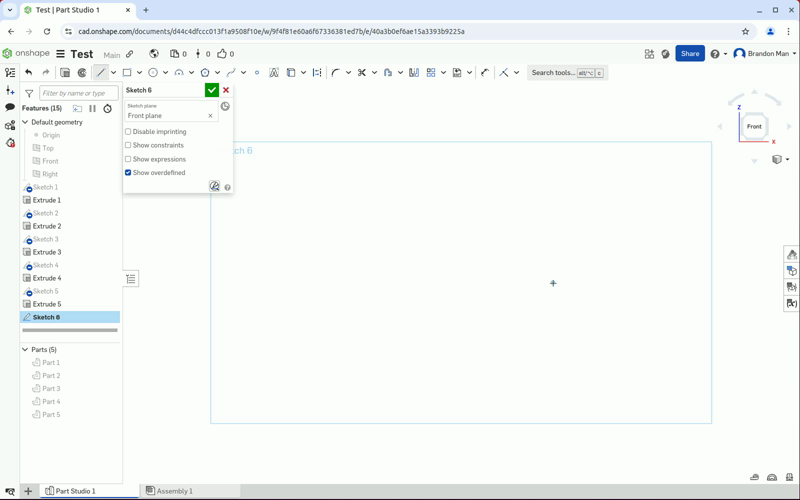
mouse_move(583, 282)
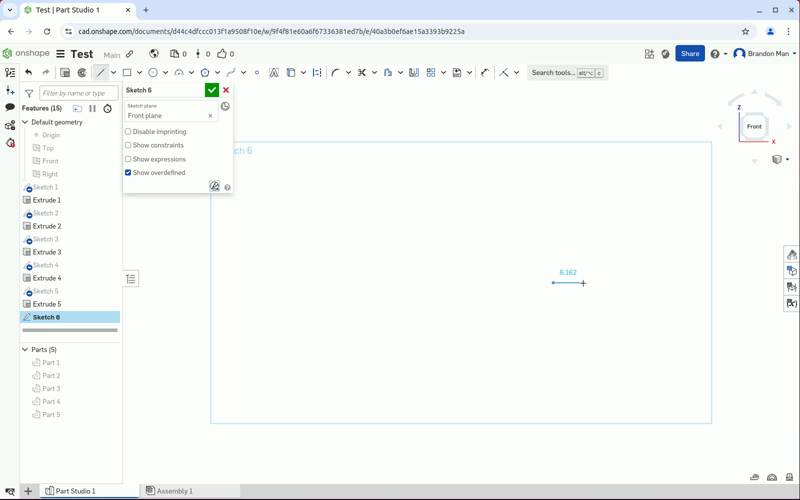
mouse_move(573, 282)
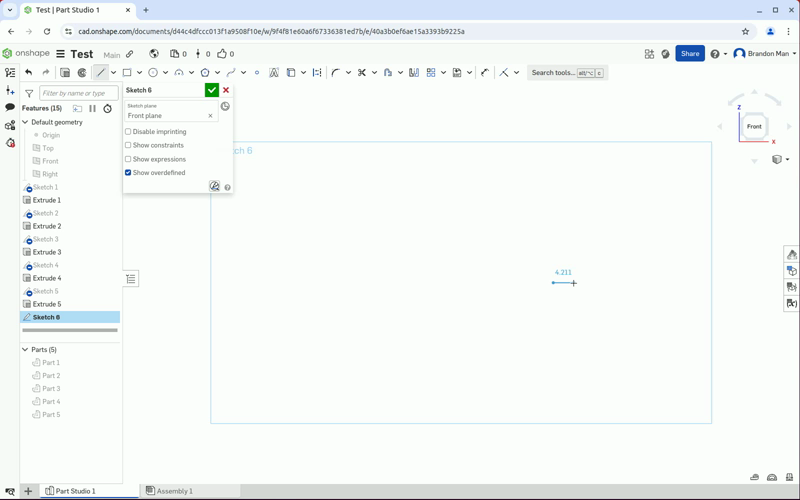
click(573, 282)
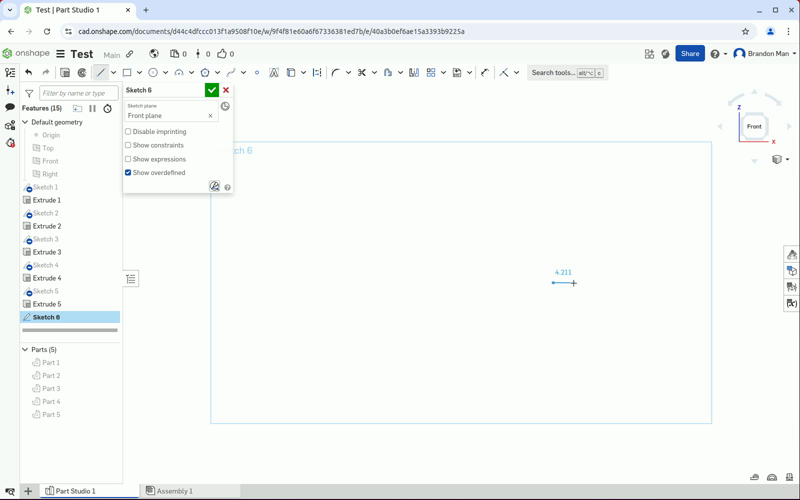
key_up(shift)
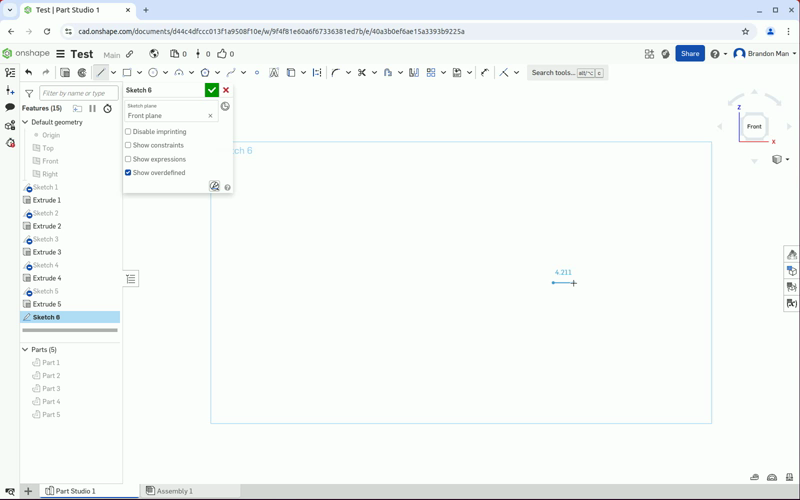
key_down(shift)
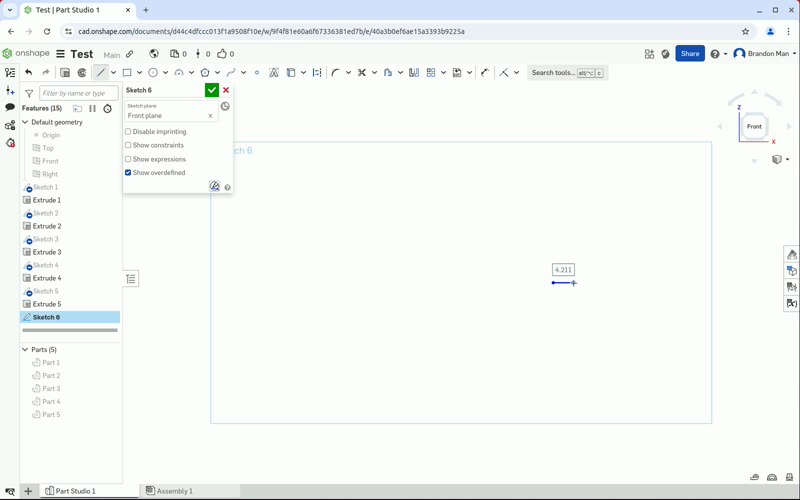
mouse_move(589, 282)
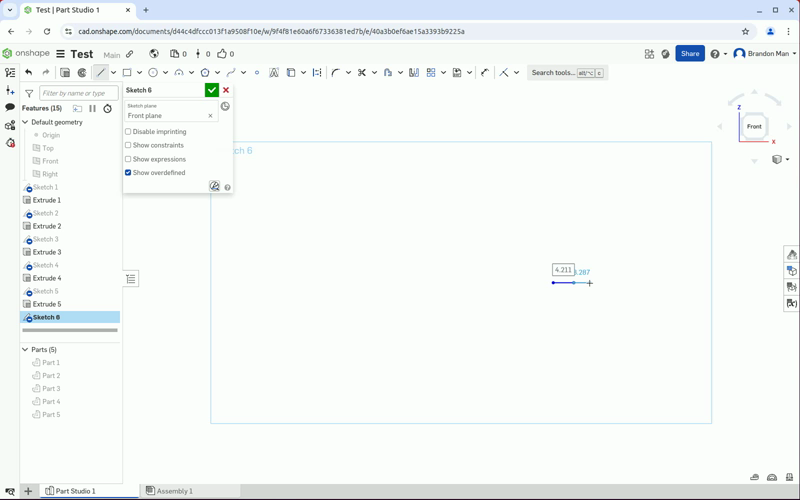
mouse_move(573, 252)
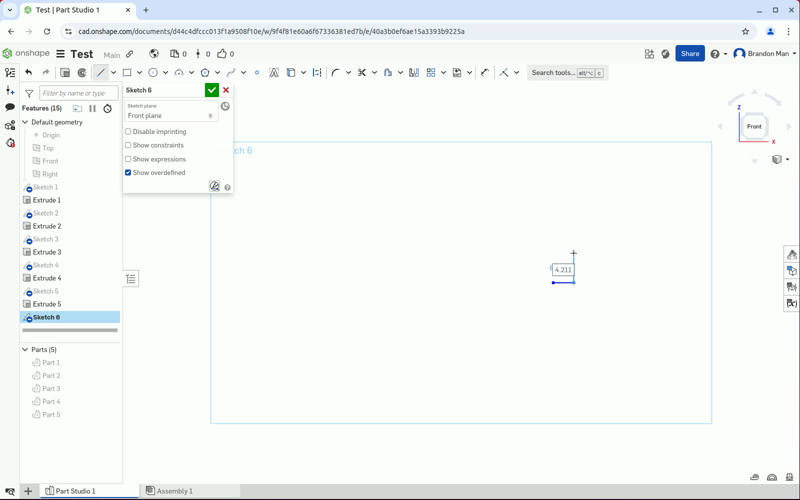
click(573, 252)
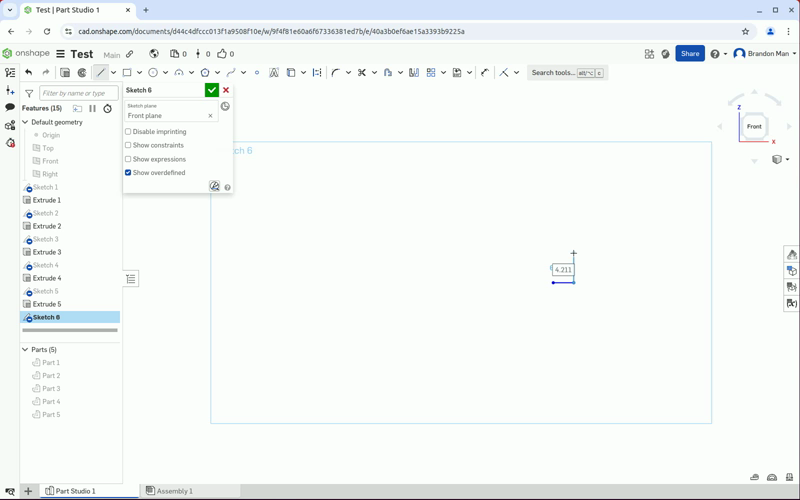
key_up(shift)
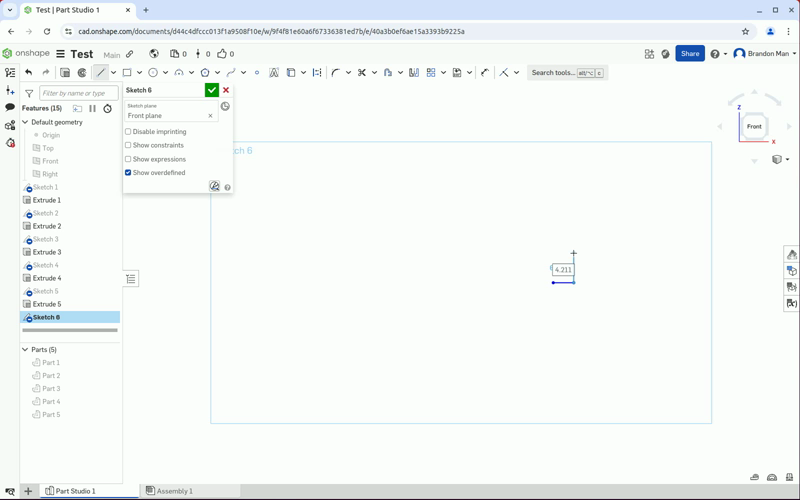
key_down(shift)
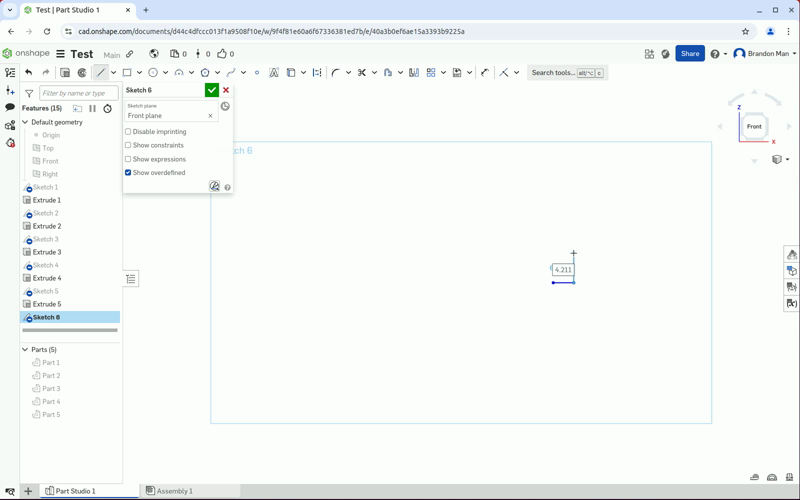
mouse_move(589, 252)
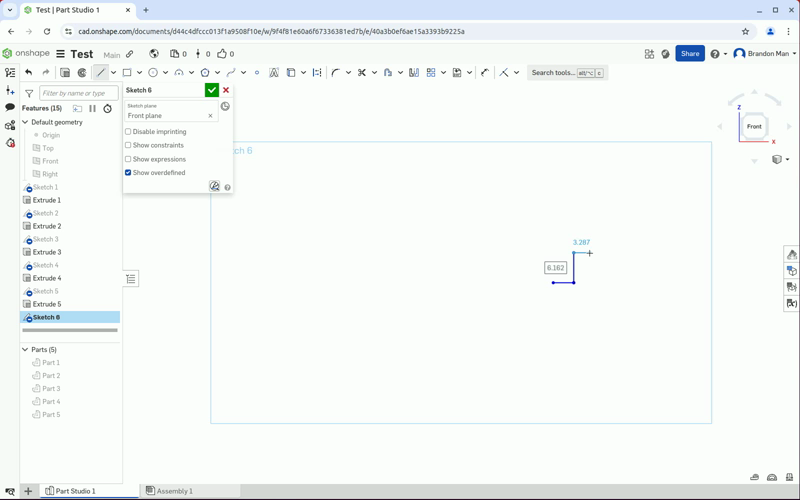
mouse_move(573, 250)
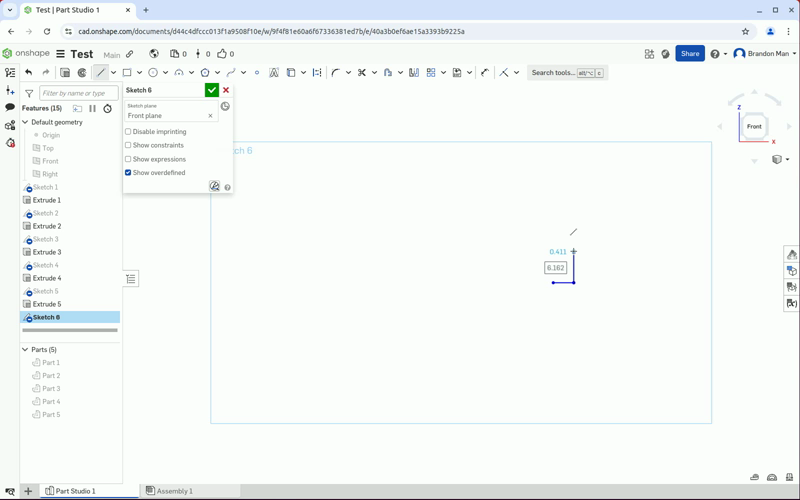
scroll(6)
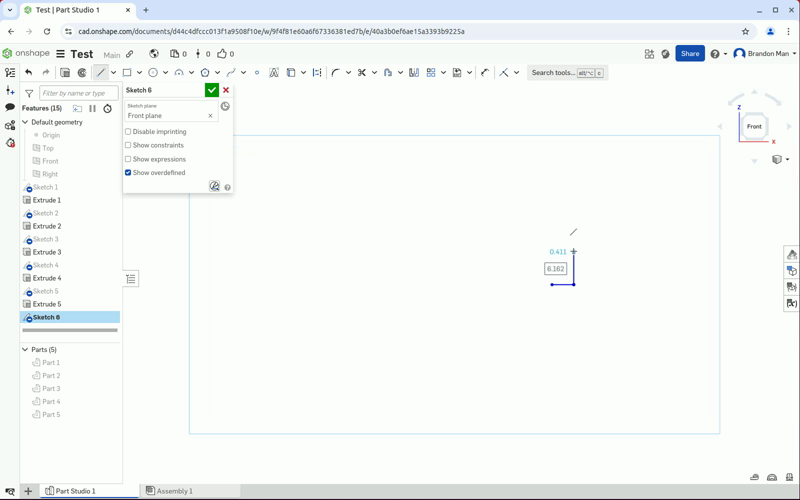
scroll(6)
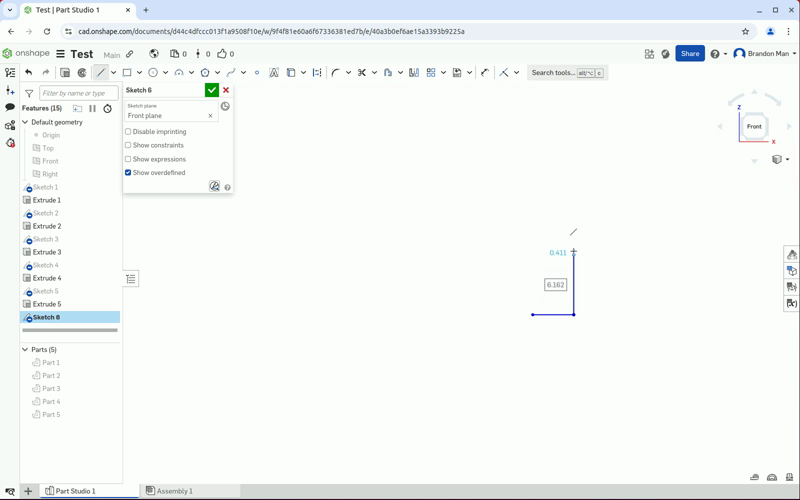
scroll(6)
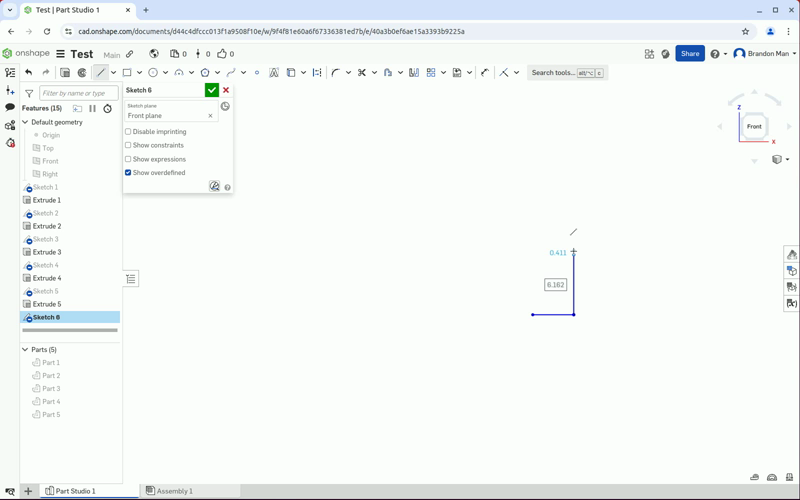
scroll(6)
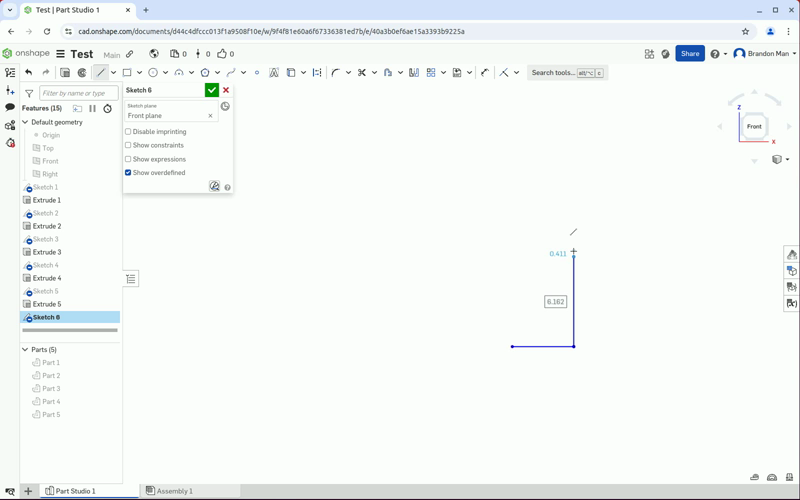
scroll(6)
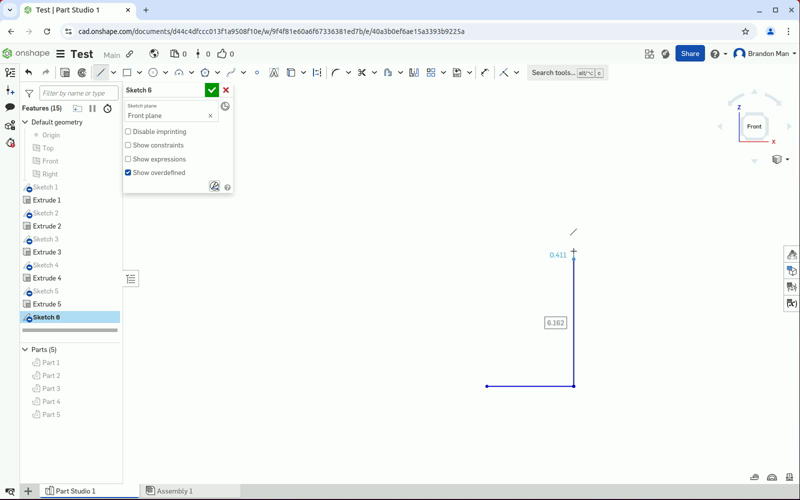
scroll(6)
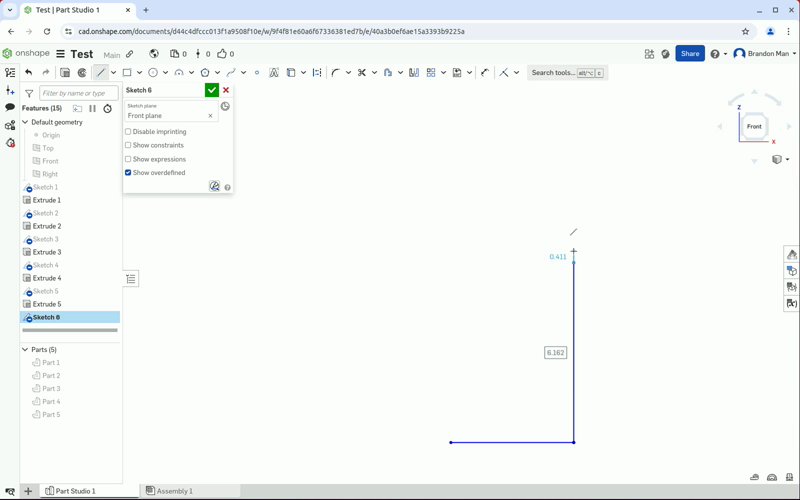
scroll(6)
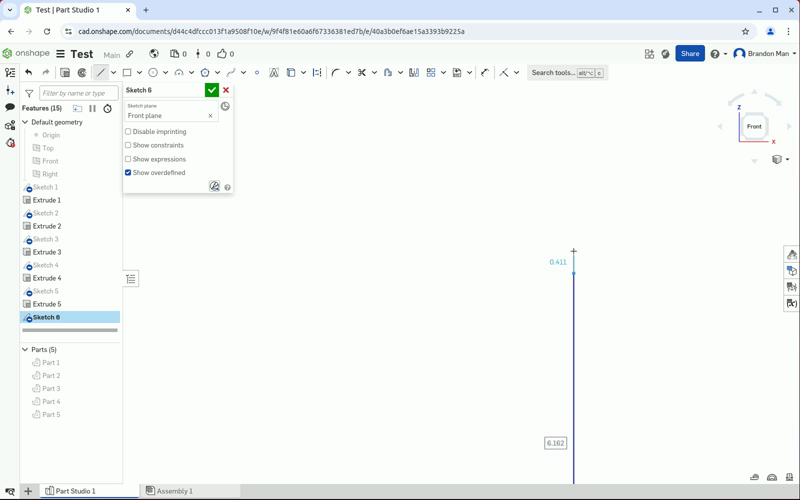
click(573, 250)
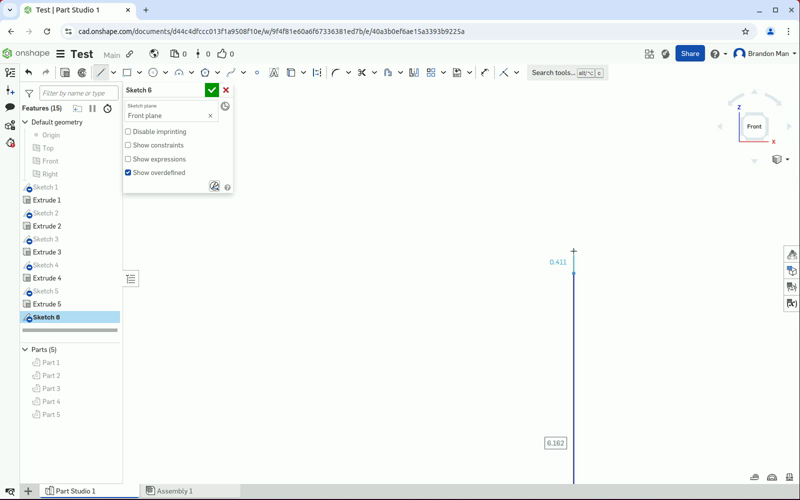
scroll(-6)
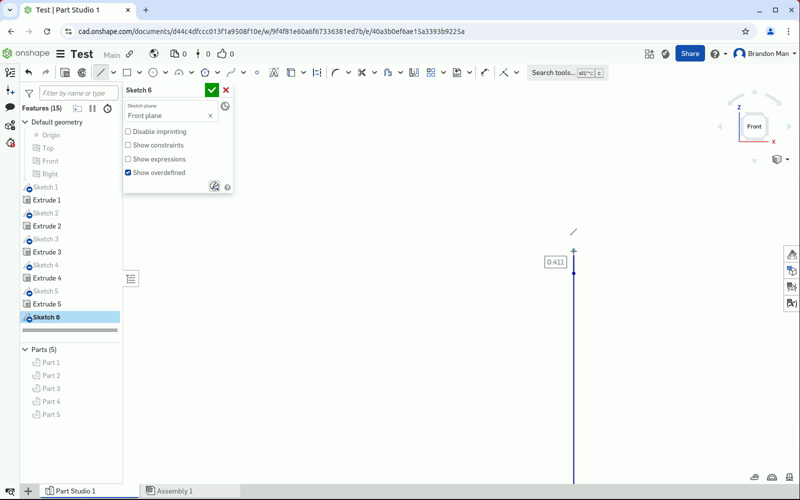
scroll(-6)
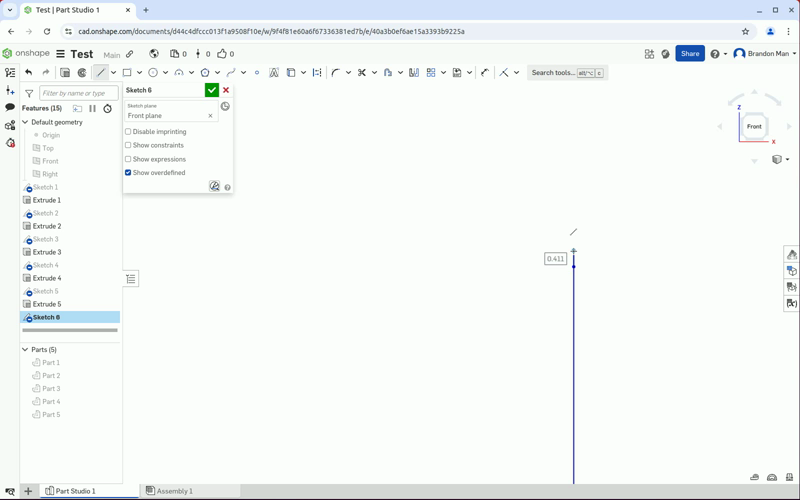
scroll(-6)
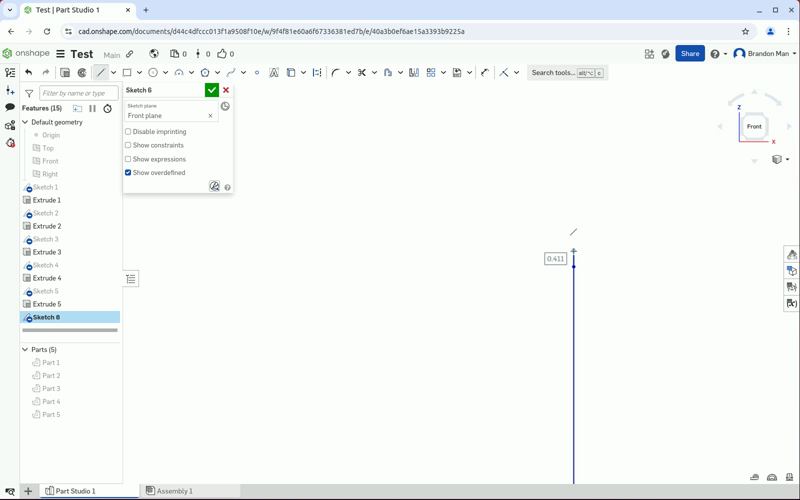
scroll(-6)
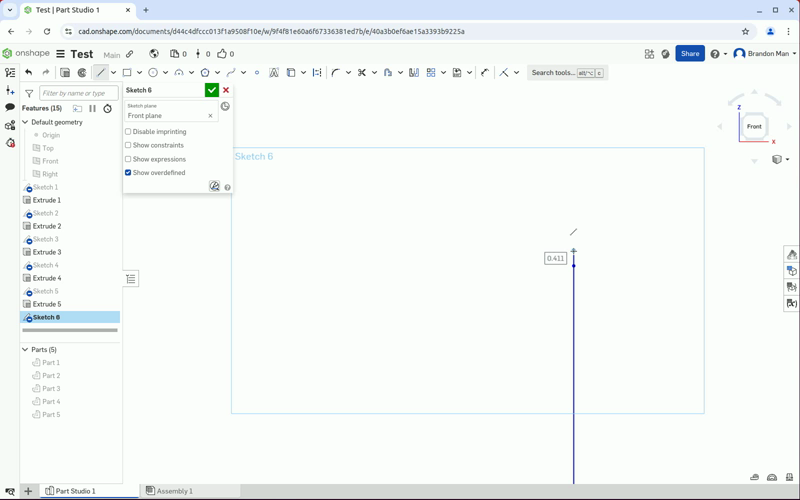
scroll(-6)
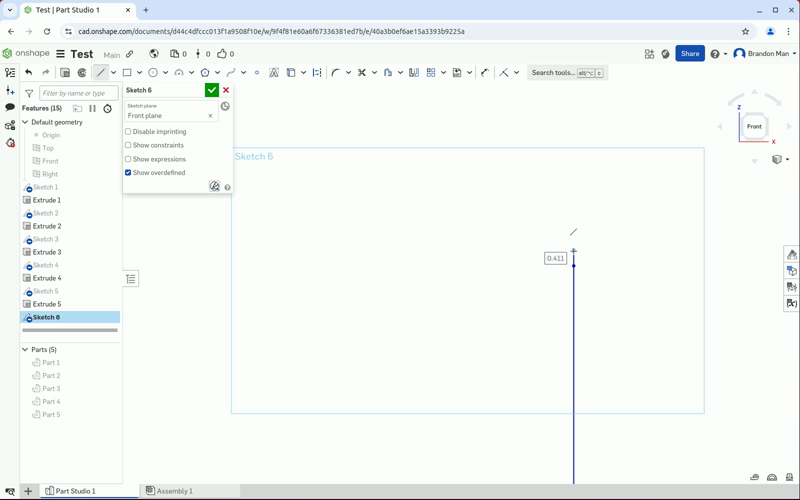
scroll(-6)
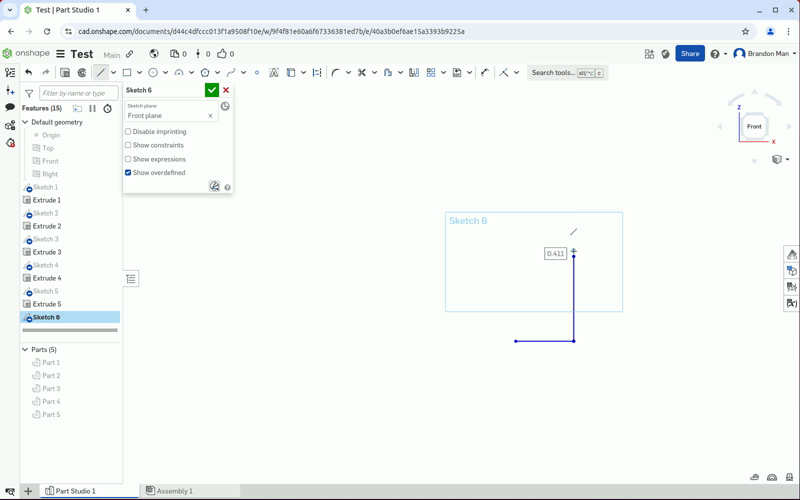
scroll(-6)
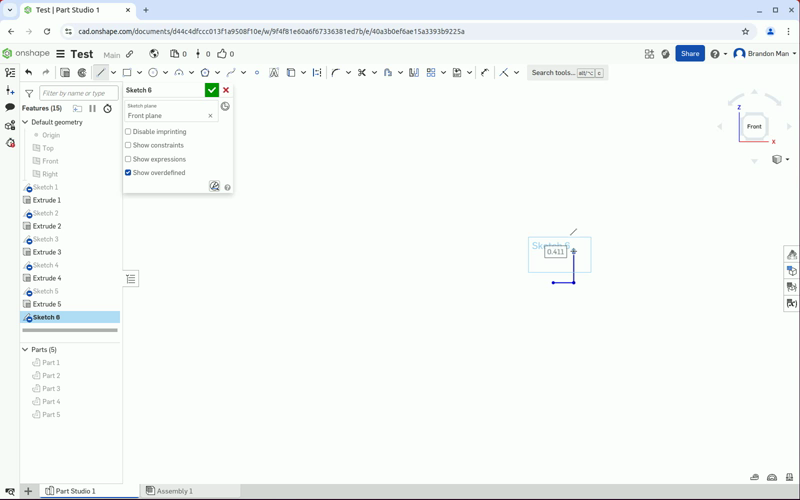
key_up(shift)
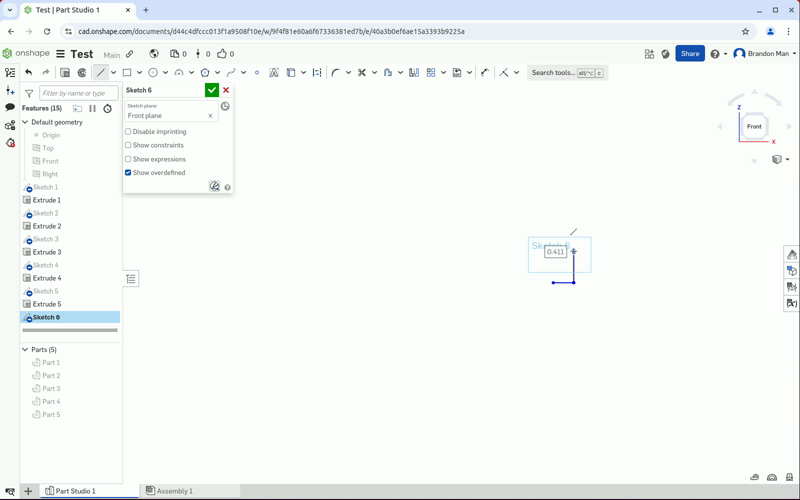
key_down(shift)
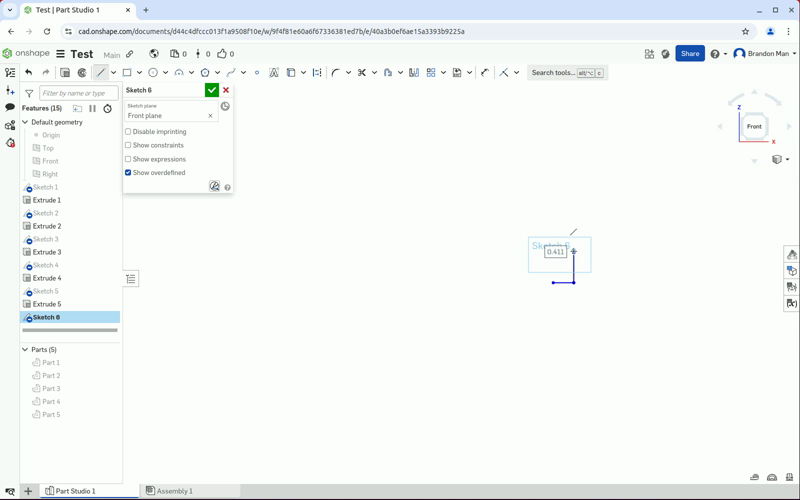
mouse_move(589, 250)
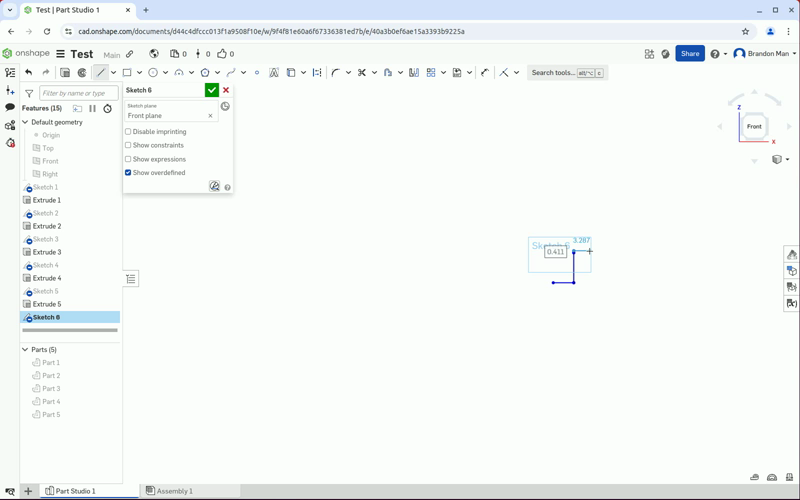
mouse_move(553, 250)
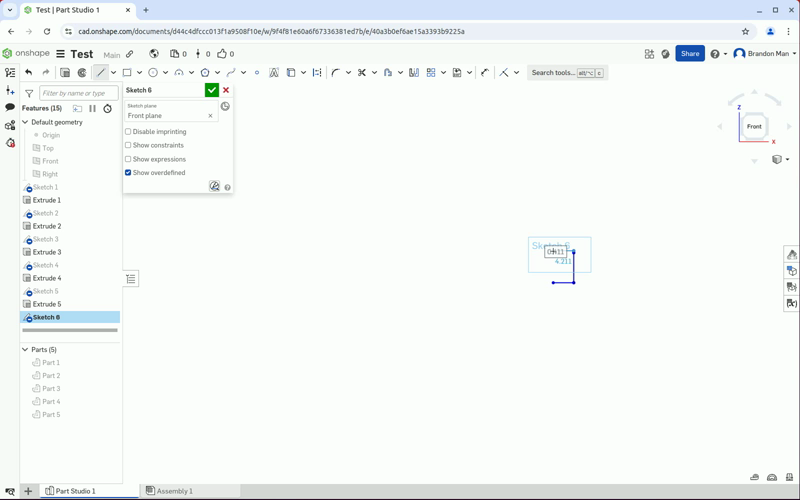
click(553, 250)
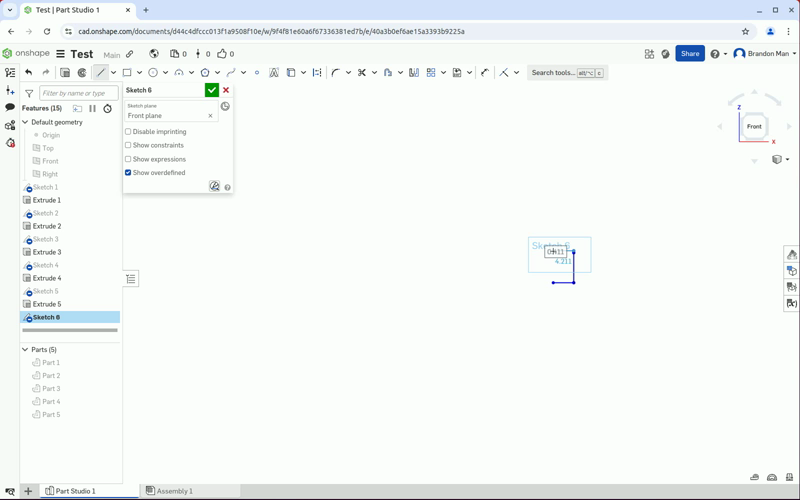
key_up(shift)
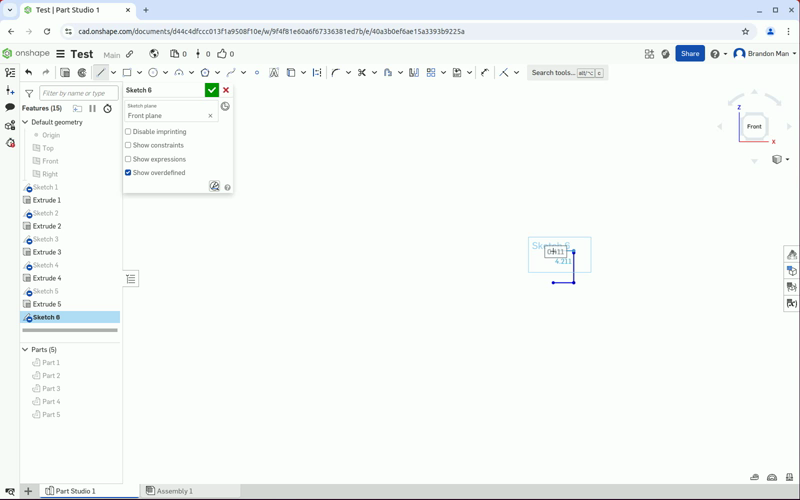
key_down(shift)
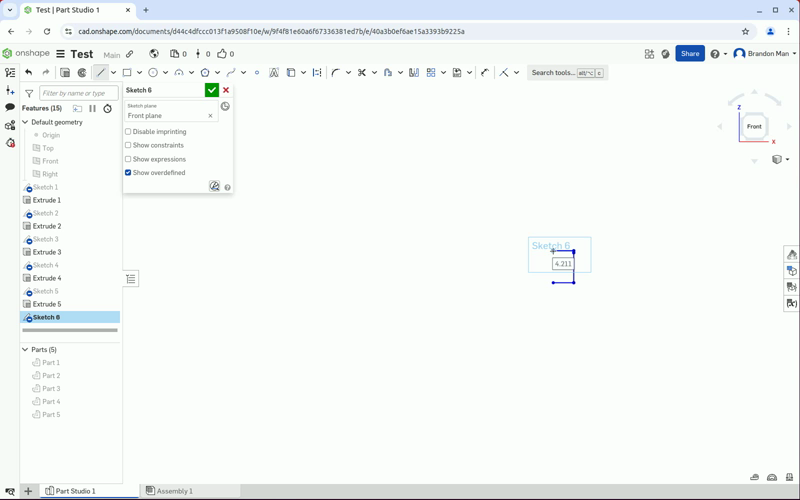
mouse_move(583, 250)
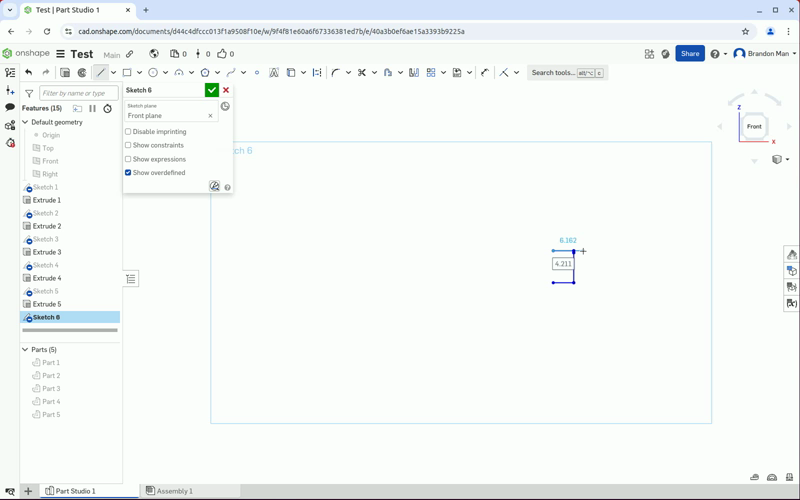
mouse_move(553, 252)
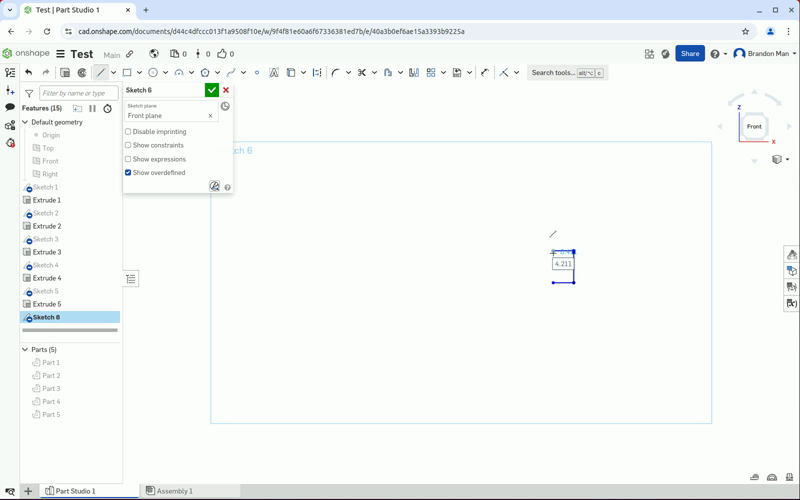
scroll(6)
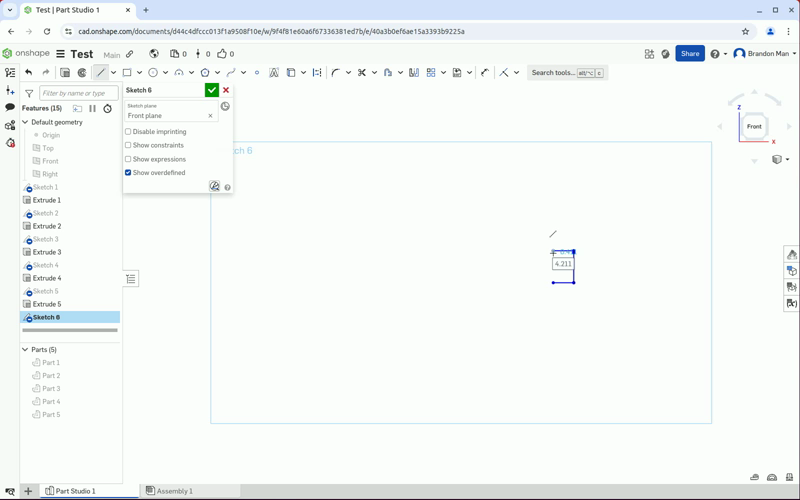
scroll(6)
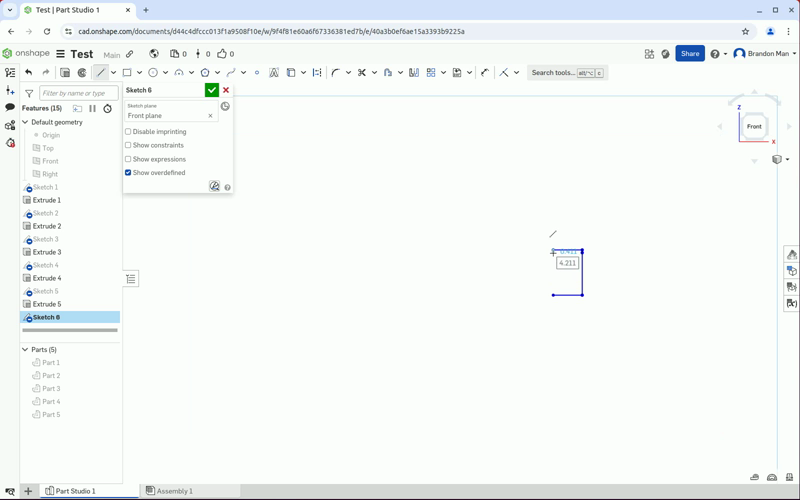
scroll(6)
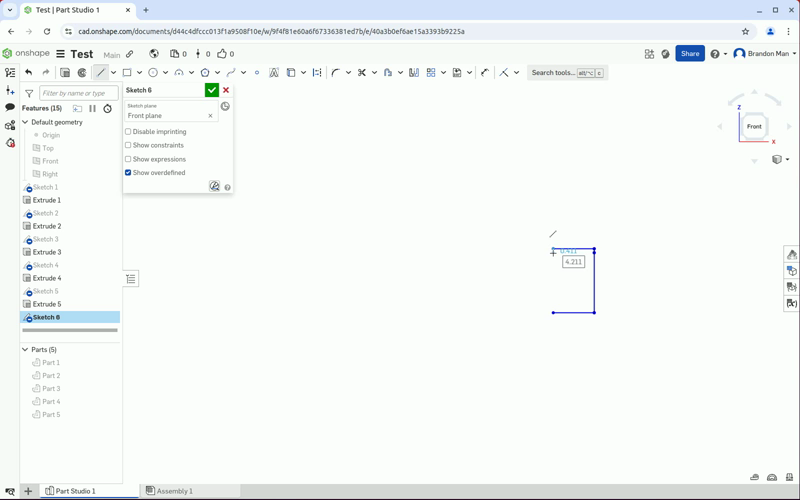
scroll(6)
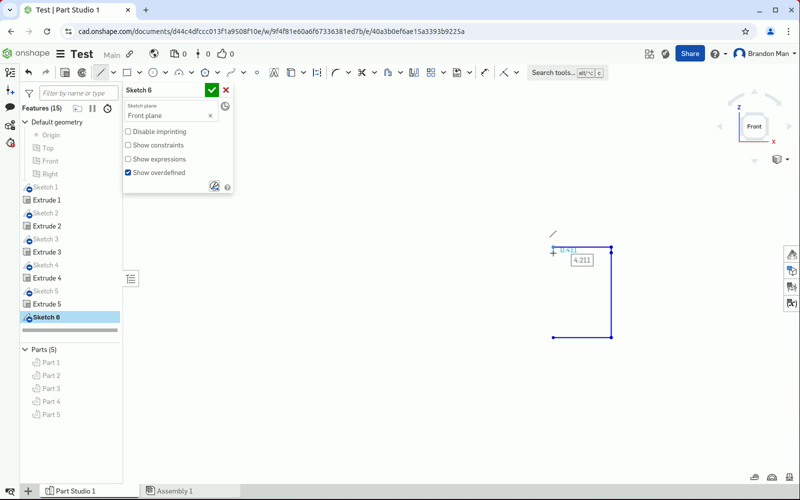
scroll(6)
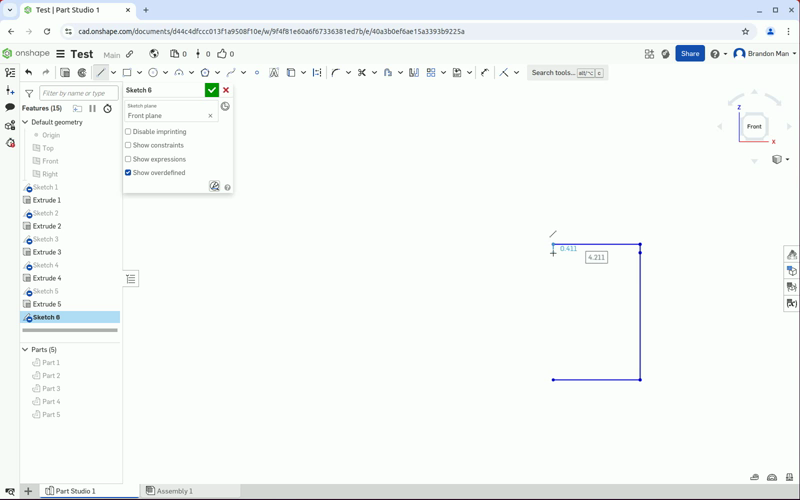
scroll(6)
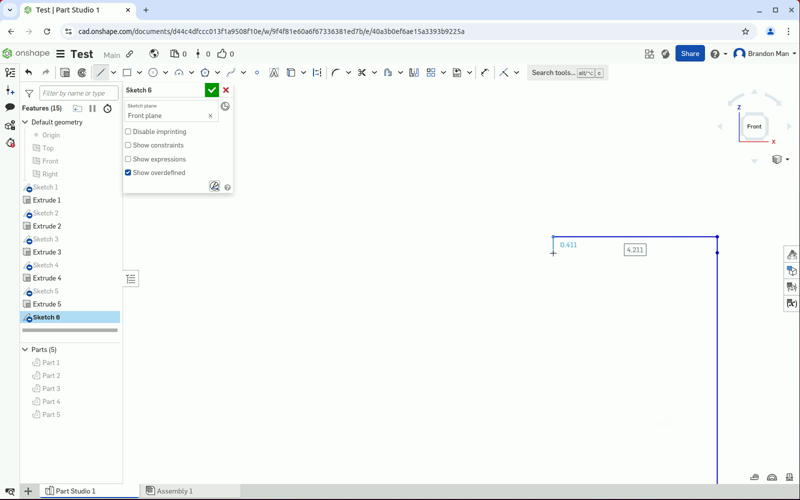
scroll(6)
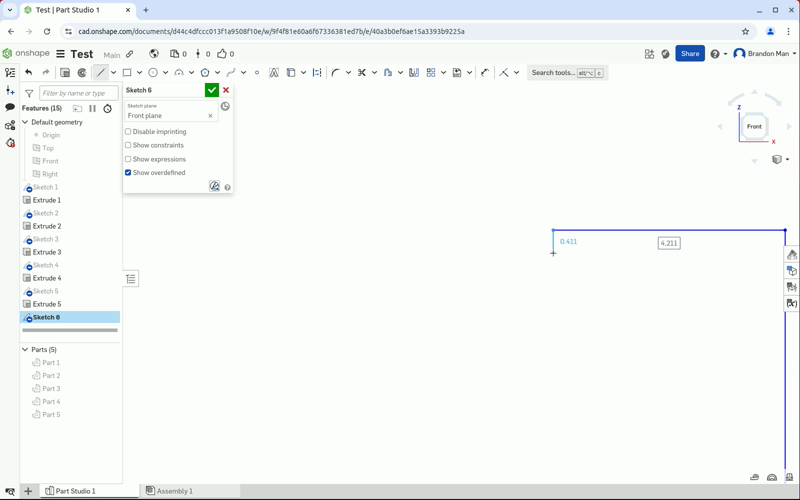
click(553, 252)
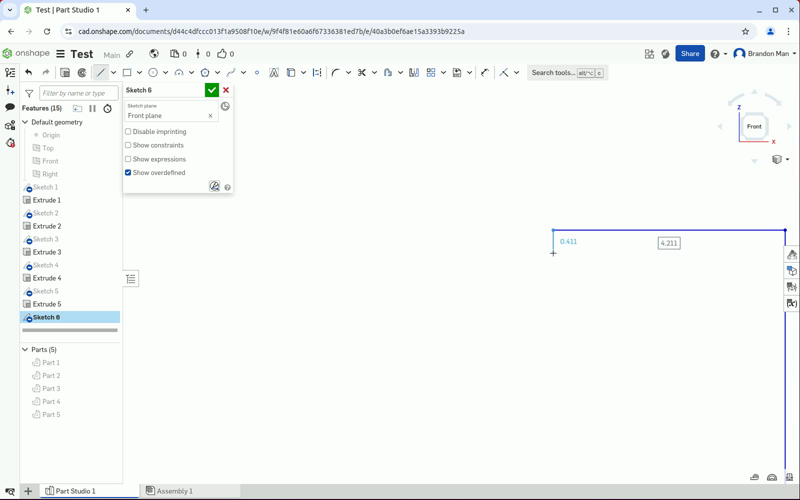
scroll(-6)
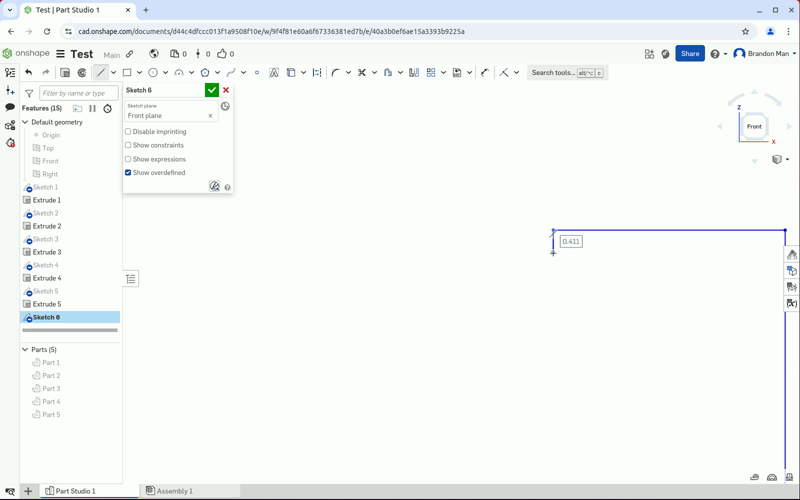
scroll(-6)
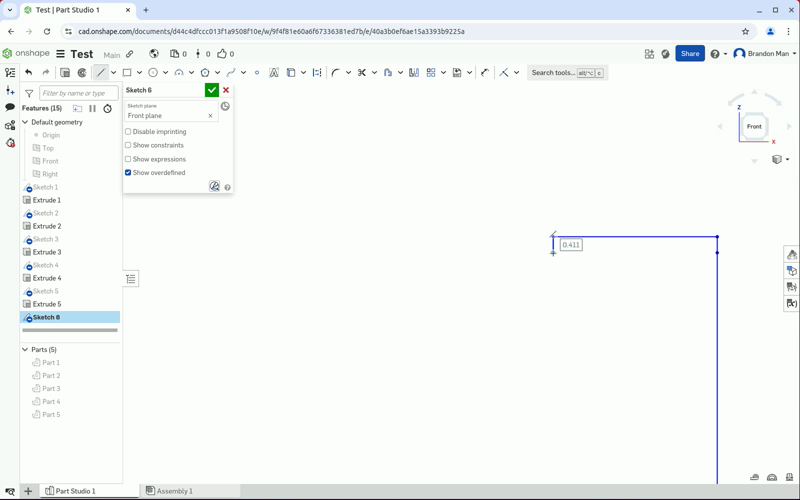
scroll(-6)
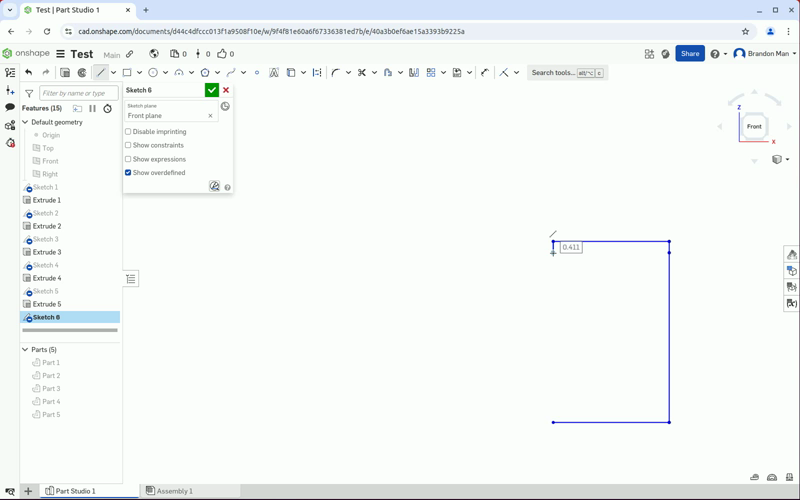
scroll(-6)
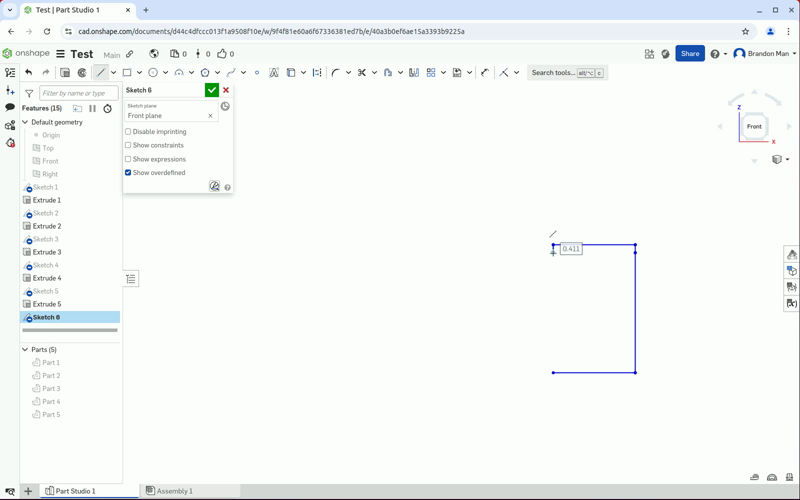
scroll(-6)
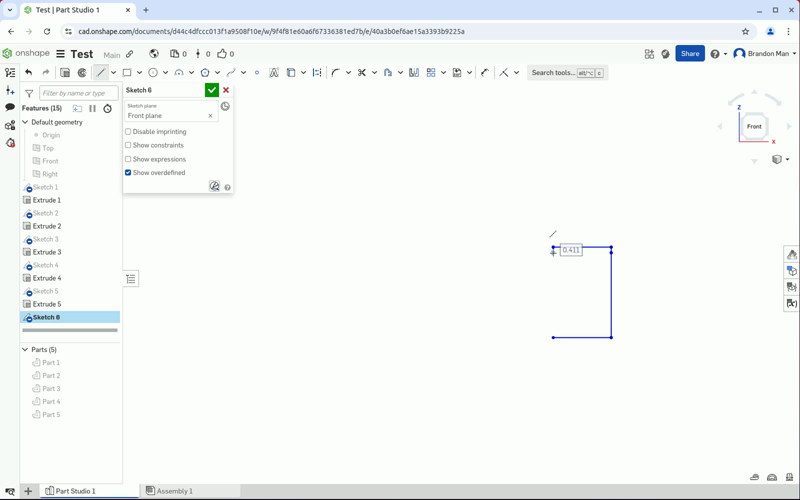
scroll(-6)
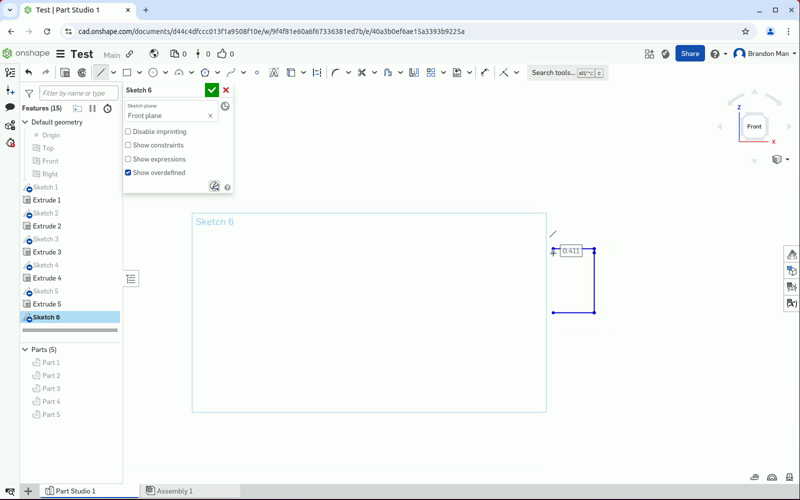
scroll(-6)
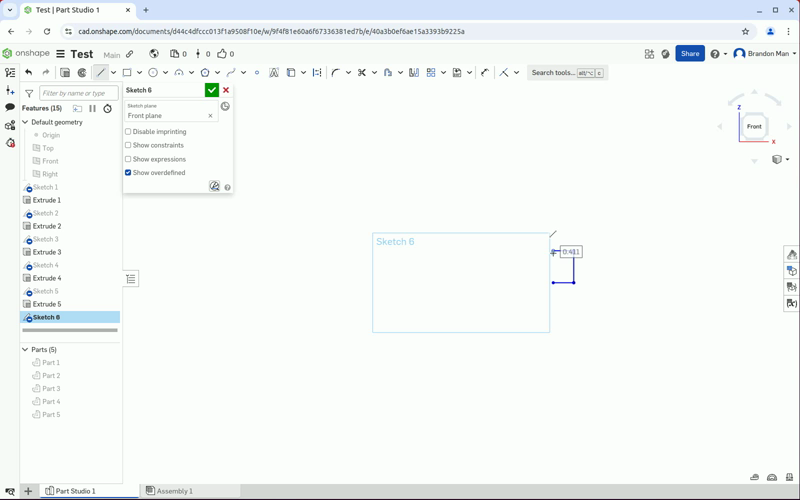
key_up(shift)
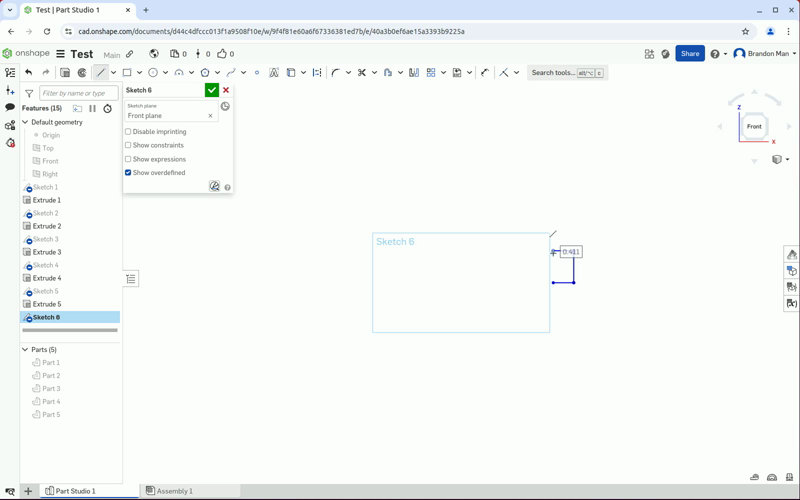
mouse_move(583, 252)
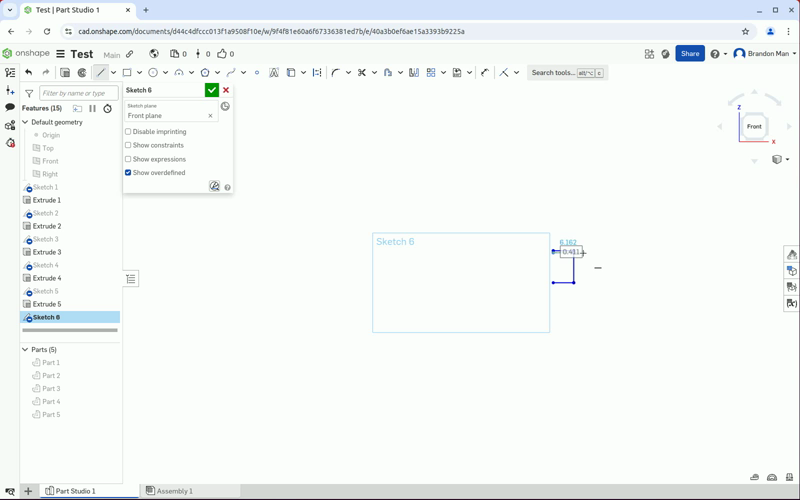
key_down(shift)
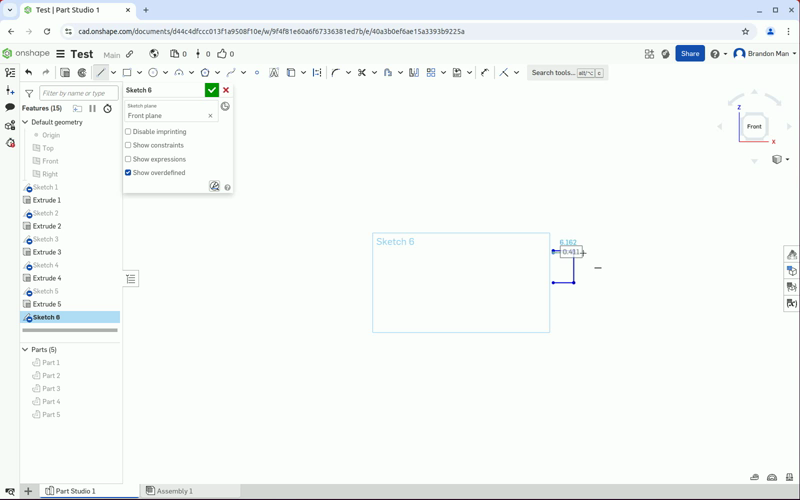
mouse_move(553, 282)
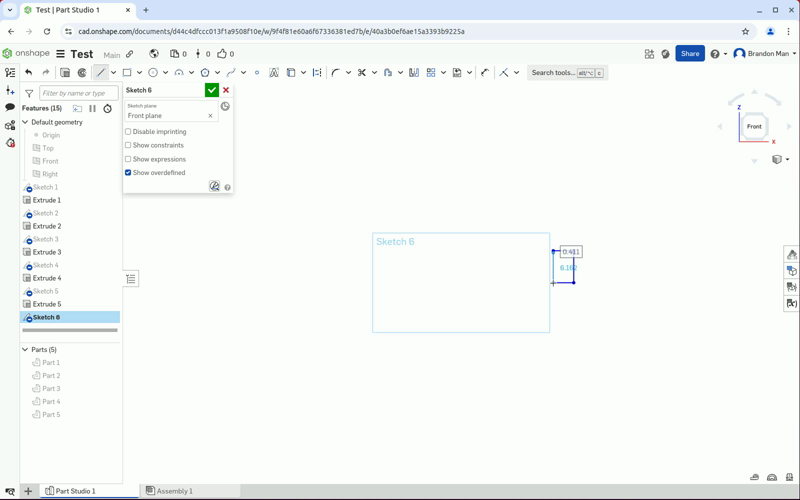
key_up(shift)
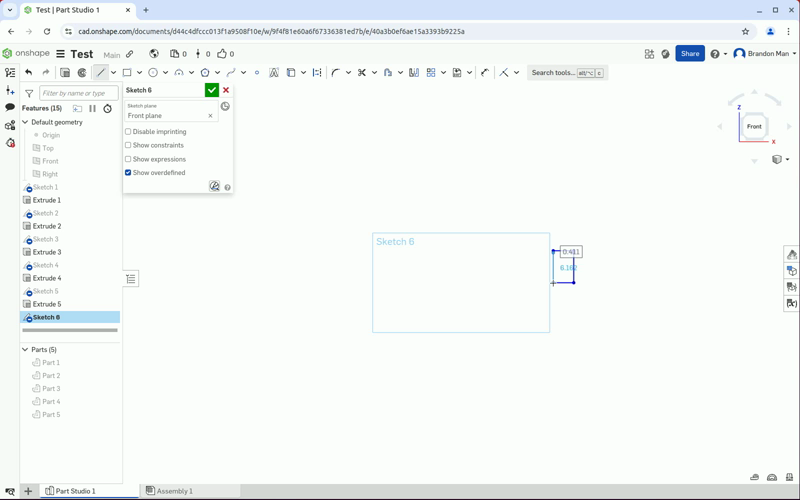
click(553, 282)
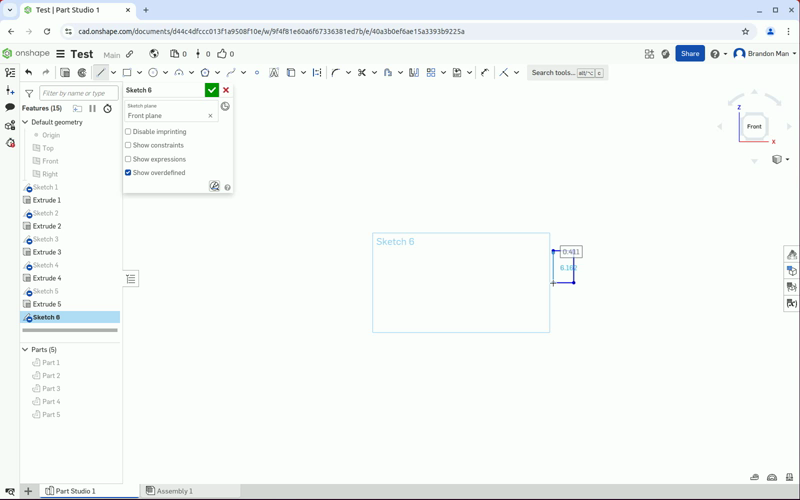
key(esc)
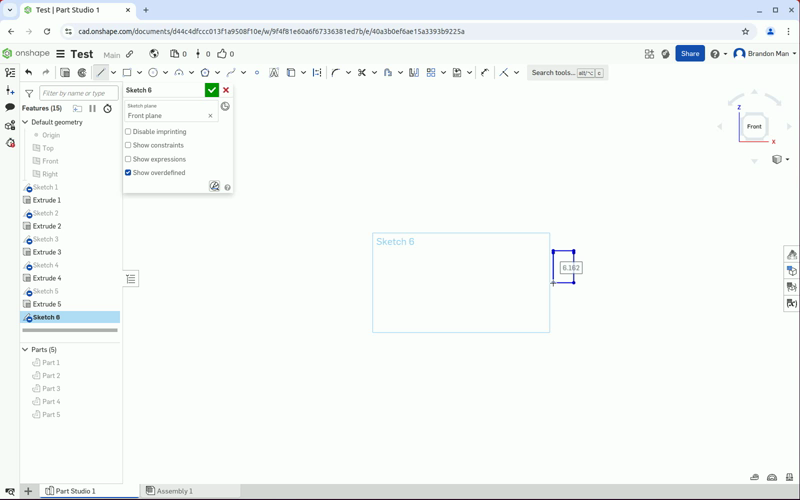
mouse_move(555, 255)
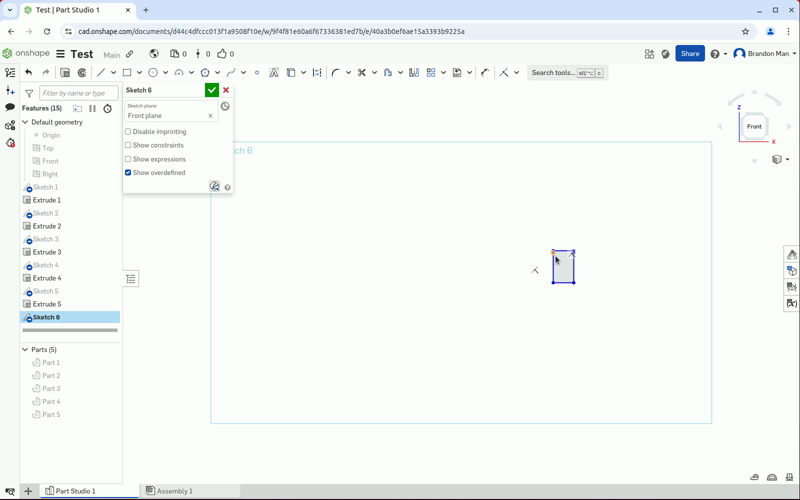
scroll(6)
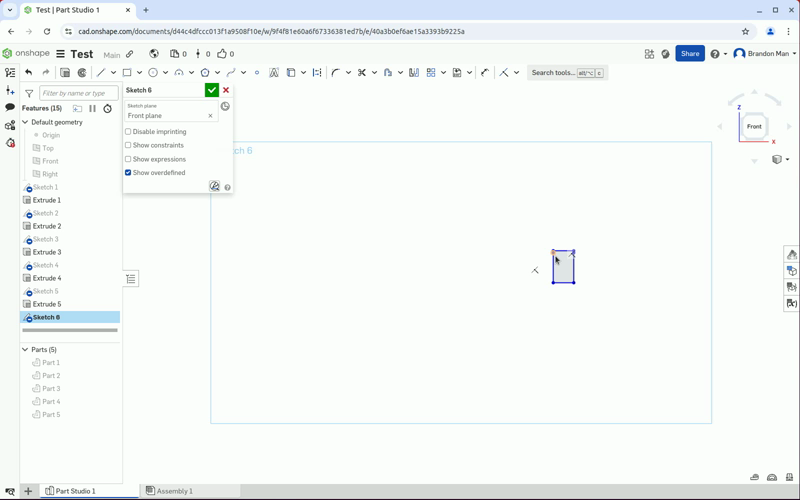
scroll(6)
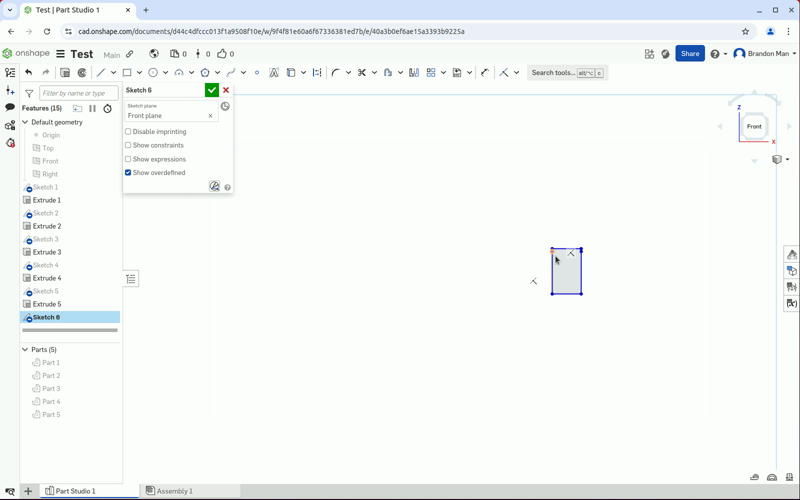
scroll(6)
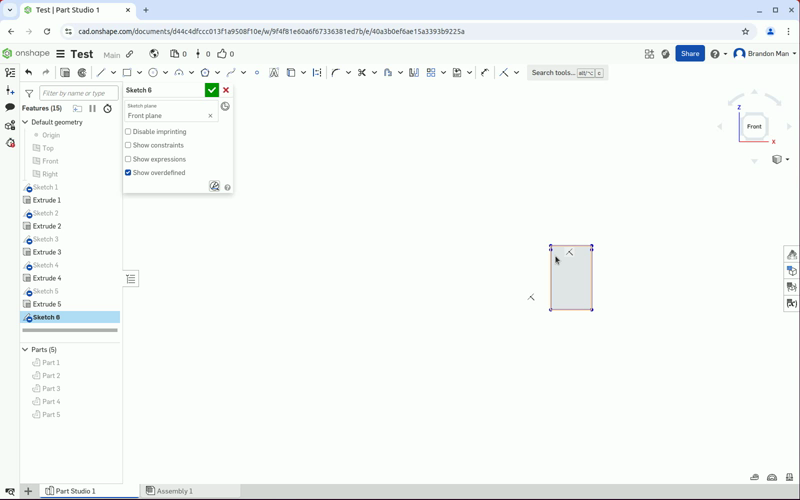
scroll(6)
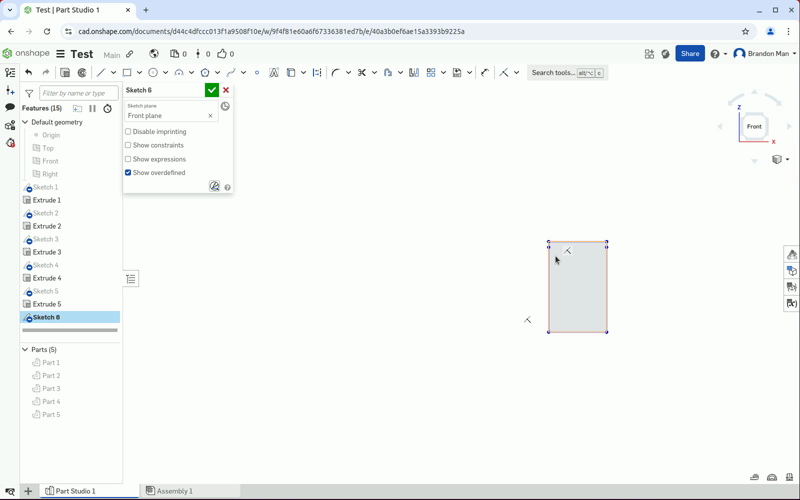
scroll(6)
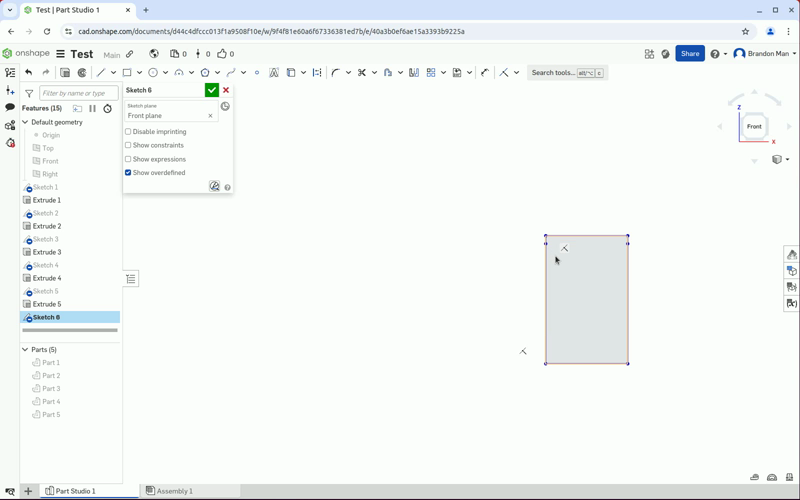
scroll(6)
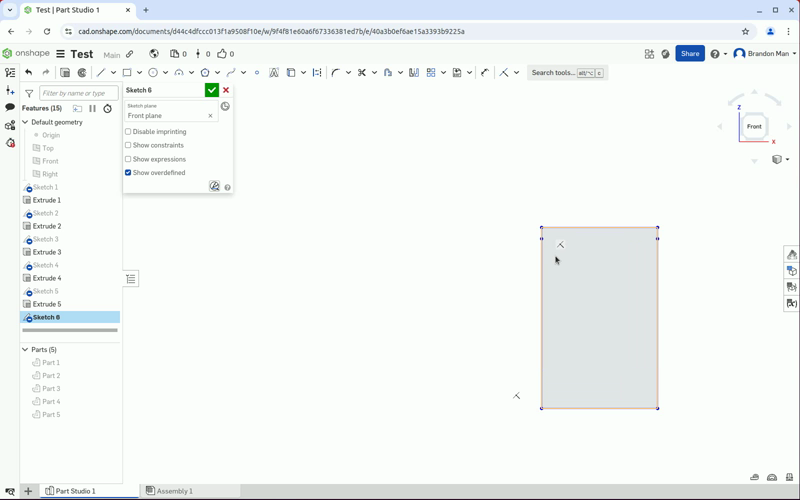
scroll(6)
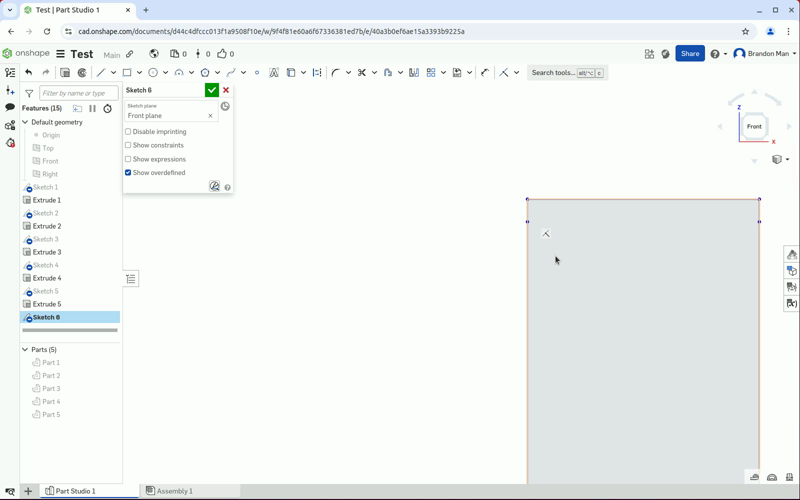
click(555, 255)
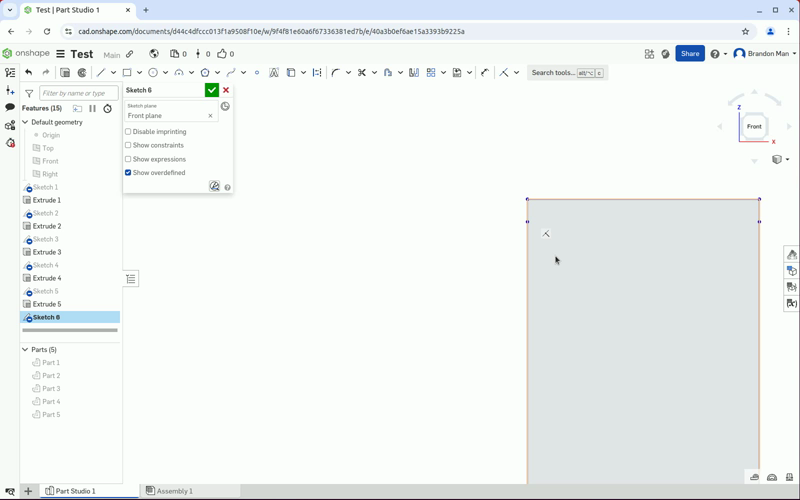
scroll(-6)
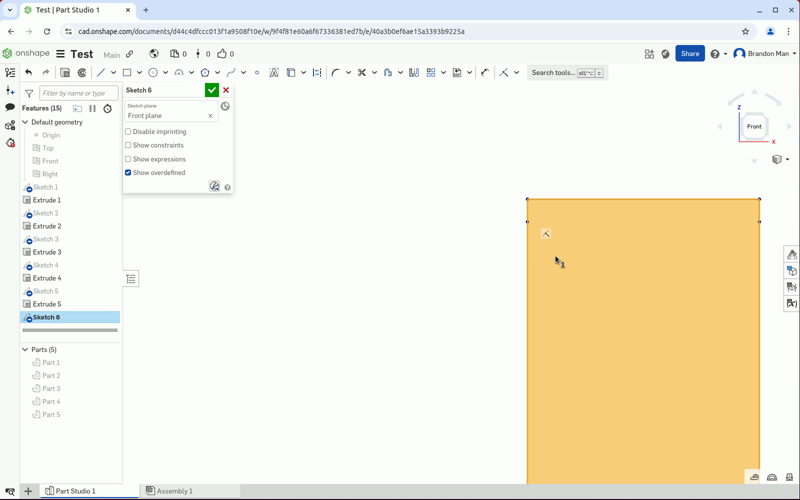
scroll(-6)
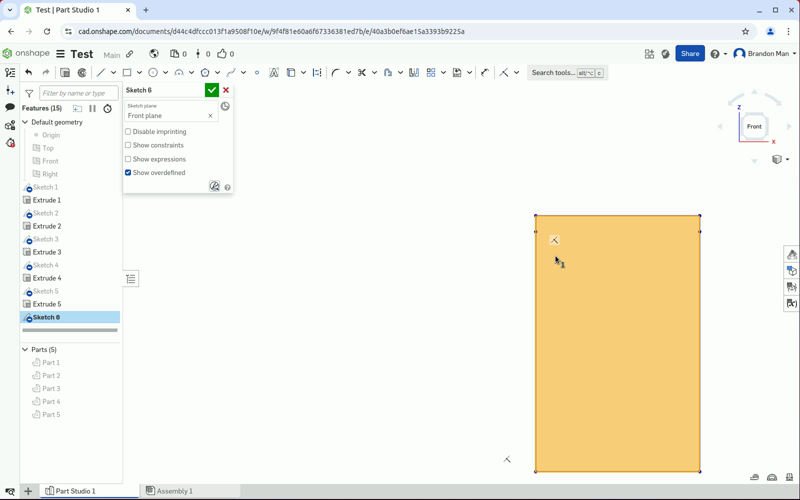
scroll(-6)
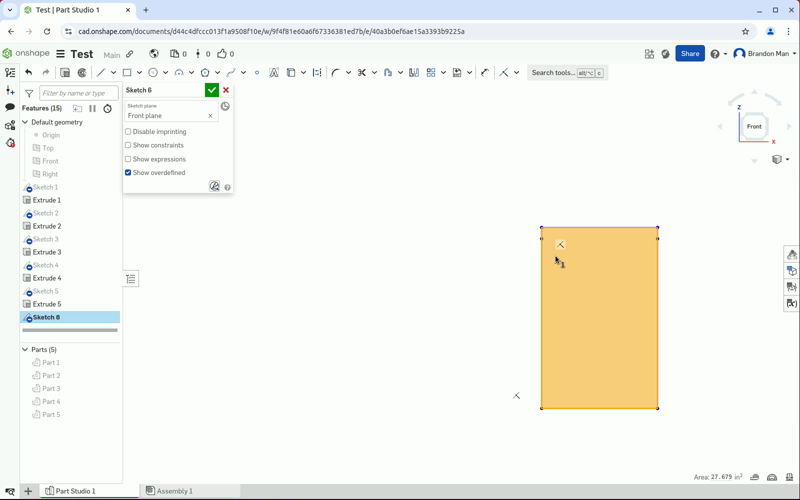
scroll(-6)
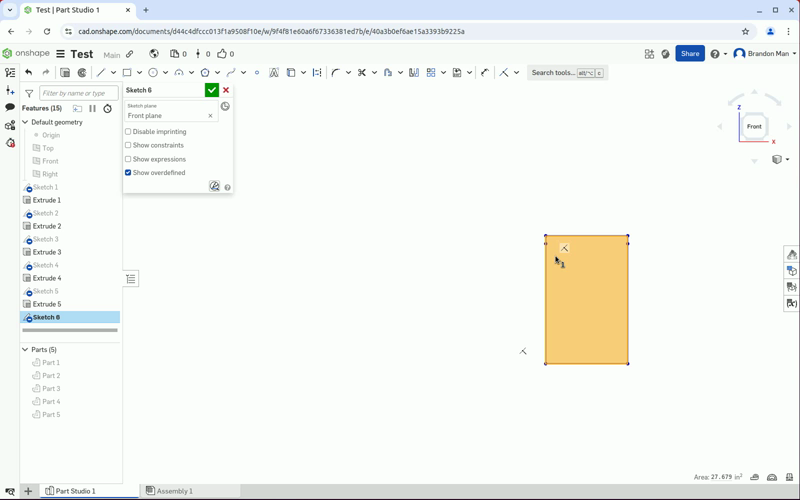
scroll(-6)
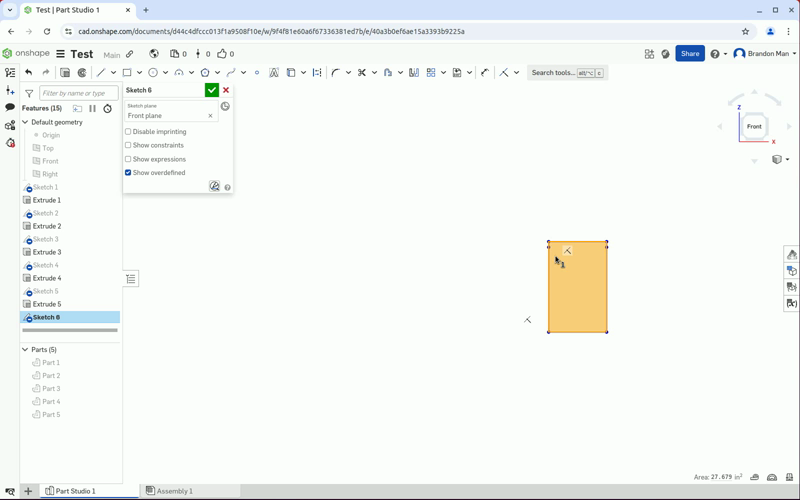
scroll(-6)
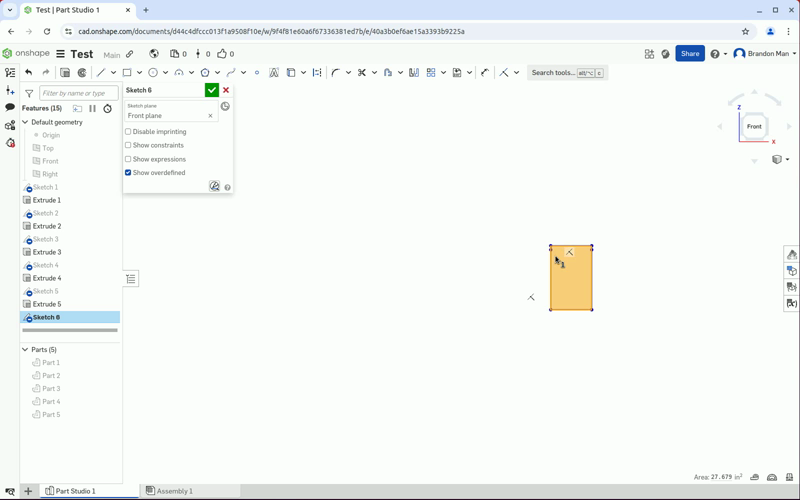
scroll(-6)
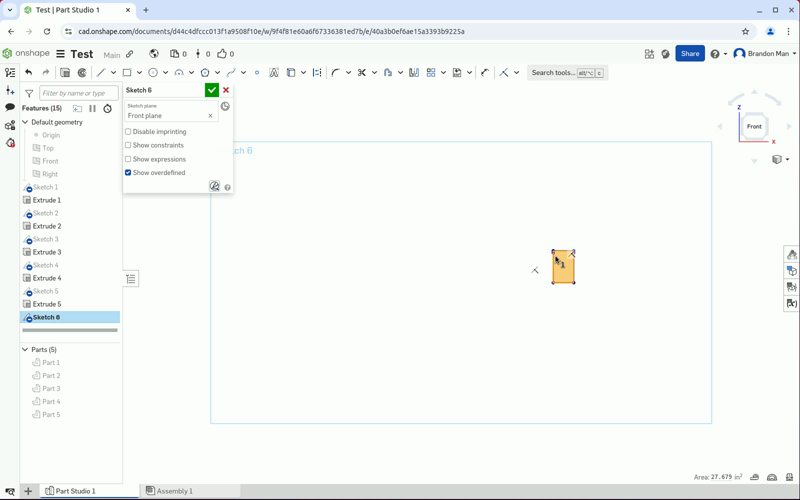
mouse_move(73, 352)
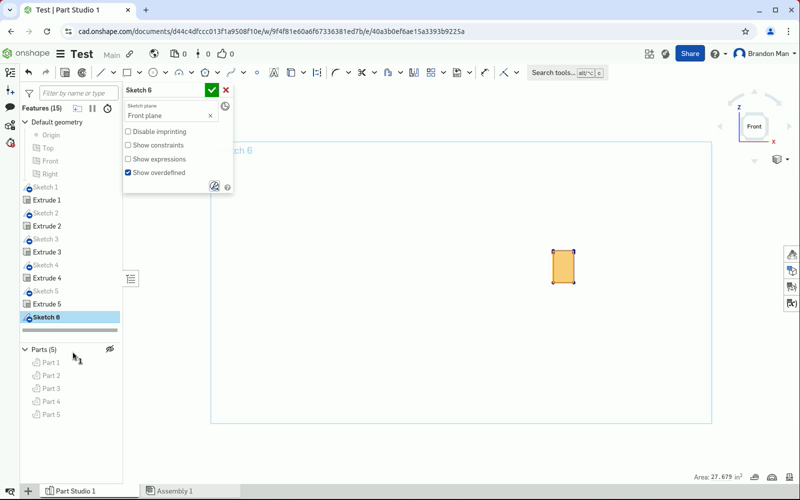
key(shift+y)
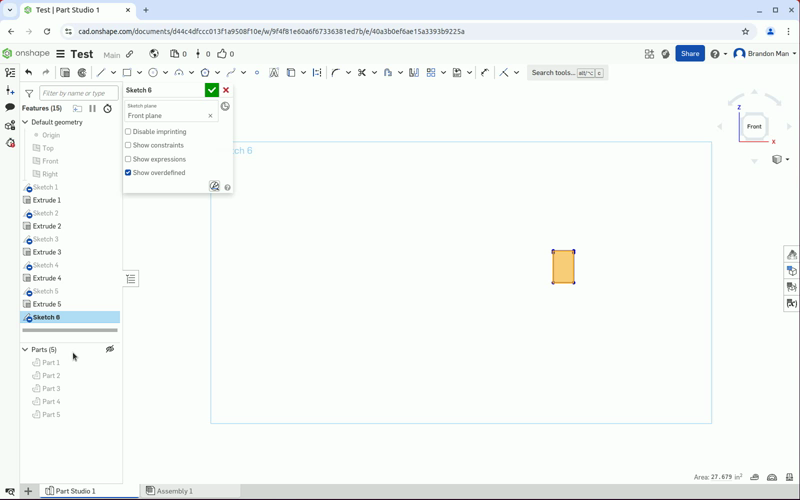
key(shift+e)
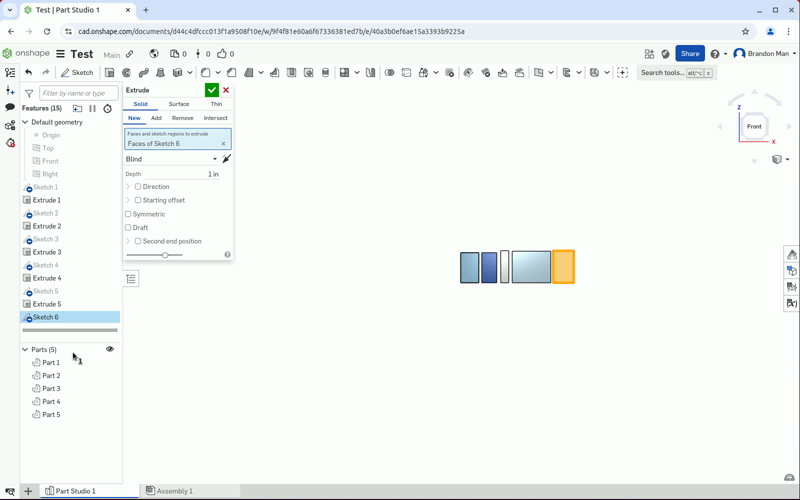
mouse_move(143, 106)
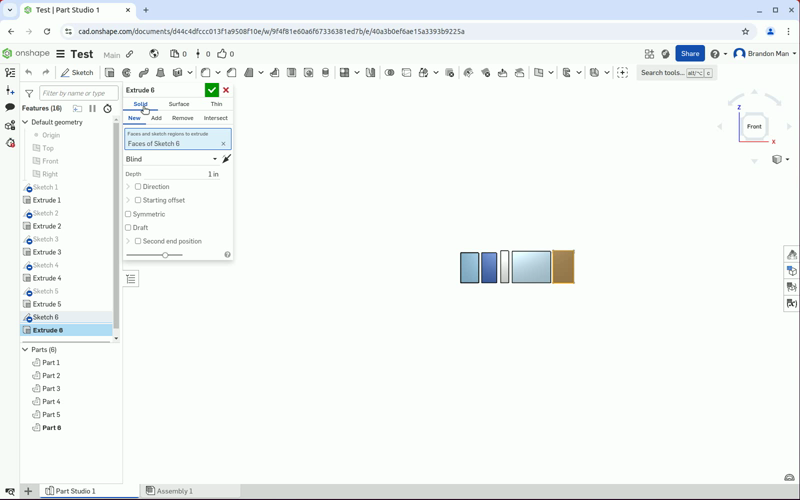
click(143, 106)
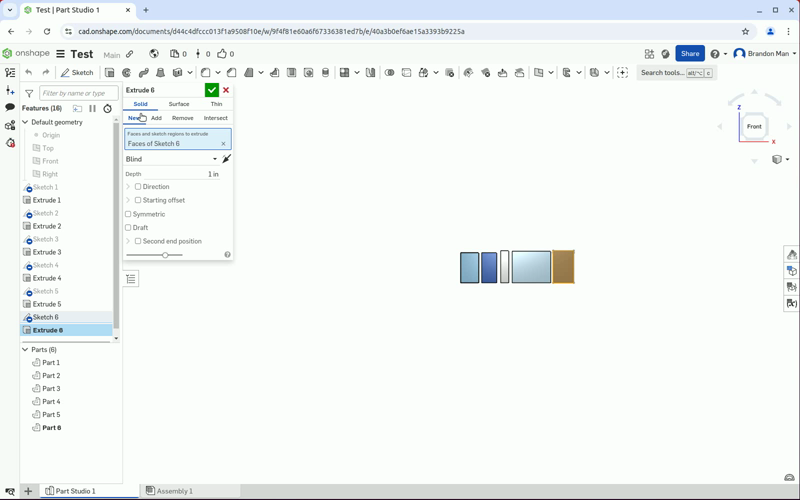
mouse_move(137, 120)
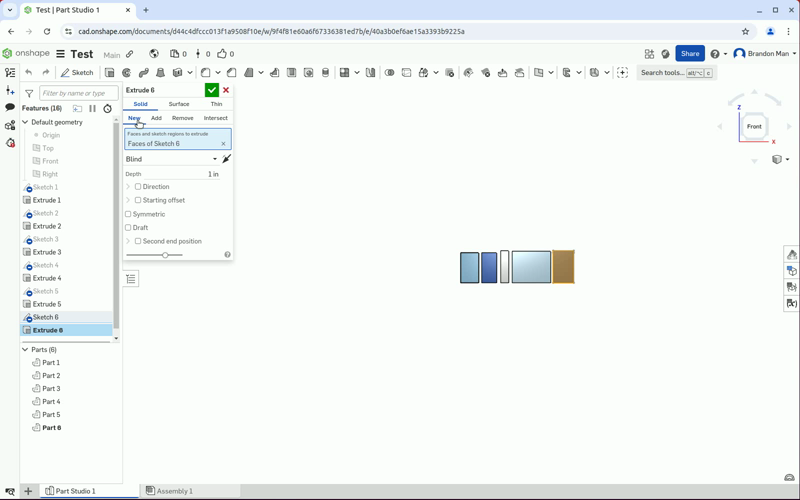
click(137, 120)
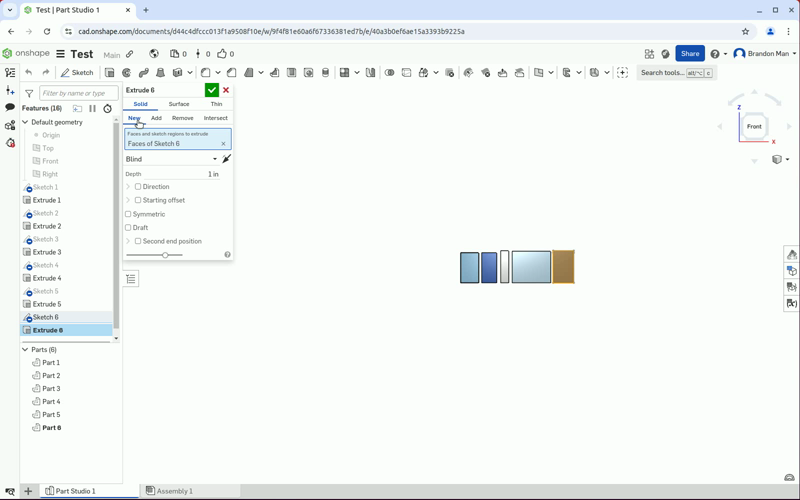
key(tab, 4)
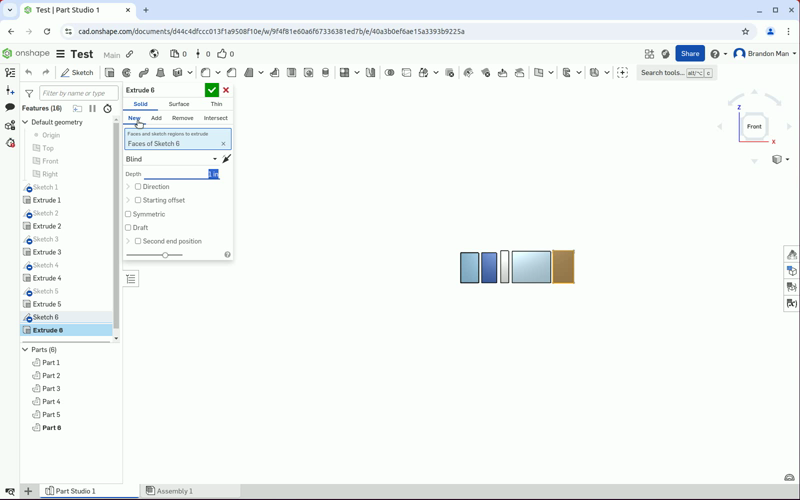
text(-0.241)
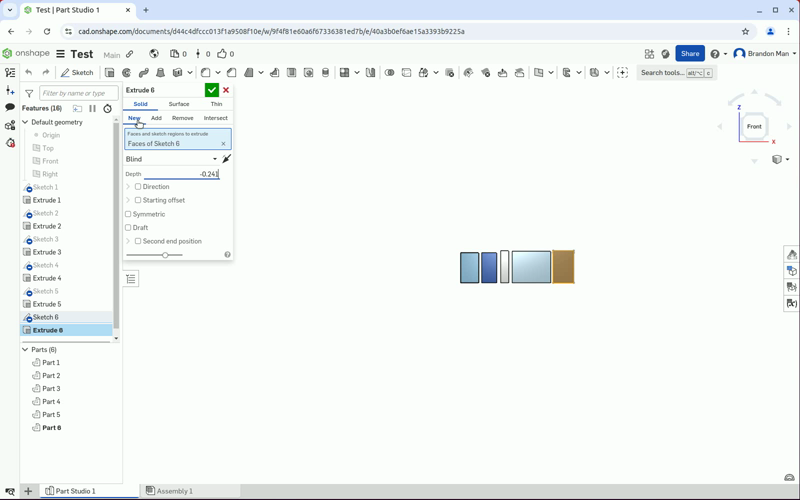
key(enter)
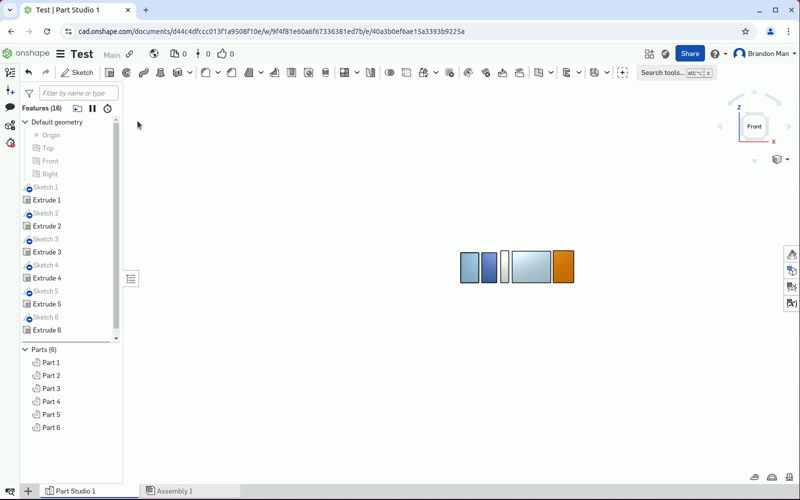
key(shift+h)
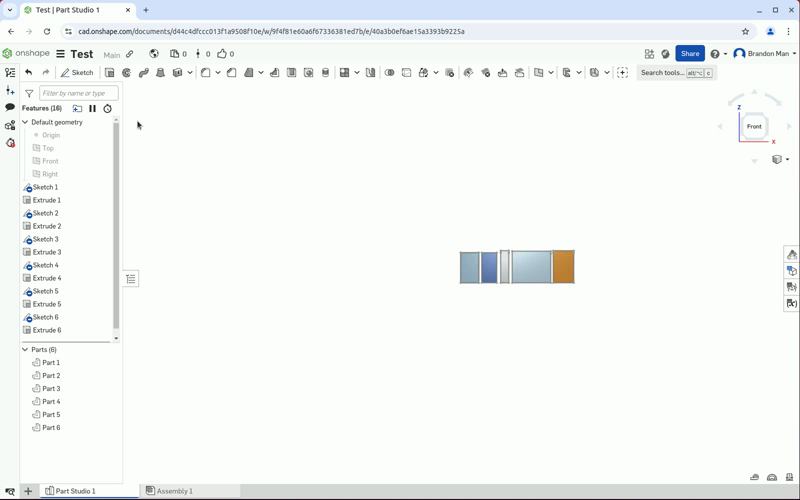
key(shift+h)
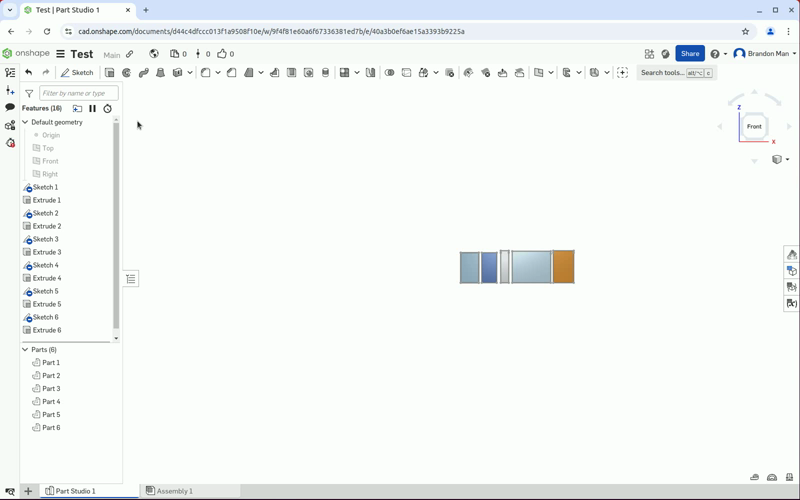
key(shift+7)
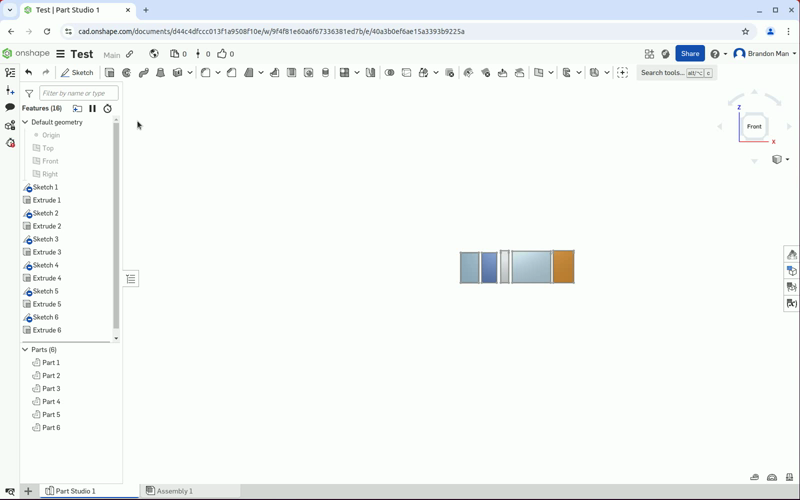
key(left, 2)
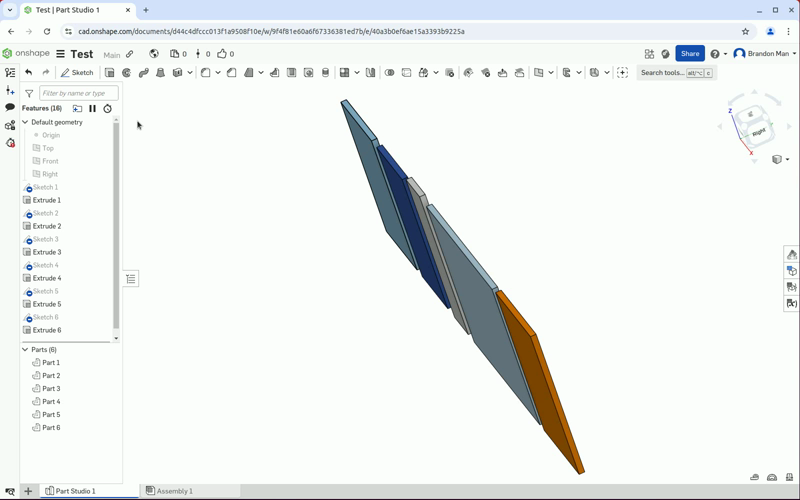
key(down, 2)
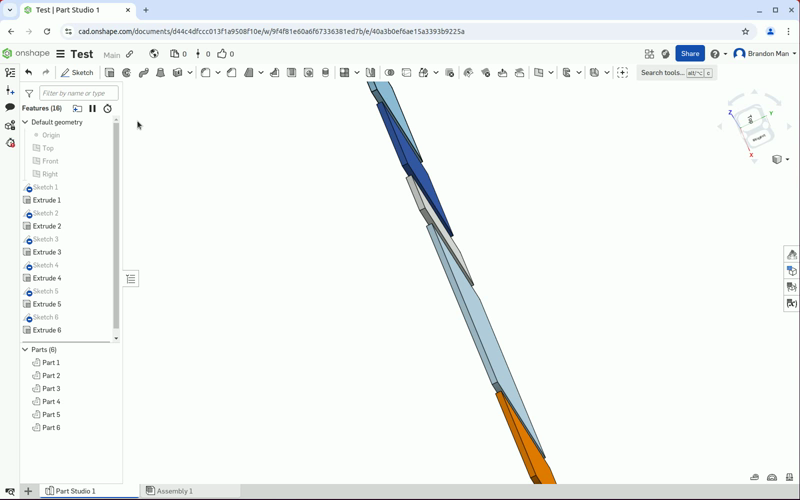
key(up, 2)
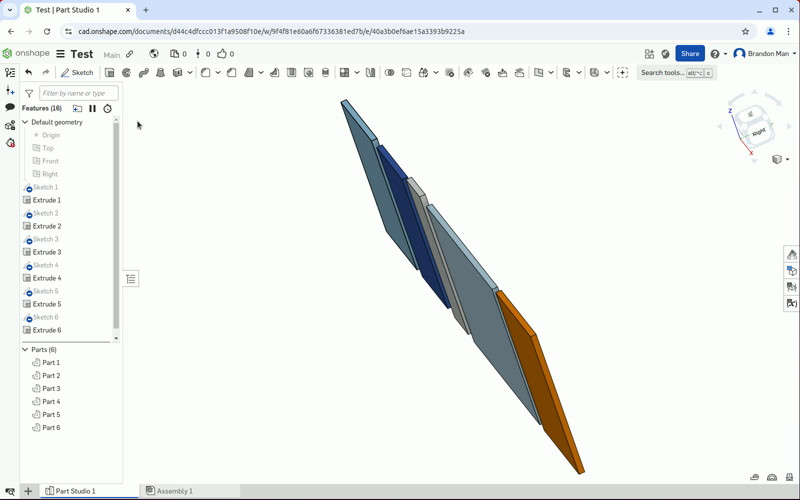
key(right, 2)
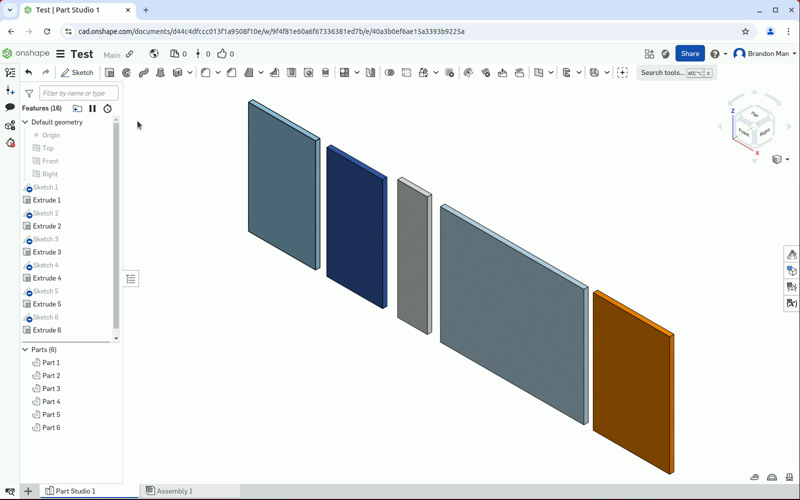
mouse_move(69, 189)
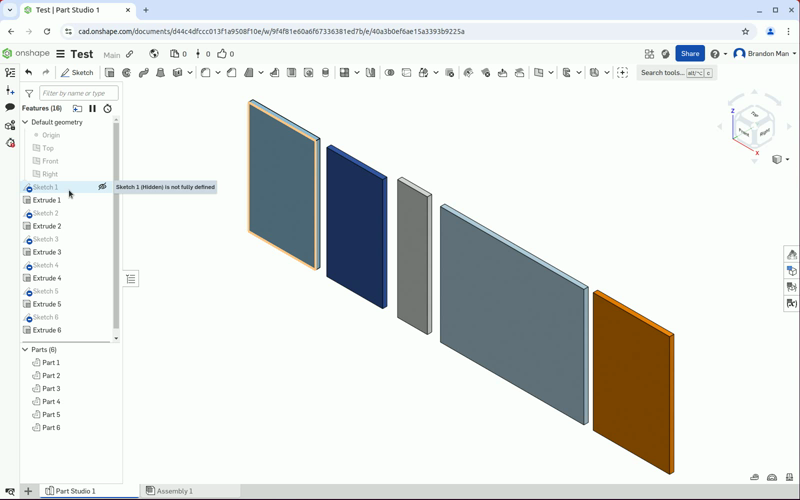
click(69, 189)